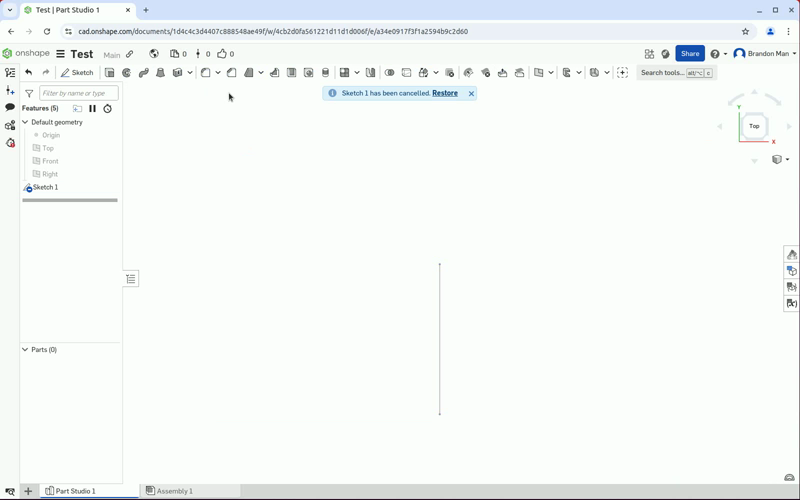
key(shift+h)
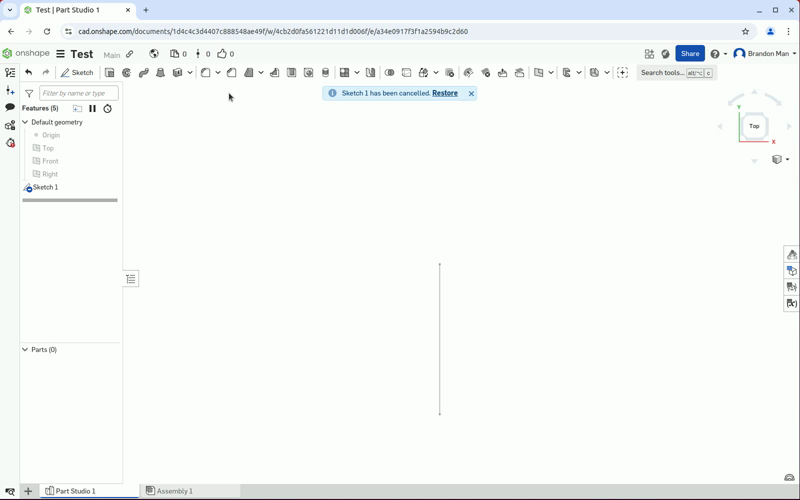
key(shift+s)
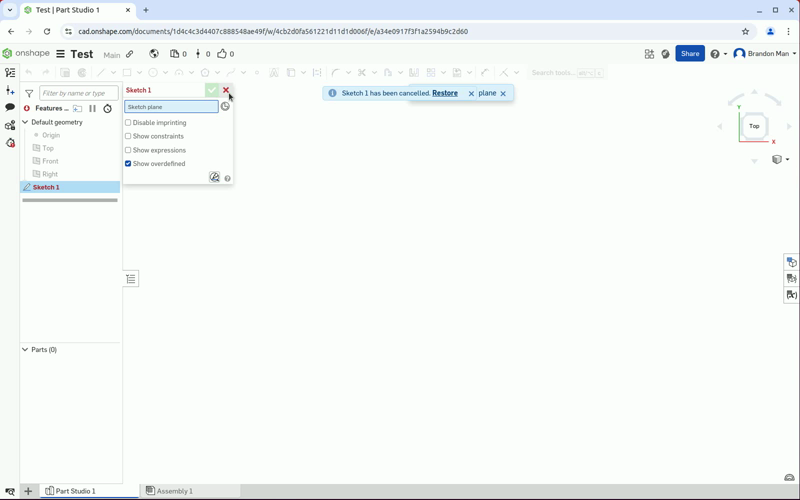
mouse_move(73, 150)
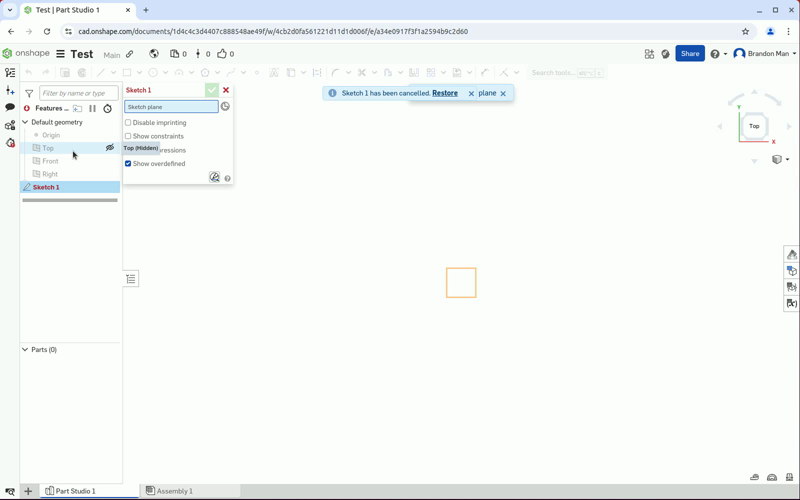
click(73, 150)
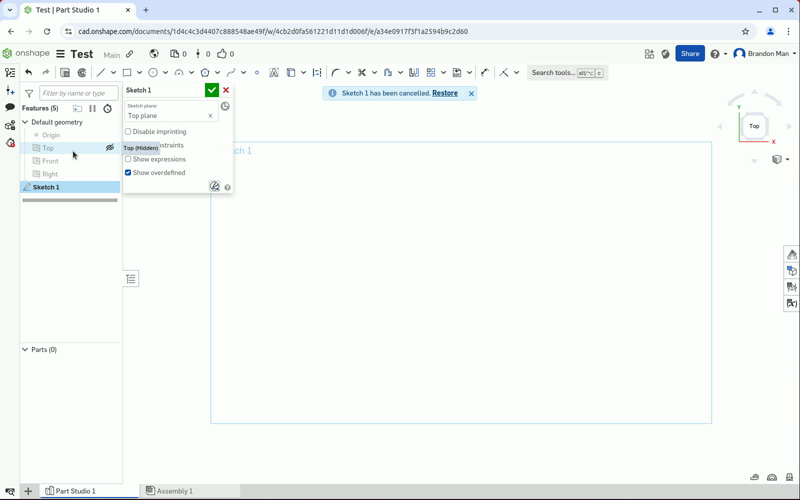
mouse_move(73, 352)
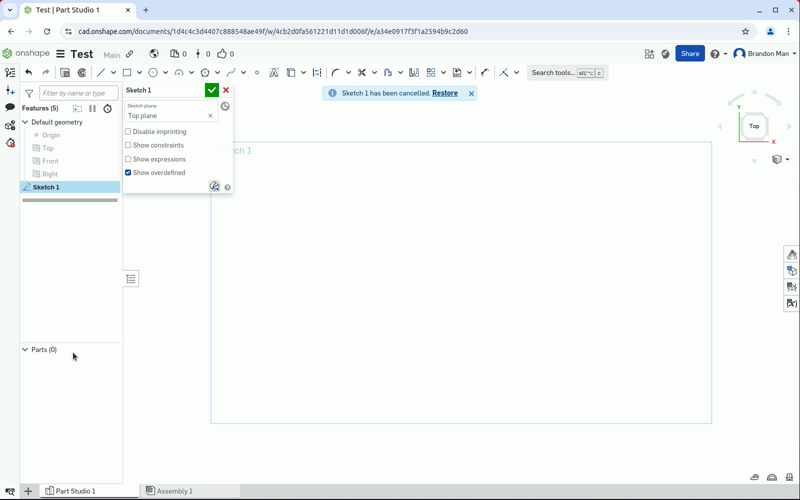
key(y)
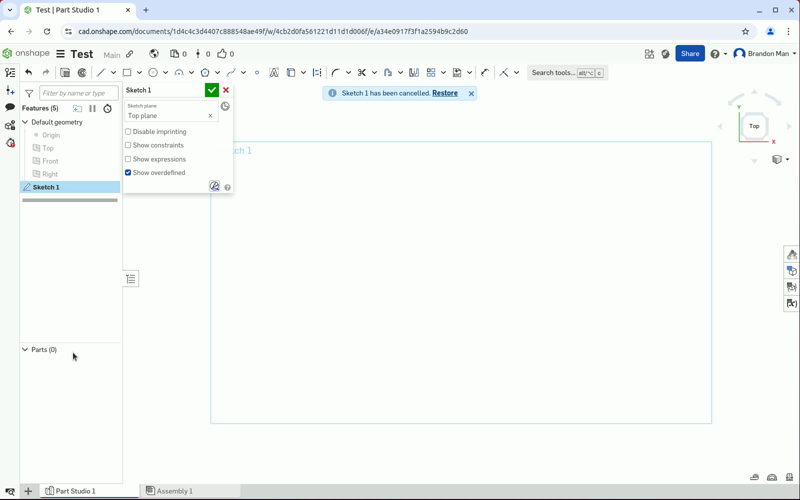
key(l)
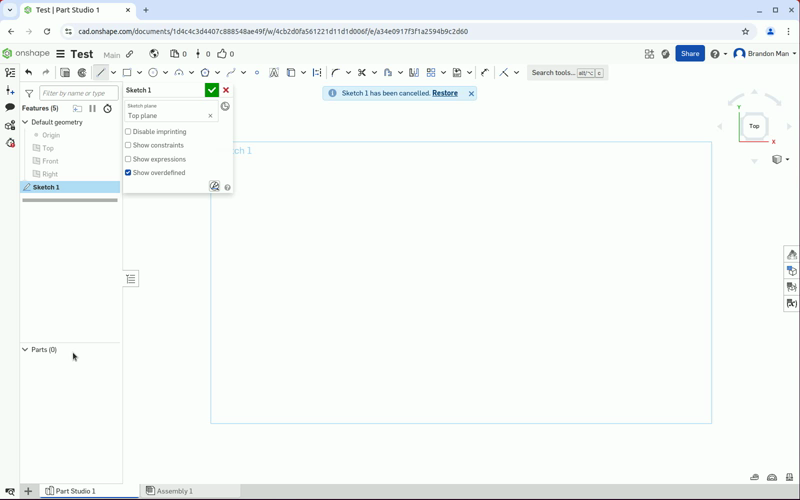
key_down(shift)
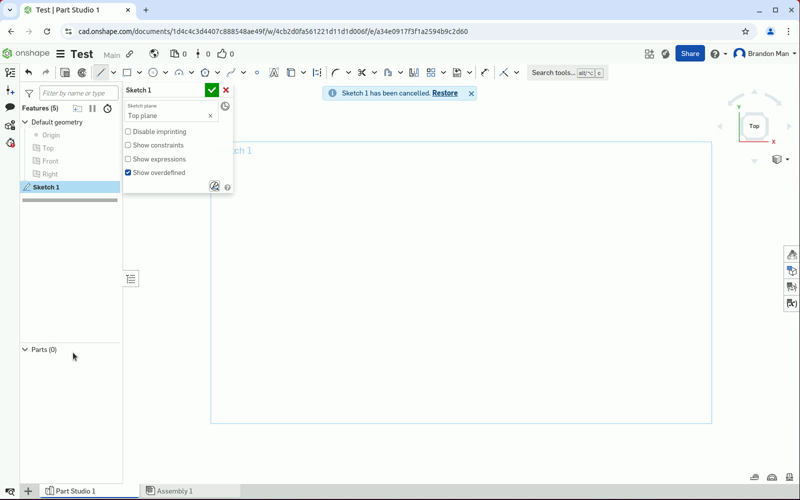
mouse_move(351, 335)
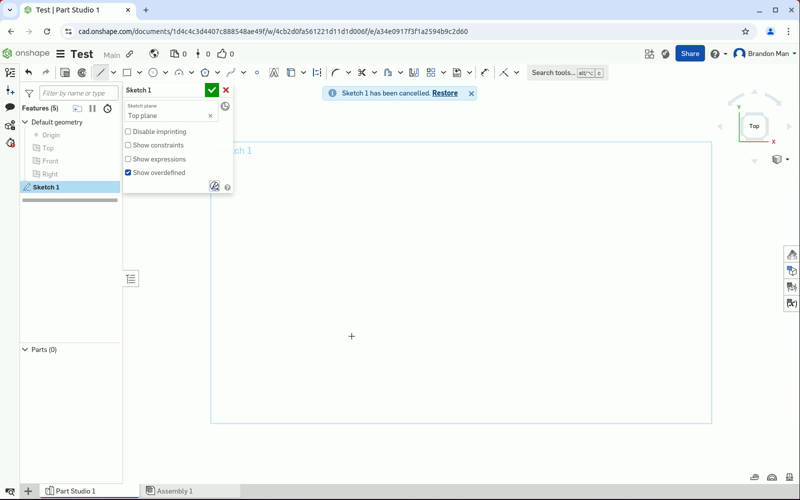
click(351, 335)
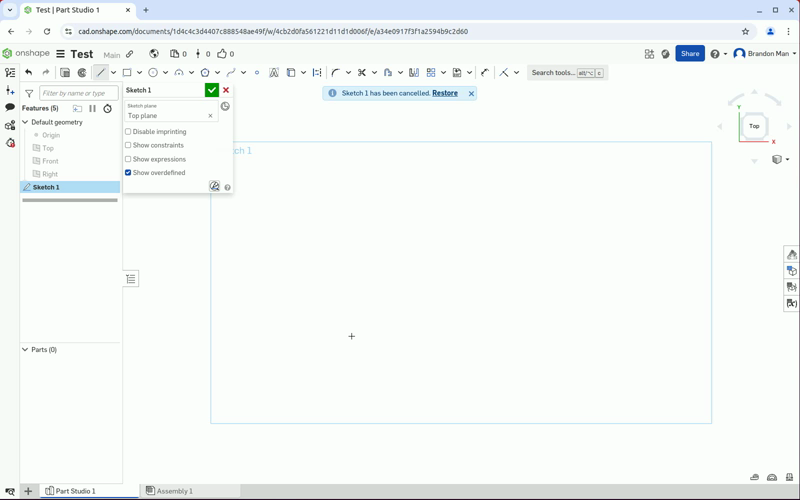
key_up(shift)
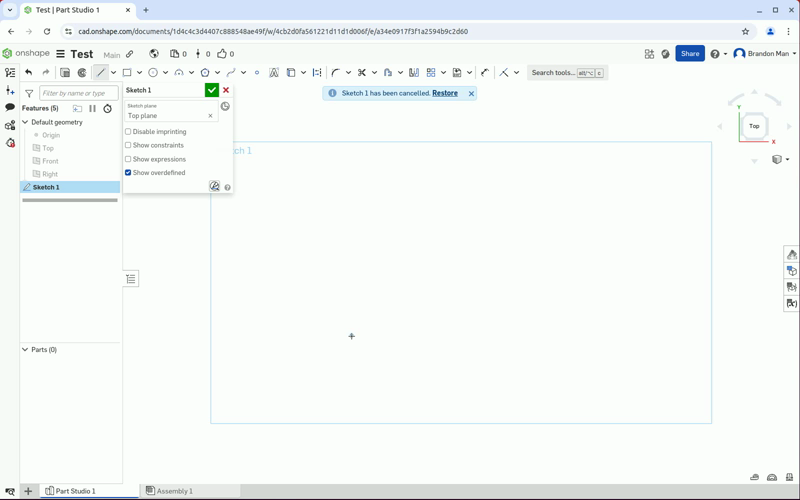
key_down(shift)
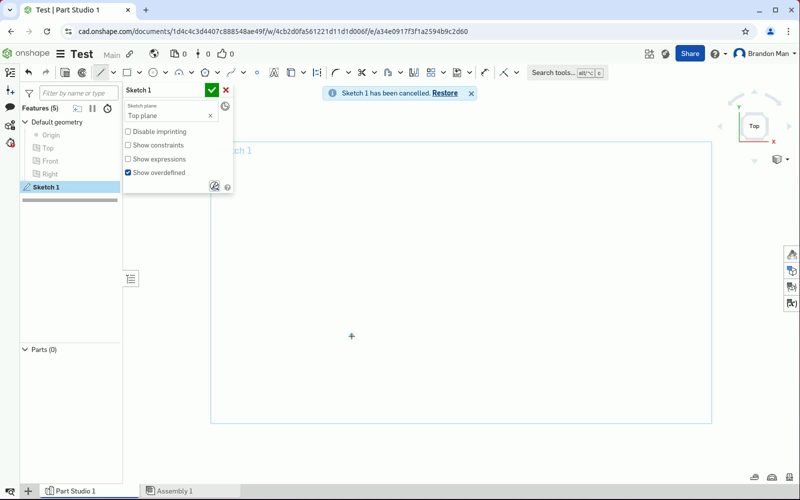
mouse_move(569, 335)
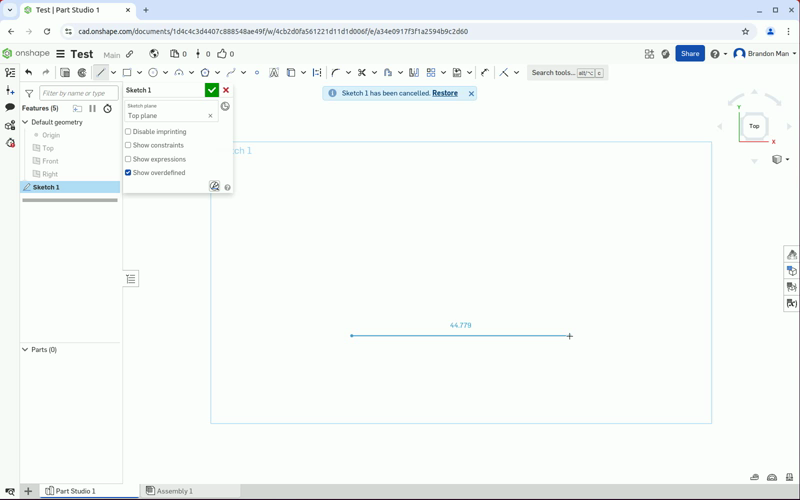
click(569, 335)
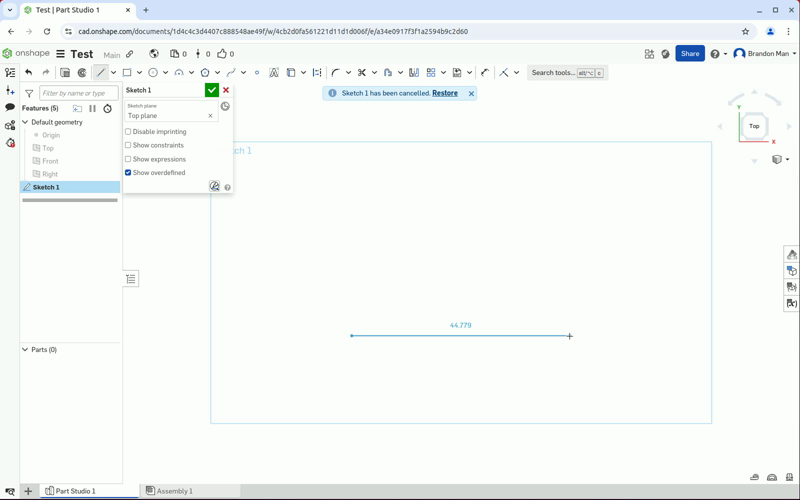
key_up(shift)
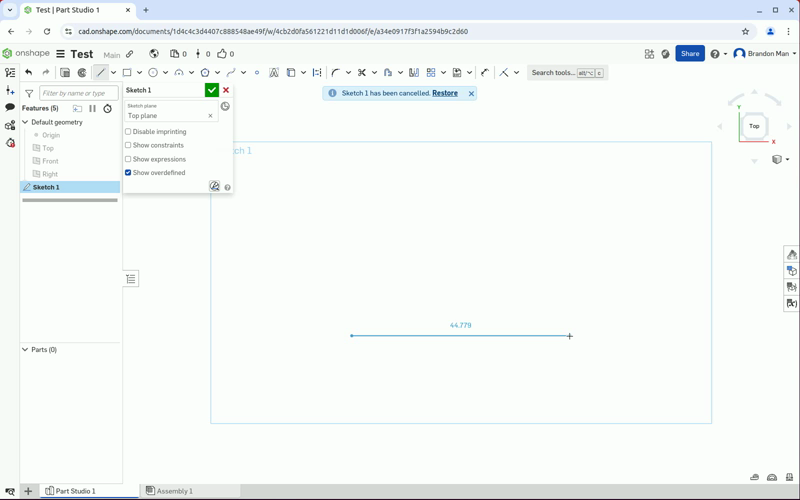
key_down(shift)
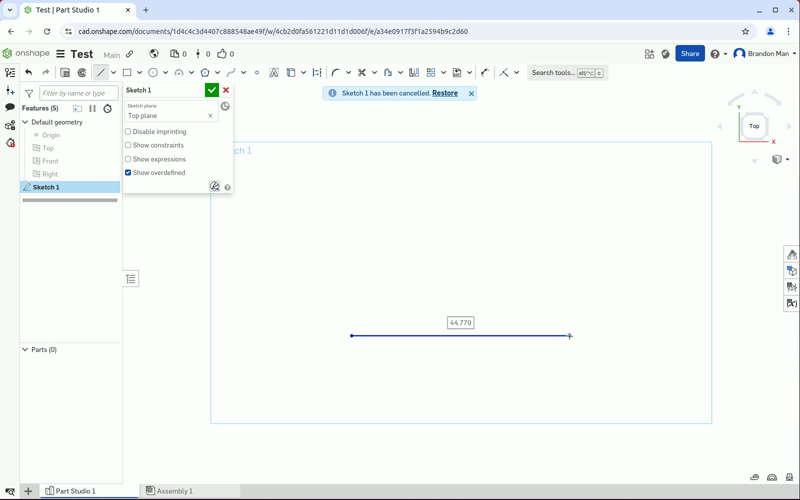
mouse_move(569, 230)
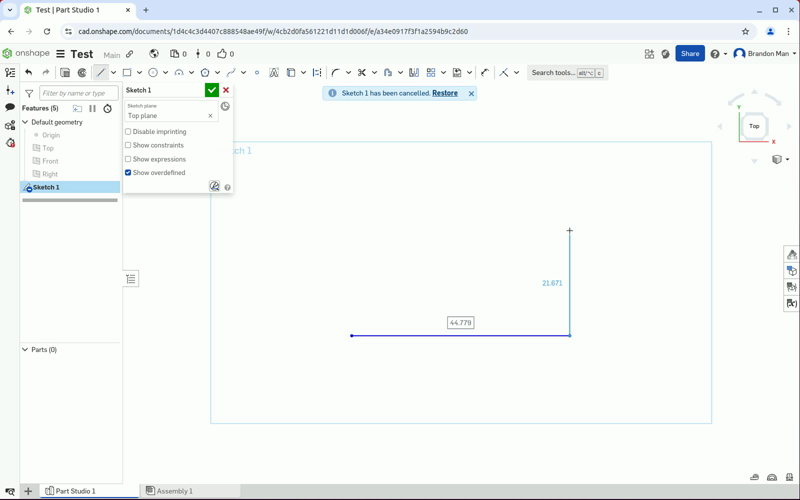
click(569, 230)
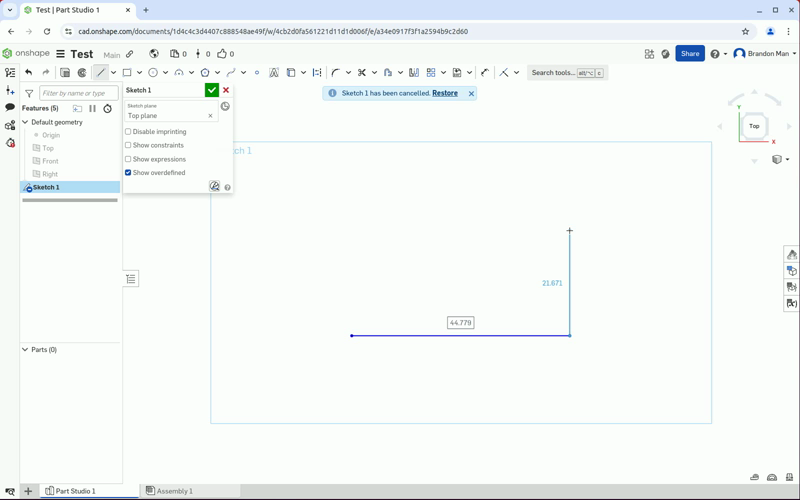
key_up(shift)
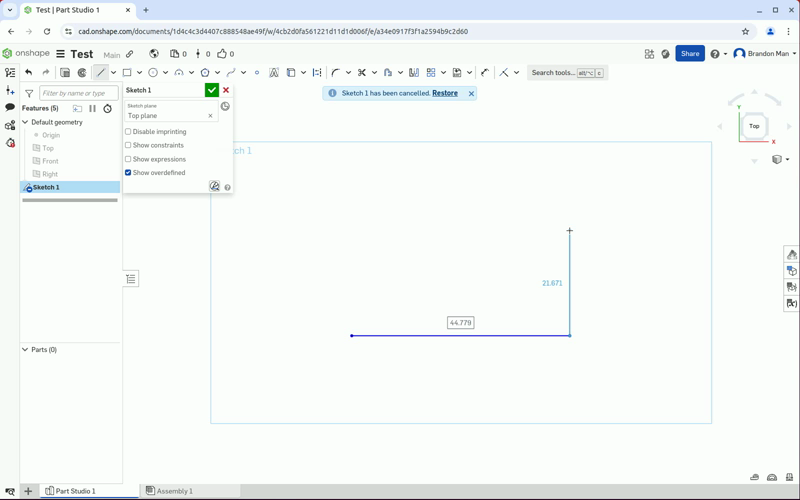
key_down(shift)
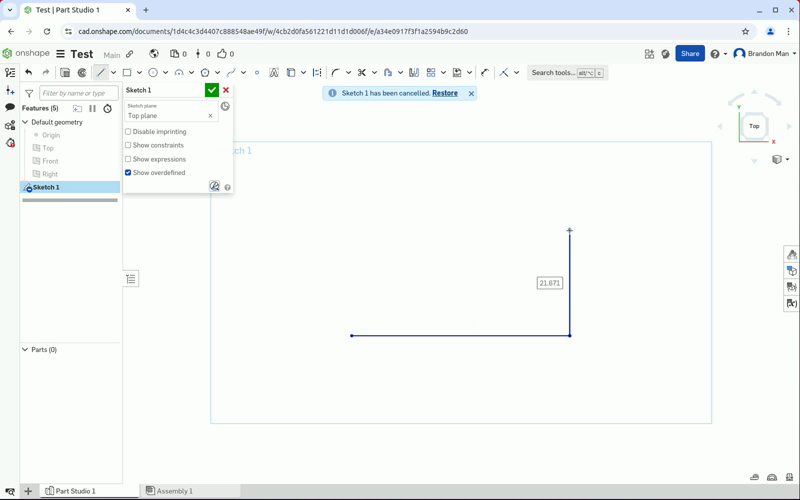
mouse_move(351, 230)
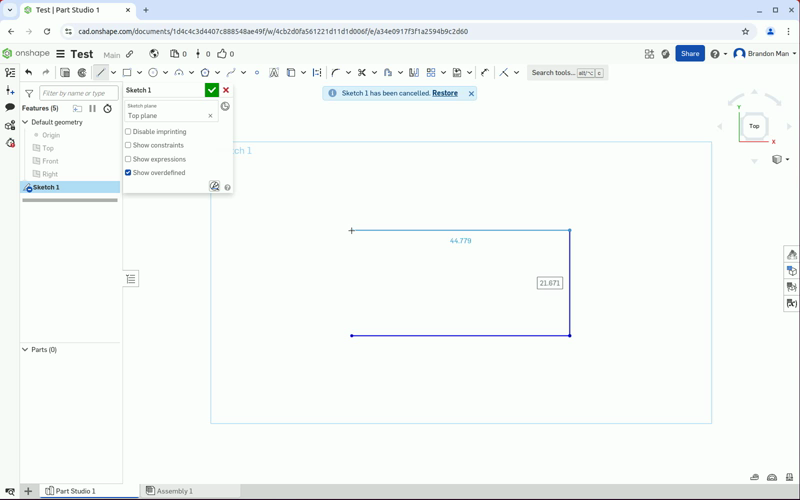
click(351, 230)
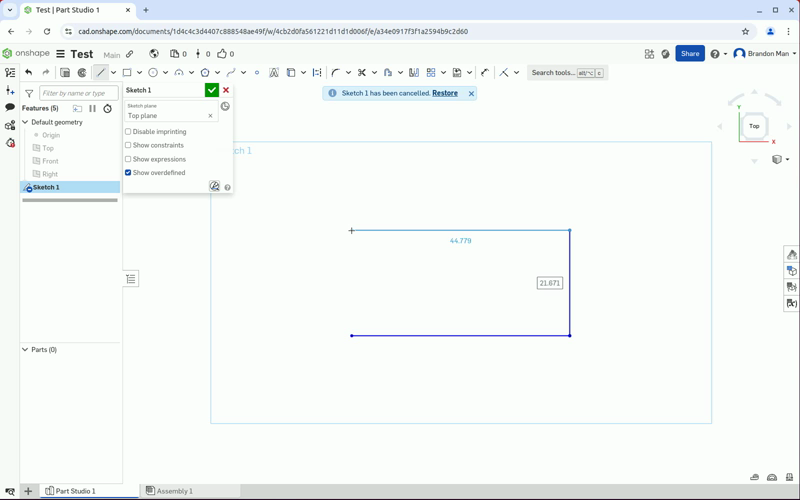
key_up(shift)
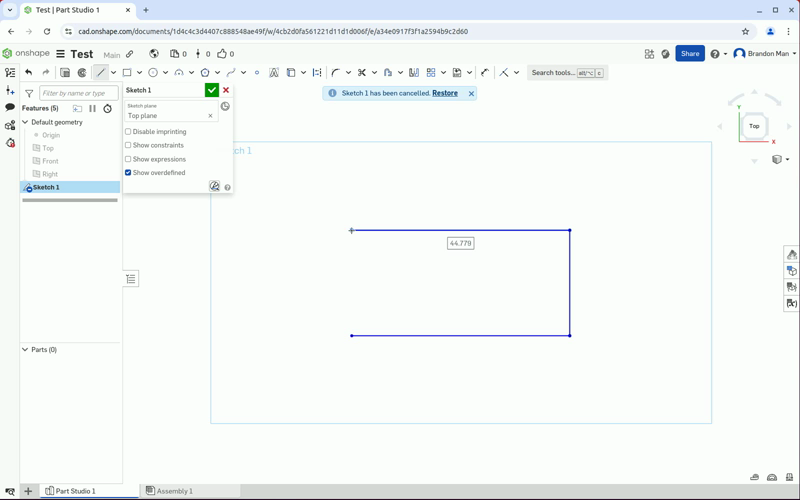
key_down(shift)
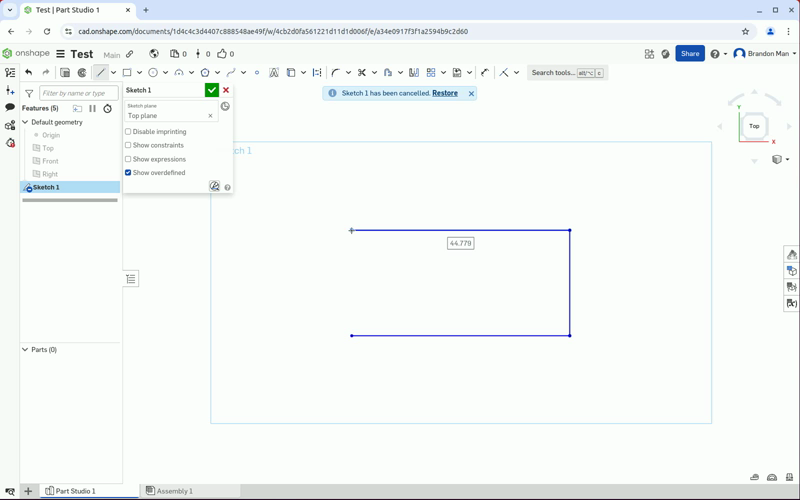
mouse_move(351, 335)
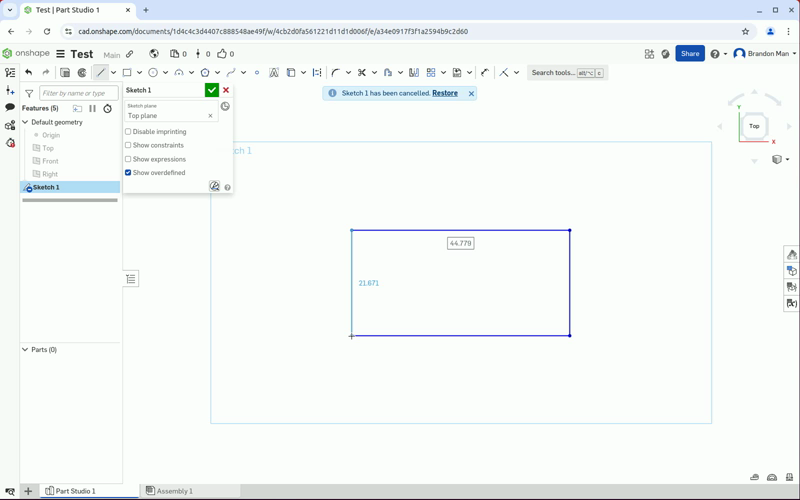
key_up(shift)
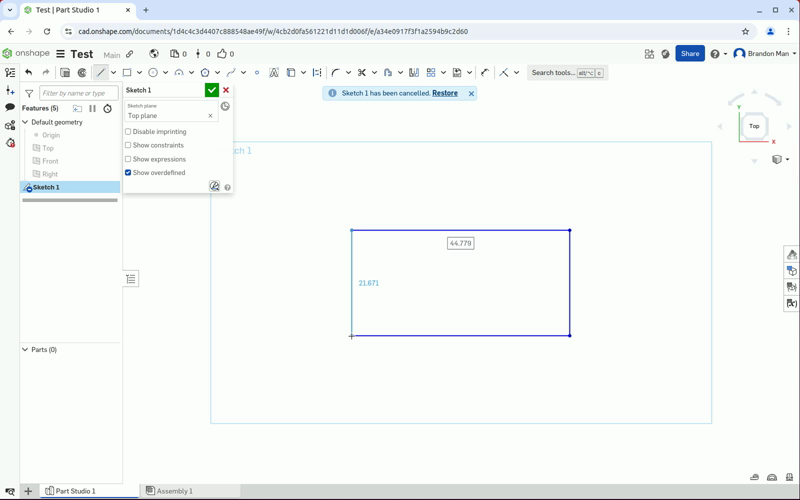
click(351, 335)
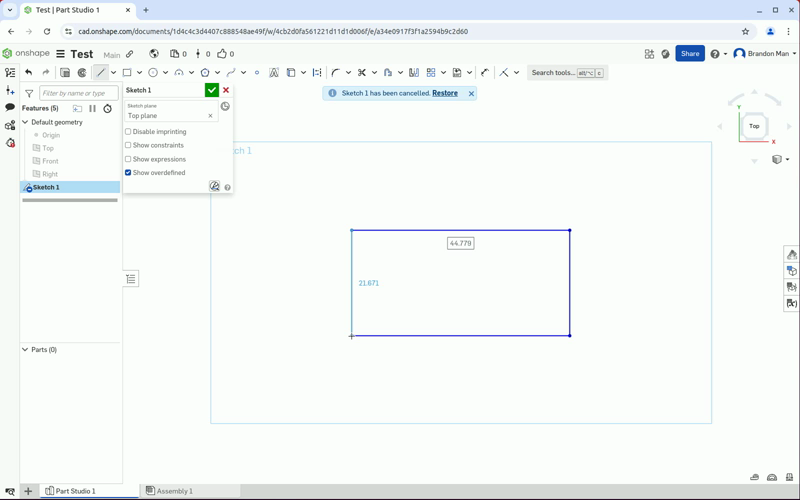
key(esc)
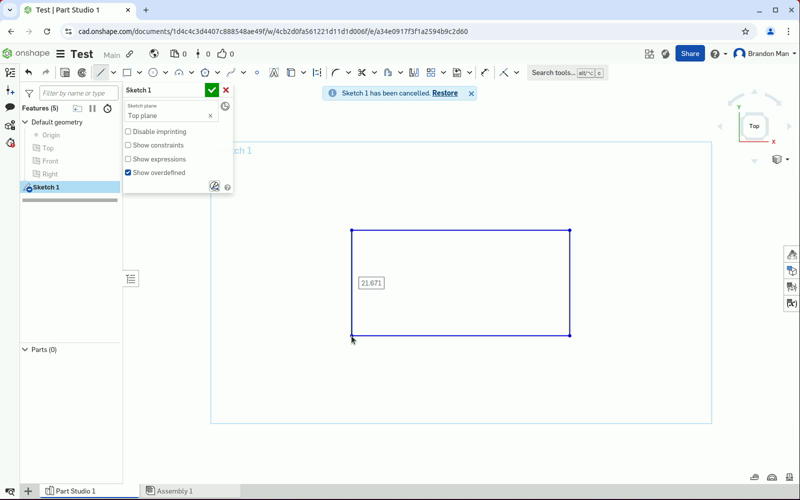
mouse_move(435, 255)
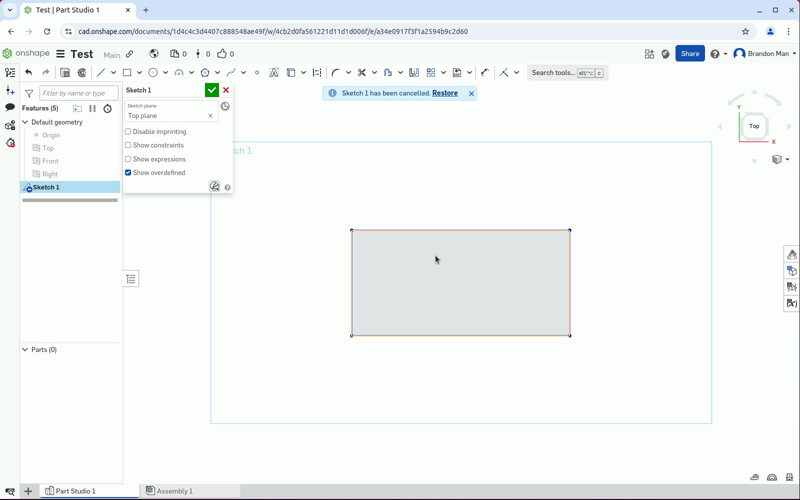
click(435, 255)
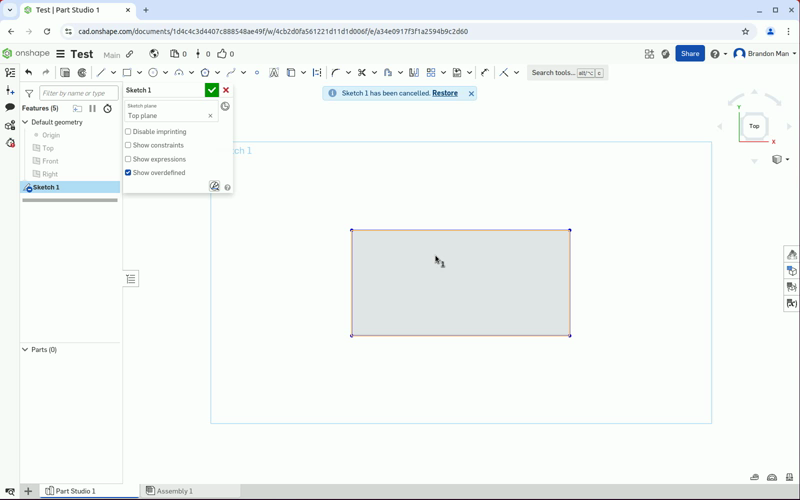
mouse_move(73, 352)
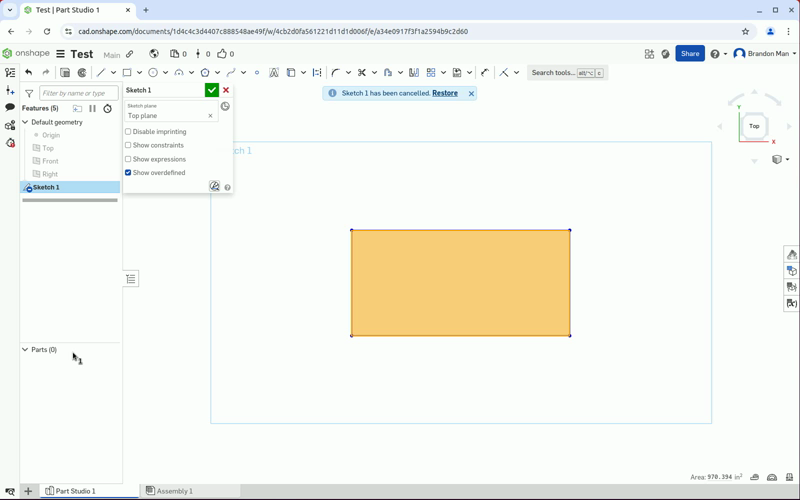
key(shift+y)
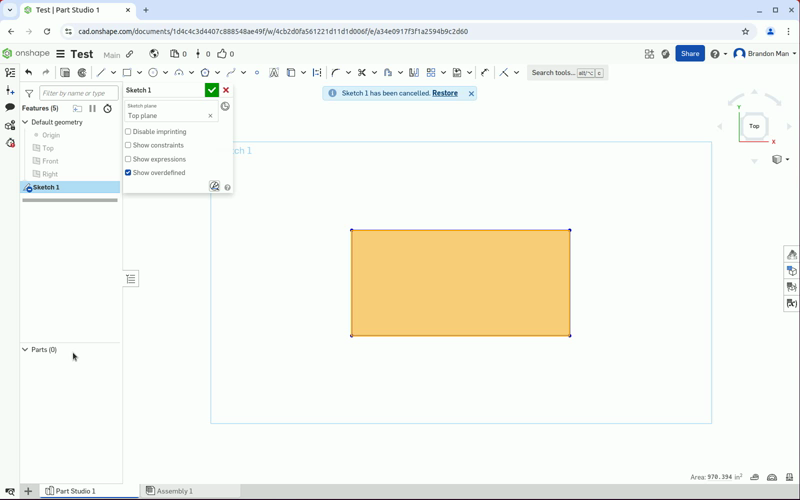
key(shift+e)
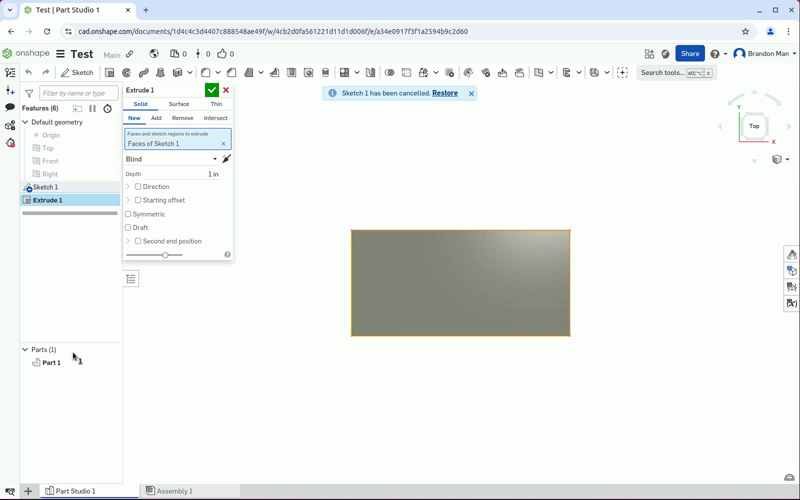
mouse_move(143, 106)
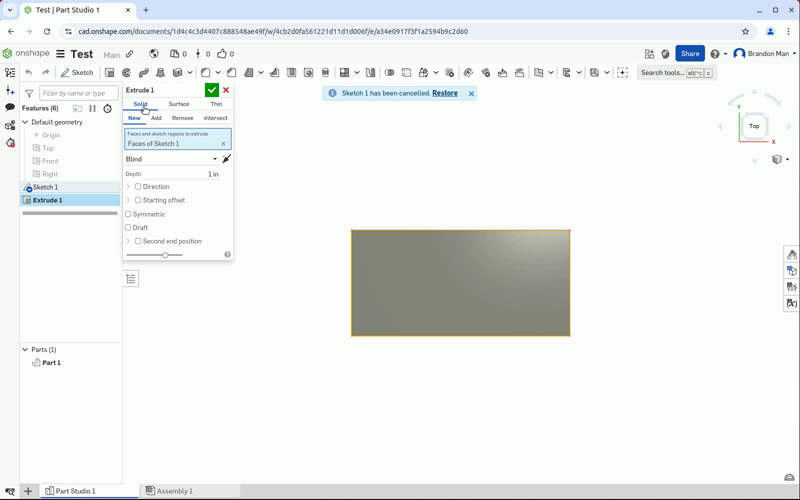
click(143, 106)
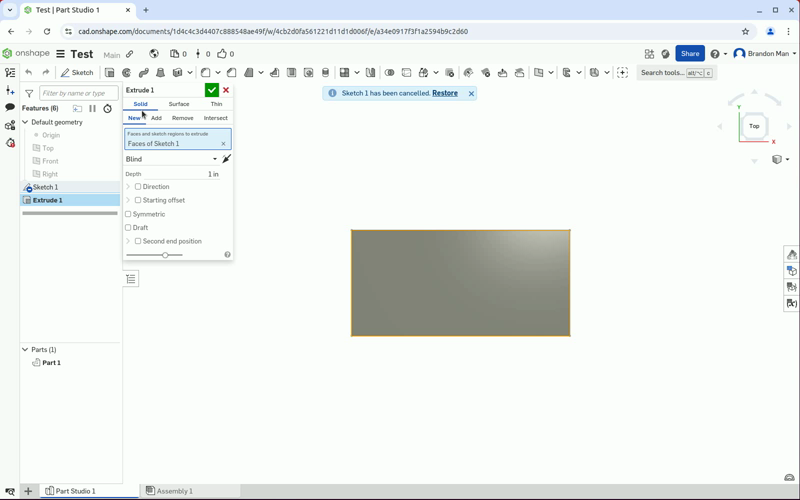
mouse_move(137, 120)
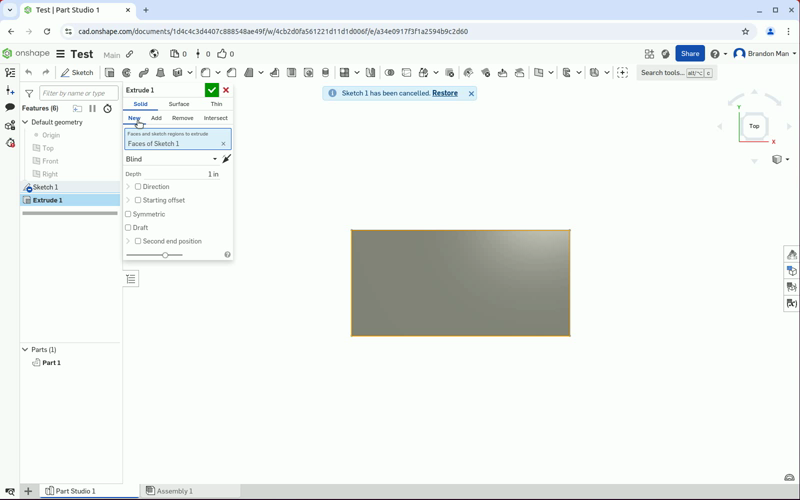
click(137, 120)
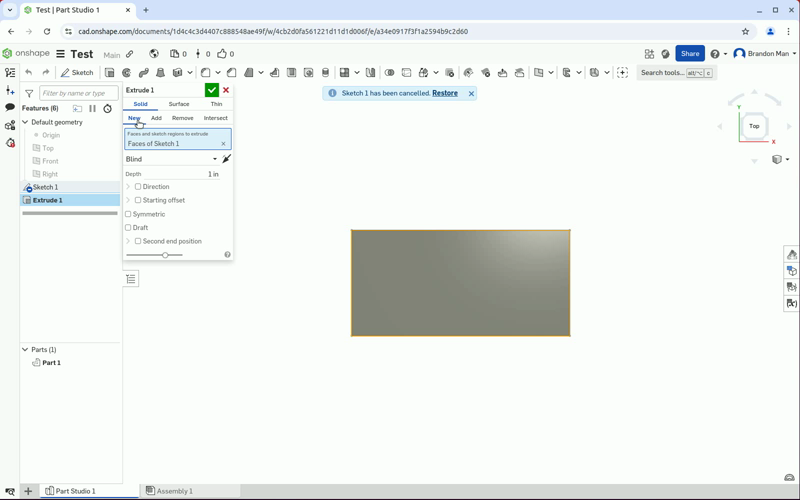
key(tab, 4)
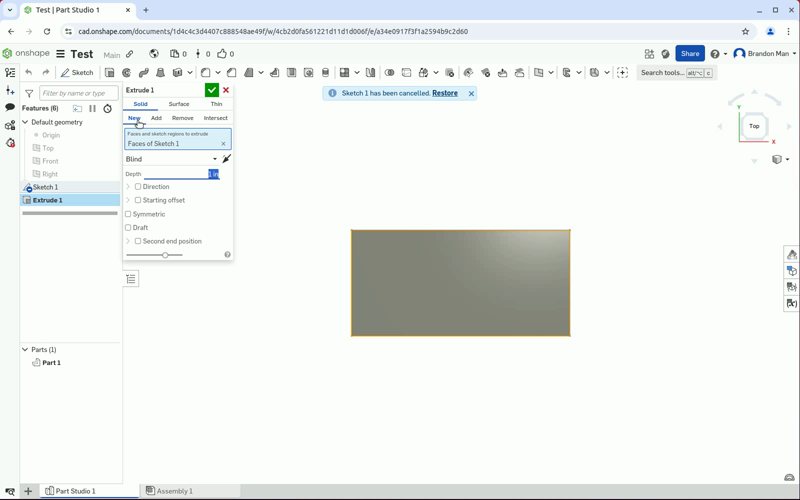
text(4.574)
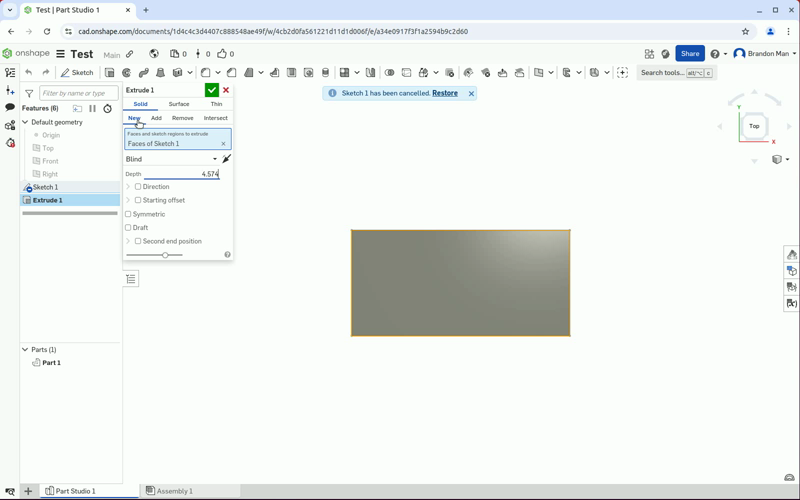
key(enter)
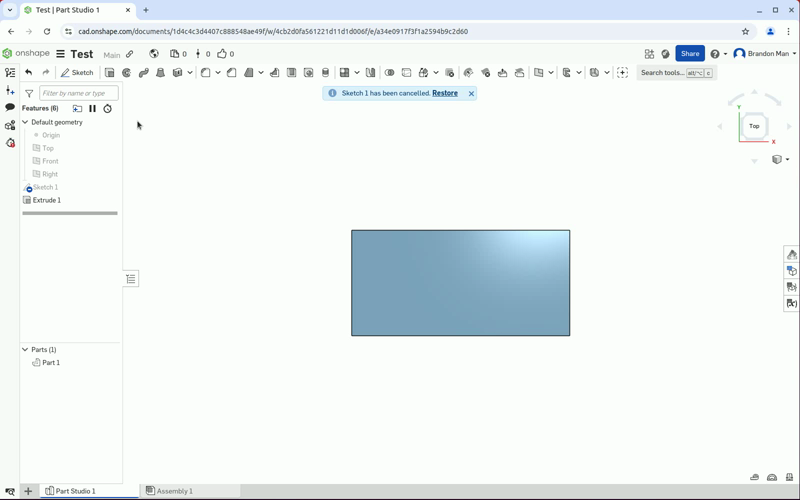
key(shift+h)
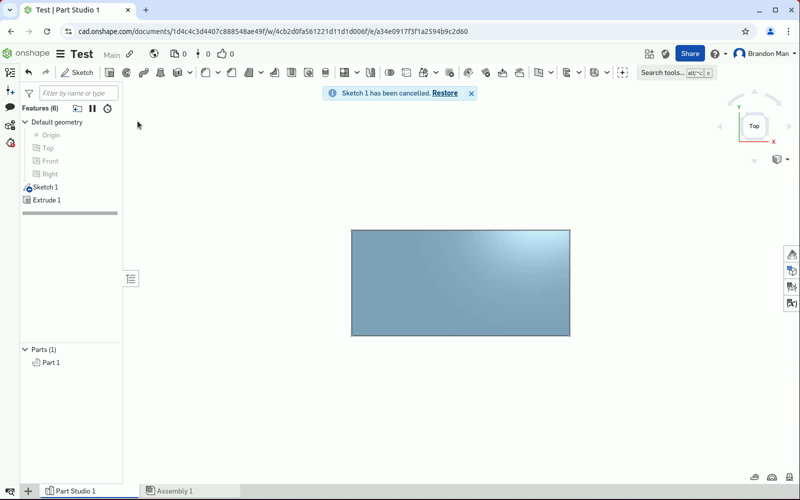
key(shift+h)
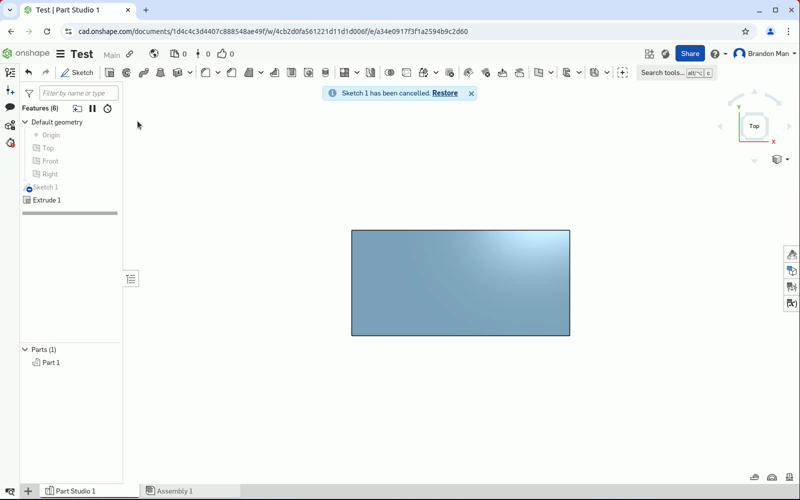
mouse_move(73, 189)
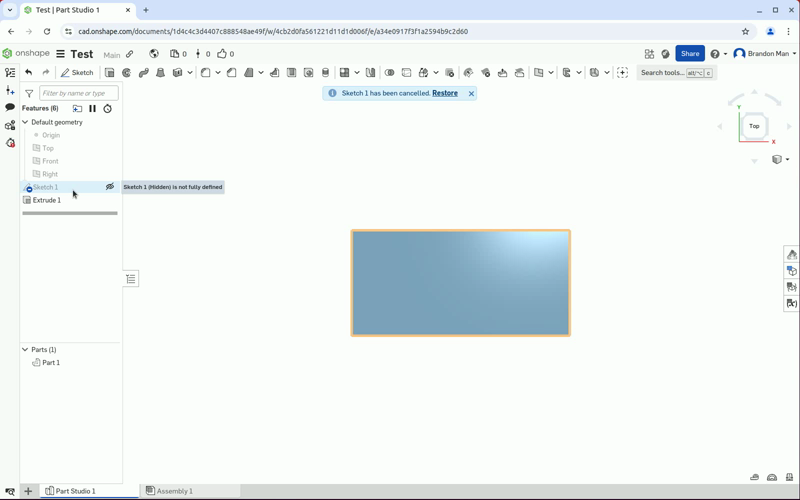
click(73, 189)
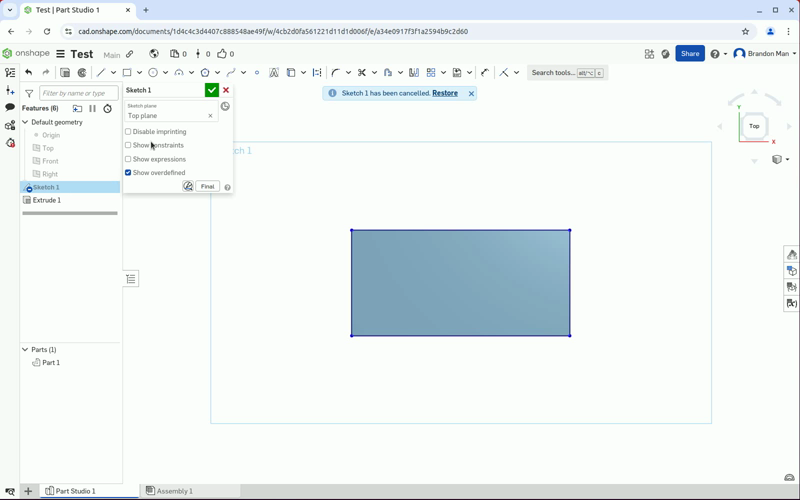
mouse_move(229, 92)
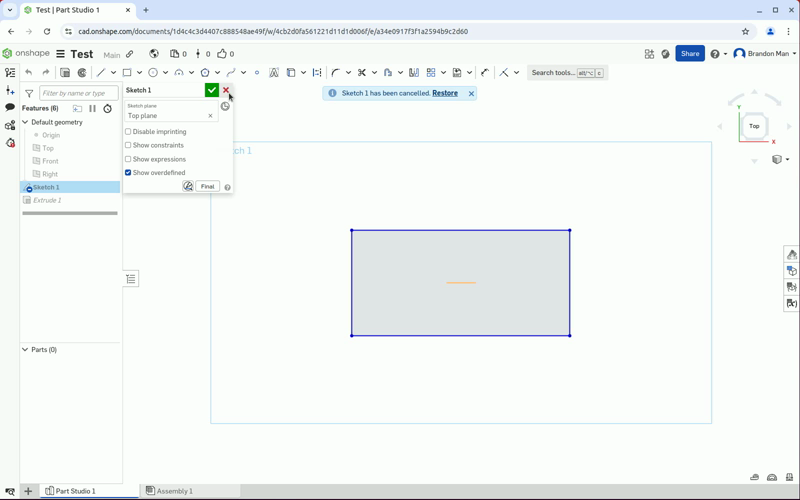
click(229, 92)
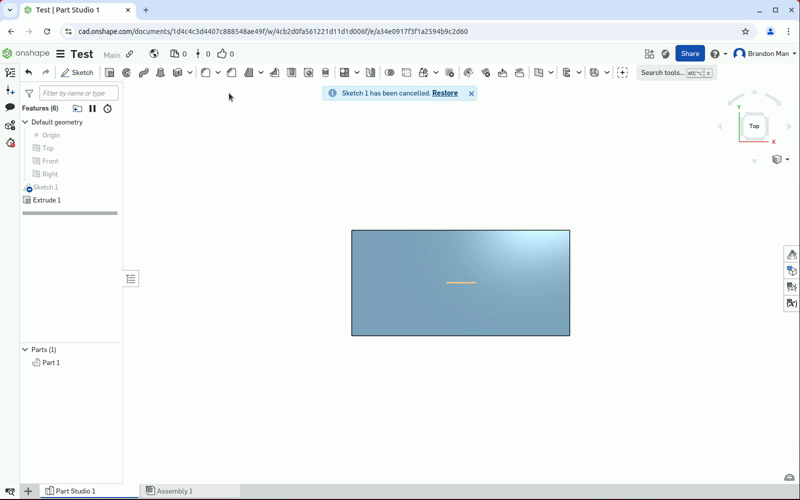
mouse_move(73, 352)
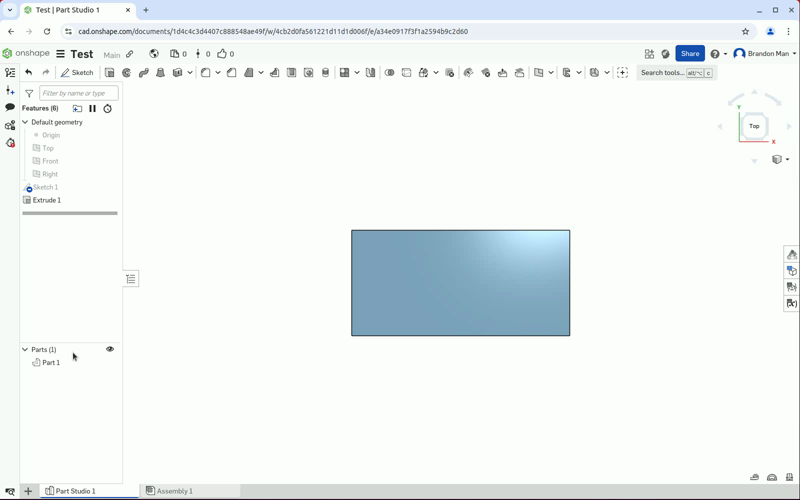
key(y)
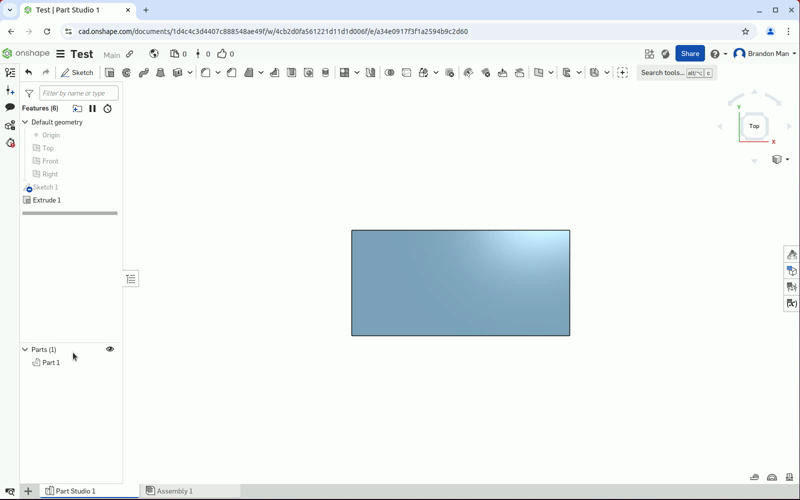
key(shift+p)
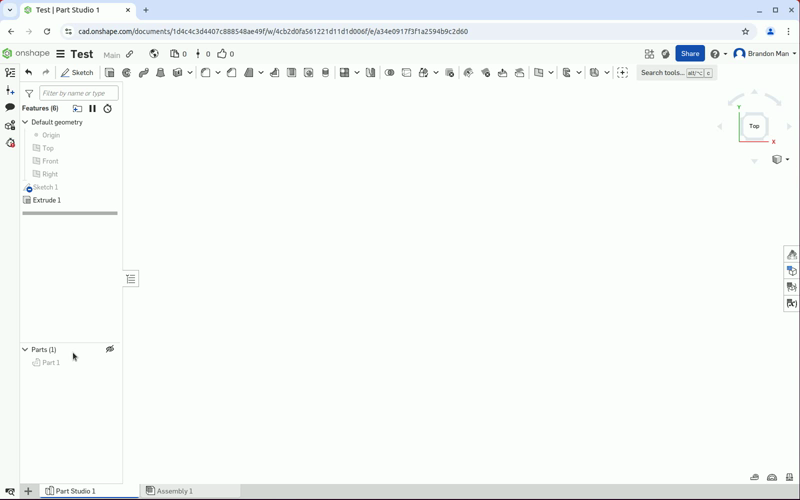
key(space)
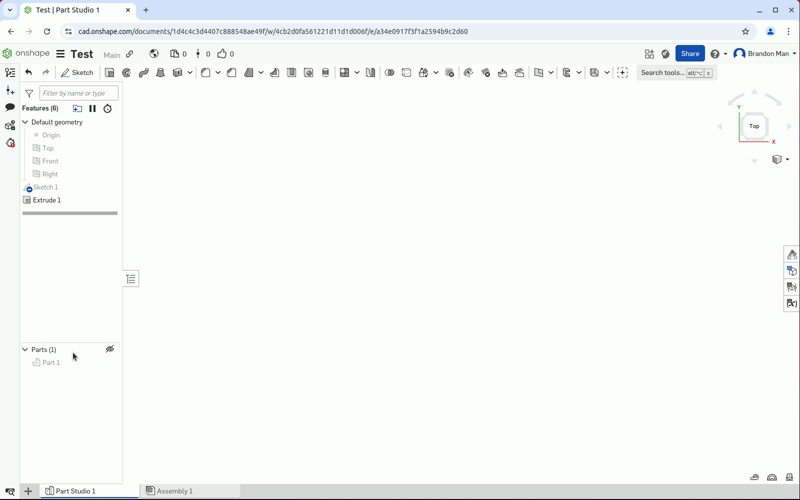
key_down(shift)
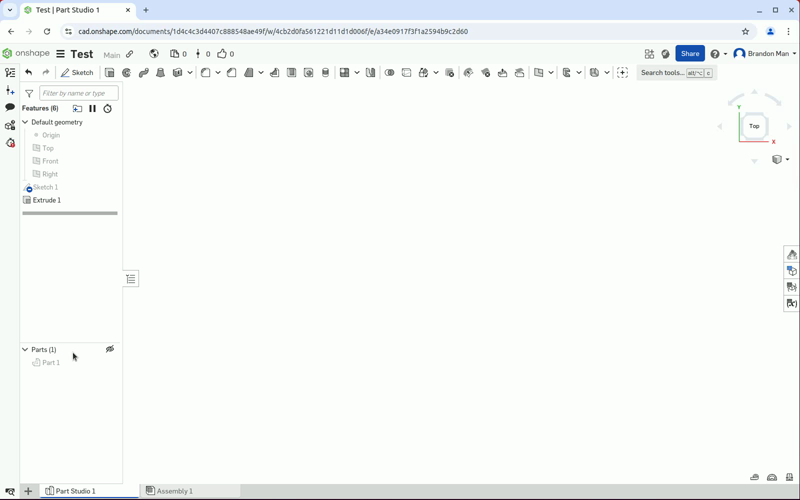
key(up)
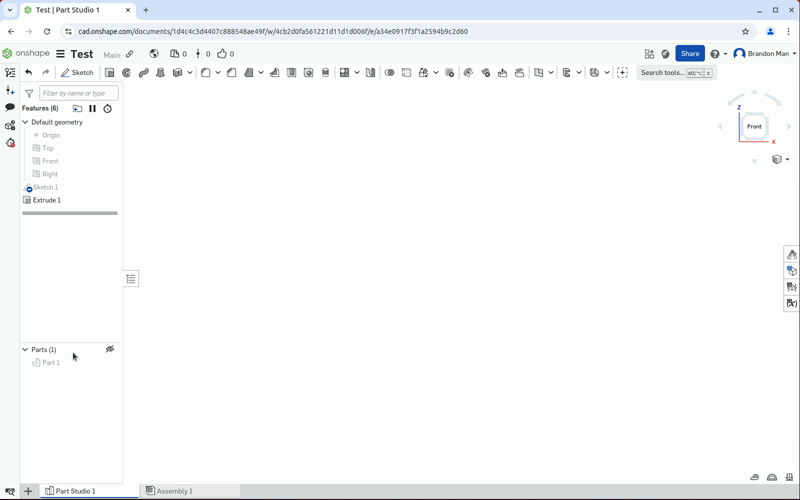
key_up(shift)
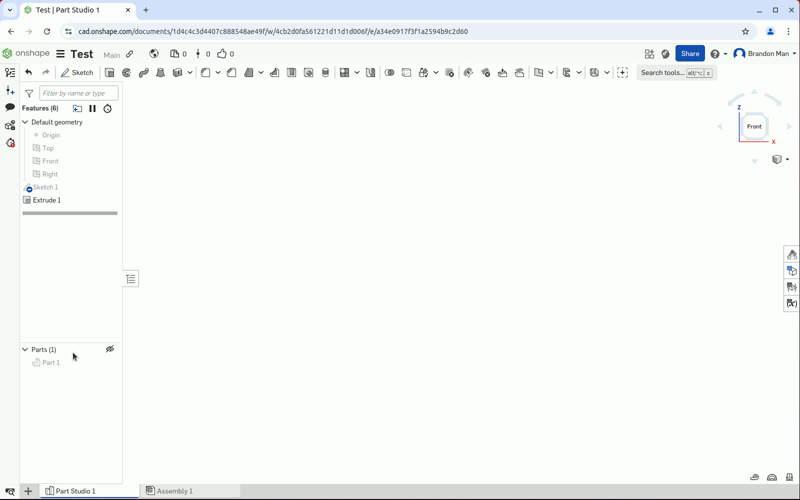
key(space)
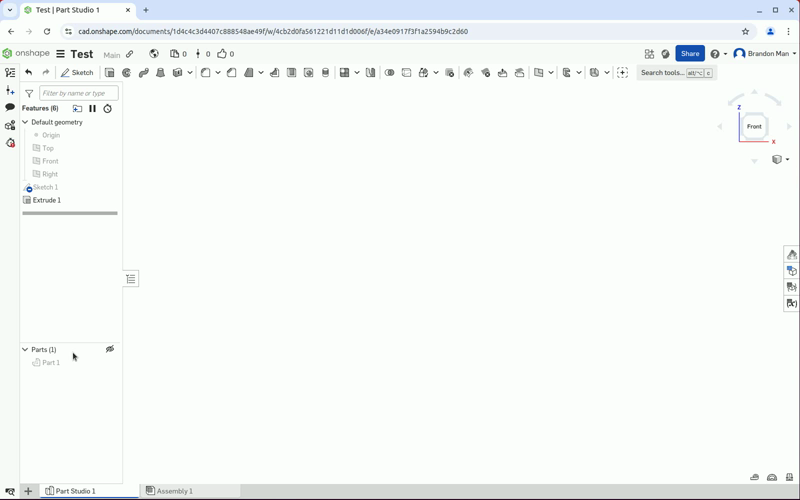
key_down(shift)
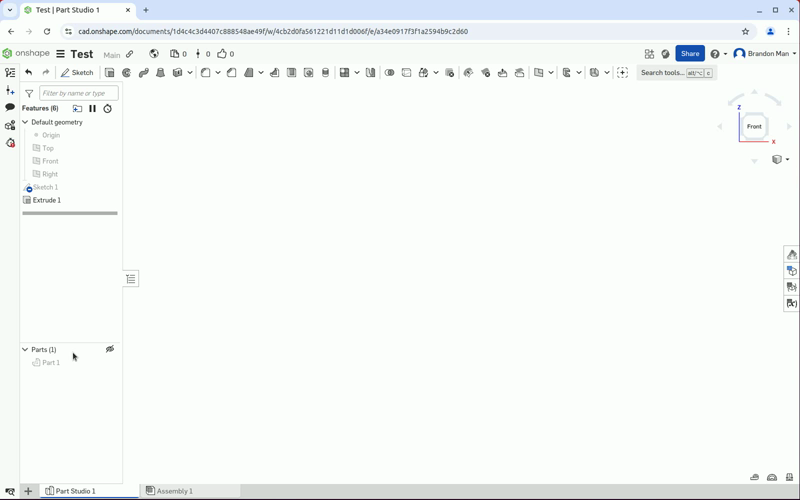
key(left)
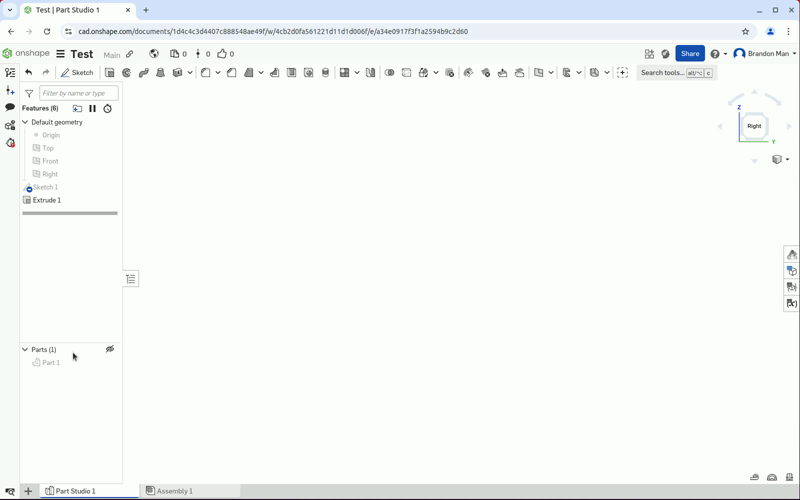
key_up(shift)
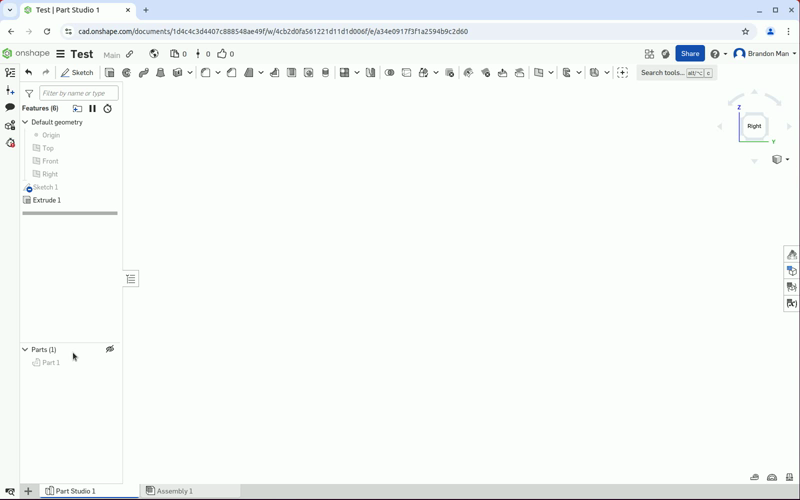
mouse_move(73, 352)
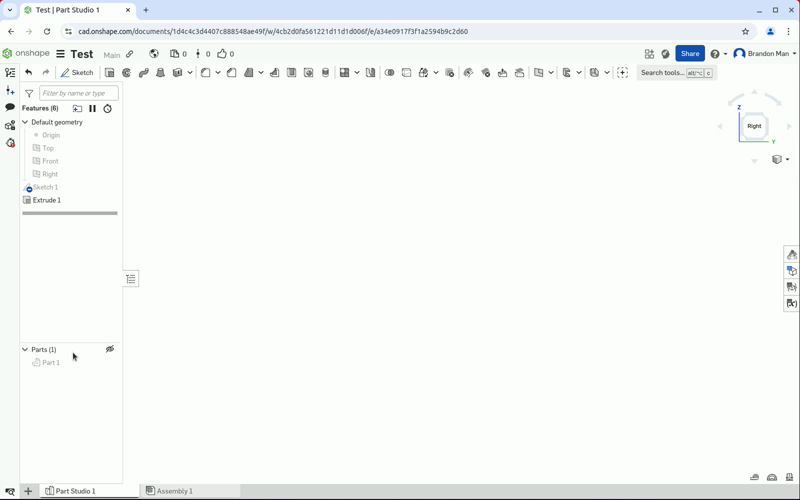
key(shift+y)
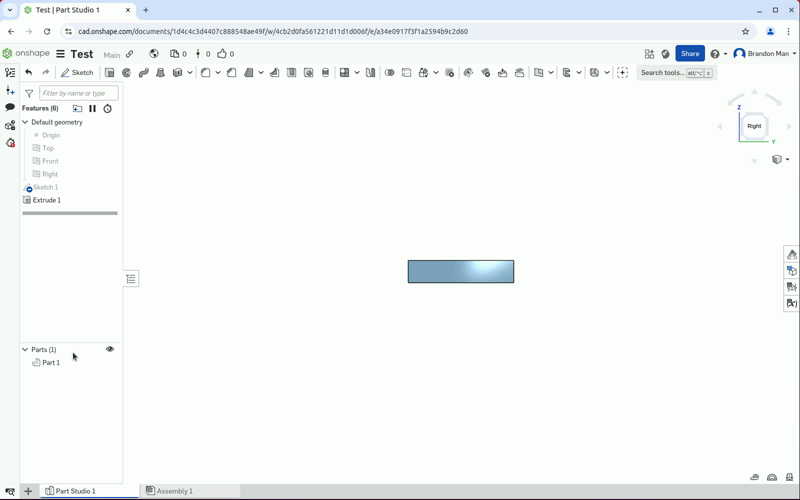
mouse_move(541, 75)
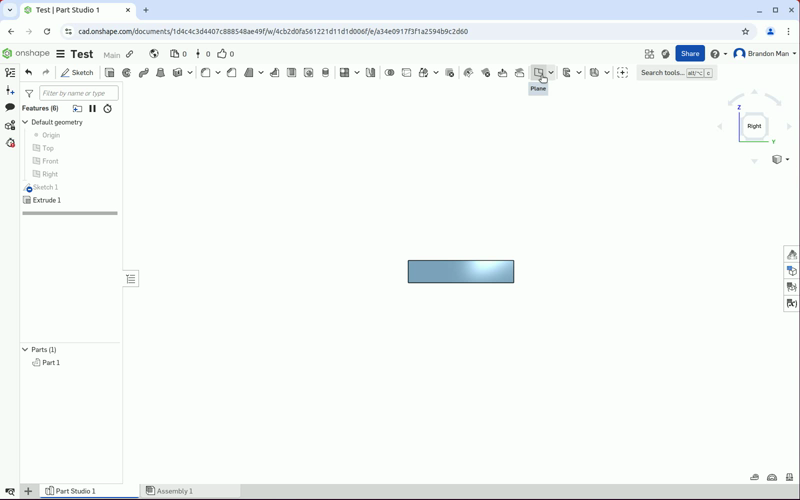
click(541, 75)
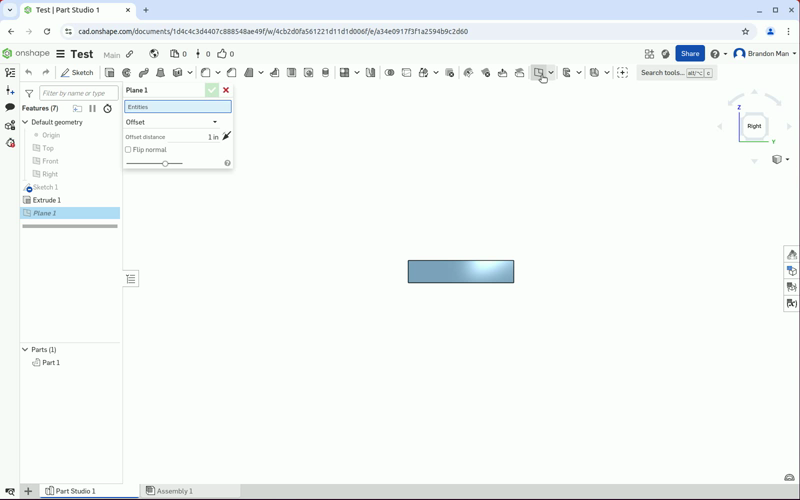
mouse_move(73, 176)
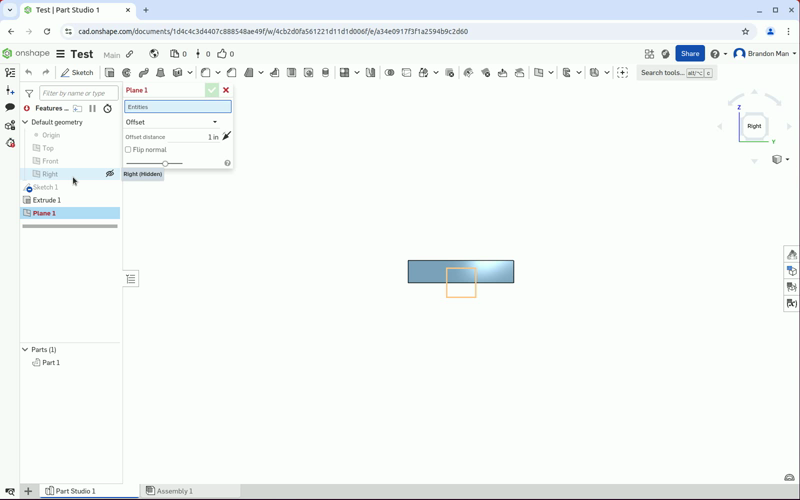
click(73, 176)
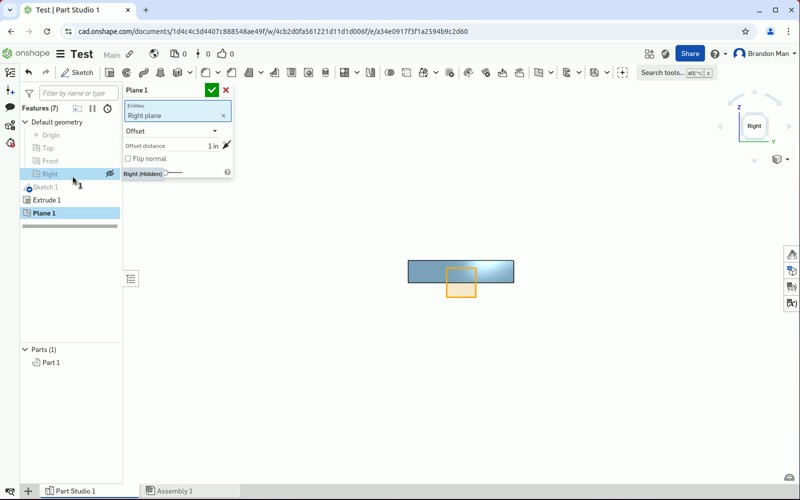
key(tab, 2)
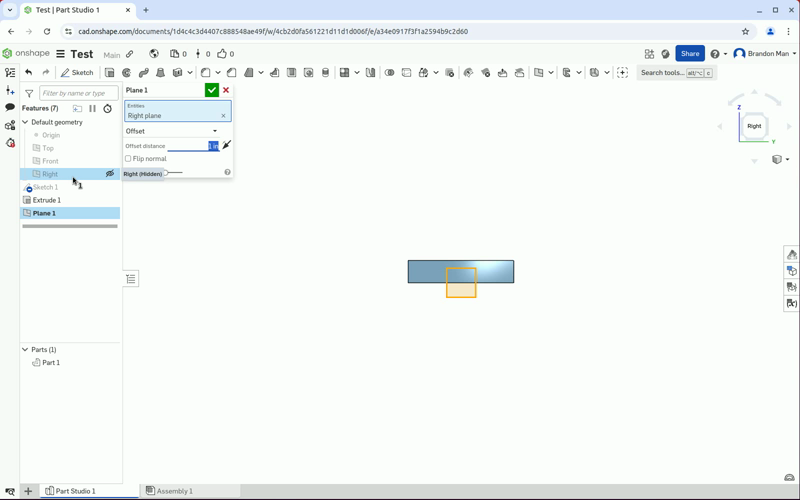
text(22.4)
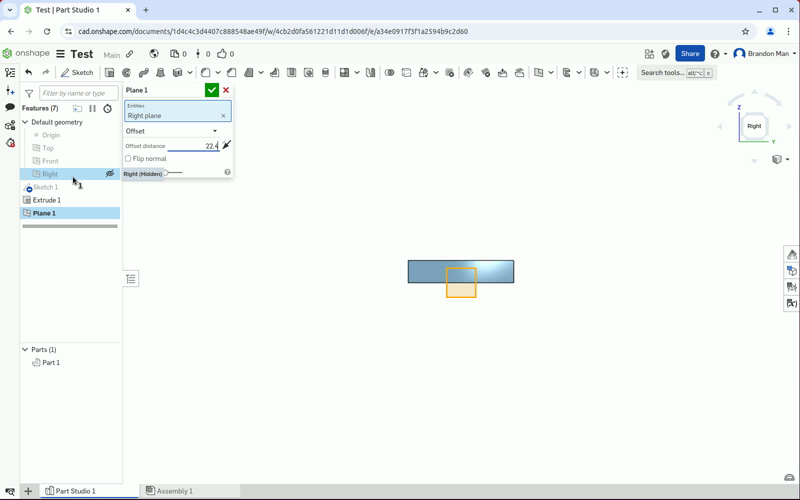
key(enter, 2)
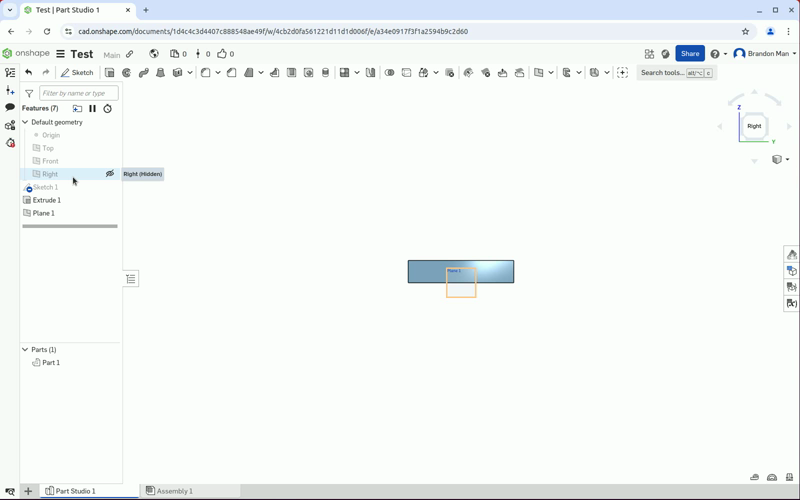
key(shift+s)
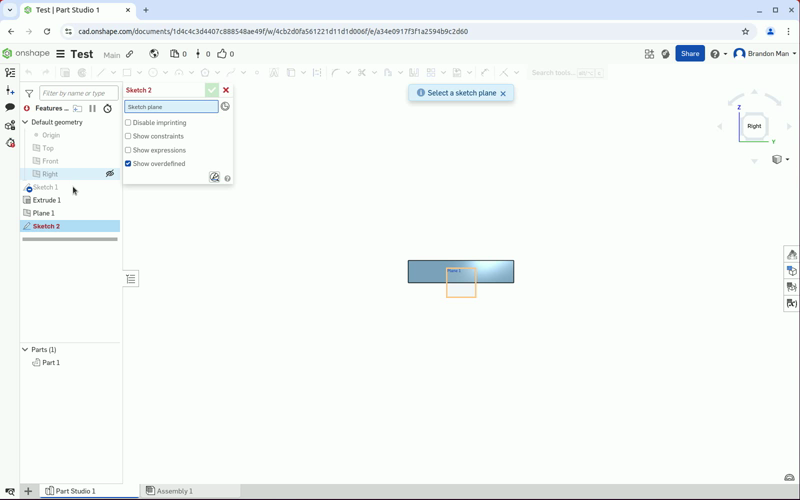
mouse_move(73, 215)
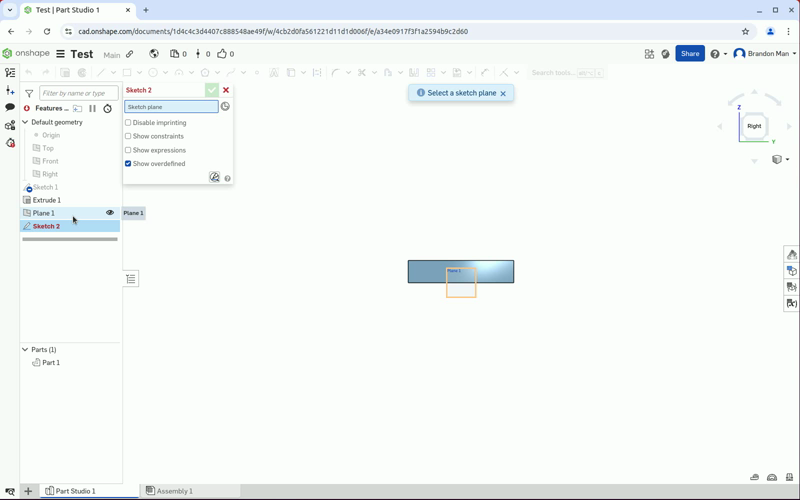
click(73, 215)
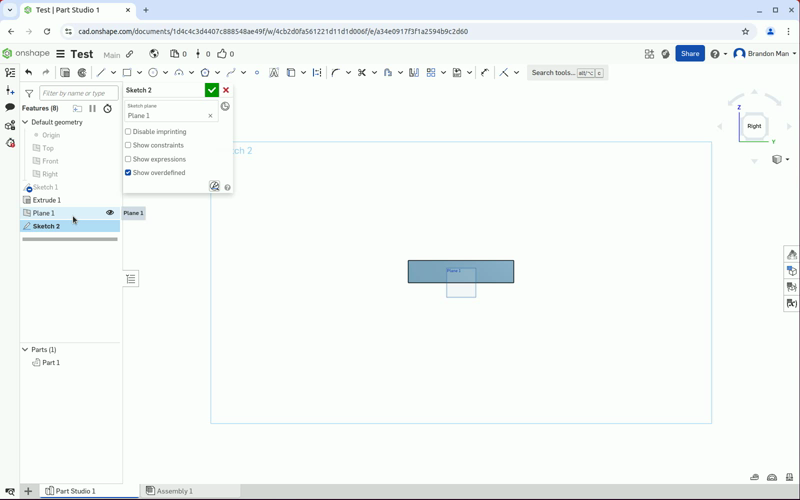
mouse_move(73, 352)
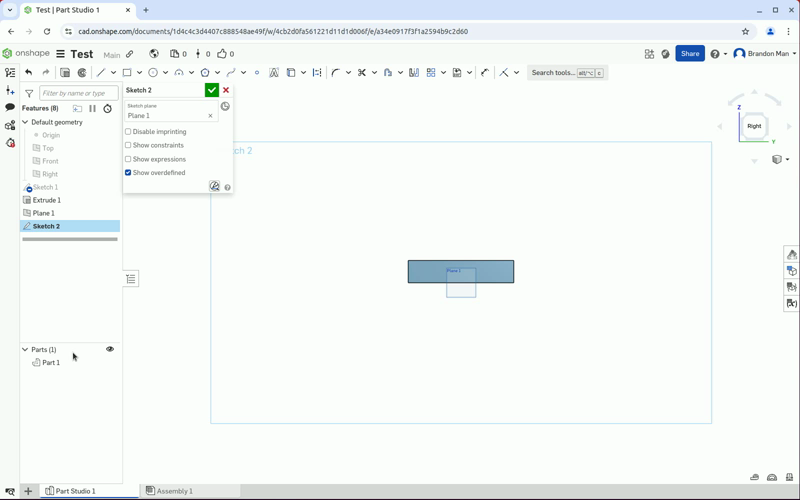
key(y)
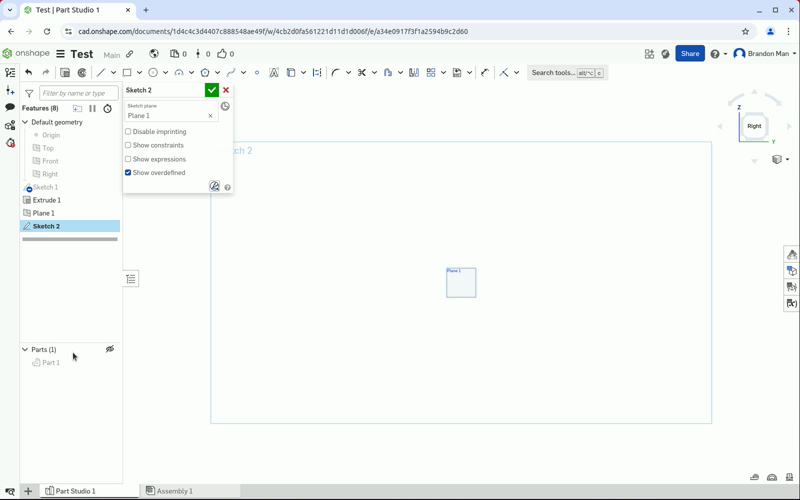
key(l)
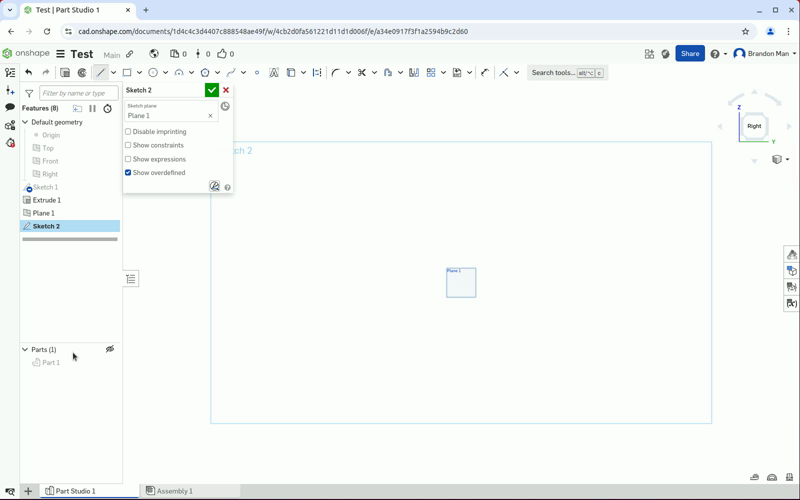
key_down(shift)
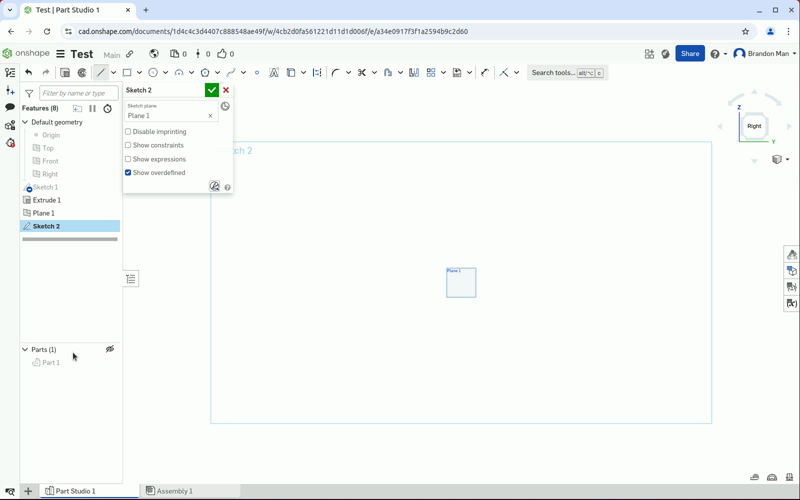
mouse_move(407, 282)
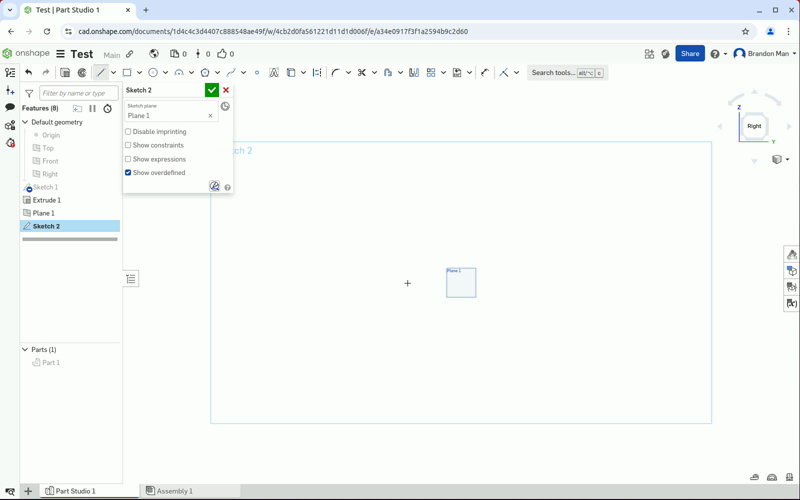
click(407, 282)
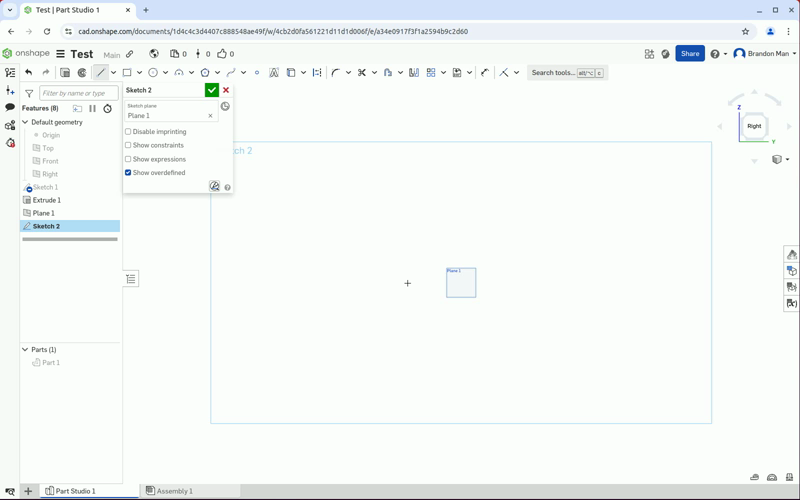
key_up(shift)
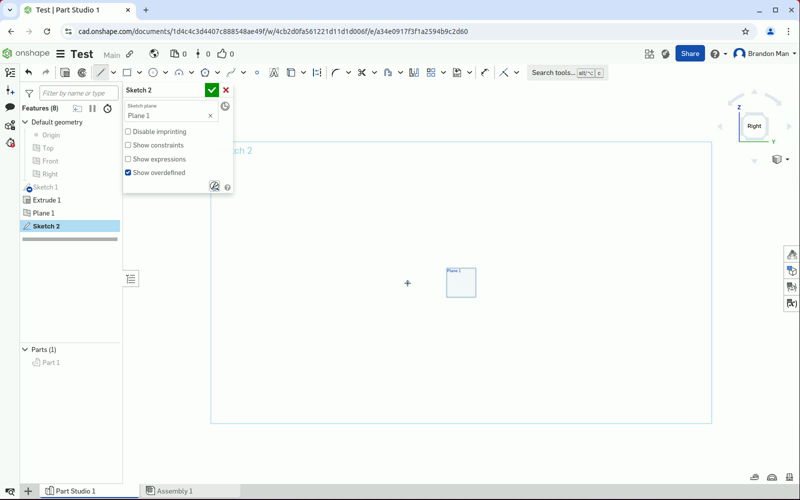
key_down(shift)
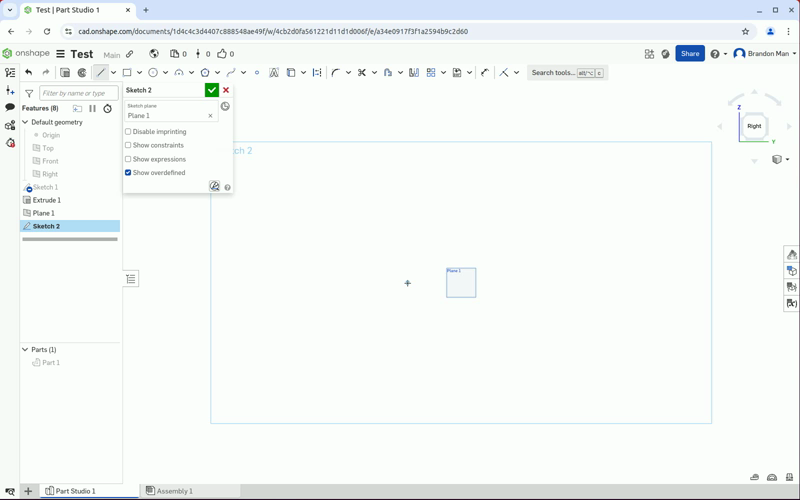
mouse_move(513, 282)
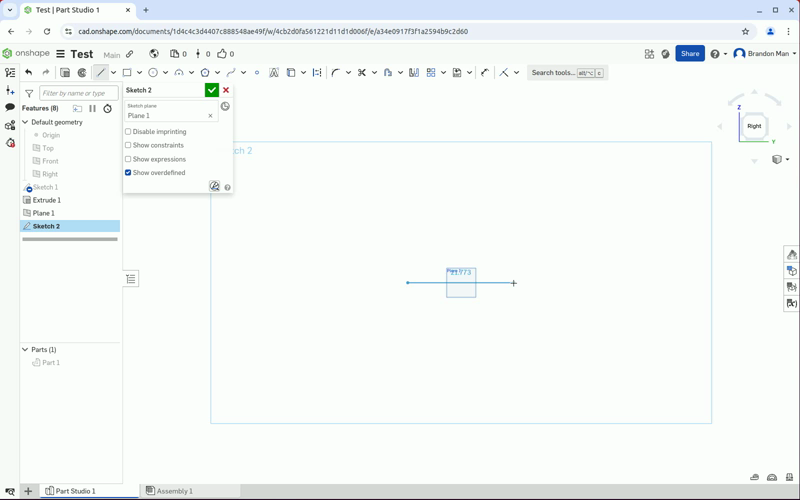
click(513, 282)
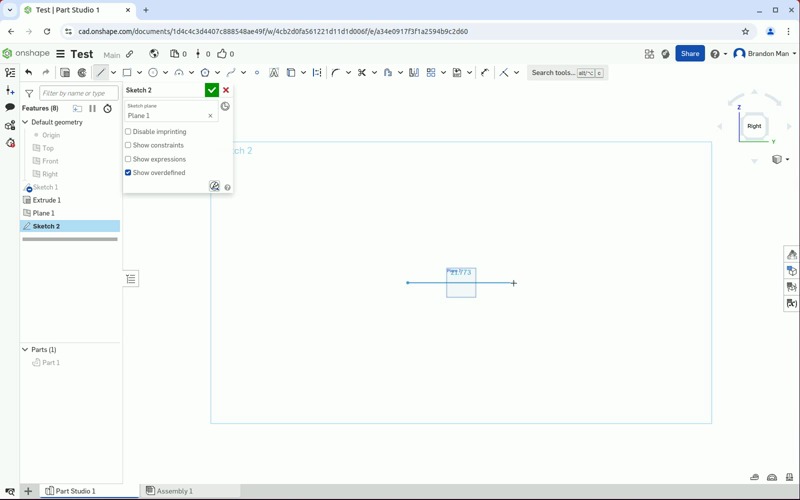
key_up(shift)
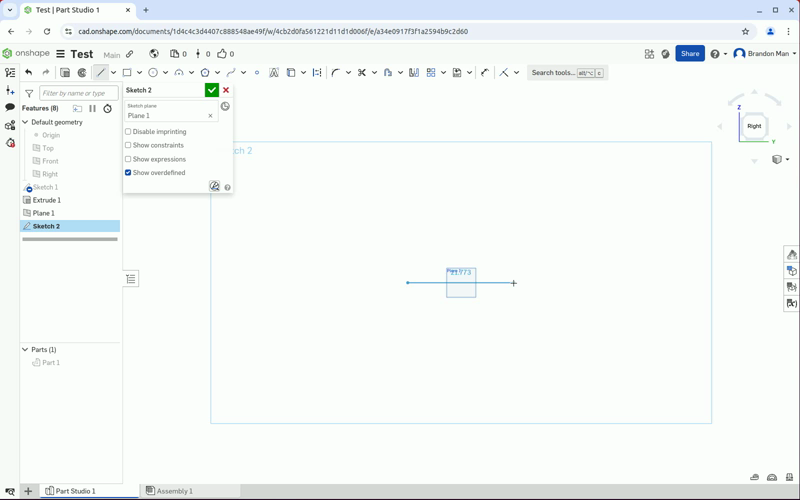
key_down(shift)
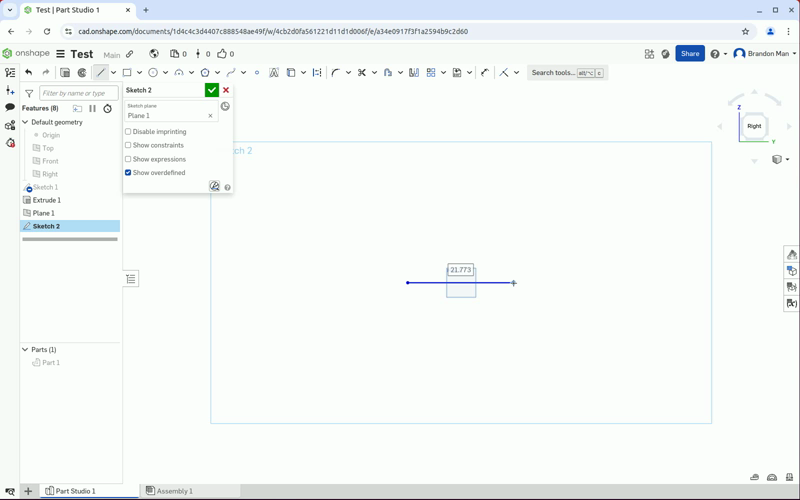
mouse_move(543, 282)
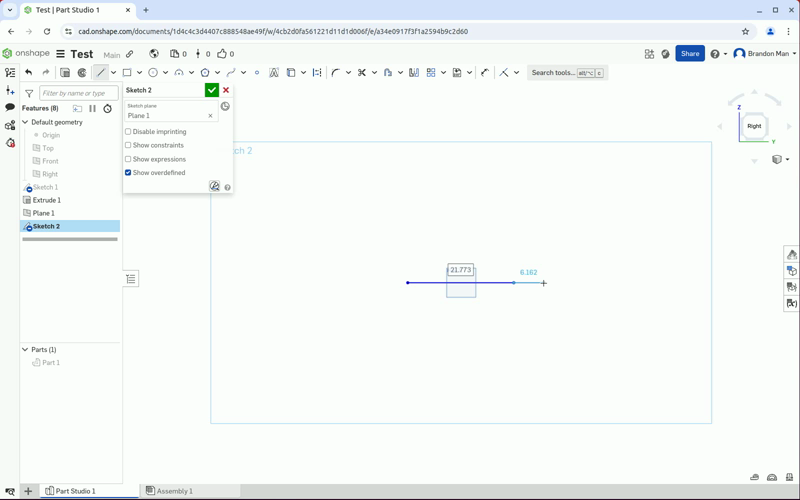
mouse_move(513, 260)
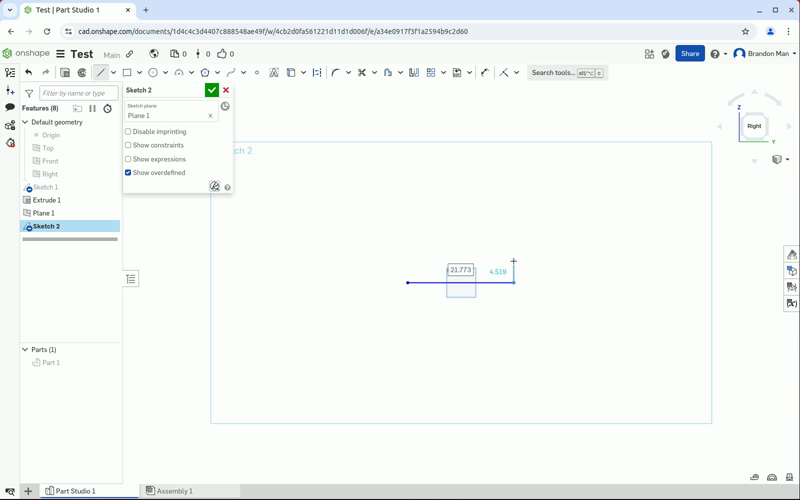
click(513, 260)
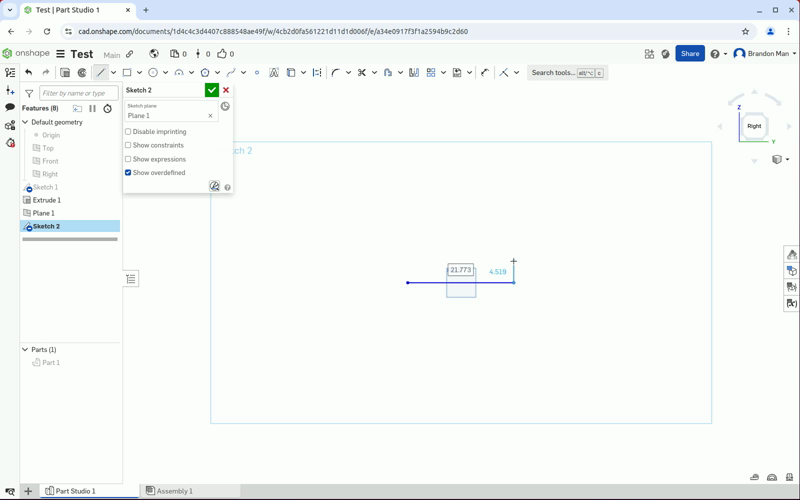
key_up(shift)
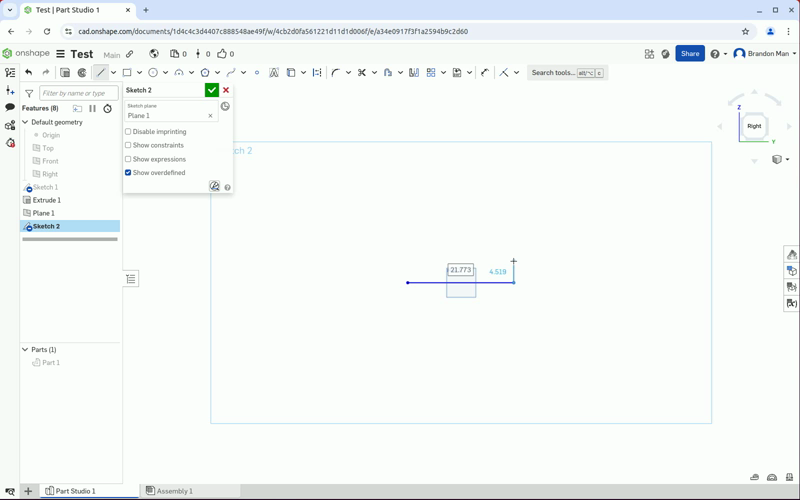
key_down(shift)
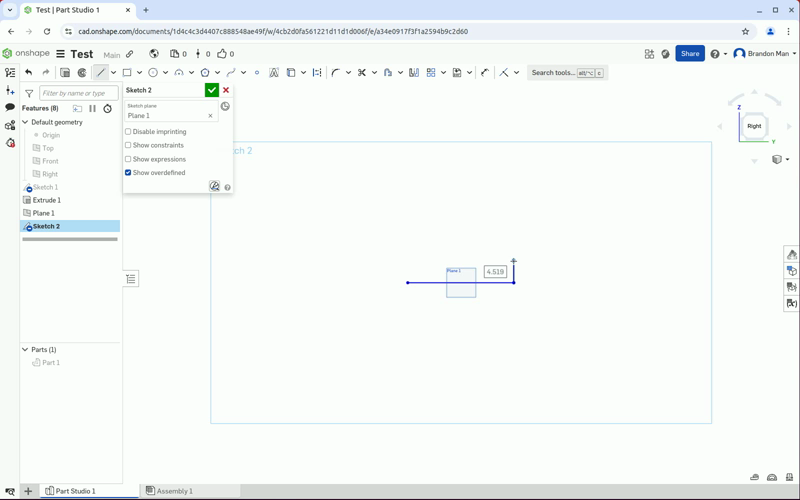
mouse_move(407, 260)
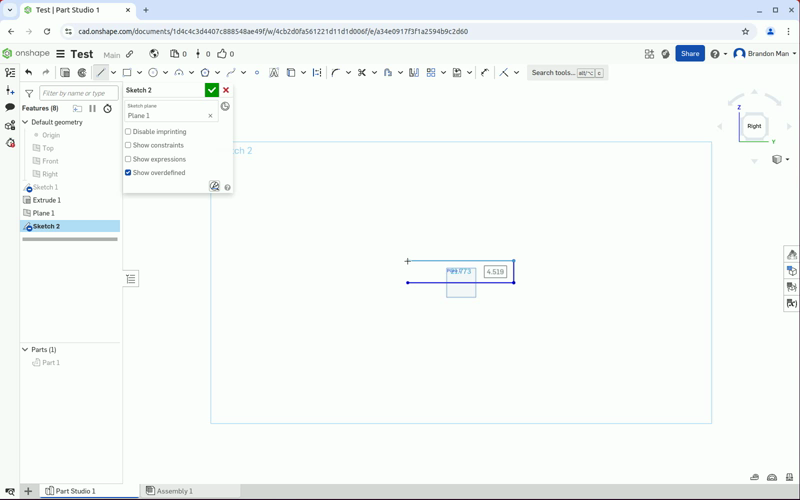
click(407, 260)
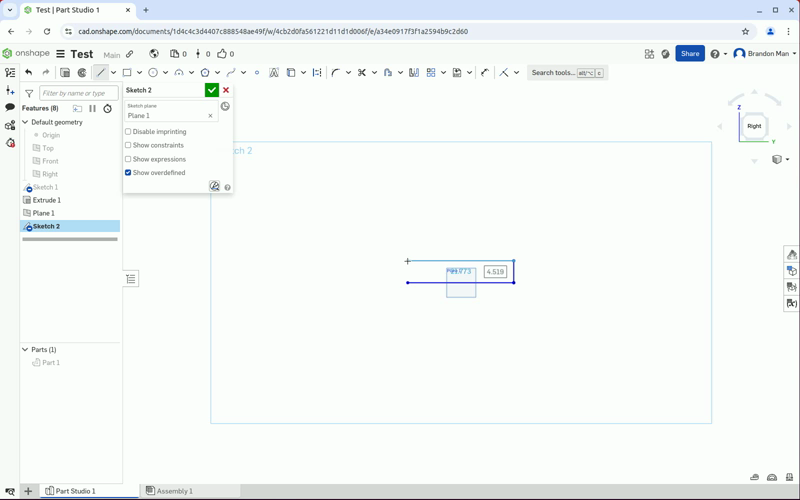
key_up(shift)
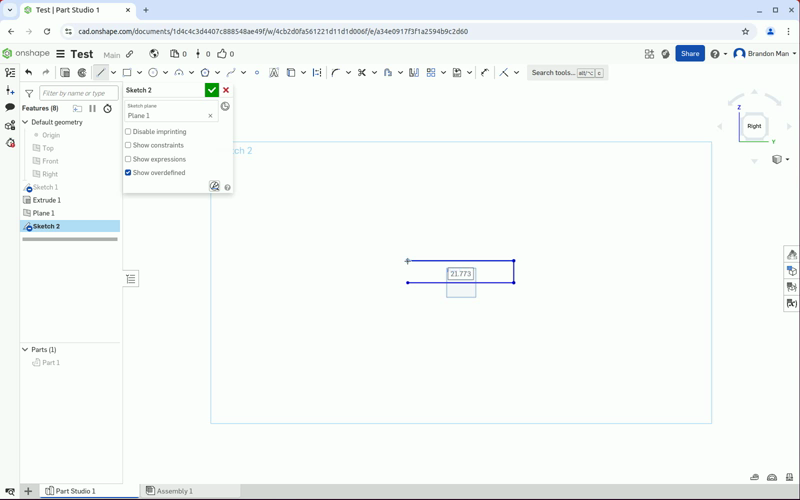
mouse_move(437, 260)
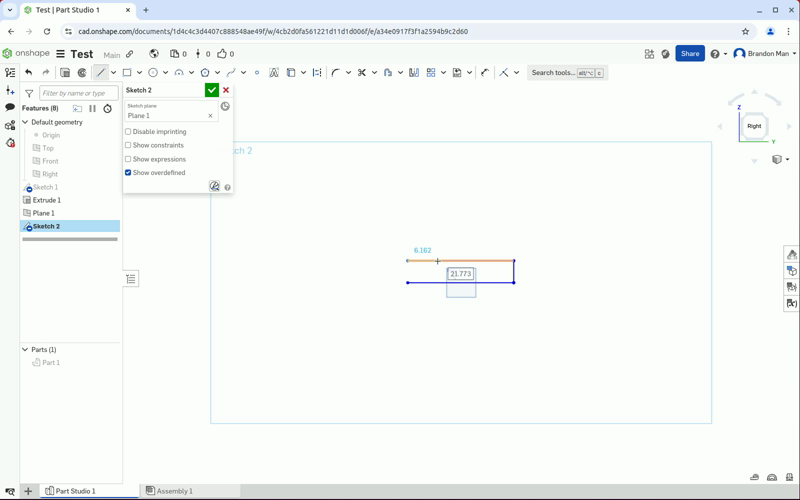
key_down(shift)
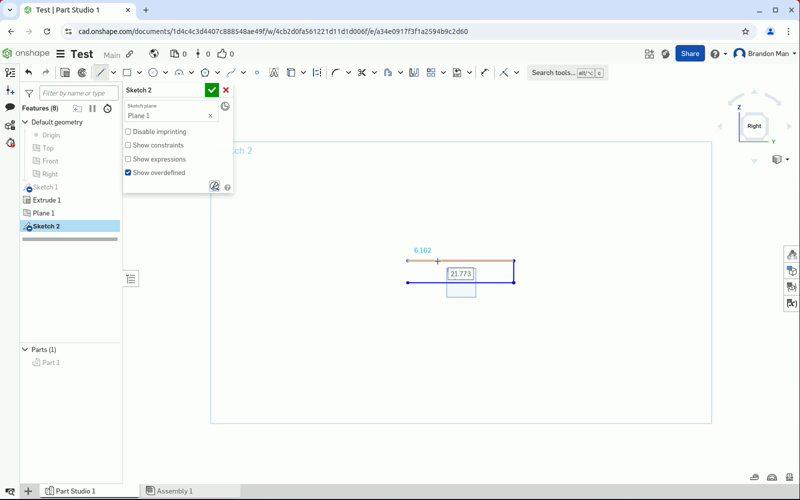
mouse_move(407, 282)
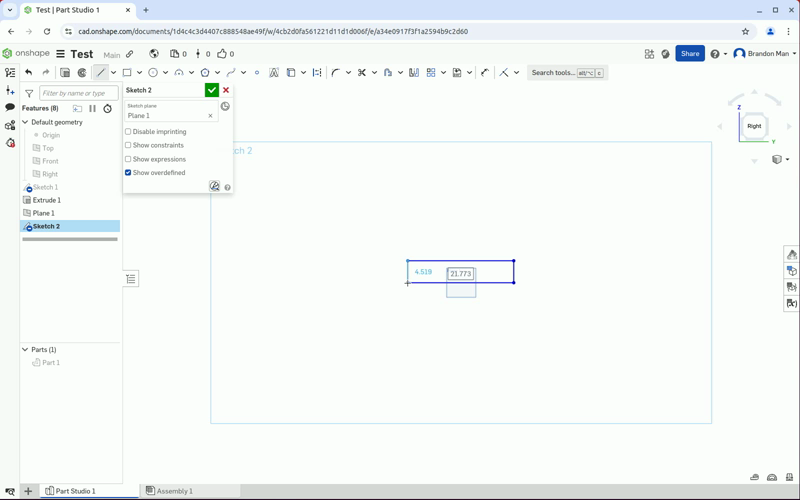
key_up(shift)
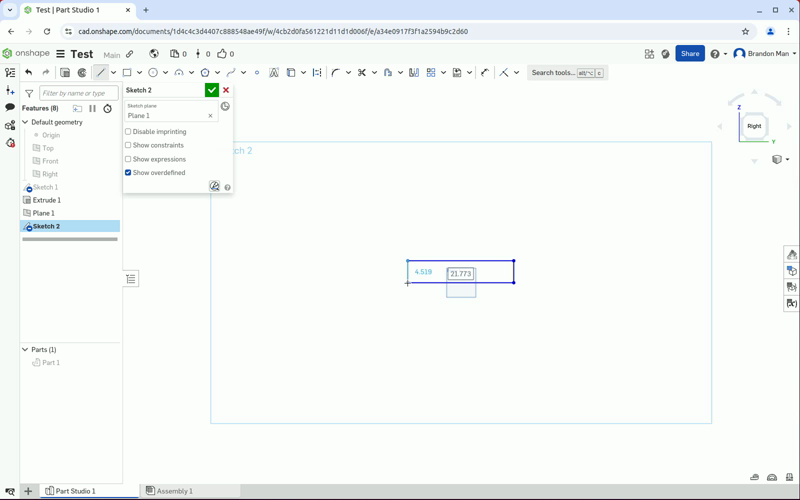
click(407, 282)
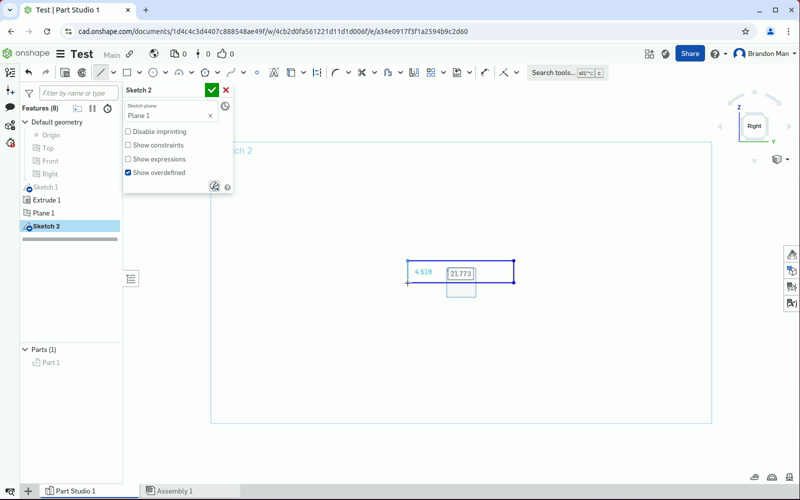
key(esc)
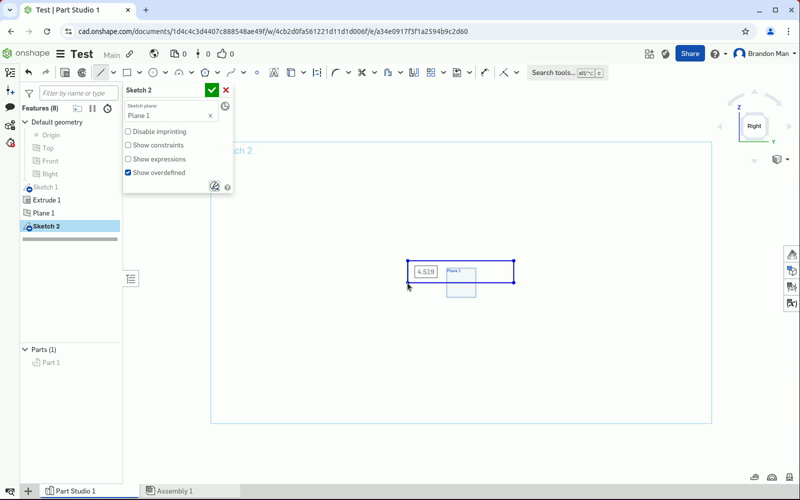
mouse_move(473, 275)
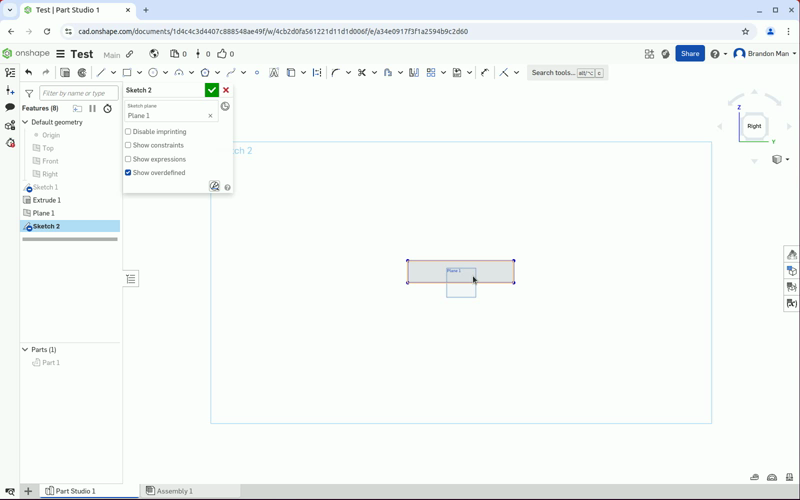
click(473, 275)
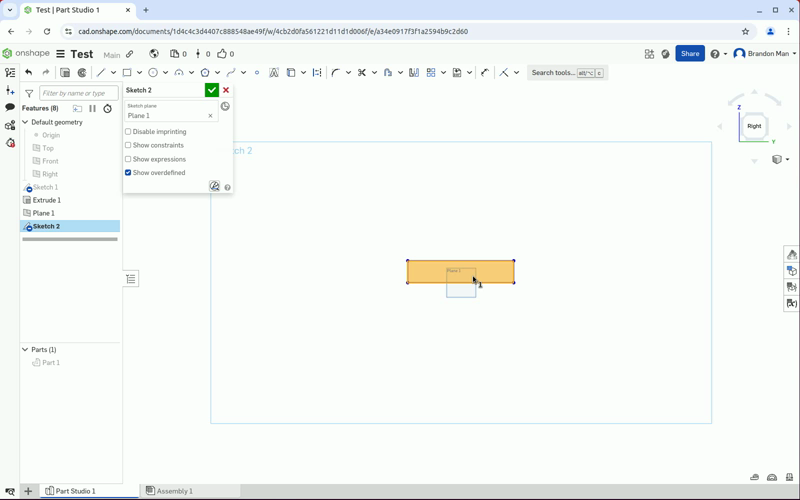
mouse_move(73, 352)
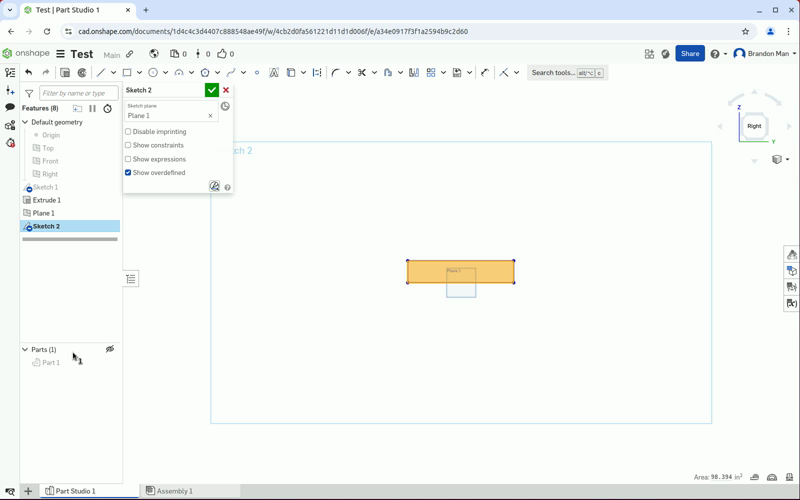
key(shift+y)
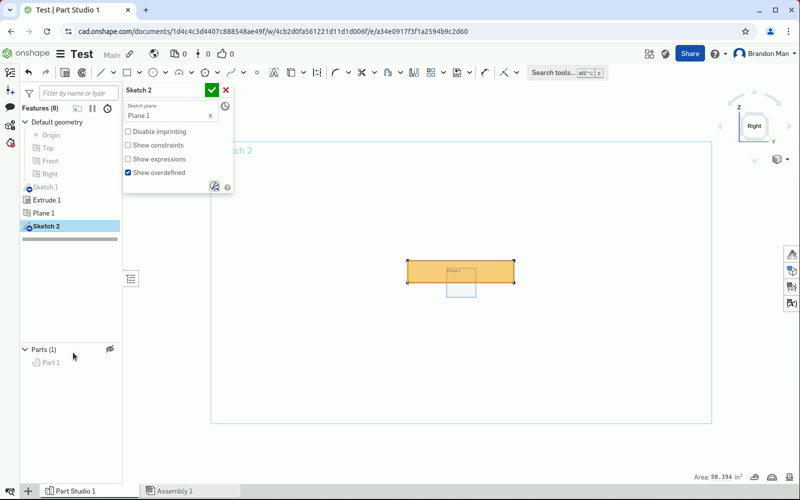
key(shift+e)
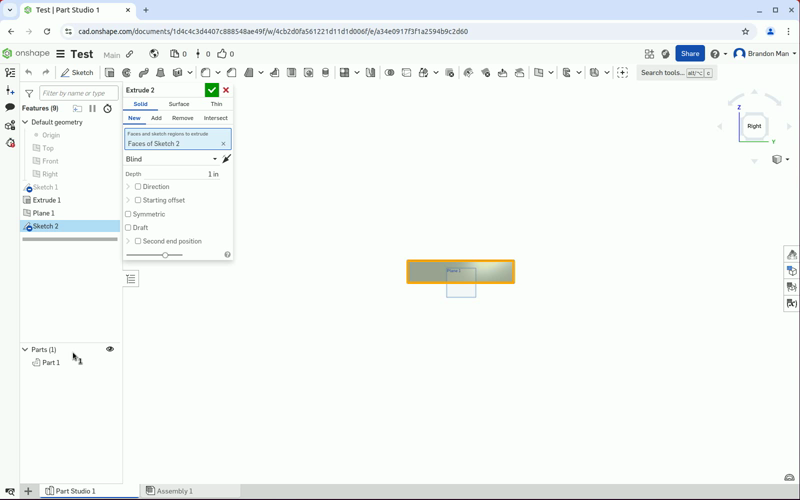
mouse_move(143, 106)
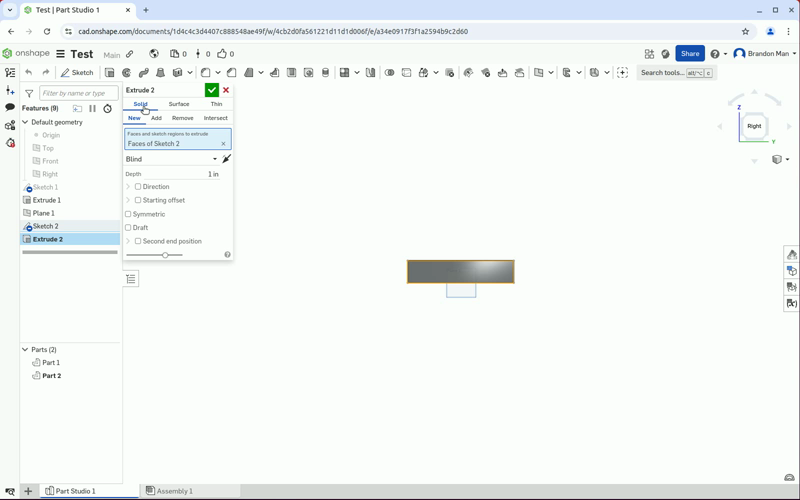
click(143, 106)
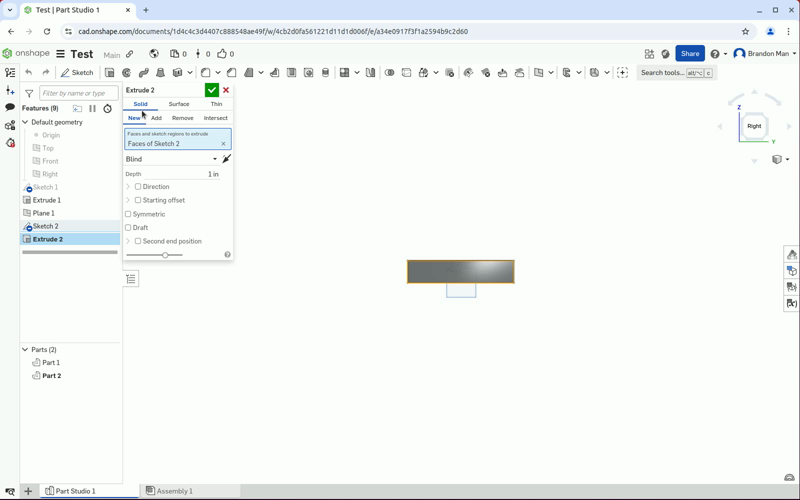
mouse_move(137, 120)
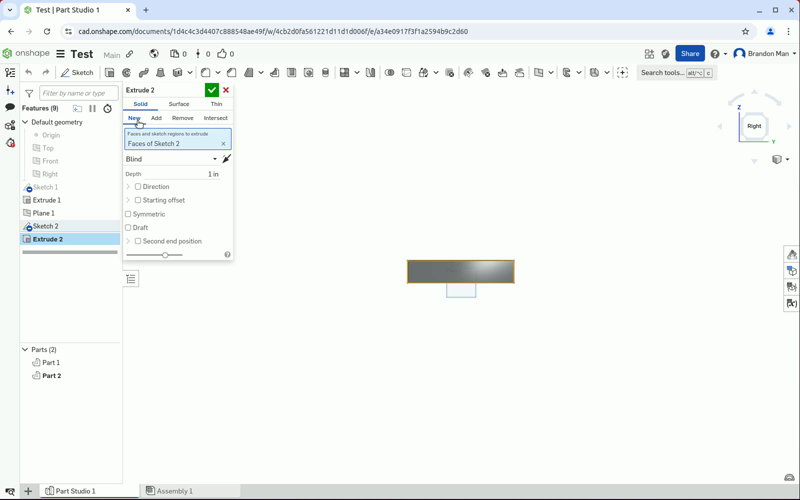
click(137, 120)
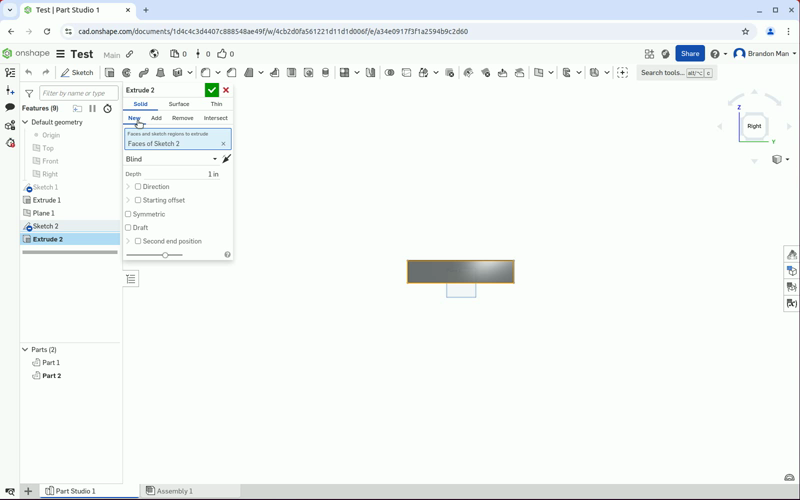
key(tab, 4)
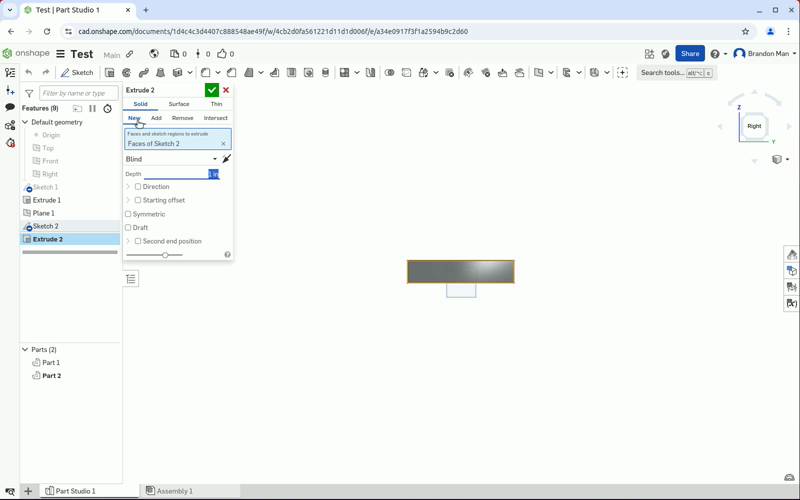
text(0.722)
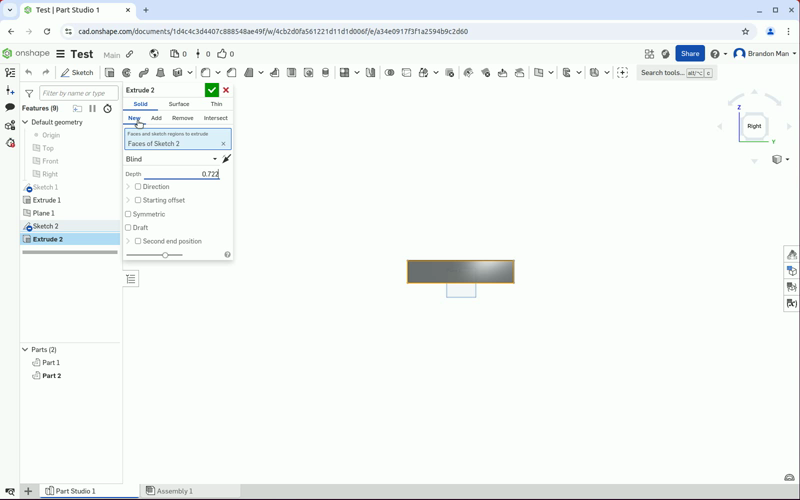
key(enter)
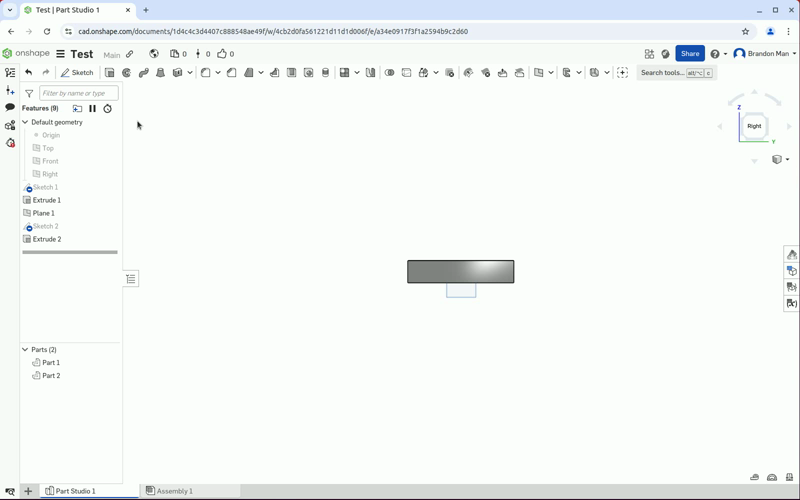
key(shift+h)
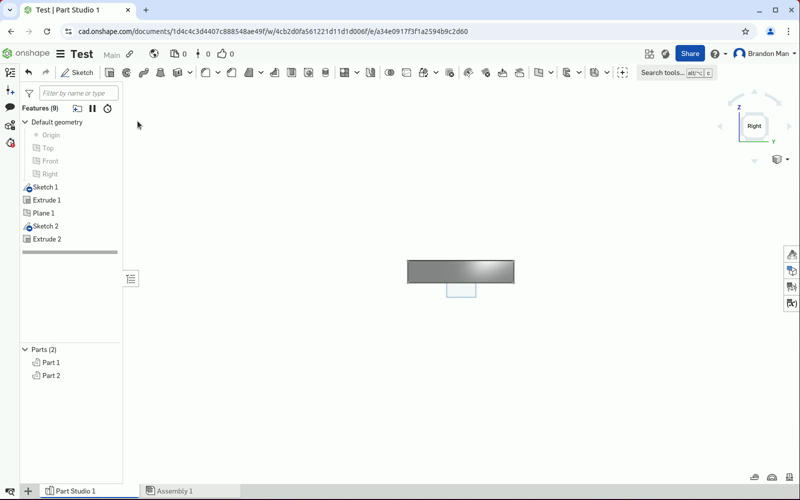
key(shift+h)
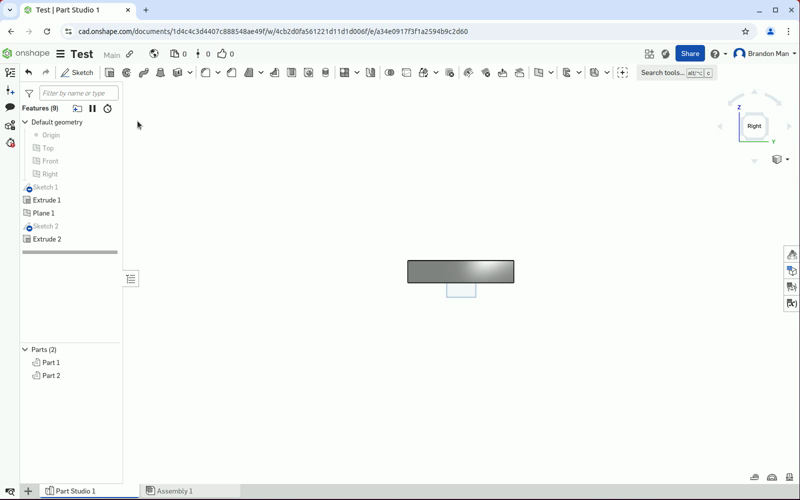
mouse_move(73, 189)
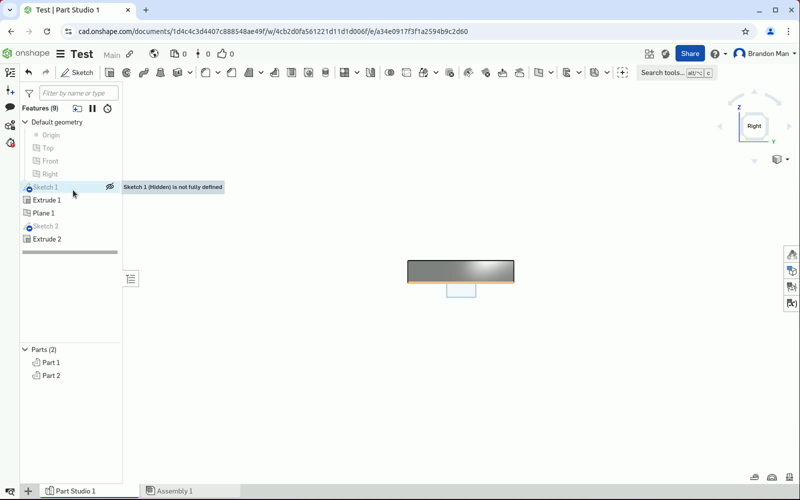
click(73, 189)
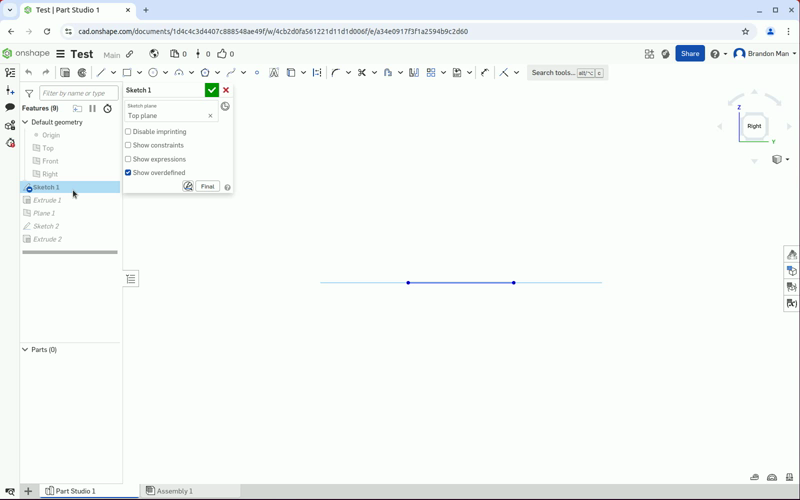
mouse_move(229, 92)
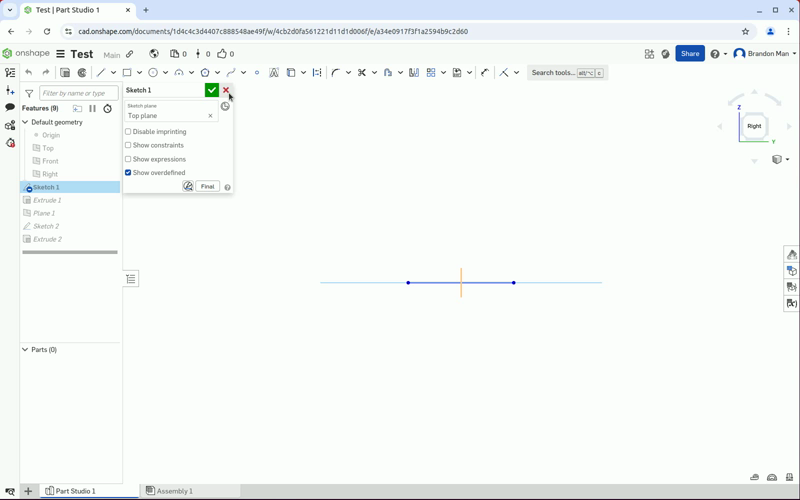
click(229, 92)
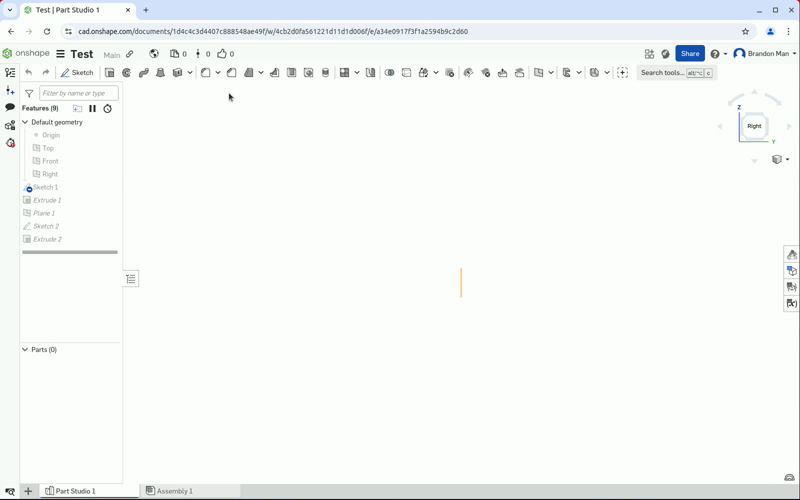
key(shift+s)
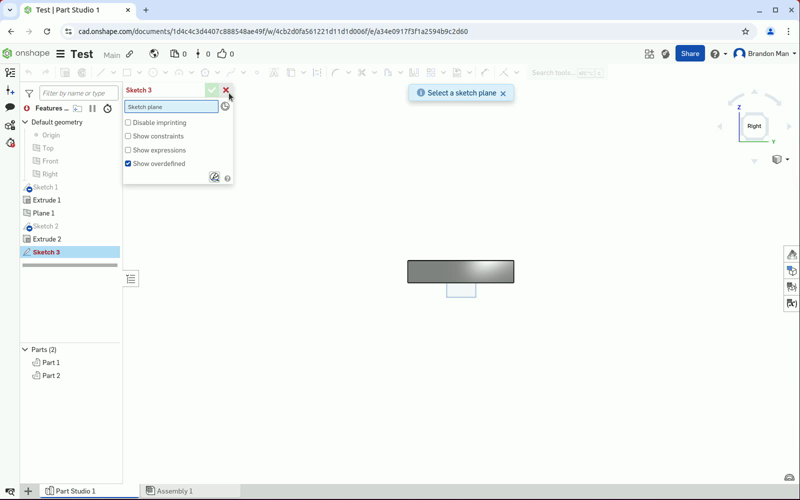
mouse_move(73, 215)
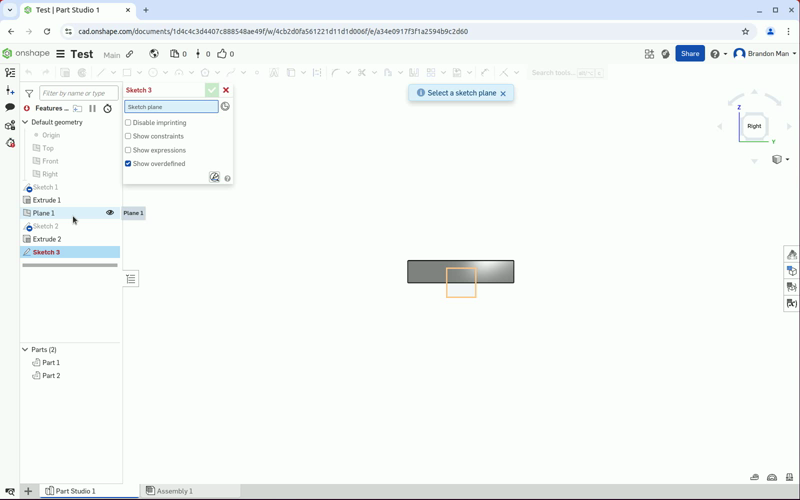
click(73, 215)
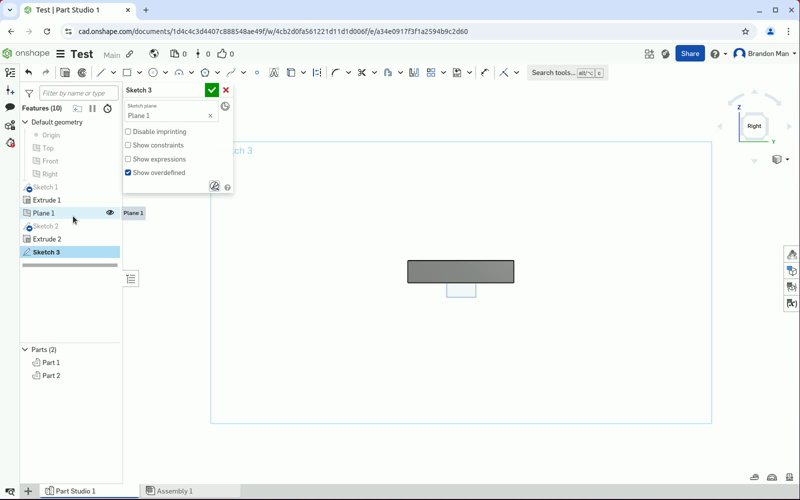
mouse_move(73, 352)
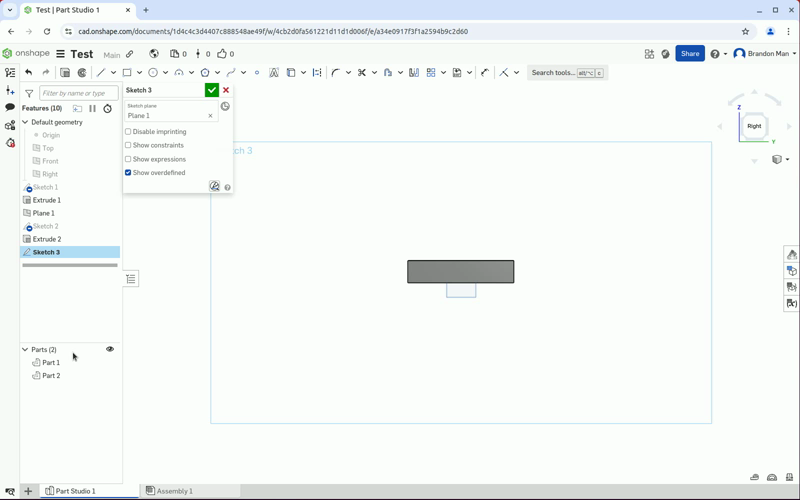
key(y)
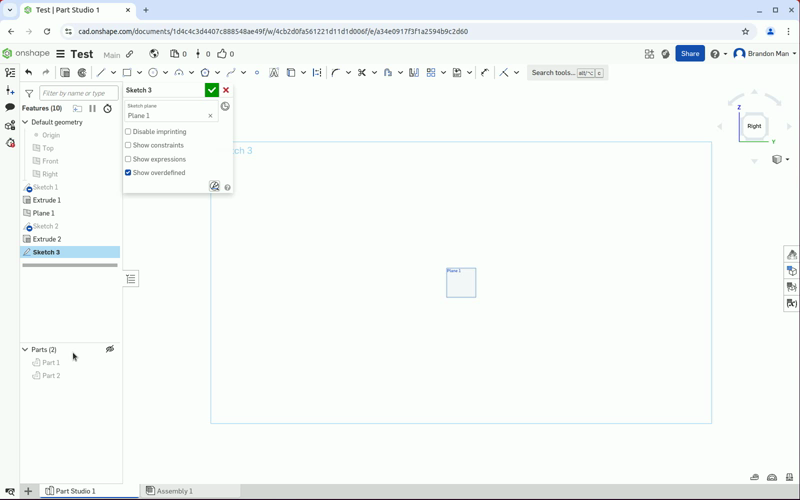
key(l)
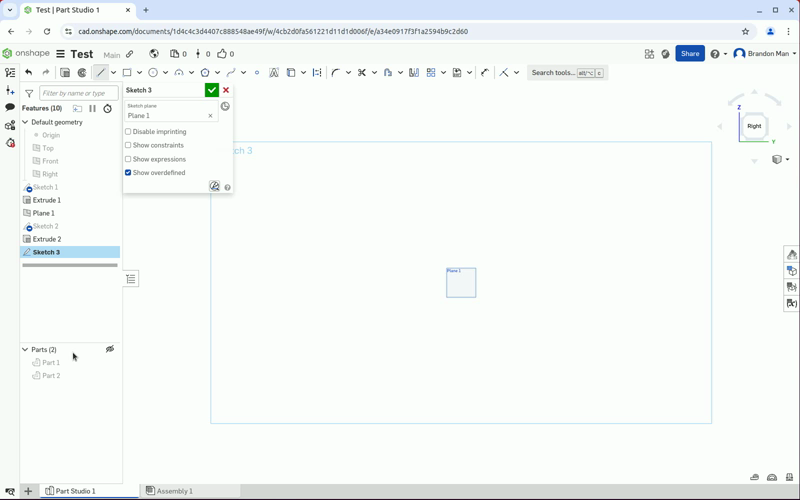
key_down(shift)
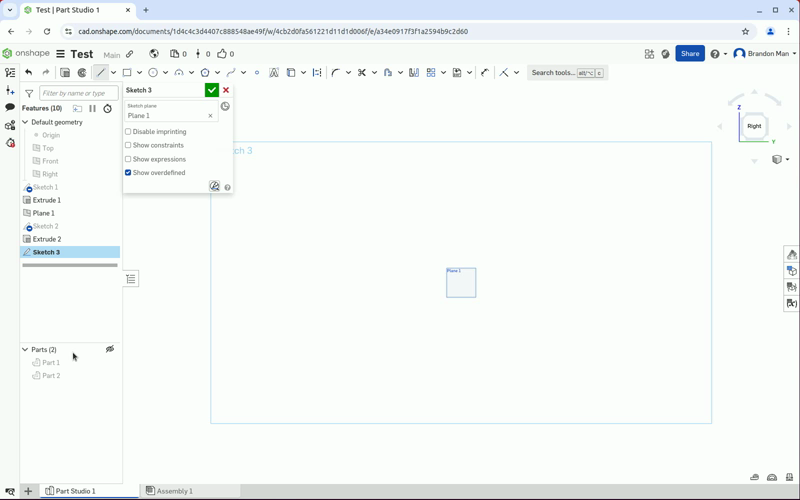
mouse_move(407, 260)
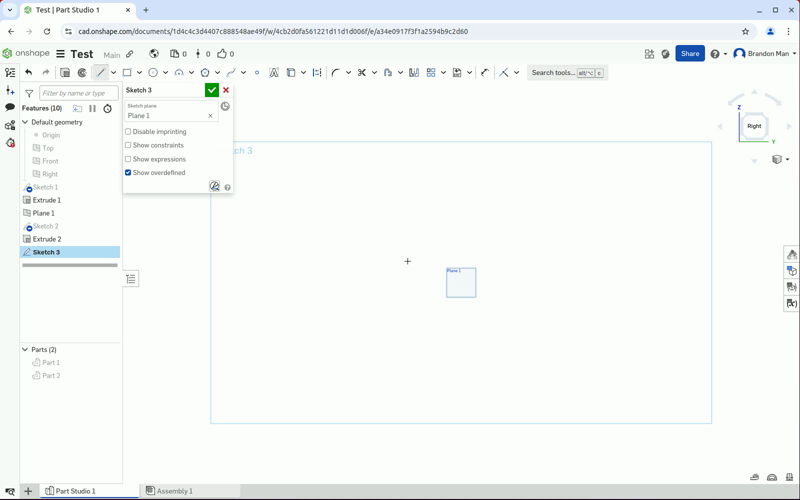
click(407, 260)
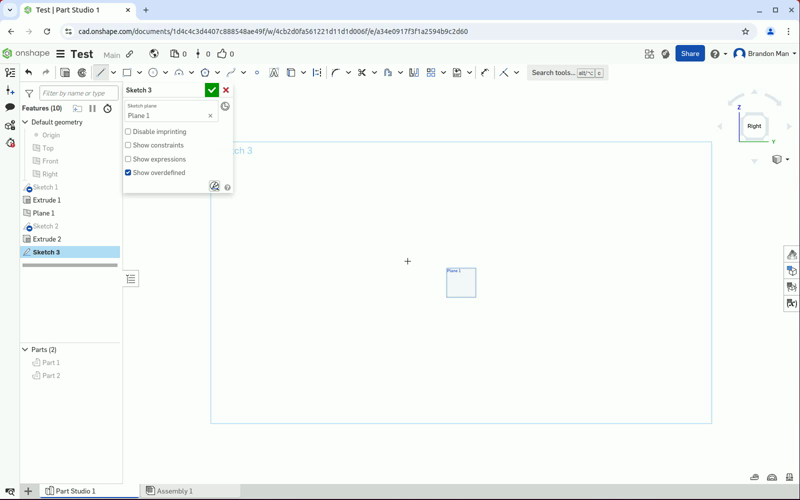
key_up(shift)
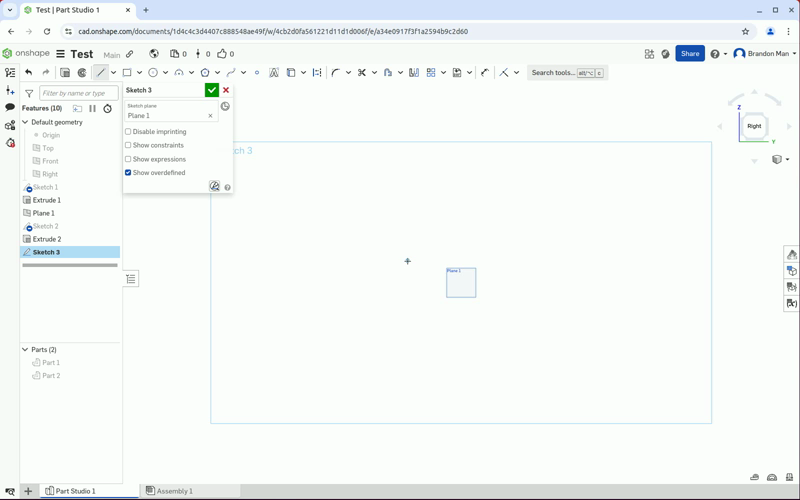
key_down(shift)
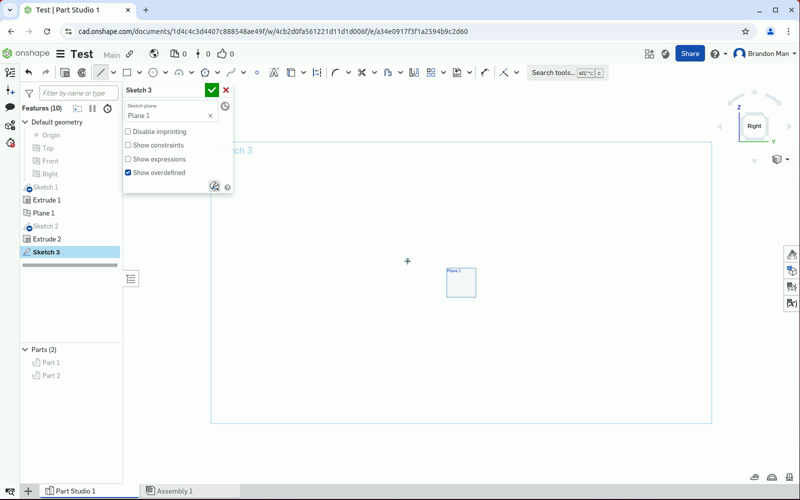
mouse_move(513, 260)
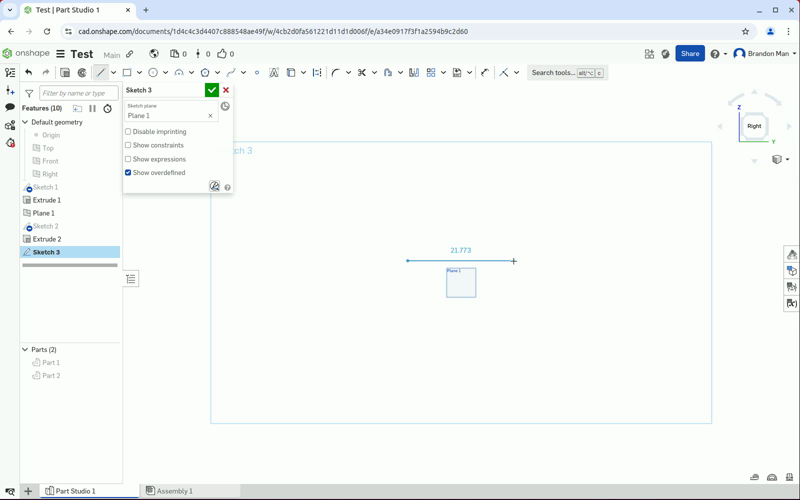
click(513, 260)
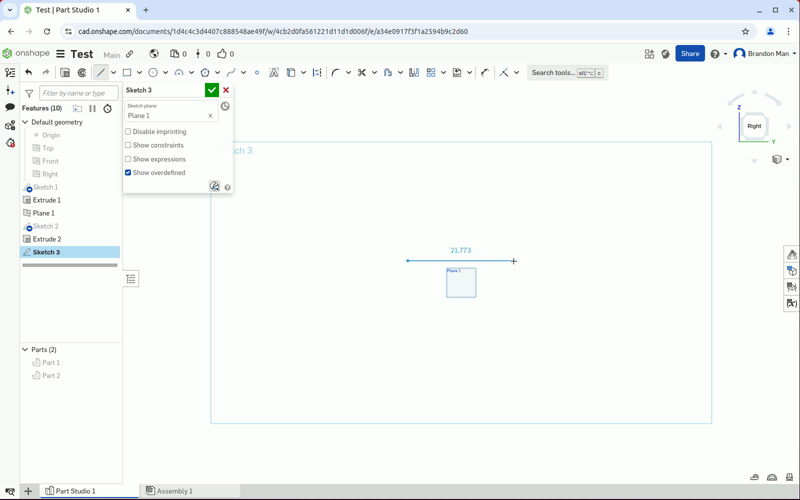
key_up(shift)
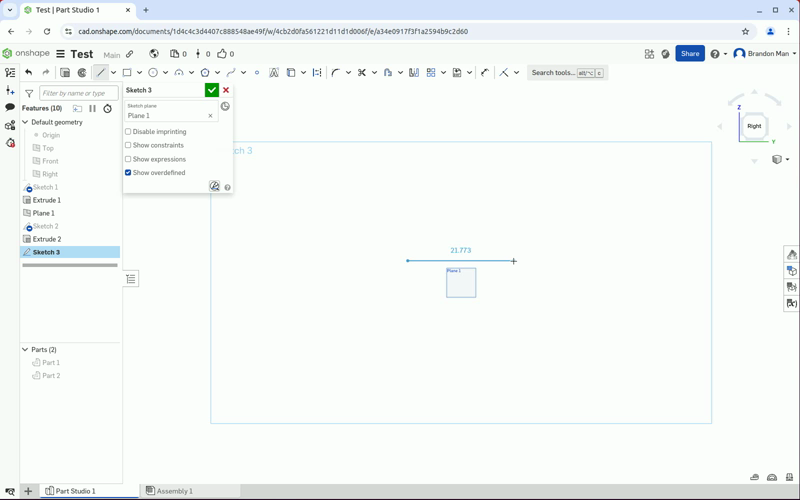
key_down(shift)
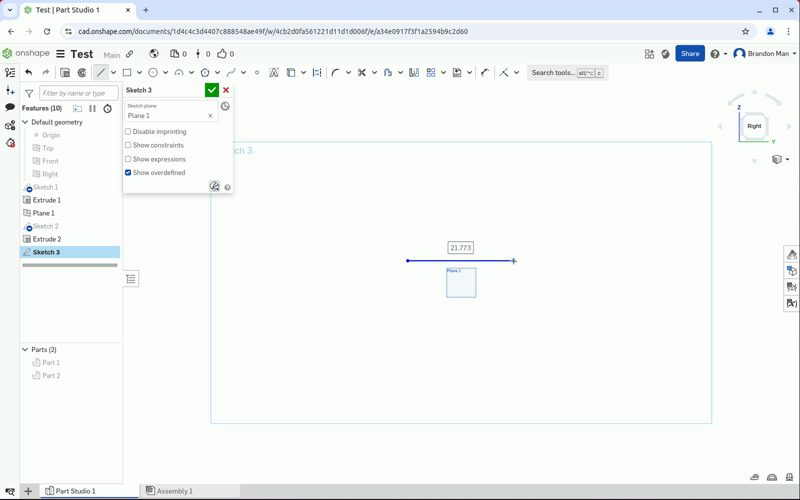
mouse_move(543, 260)
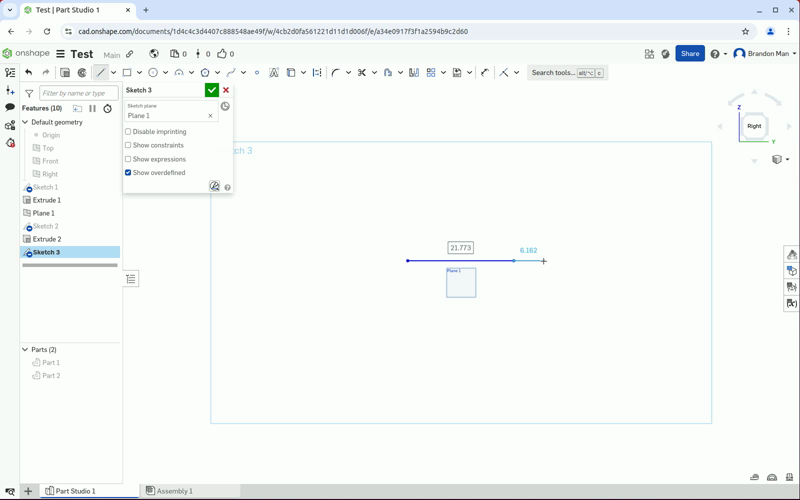
mouse_move(513, 257)
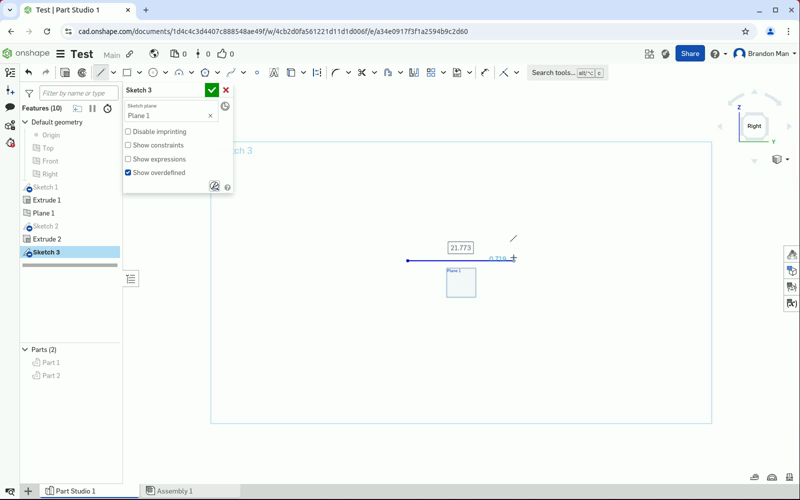
scroll(6)
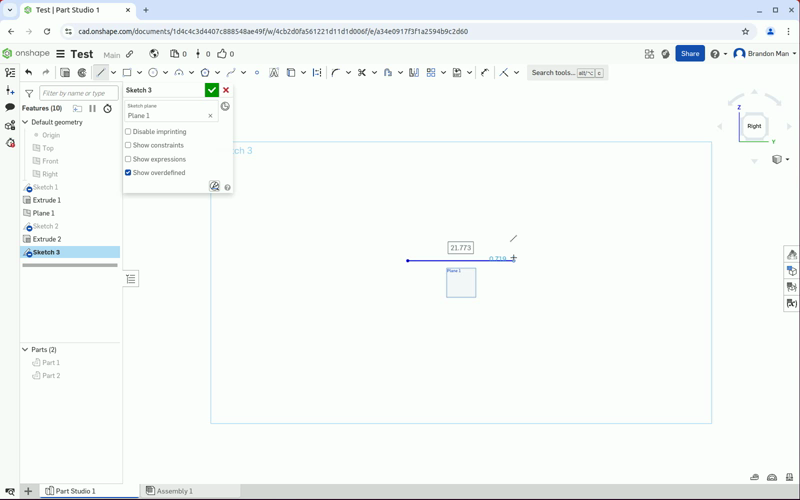
scroll(6)
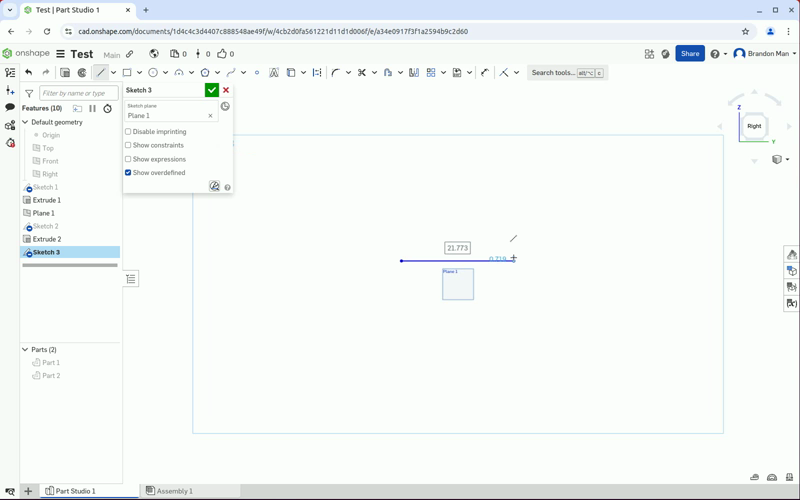
scroll(6)
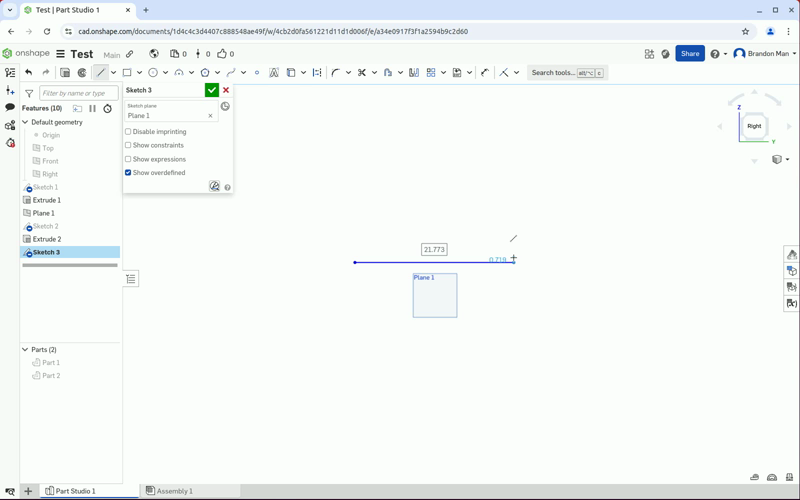
scroll(6)
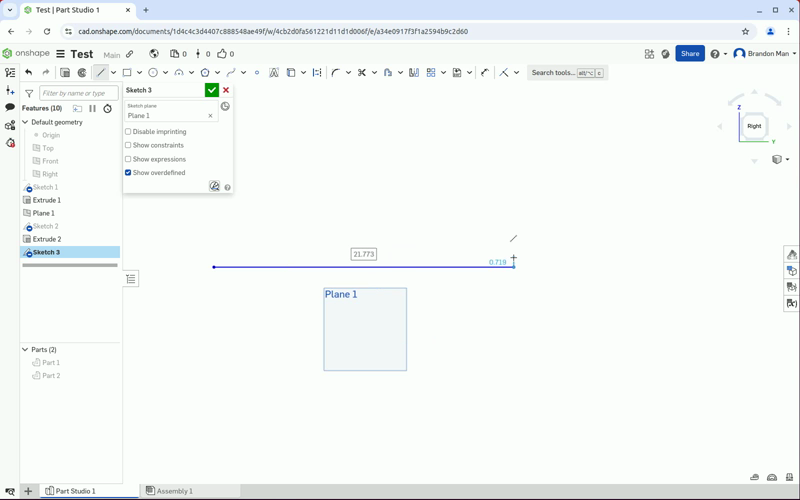
scroll(6)
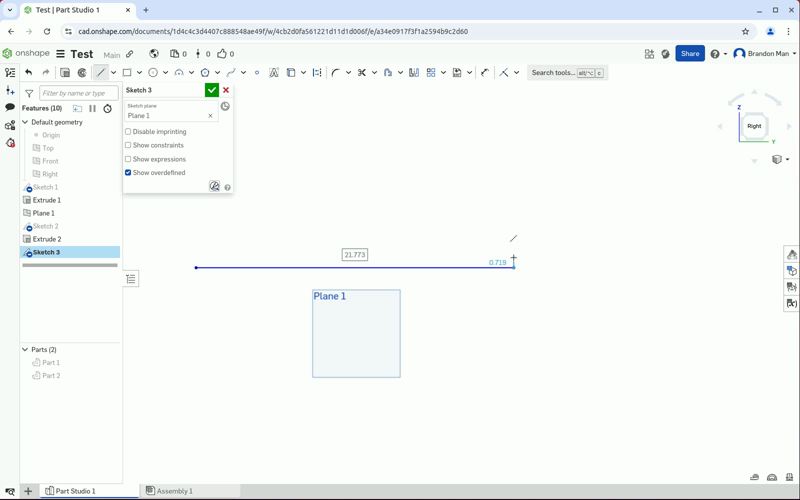
scroll(6)
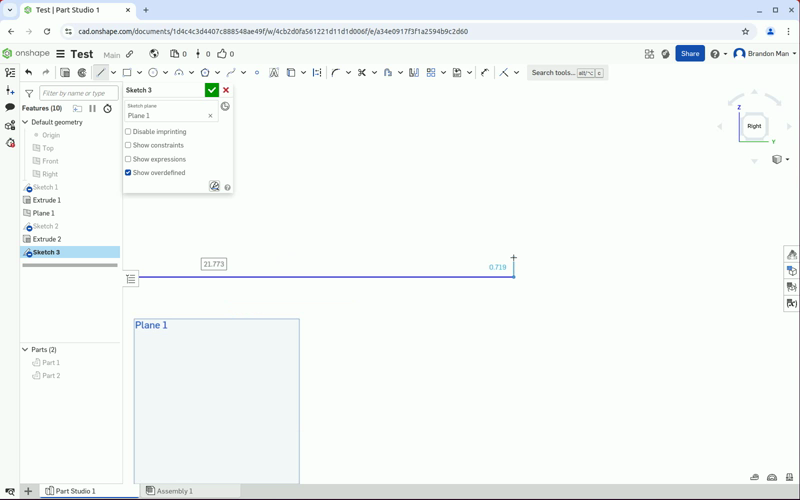
scroll(6)
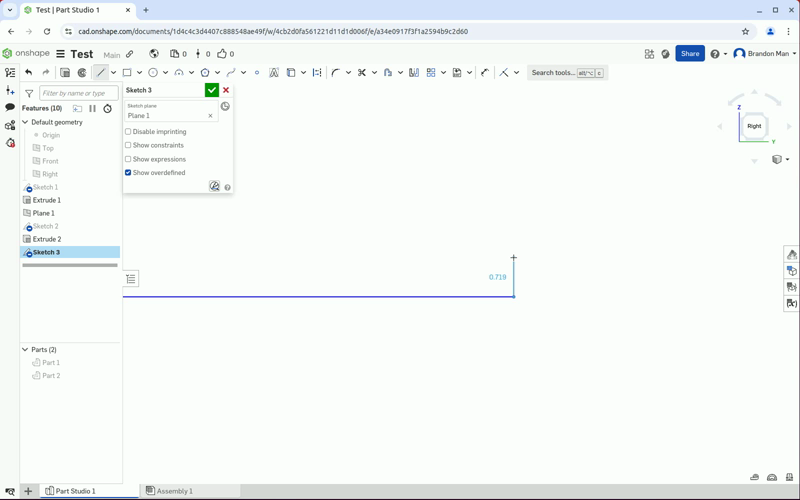
click(513, 257)
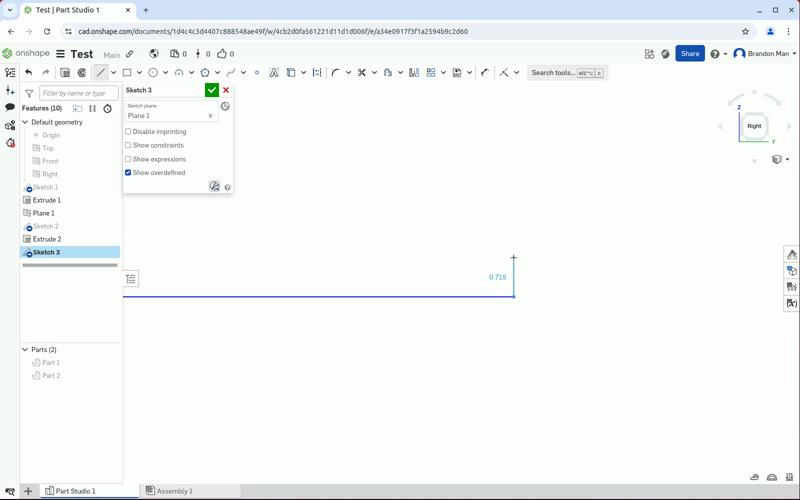
scroll(-6)
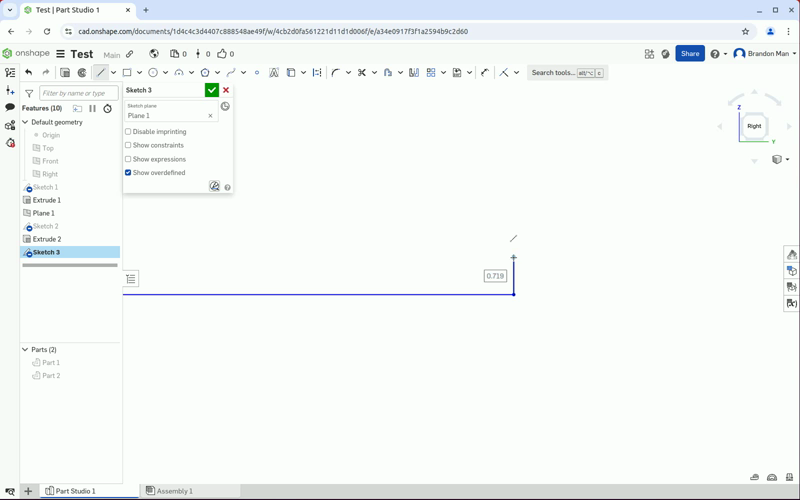
scroll(-6)
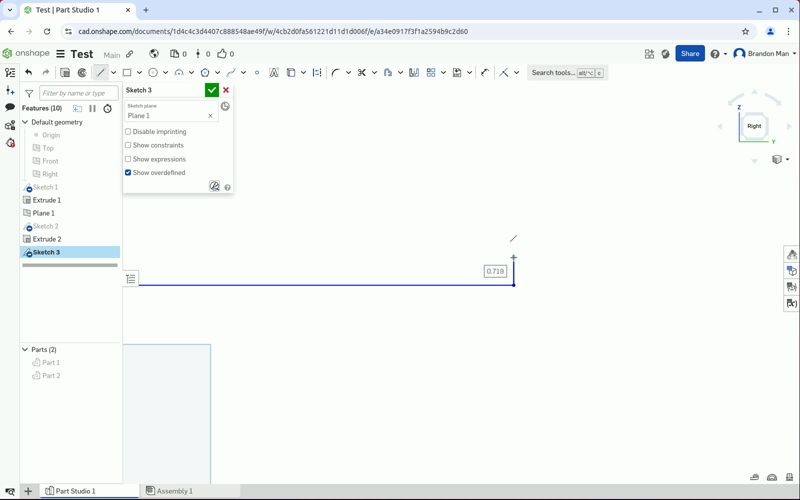
scroll(-6)
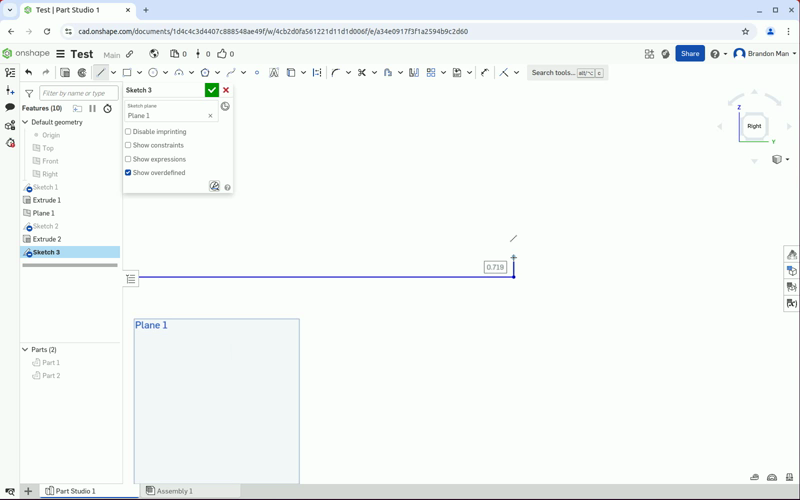
scroll(-6)
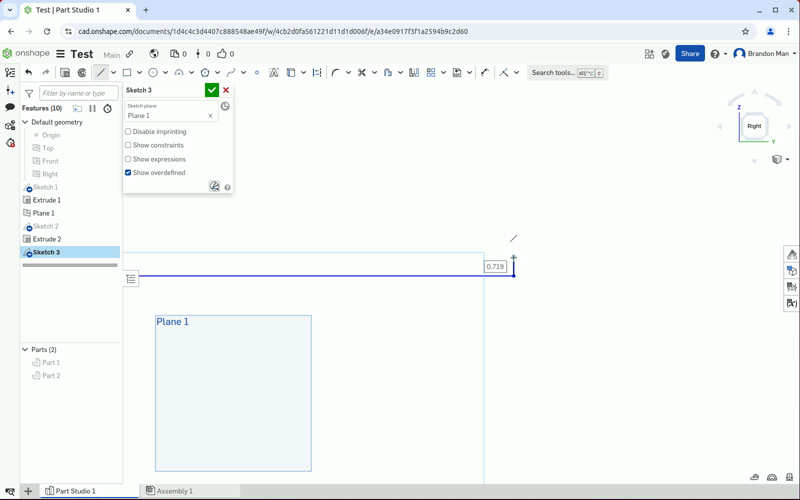
scroll(-6)
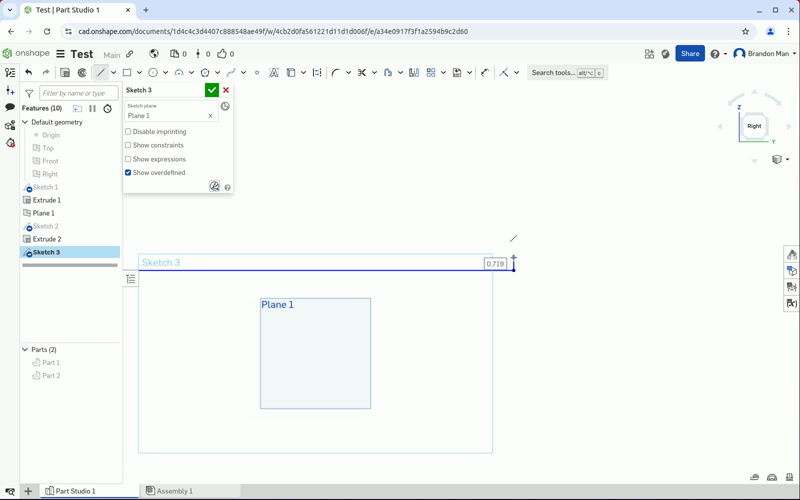
scroll(-6)
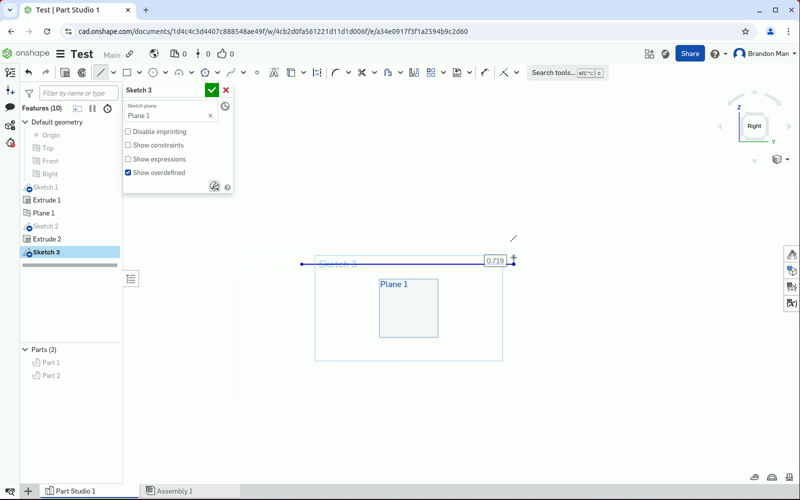
scroll(-6)
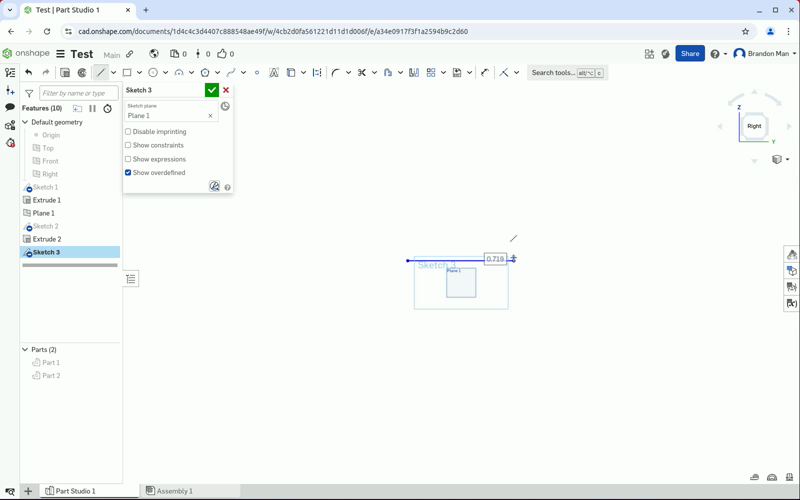
key_up(shift)
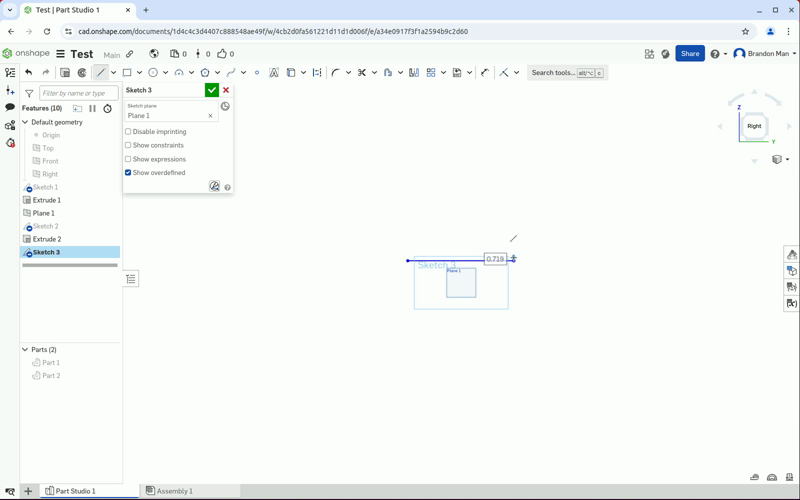
key_down(shift)
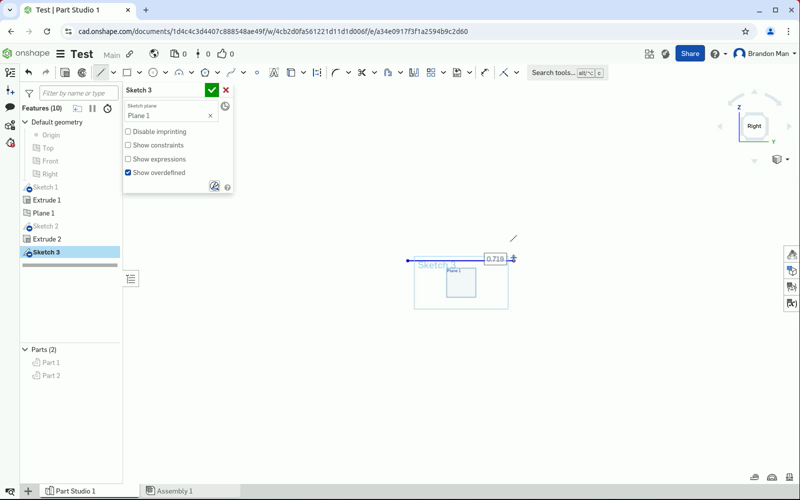
mouse_move(407, 257)
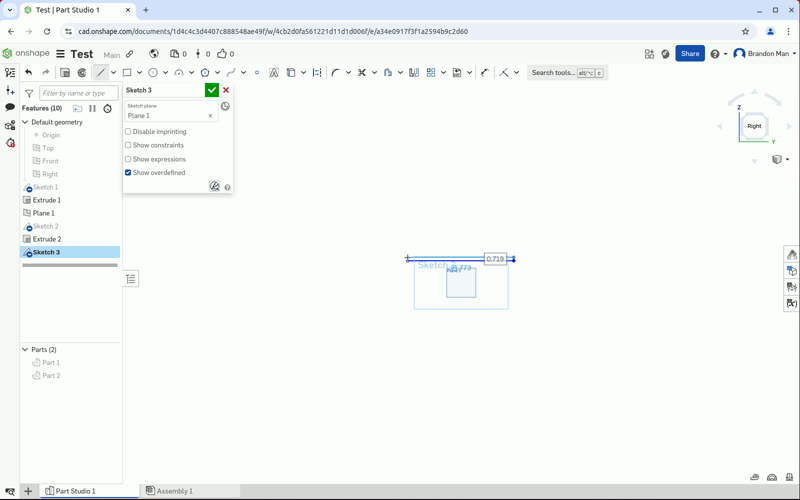
scroll(6)
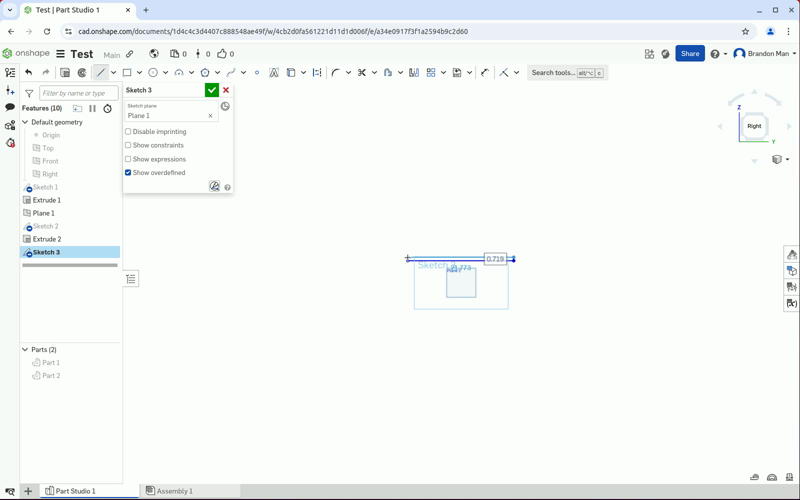
scroll(6)
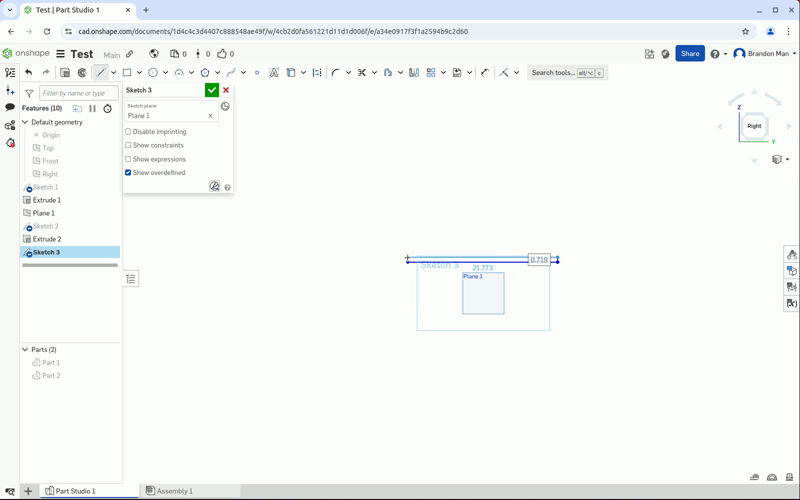
scroll(6)
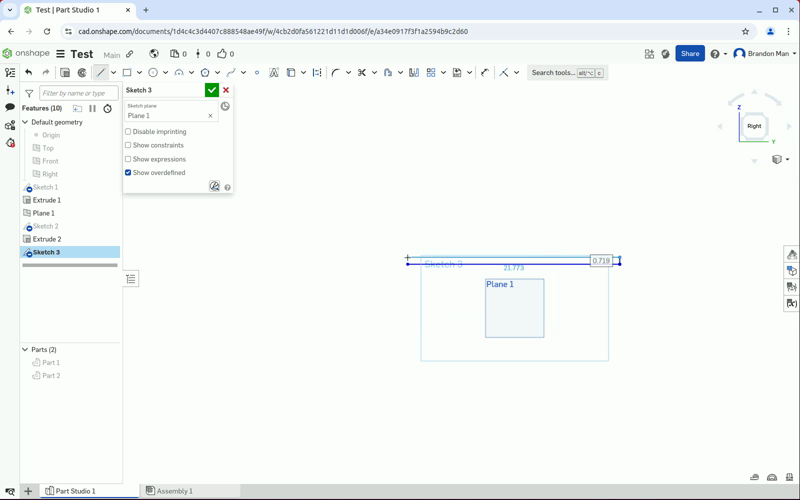
scroll(6)
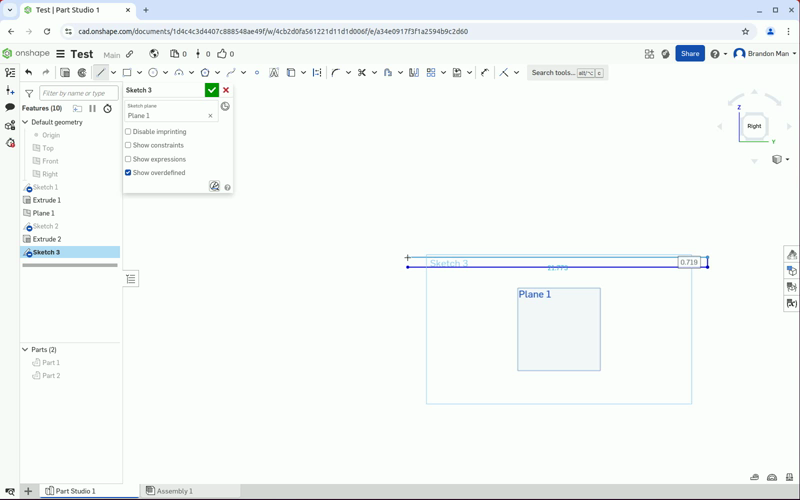
scroll(6)
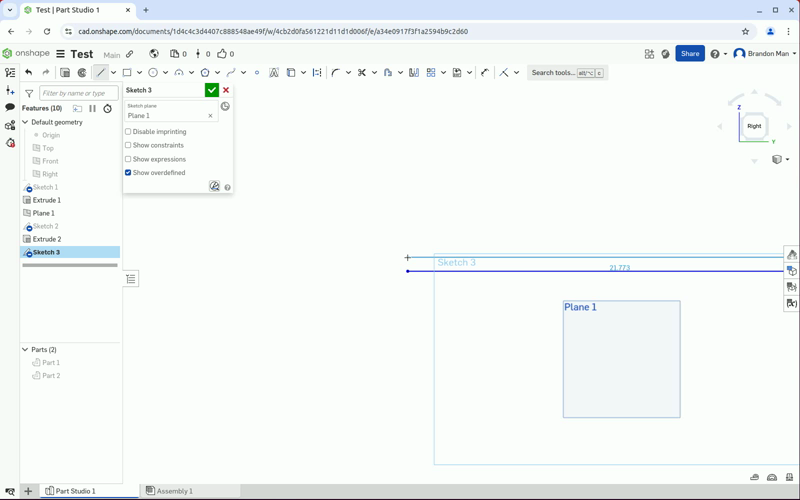
scroll(6)
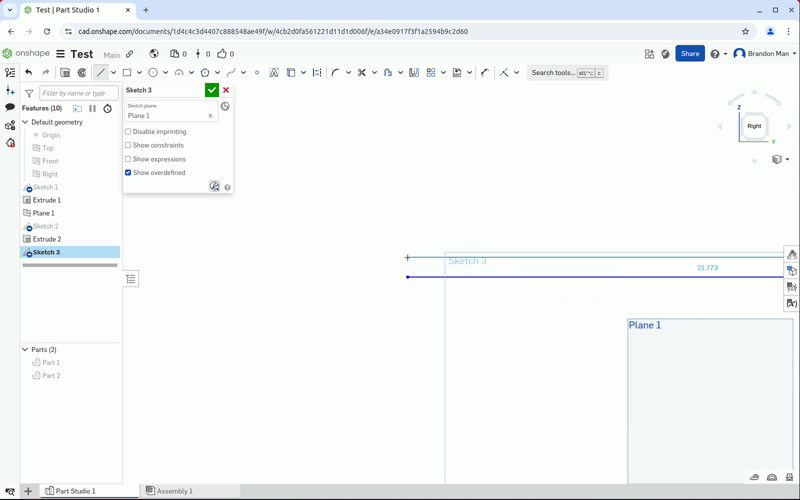
scroll(6)
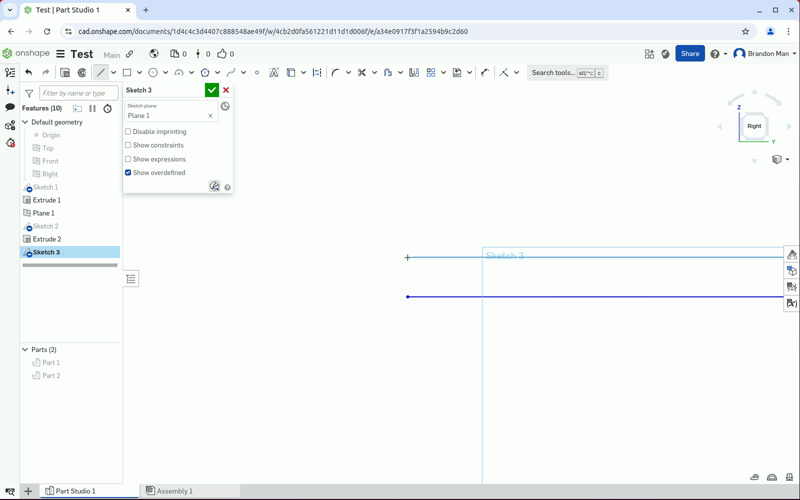
click(407, 257)
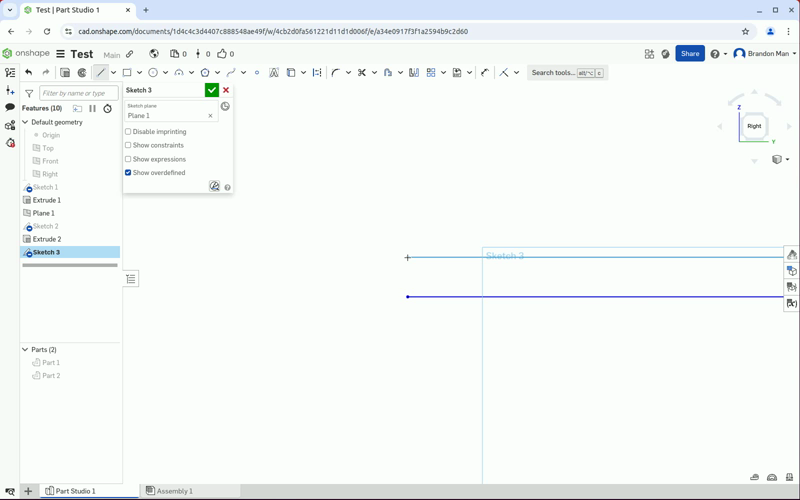
scroll(-6)
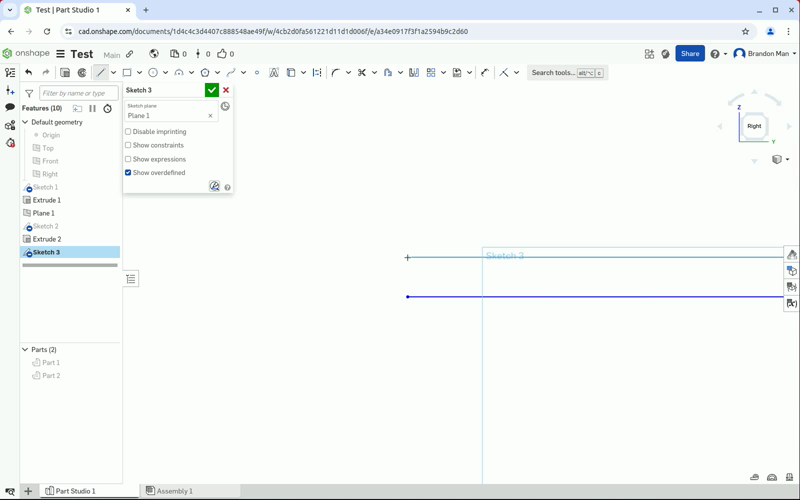
scroll(-6)
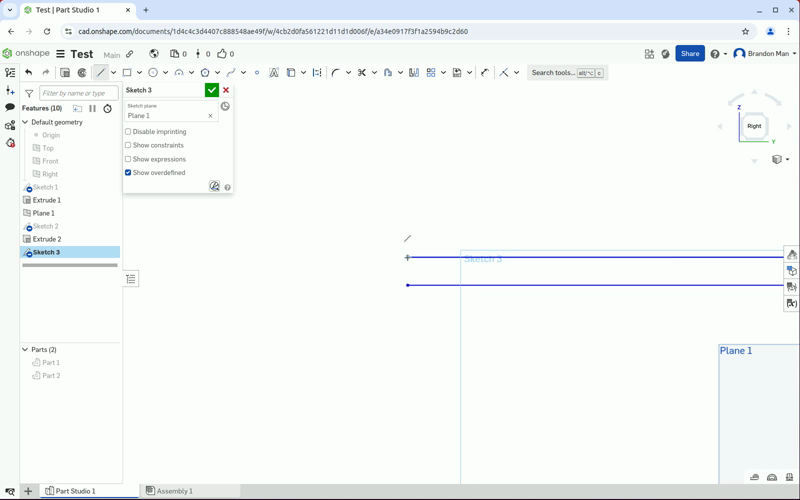
scroll(-6)
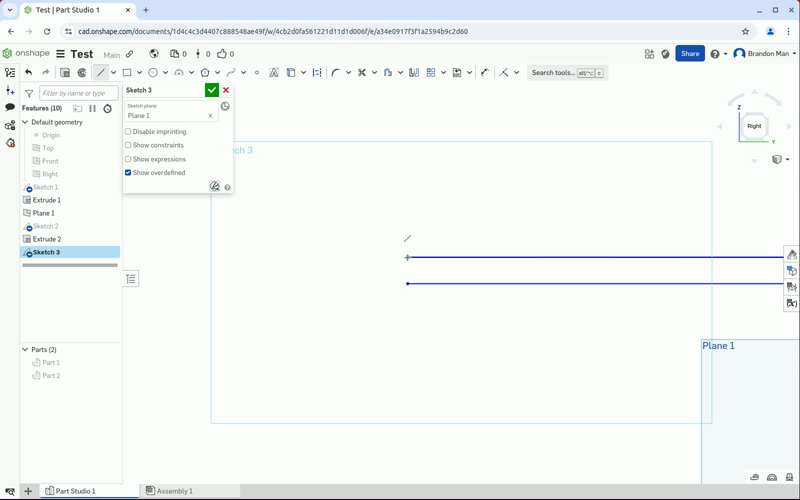
scroll(-6)
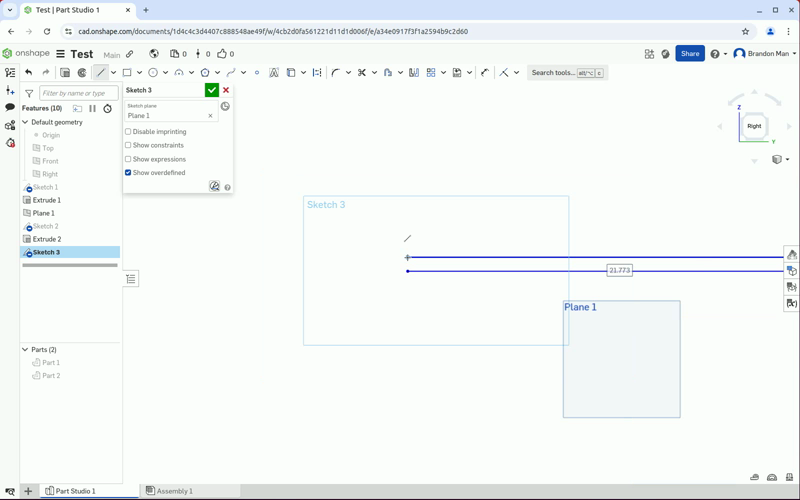
scroll(-6)
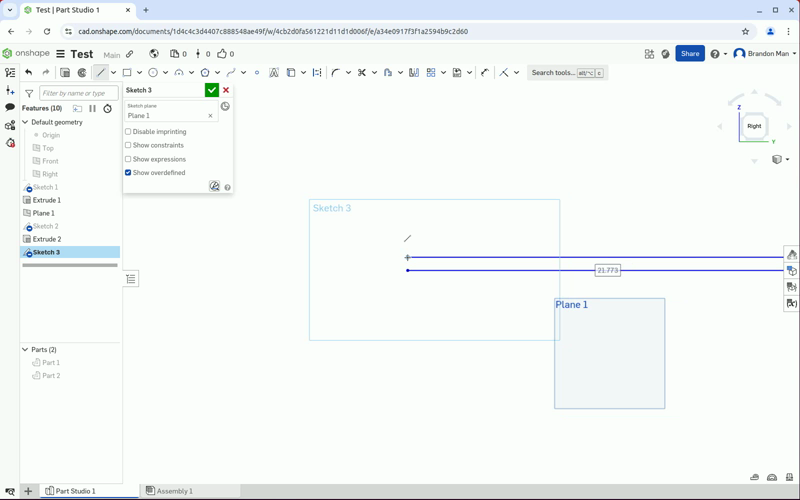
scroll(-6)
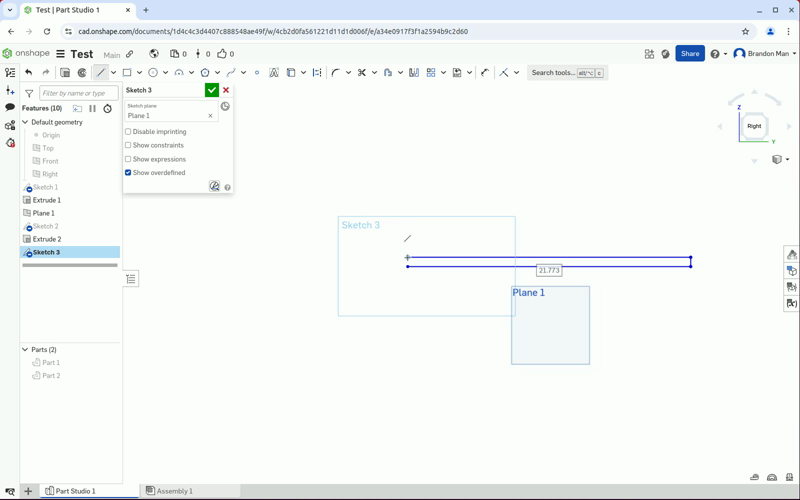
scroll(-6)
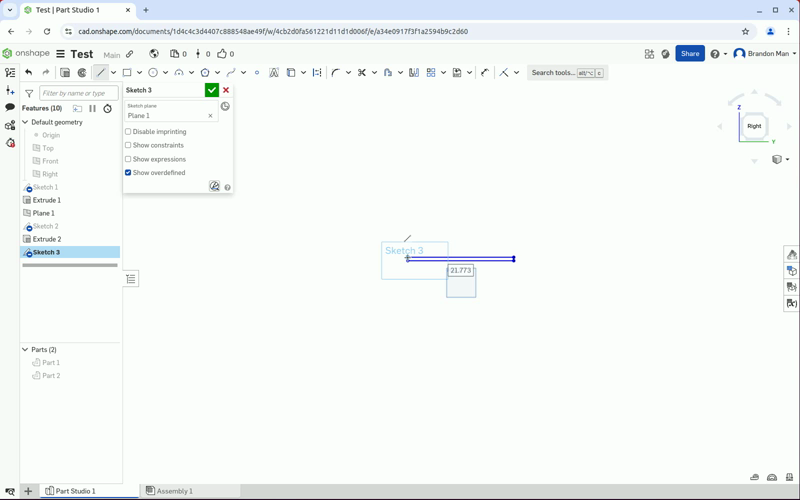
key_up(shift)
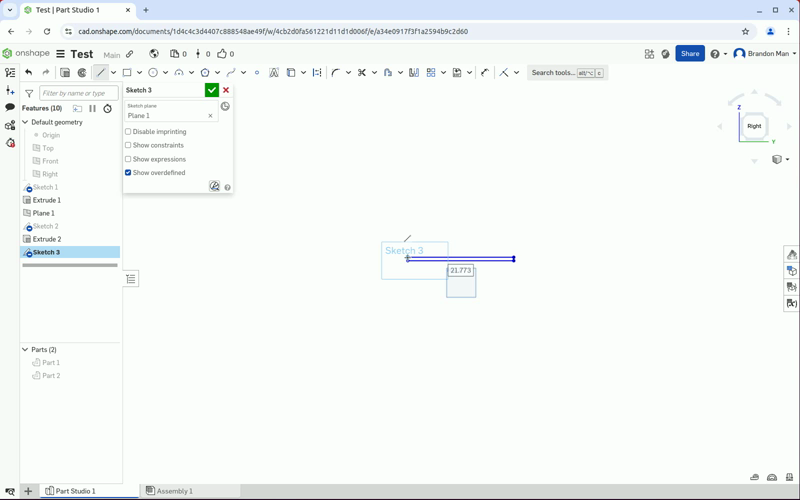
mouse_move(437, 257)
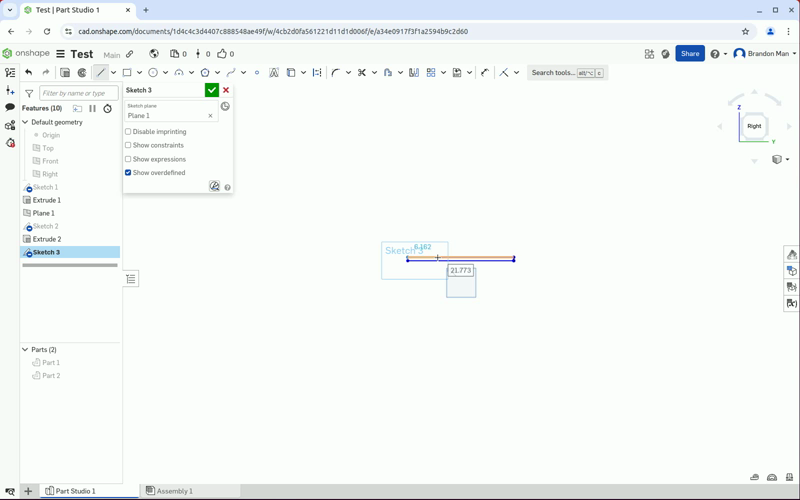
key_down(shift)
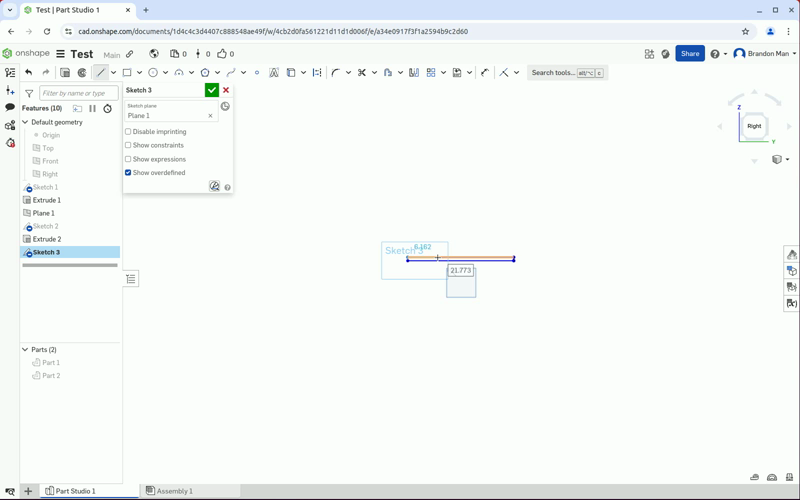
mouse_move(407, 260)
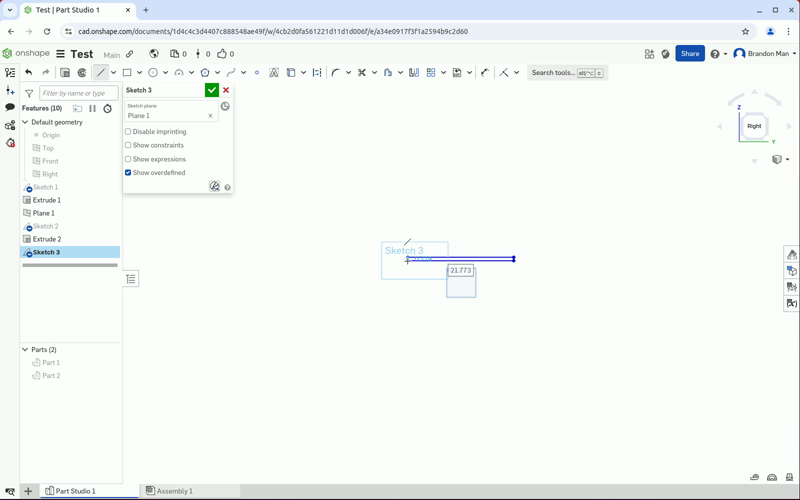
scroll(6)
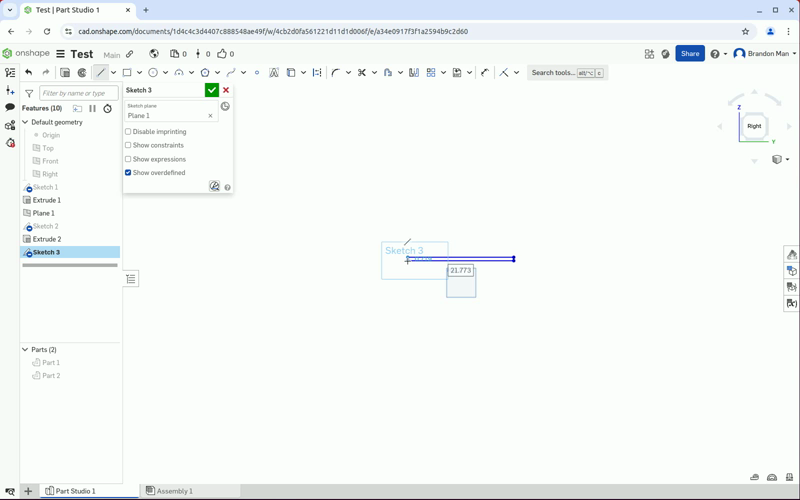
scroll(6)
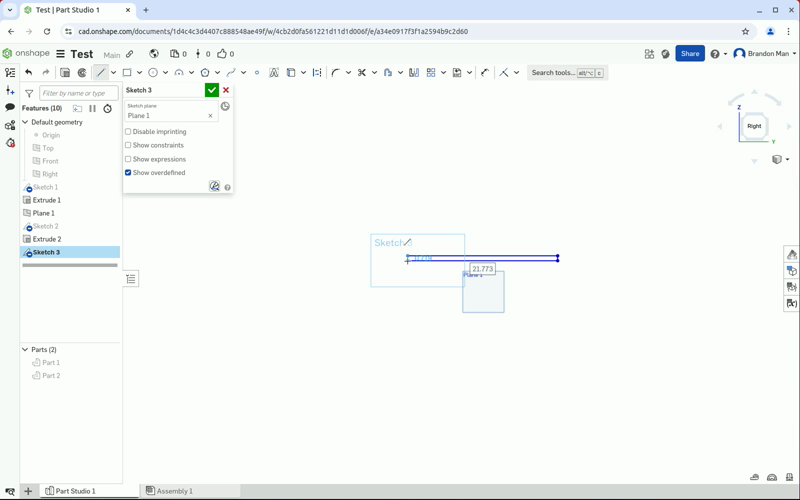
scroll(6)
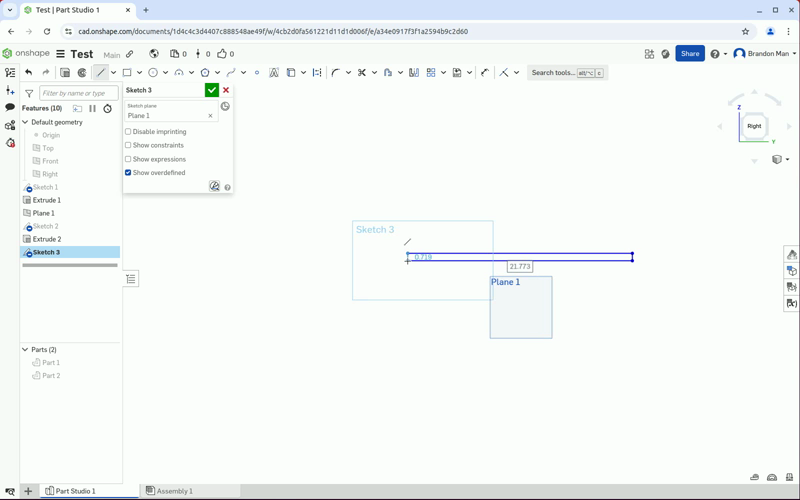
scroll(6)
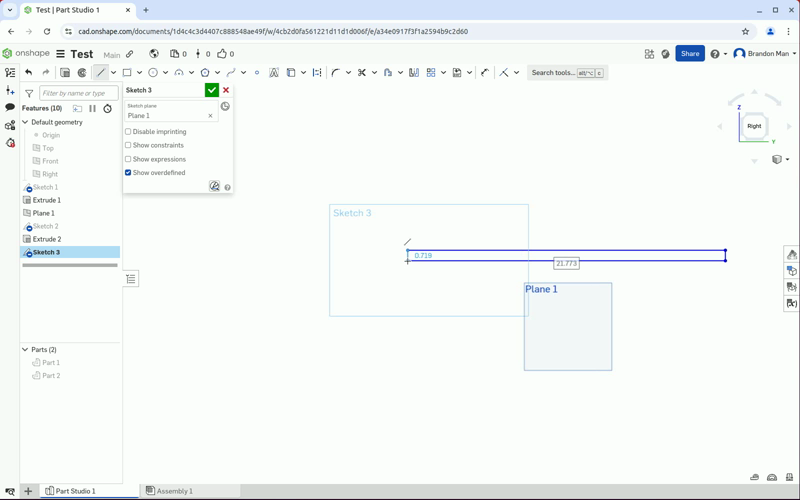
scroll(6)
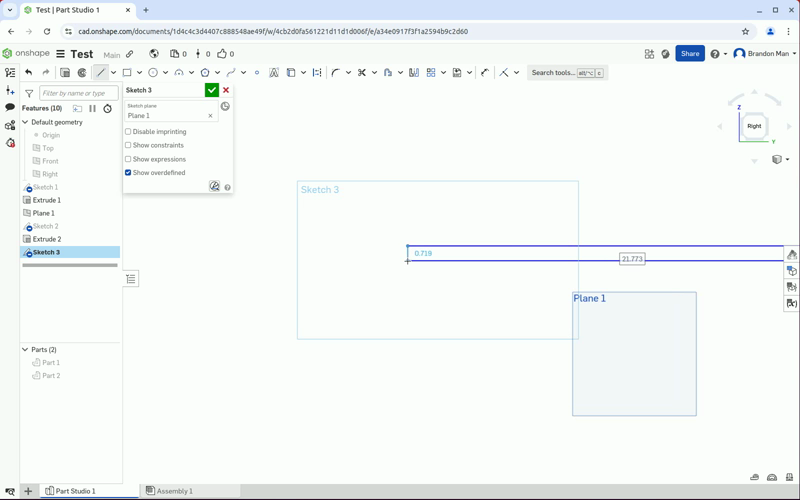
scroll(6)
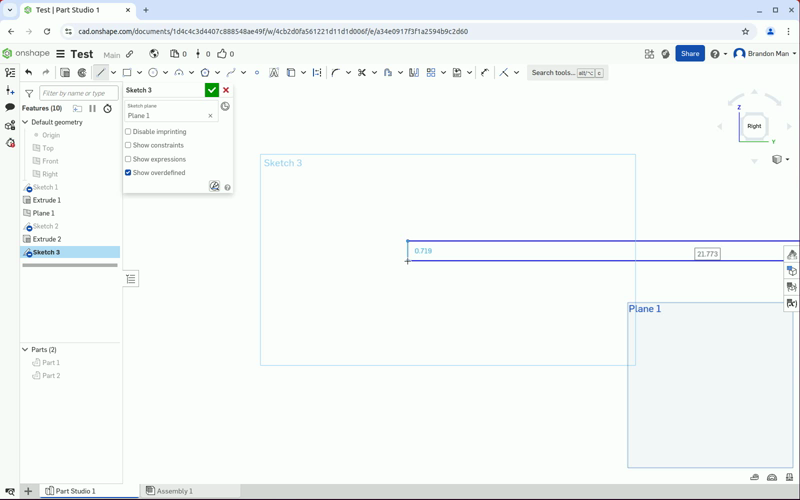
scroll(6)
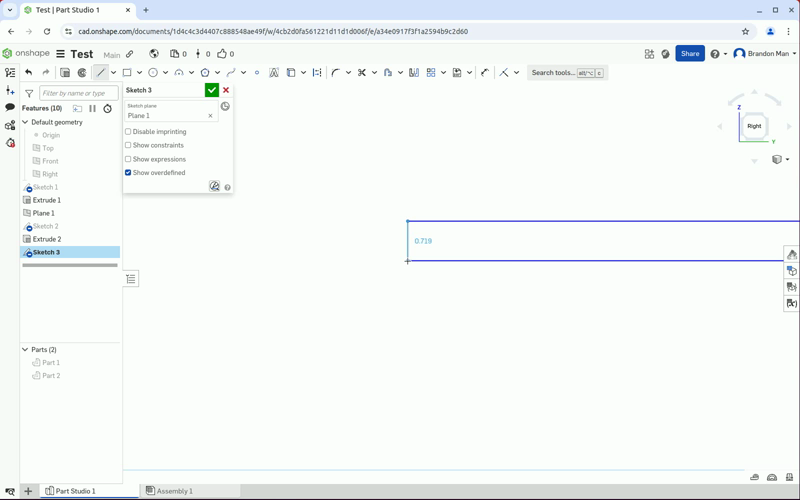
key_up(shift)
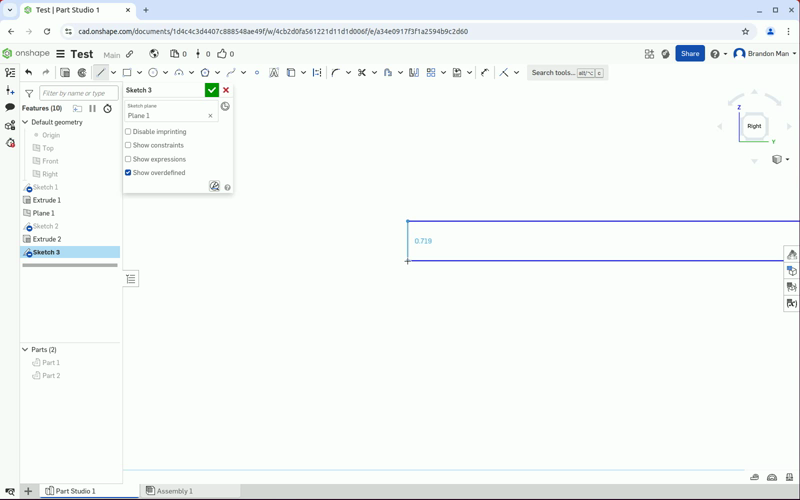
click(407, 260)
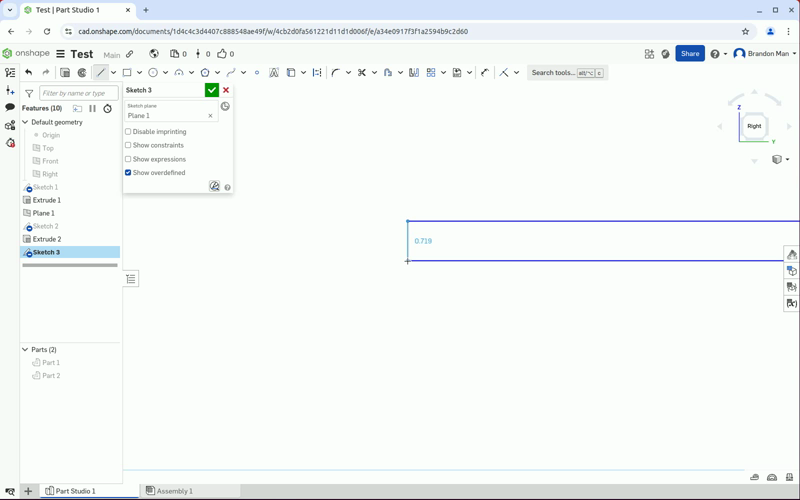
scroll(-6)
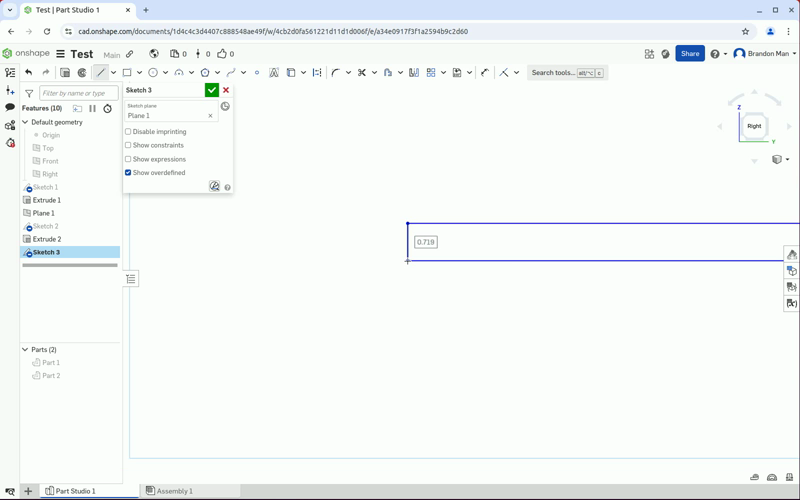
scroll(-6)
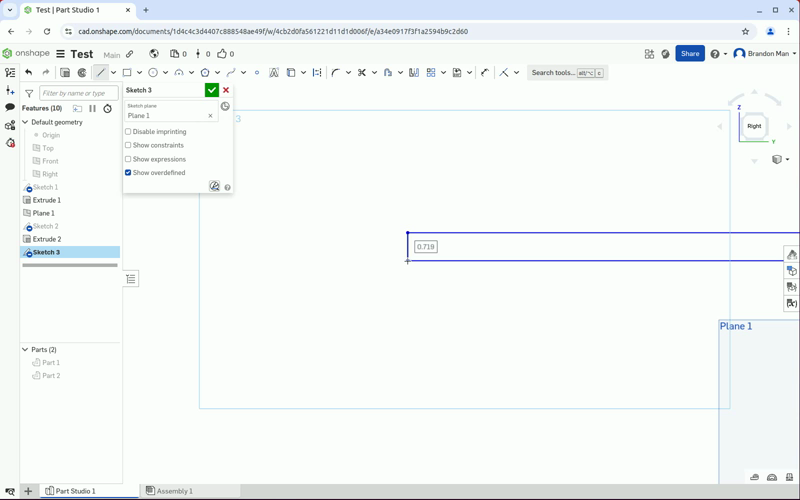
scroll(-6)
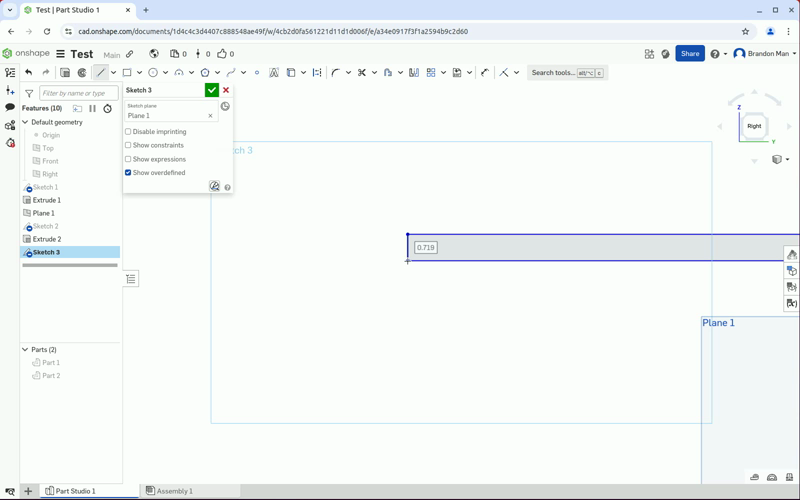
scroll(-6)
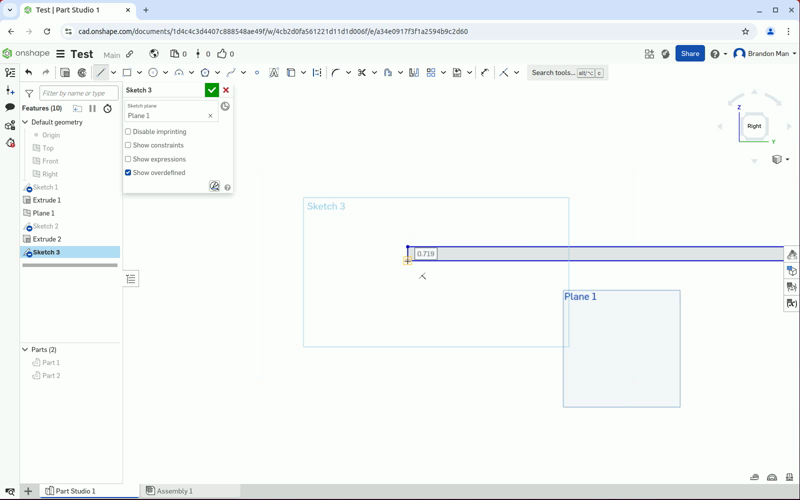
scroll(-6)
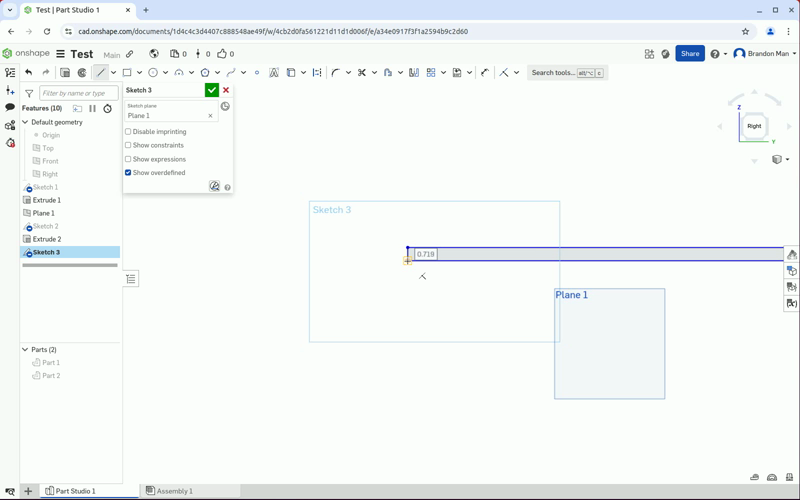
scroll(-6)
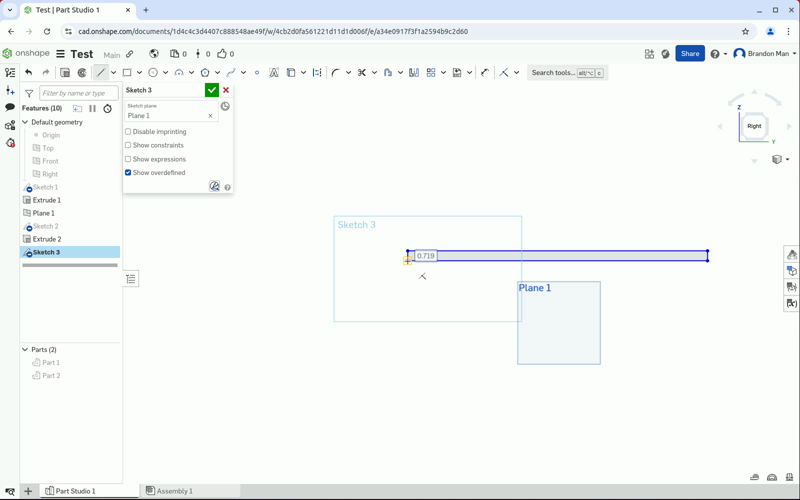
scroll(-6)
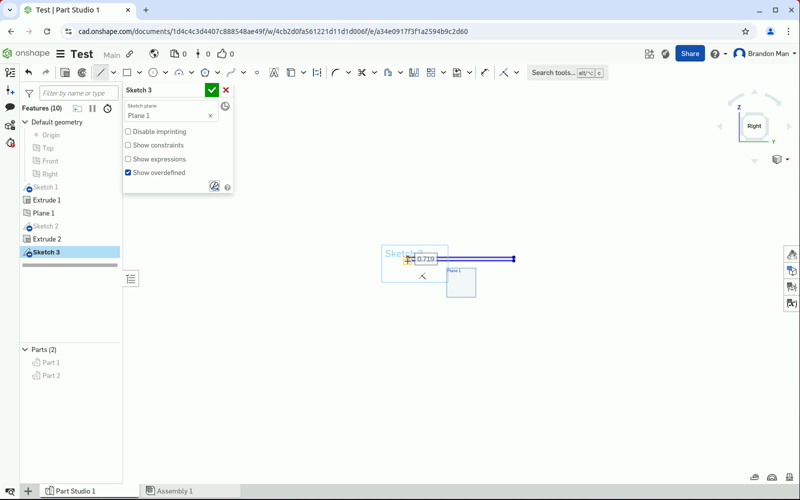
key(esc)
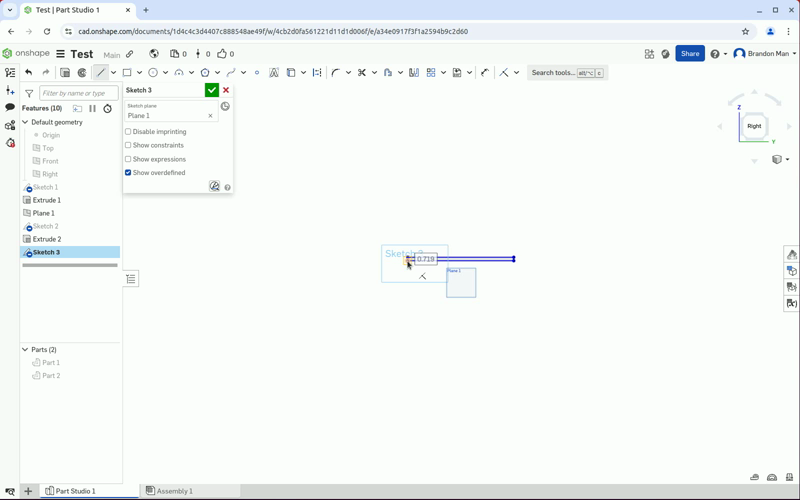
mouse_move(417, 259)
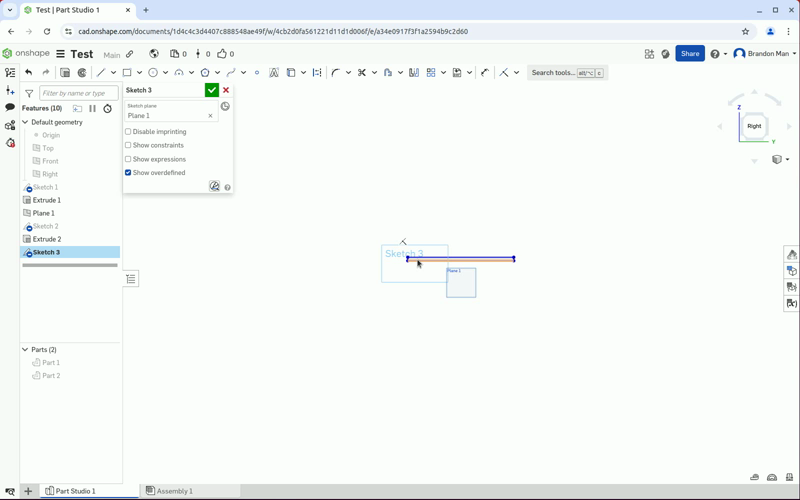
scroll(6)
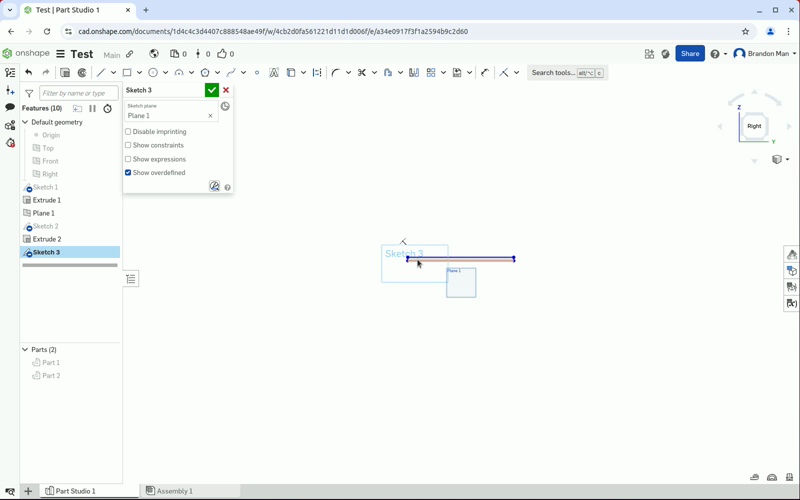
scroll(6)
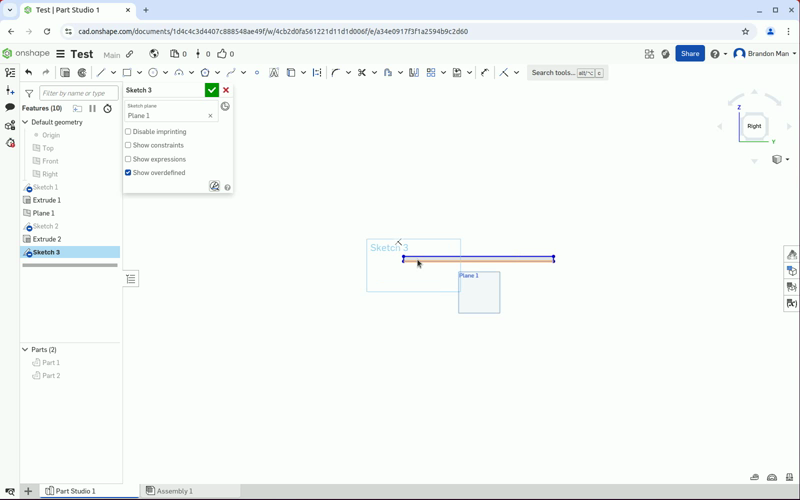
scroll(6)
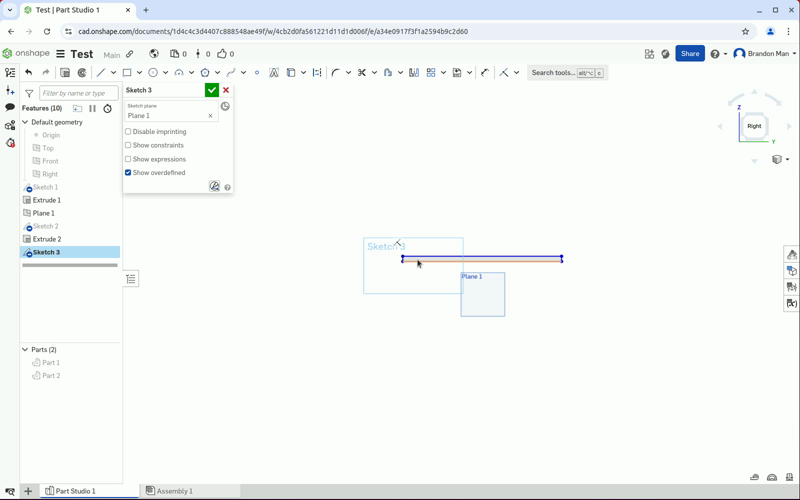
scroll(6)
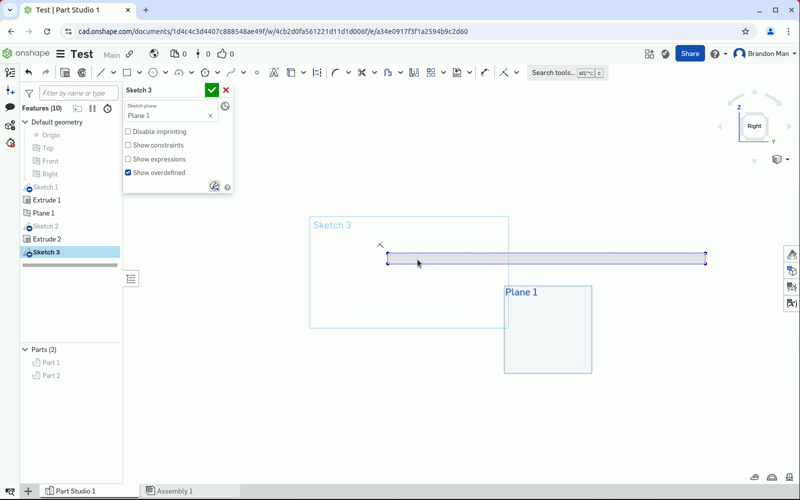
scroll(6)
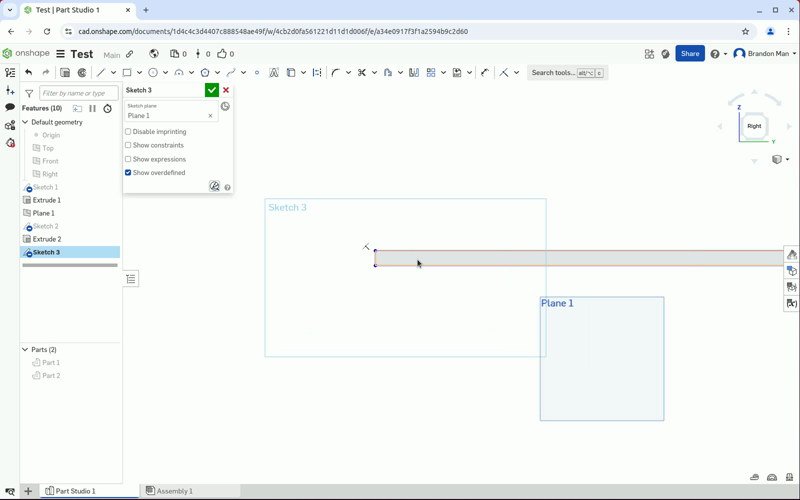
scroll(6)
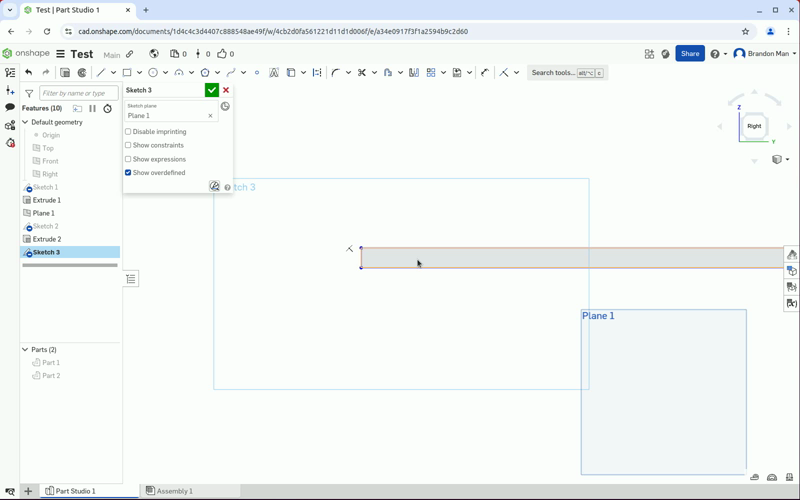
scroll(6)
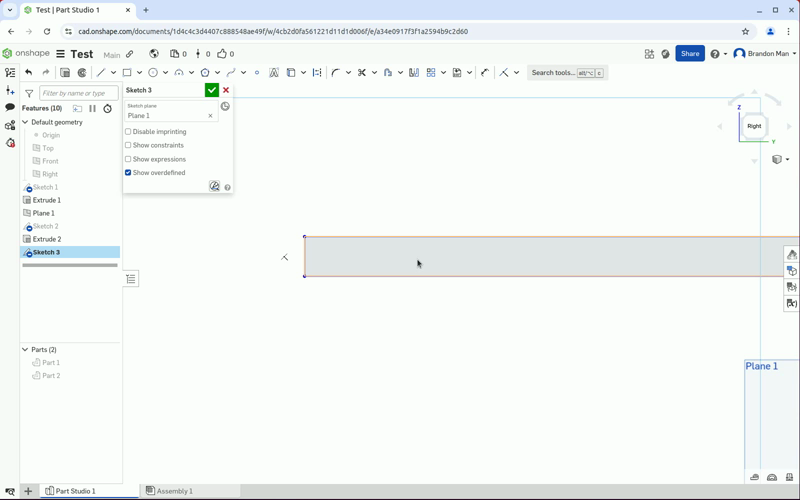
click(417, 259)
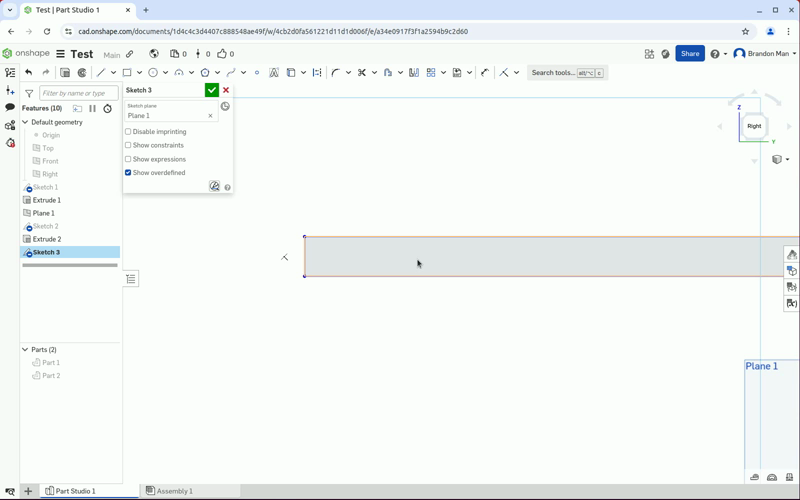
scroll(-6)
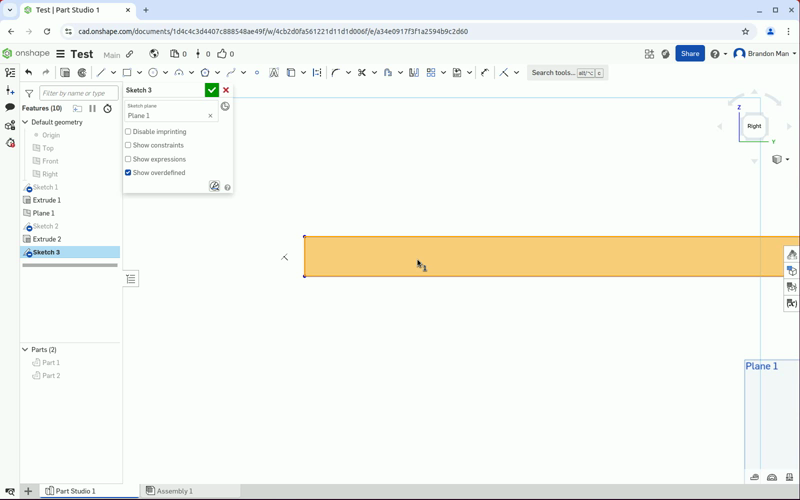
scroll(-6)
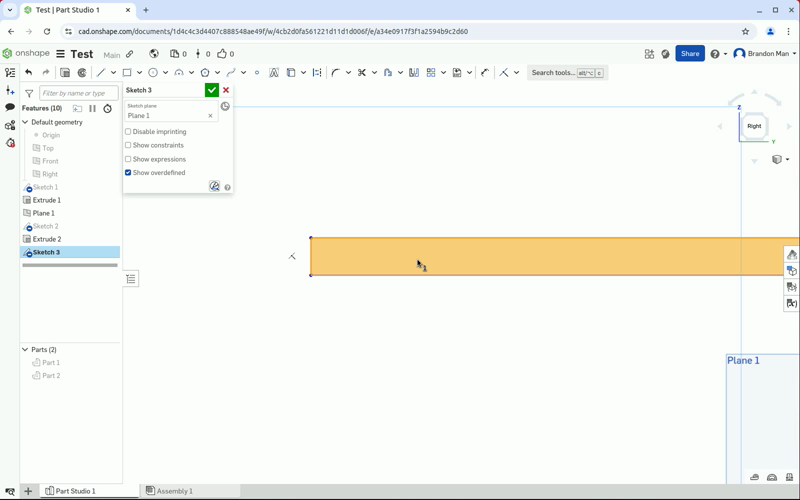
scroll(-6)
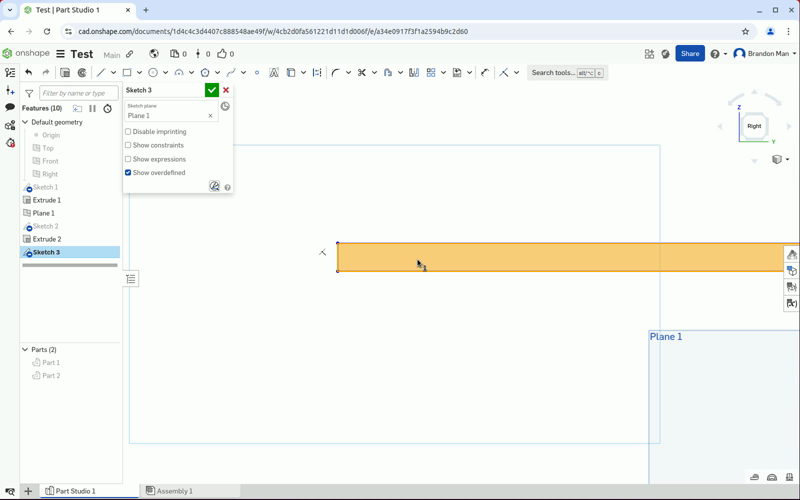
scroll(-6)
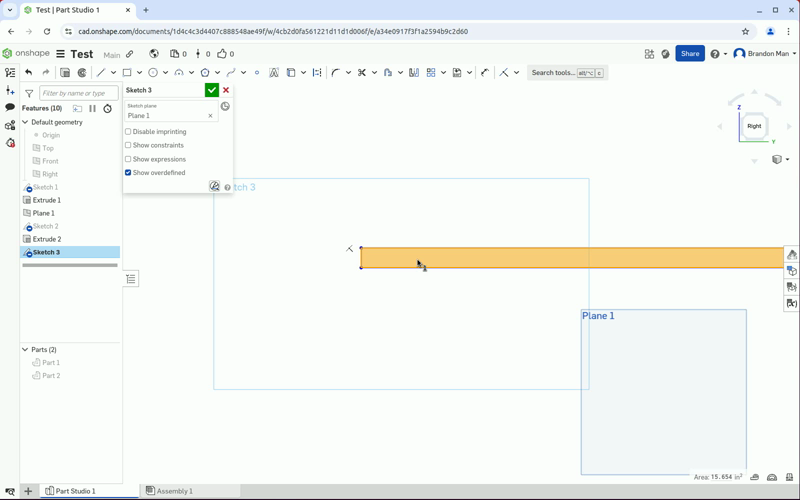
scroll(-6)
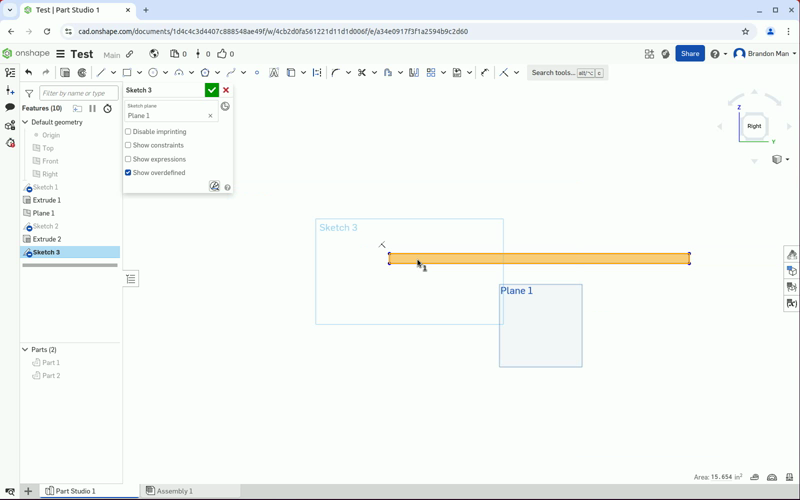
scroll(-6)
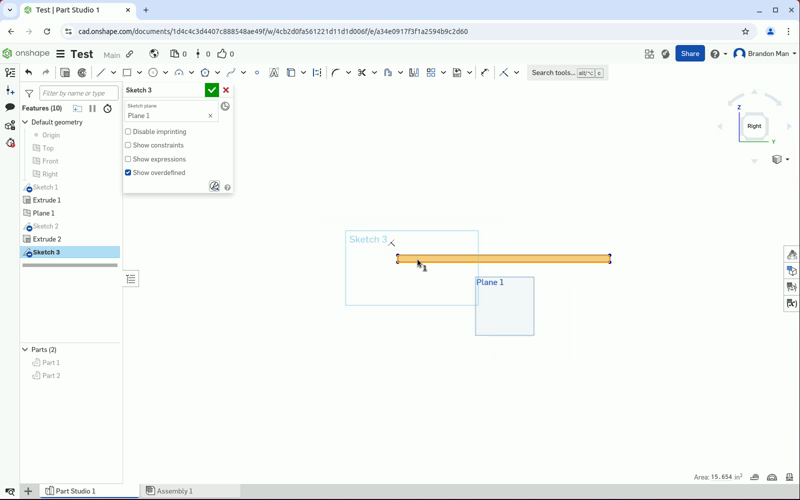
scroll(-6)
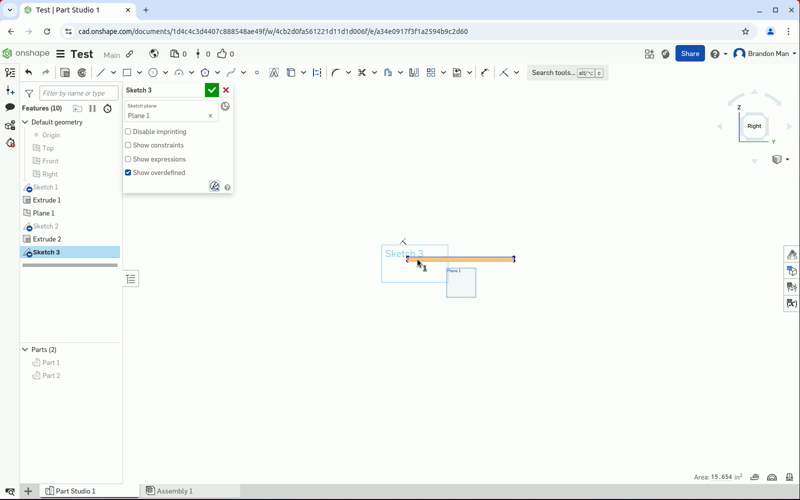
mouse_move(73, 352)
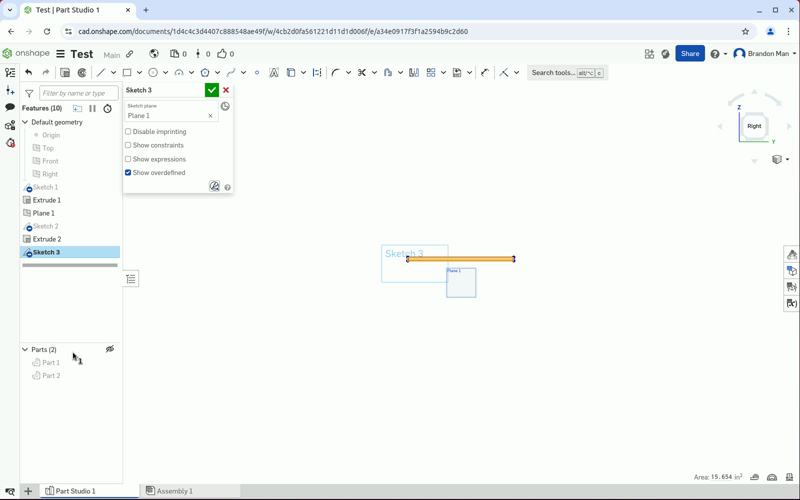
key(shift+y)
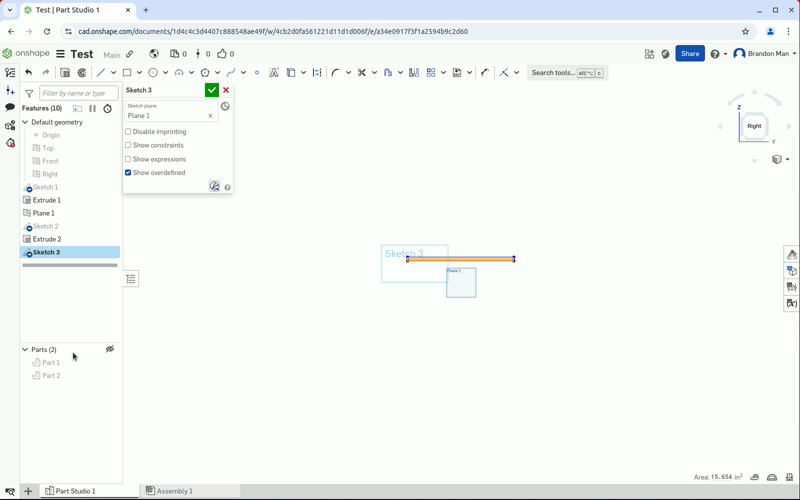
key(shift+e)
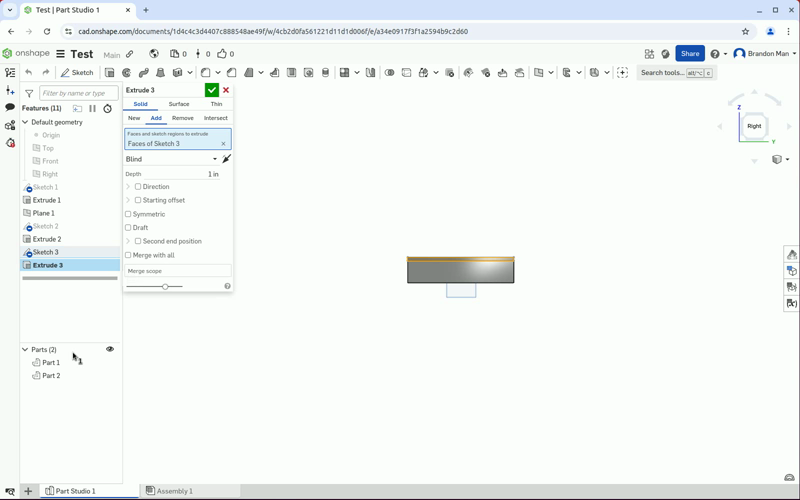
mouse_move(143, 106)
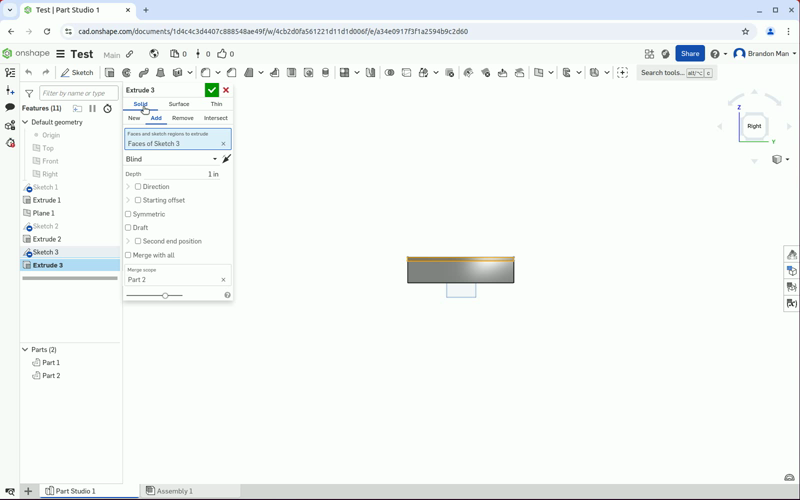
click(143, 106)
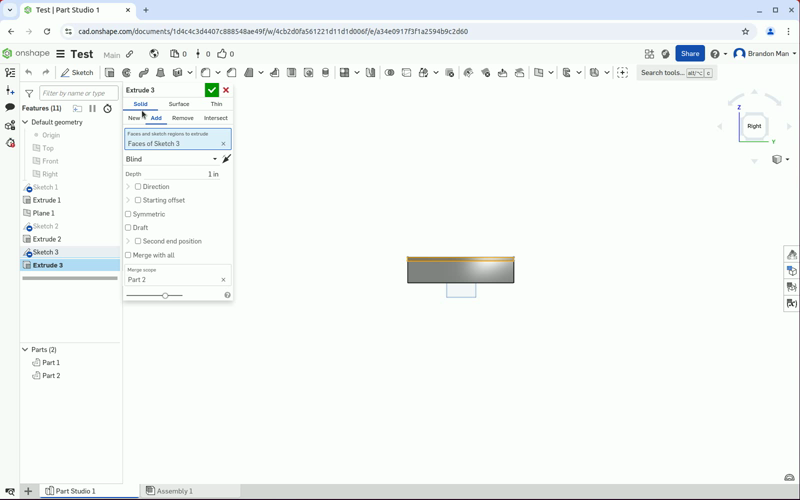
mouse_move(137, 120)
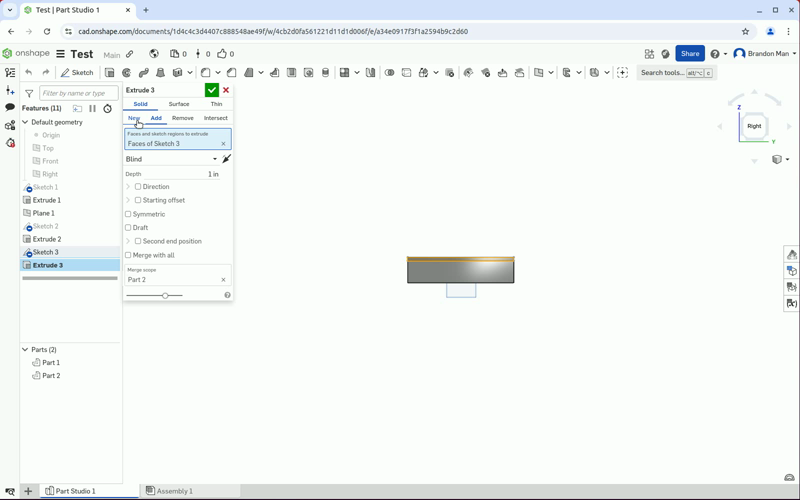
click(137, 120)
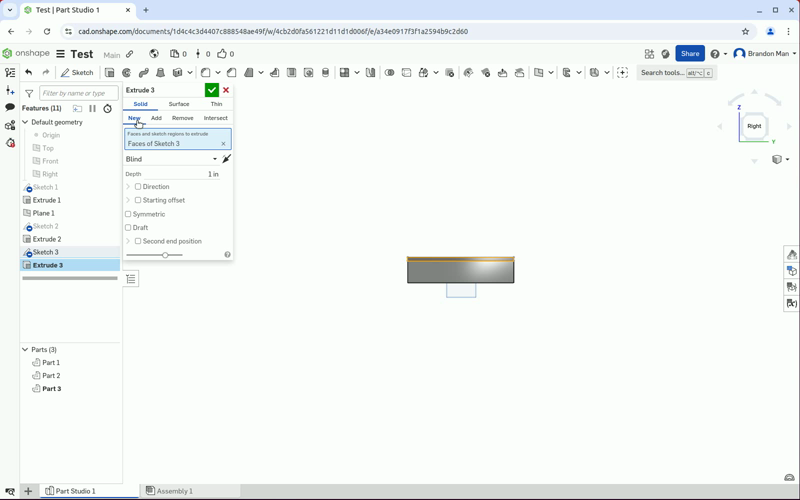
key(tab, 4)
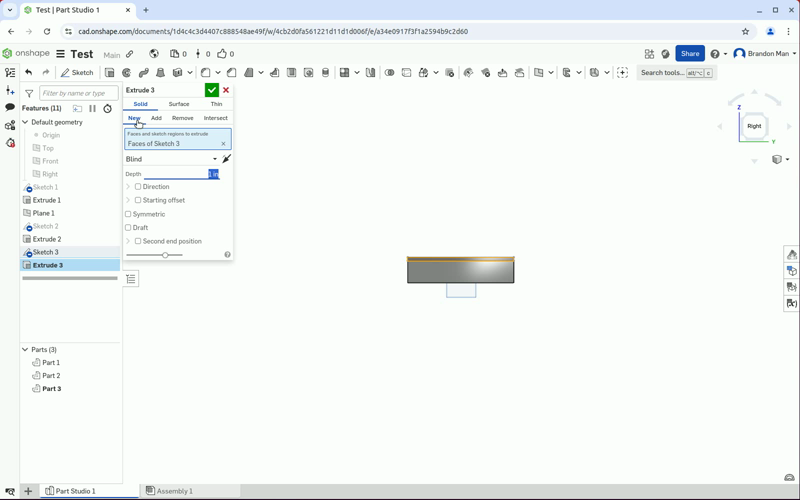
text(0.722)
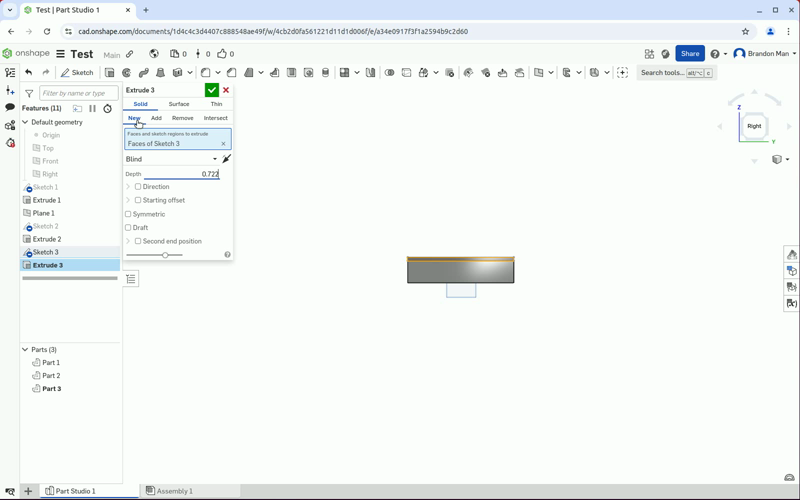
key(enter)
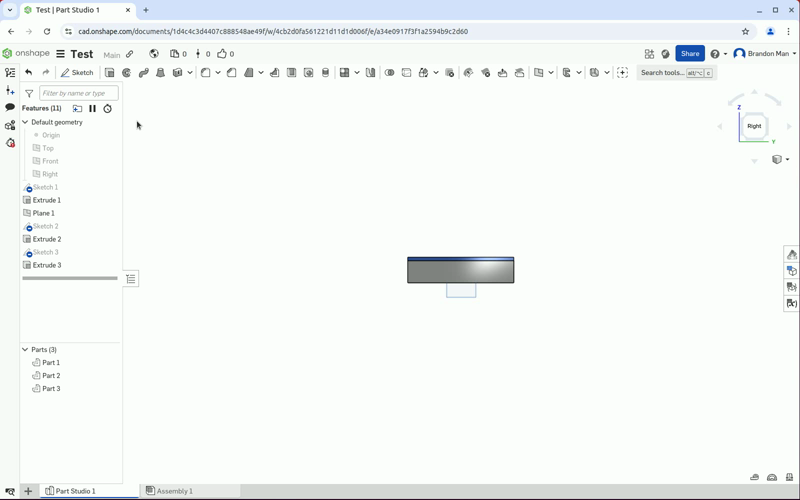
key(shift+h)
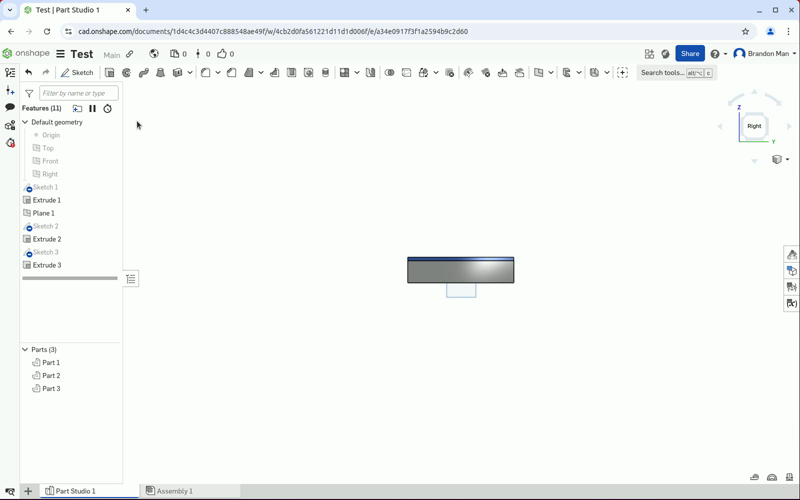
key(shift+h)
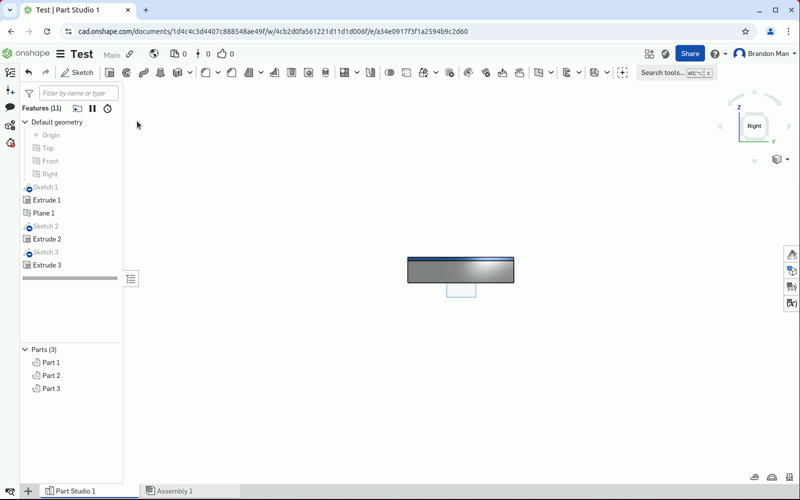
mouse_move(73, 189)
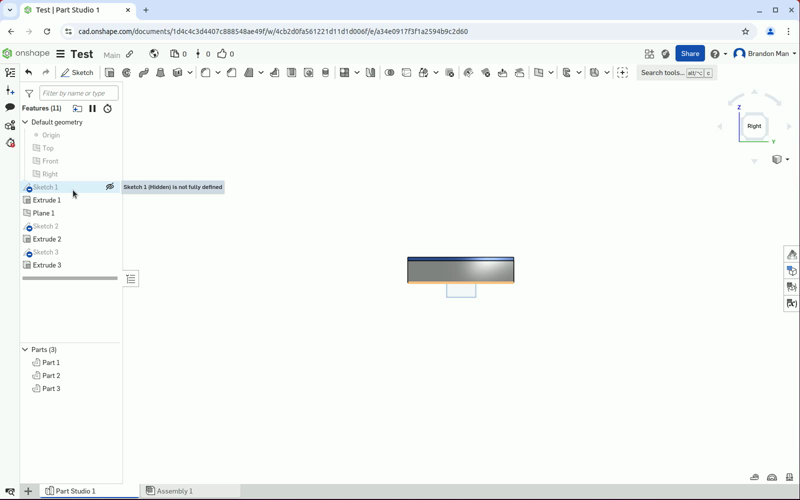
click(73, 189)
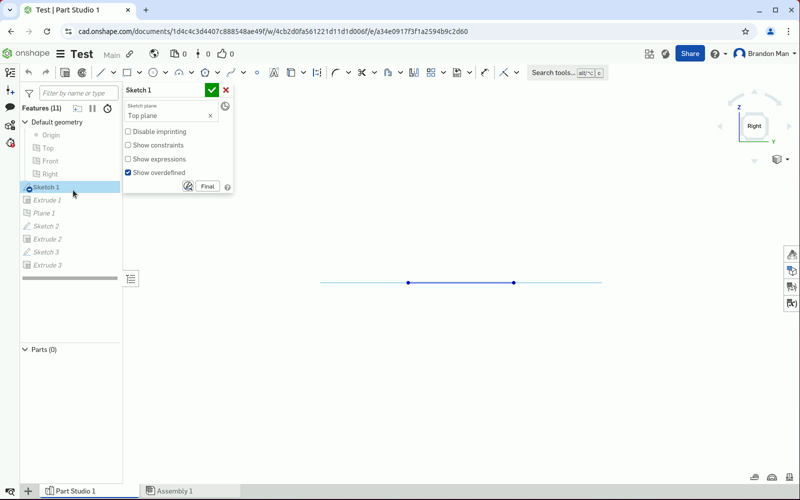
mouse_move(229, 92)
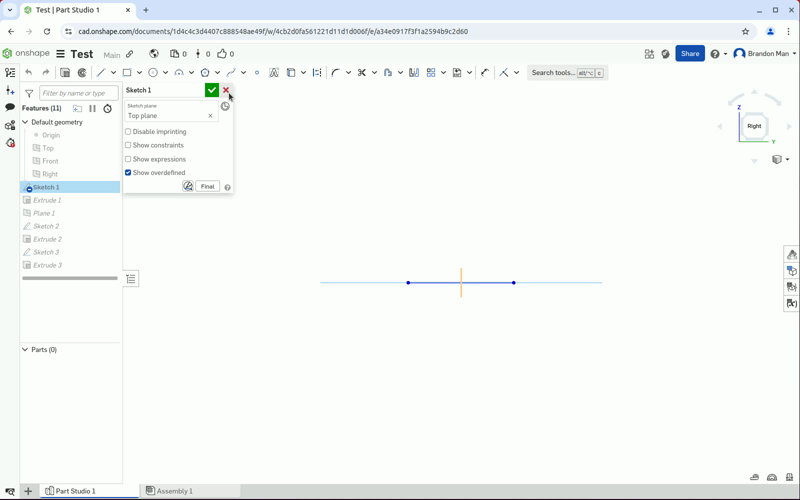
click(229, 92)
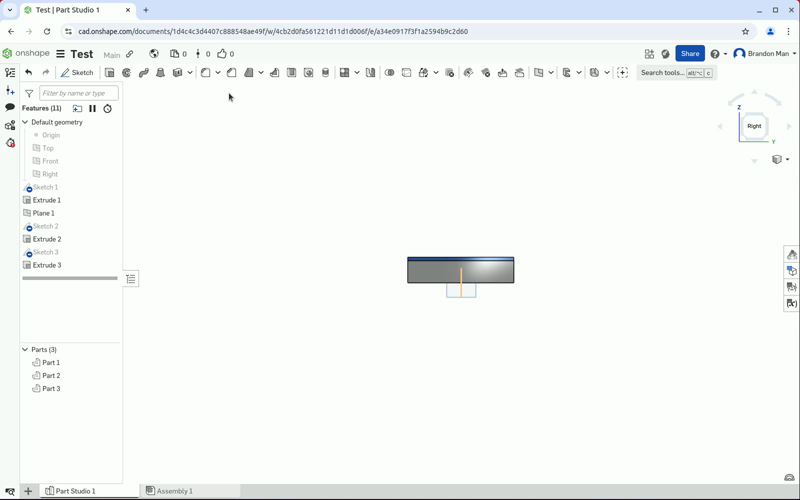
mouse_move(73, 352)
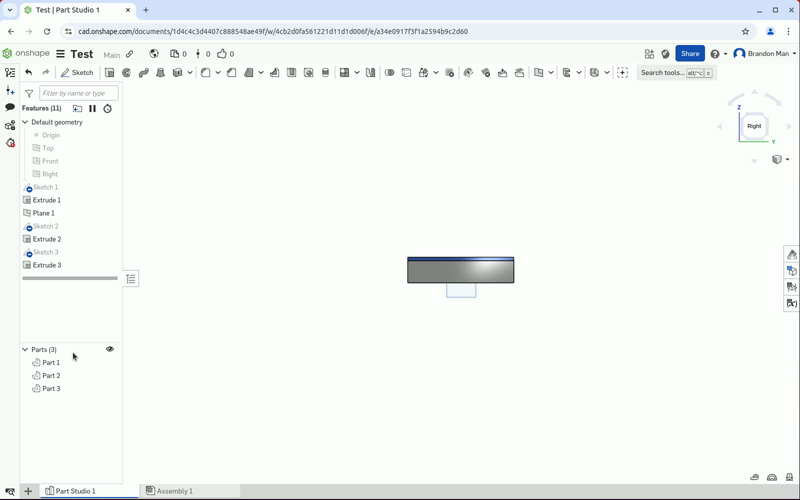
key(y)
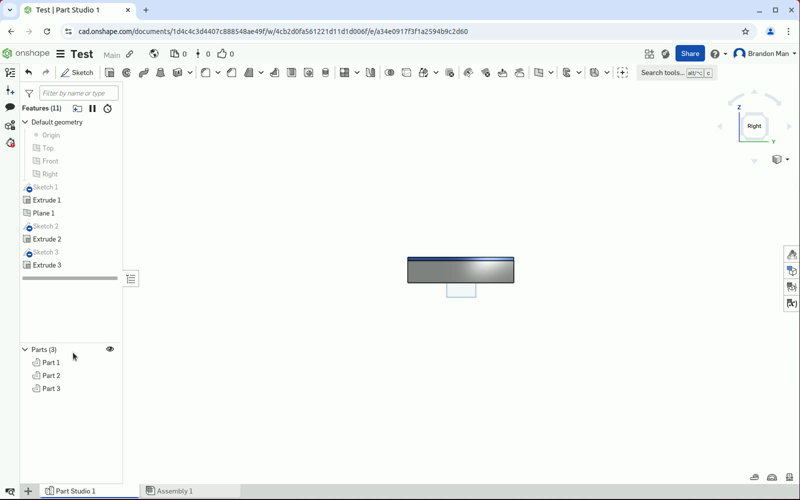
key(shift+p)
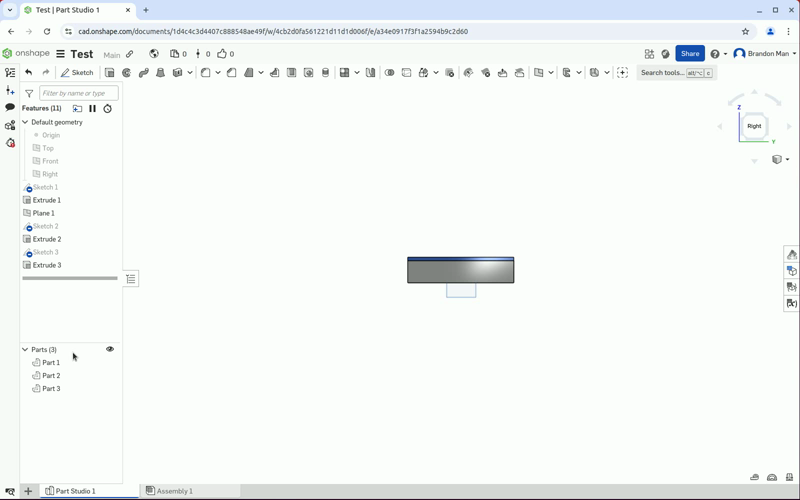
key(space)
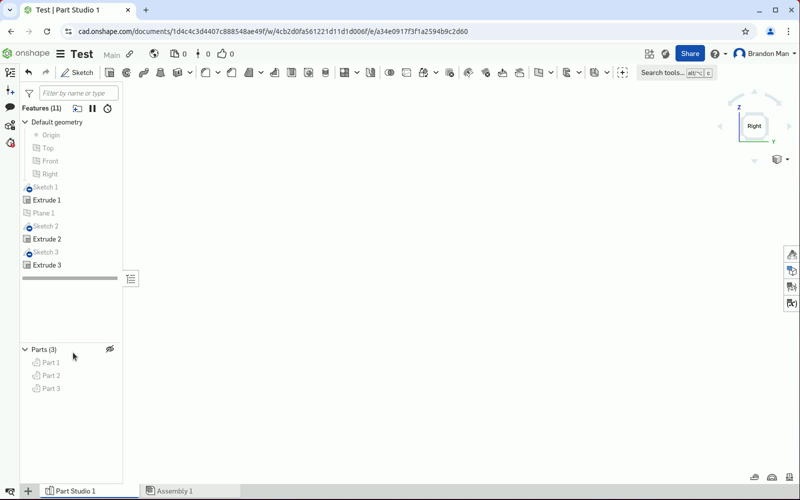
key_down(shift)
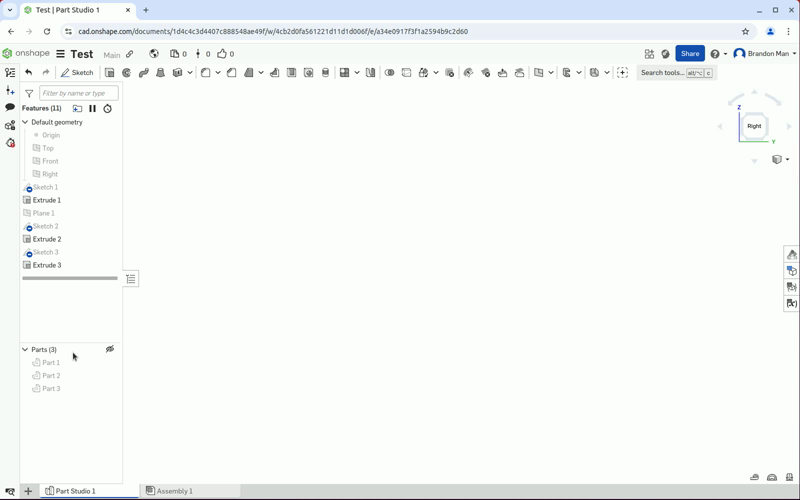
key(right)
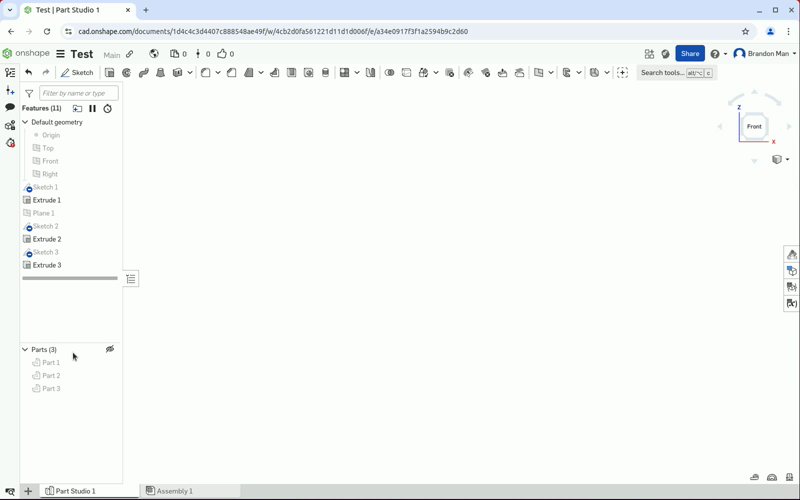
key_up(shift)
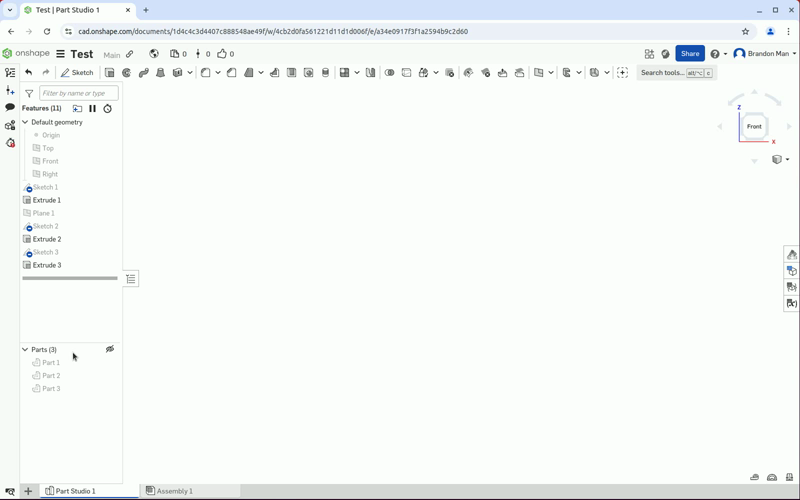
mouse_move(73, 352)
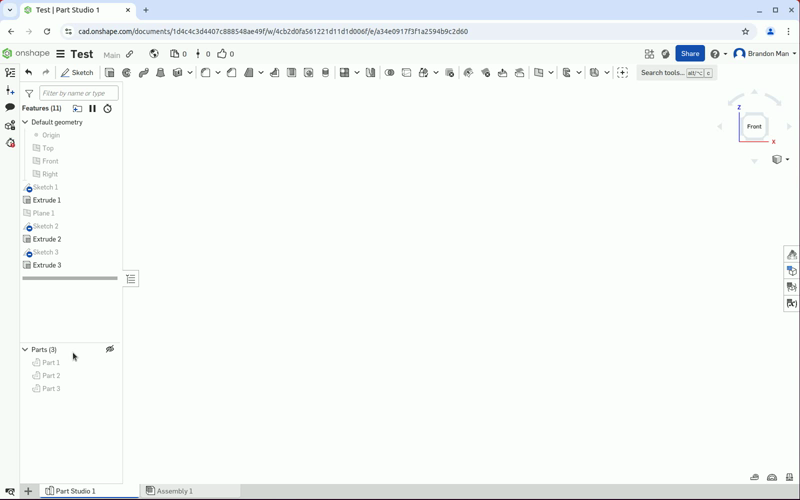
key(shift+y)
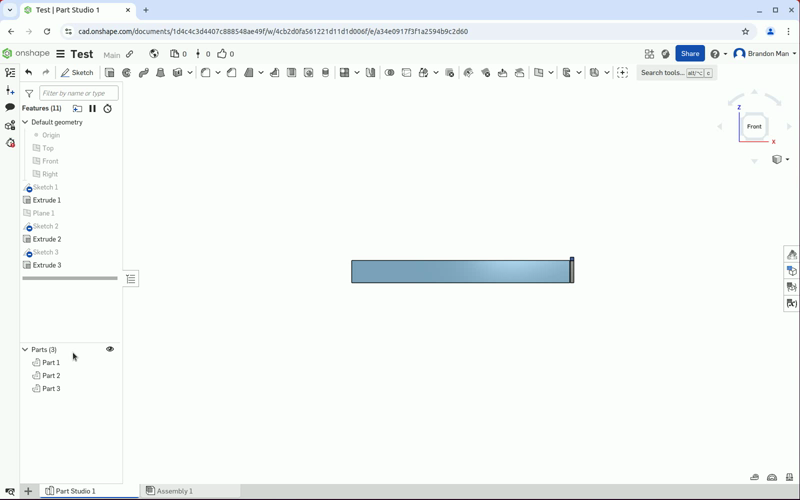
mouse_move(541, 75)
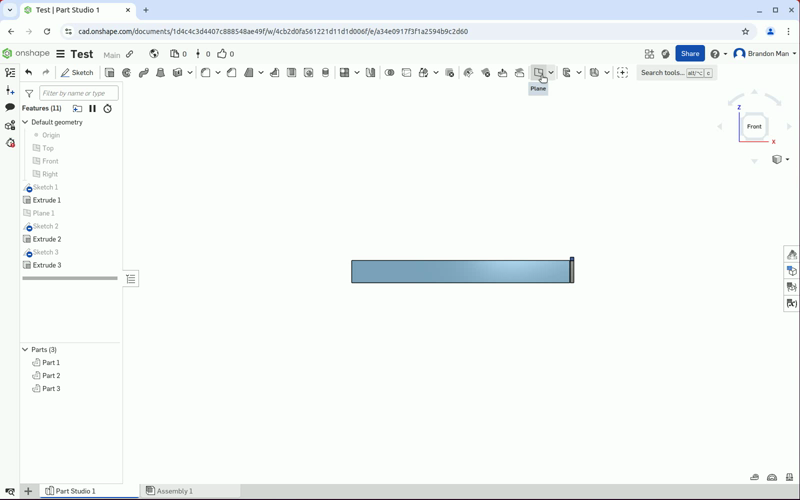
click(541, 75)
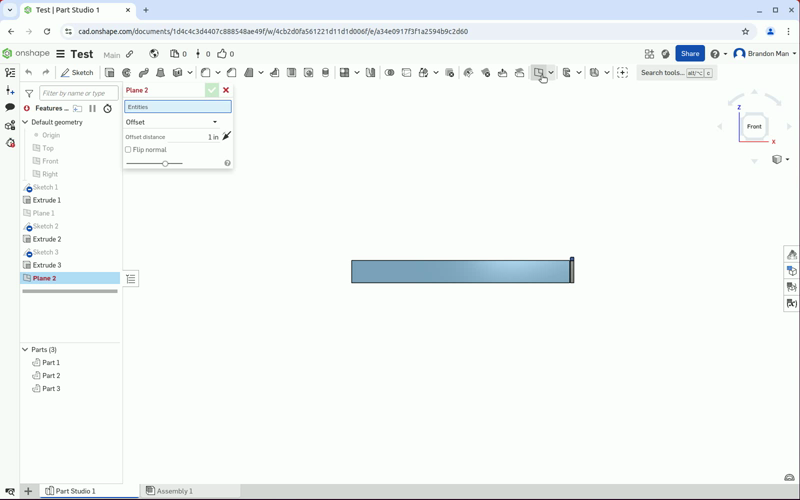
mouse_move(73, 163)
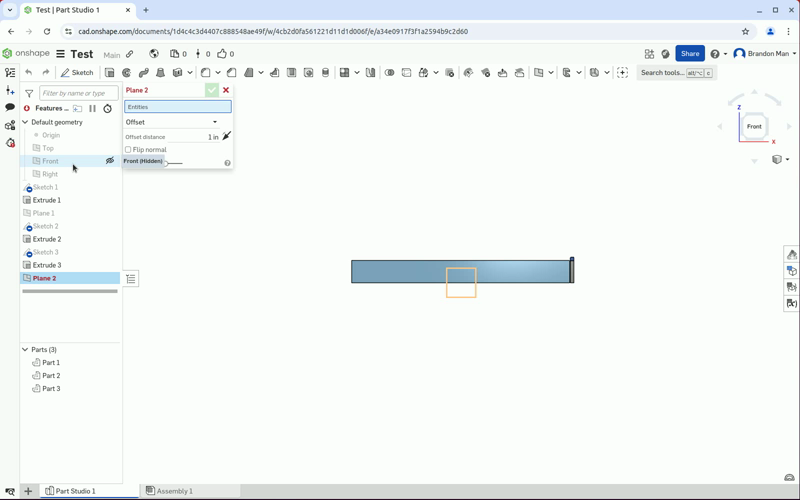
click(73, 163)
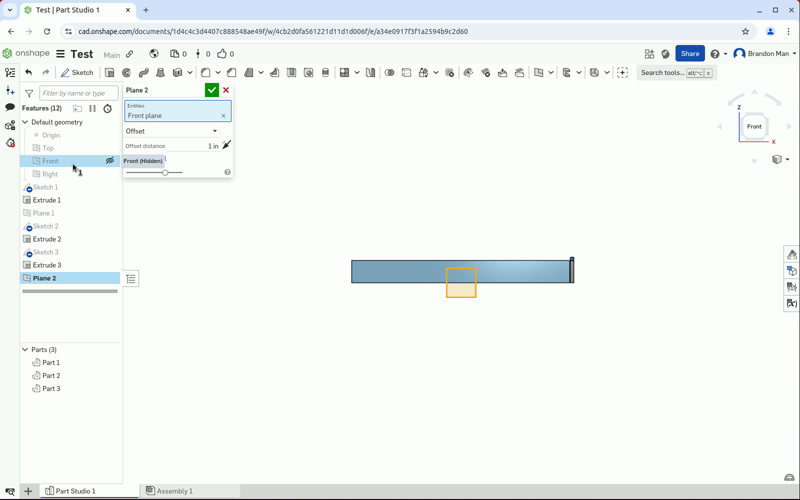
key(tab, 2)
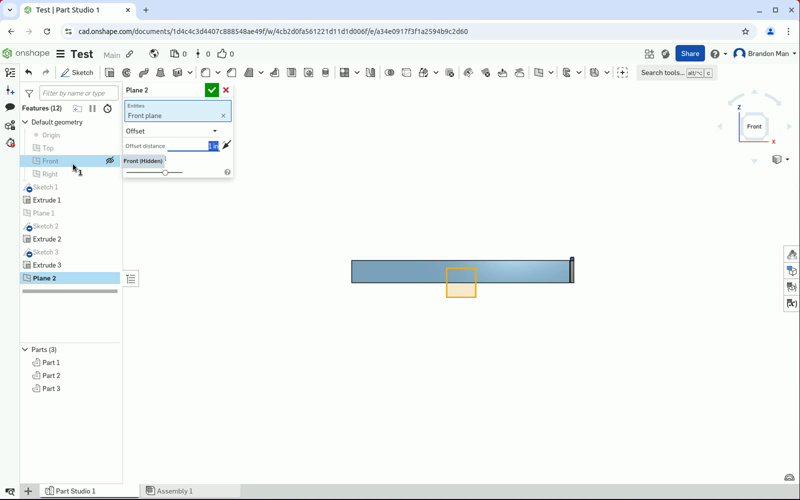
text(10.845)
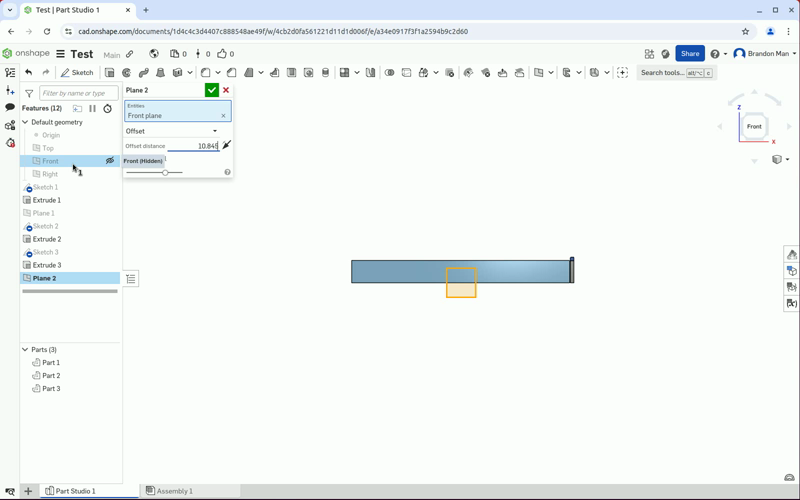
key(enter, 2)
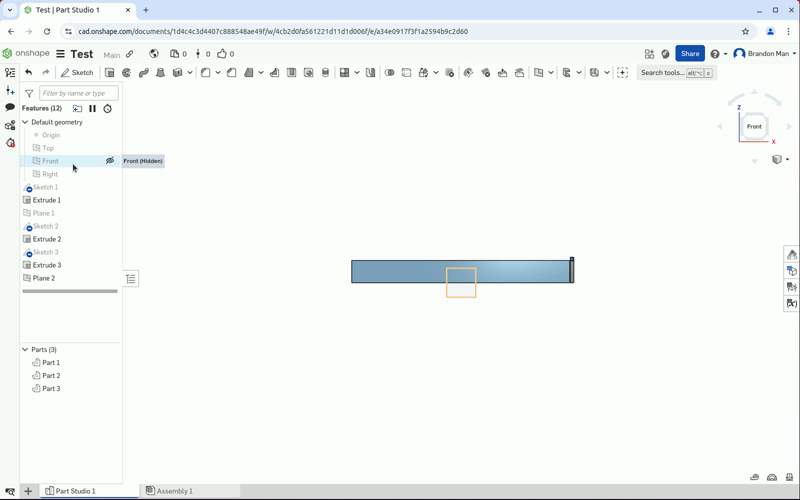
key(shift+s)
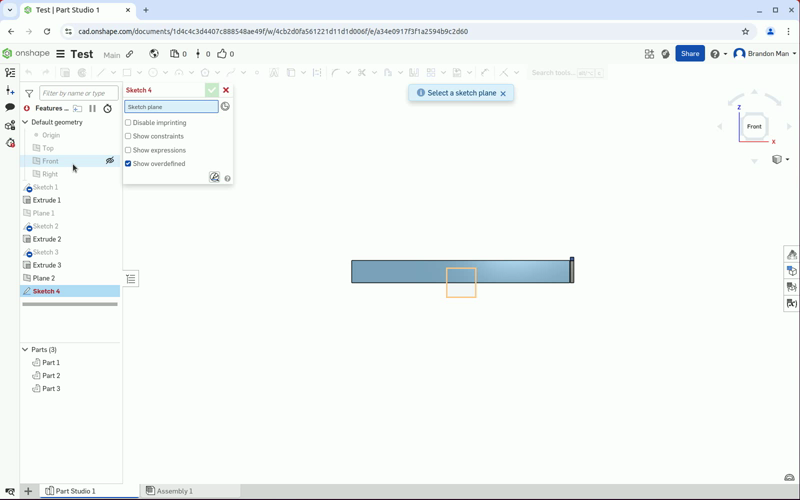
mouse_move(73, 280)
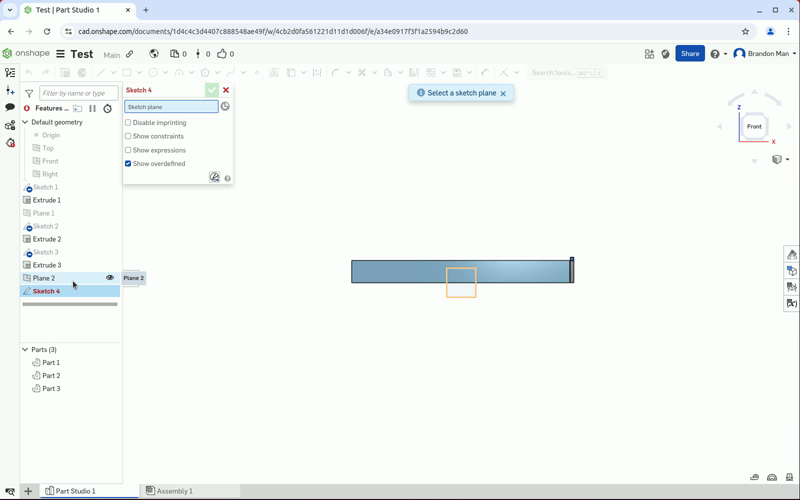
click(73, 280)
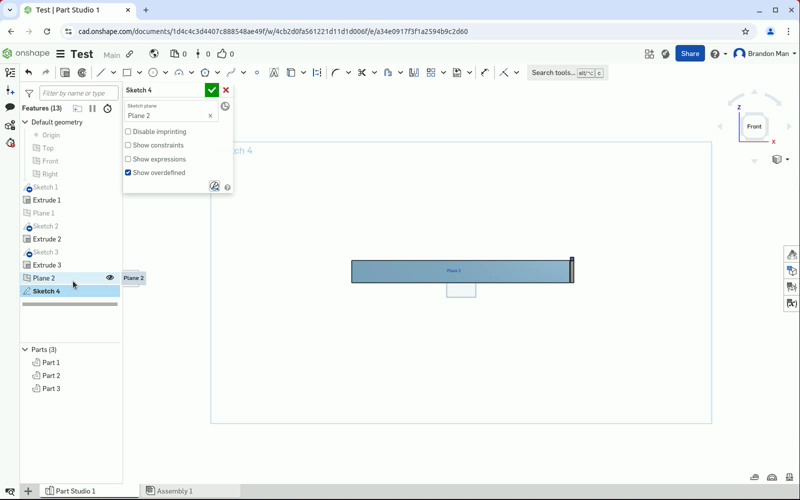
mouse_move(73, 352)
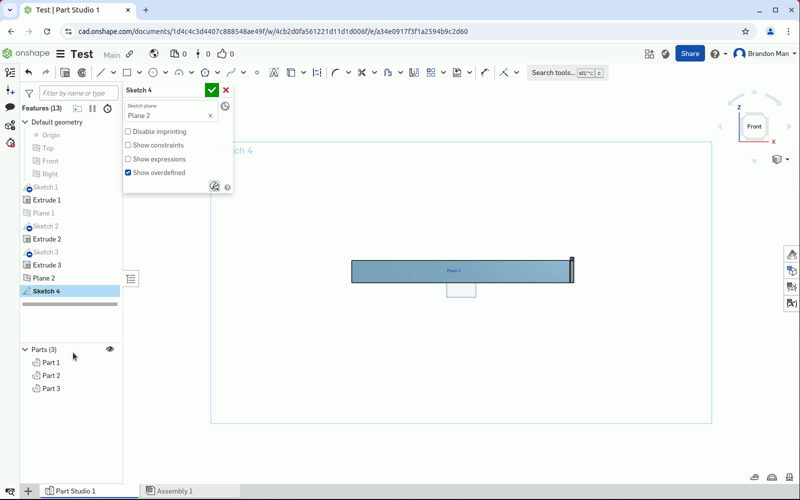
key(y)
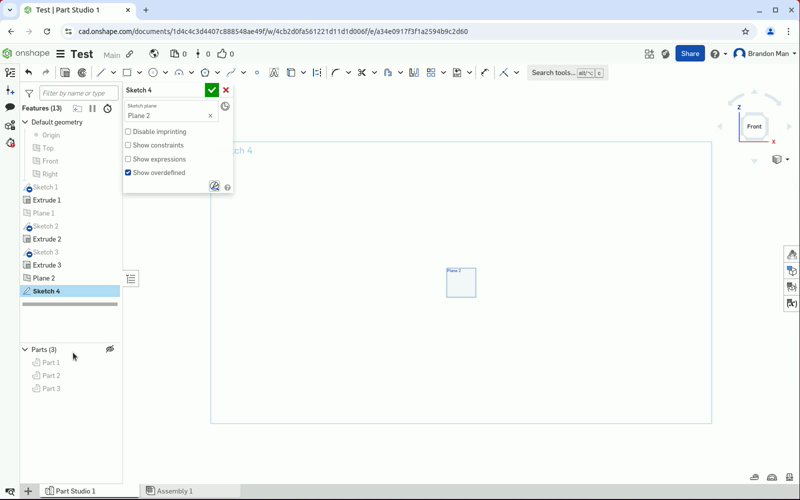
key(l)
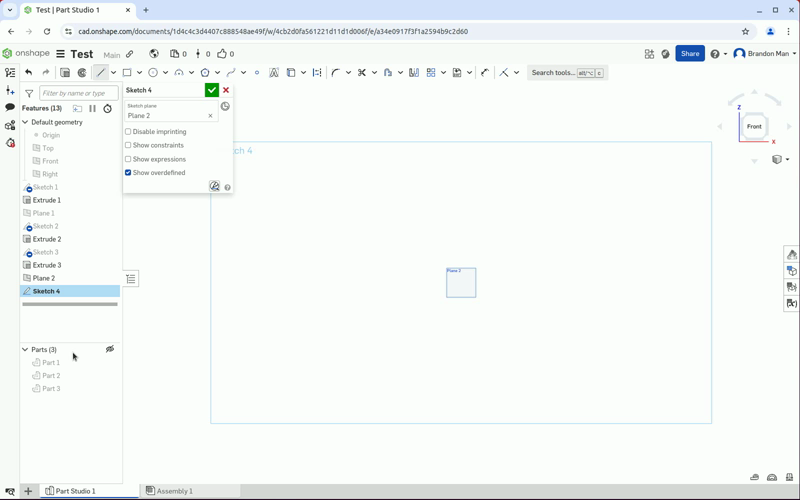
key_down(shift)
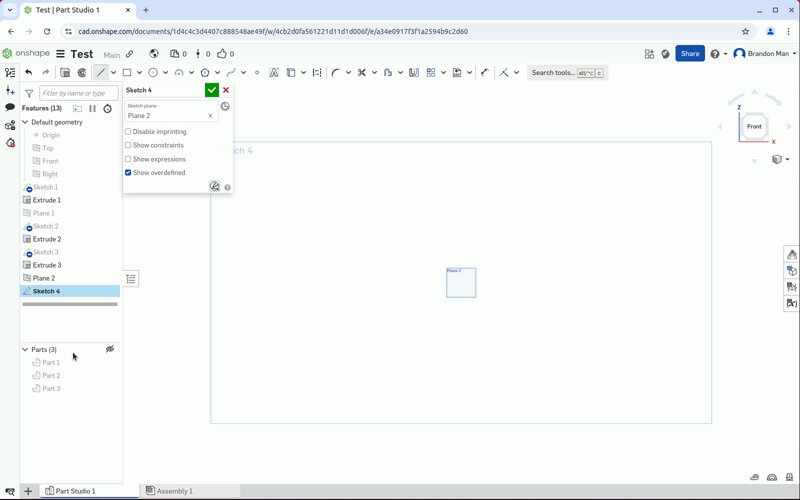
mouse_move(348, 282)
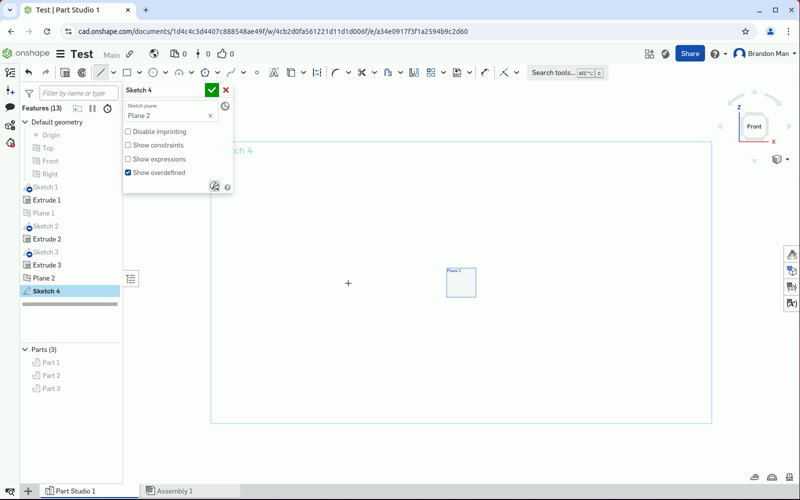
click(348, 282)
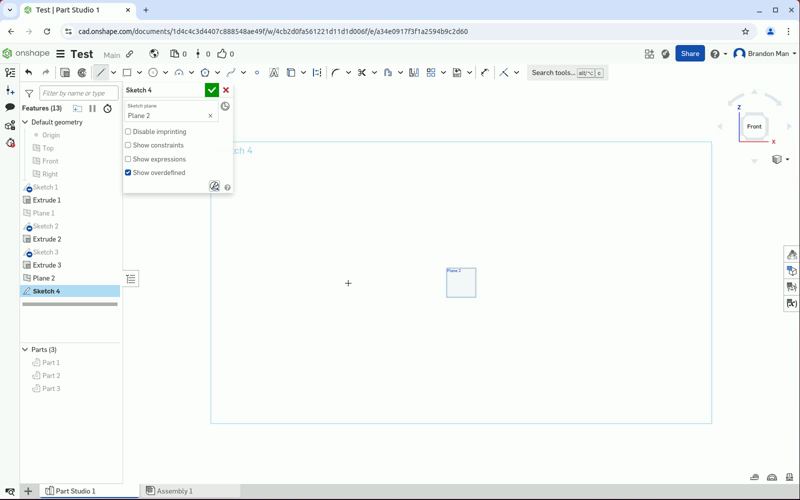
key_up(shift)
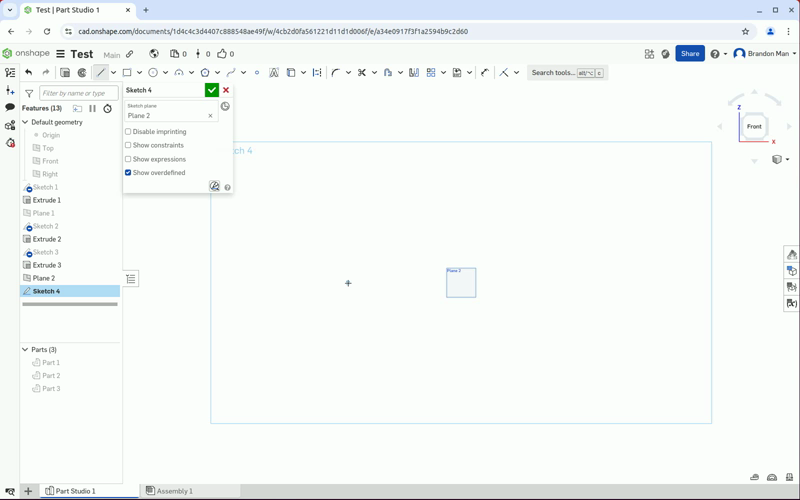
key_down(shift)
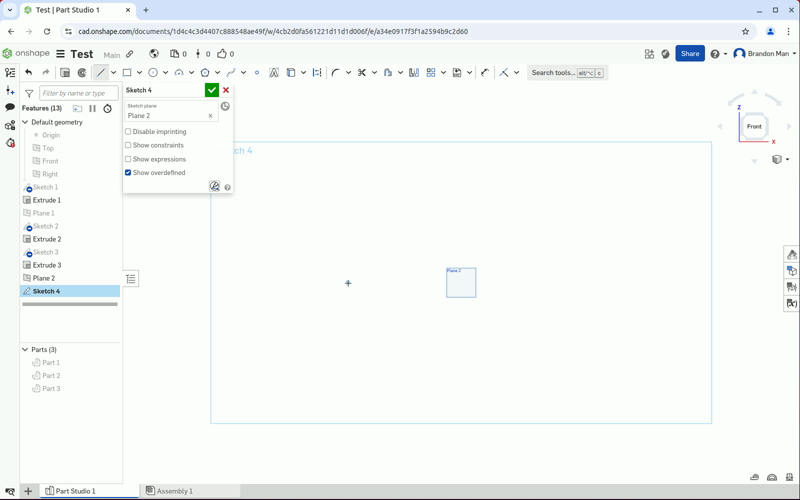
mouse_move(378, 282)
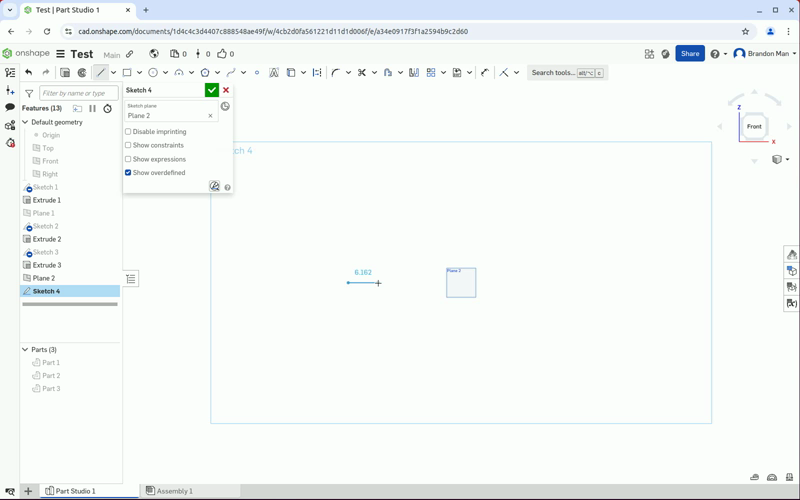
mouse_move(350, 282)
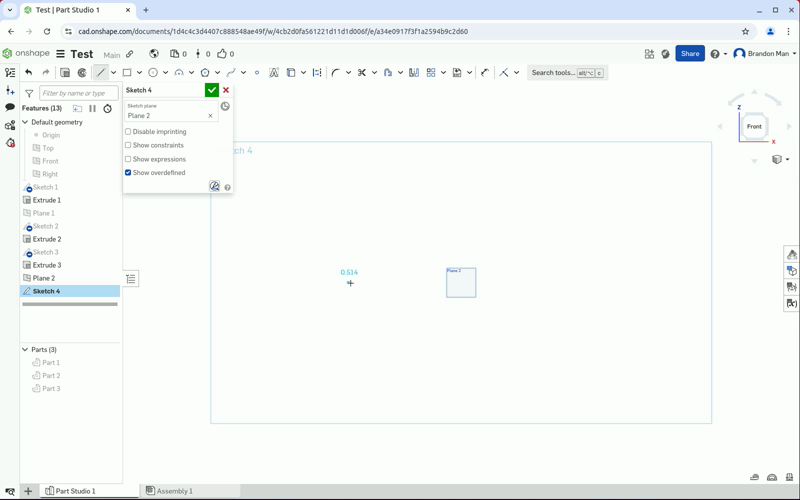
scroll(6)
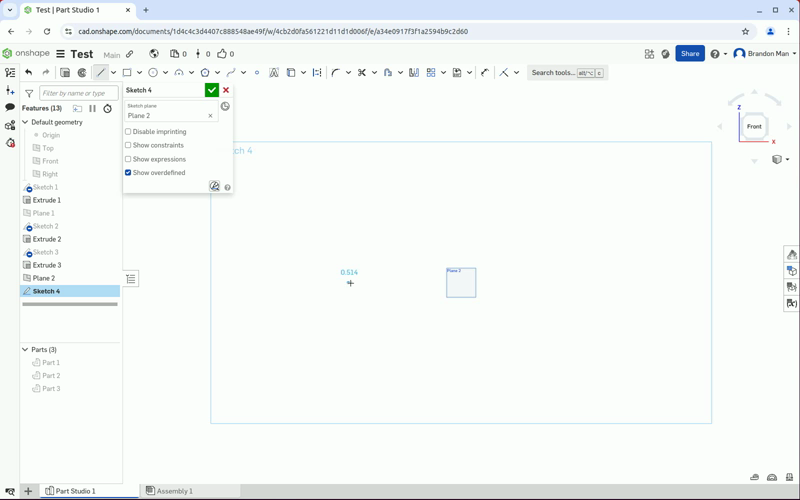
scroll(6)
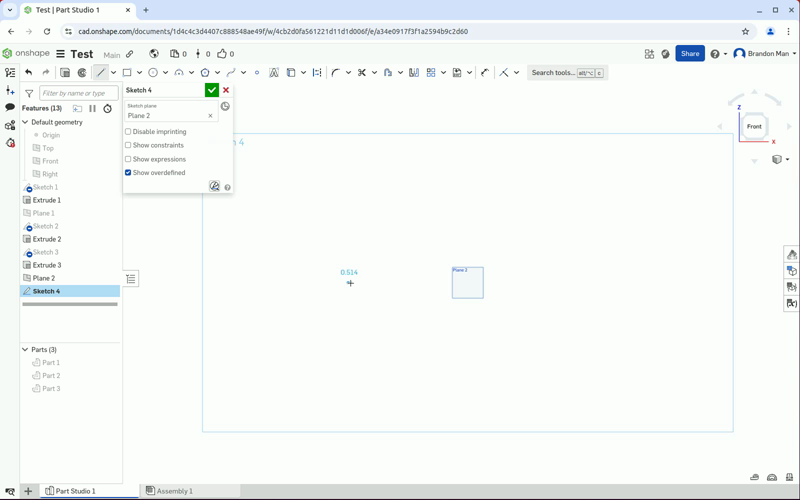
scroll(6)
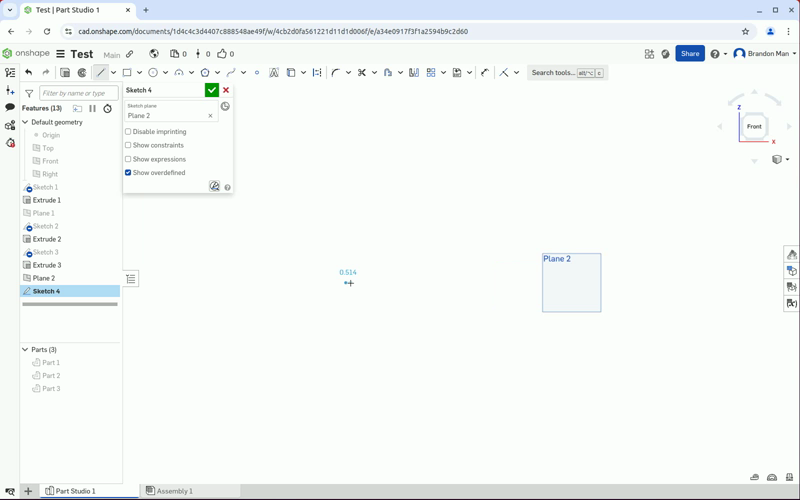
scroll(6)
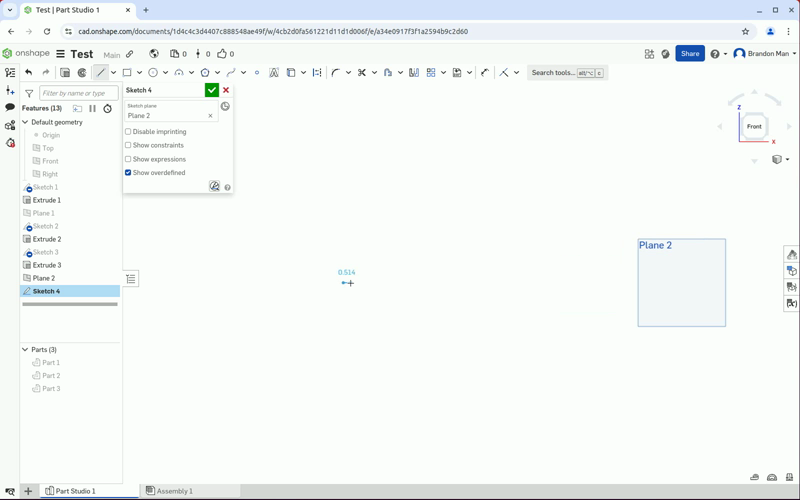
scroll(6)
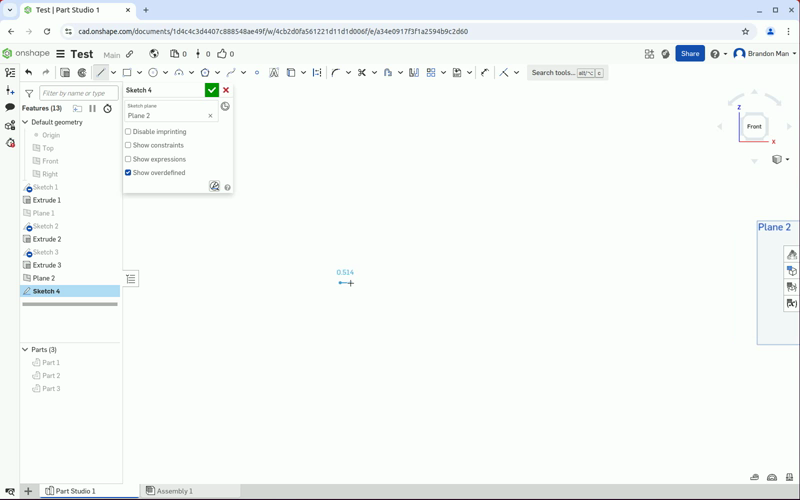
scroll(6)
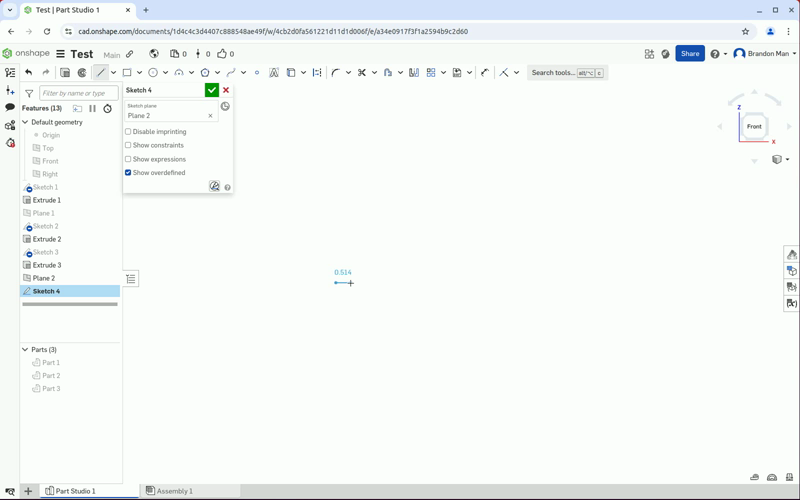
scroll(6)
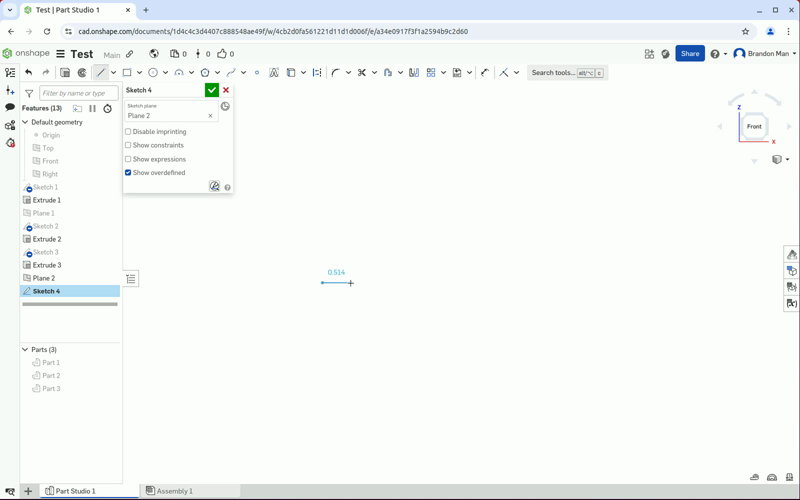
click(350, 282)
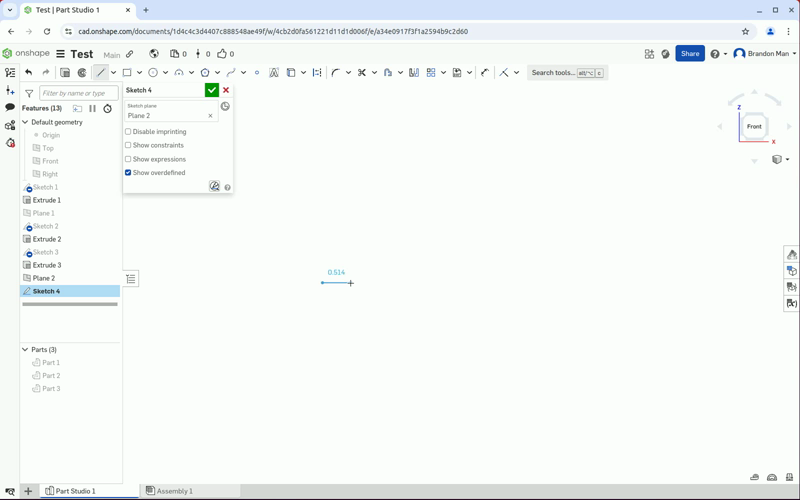
scroll(-6)
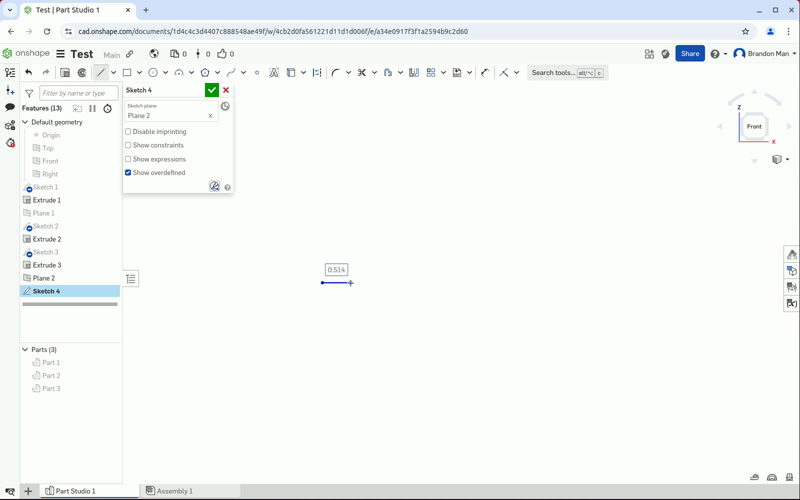
scroll(-6)
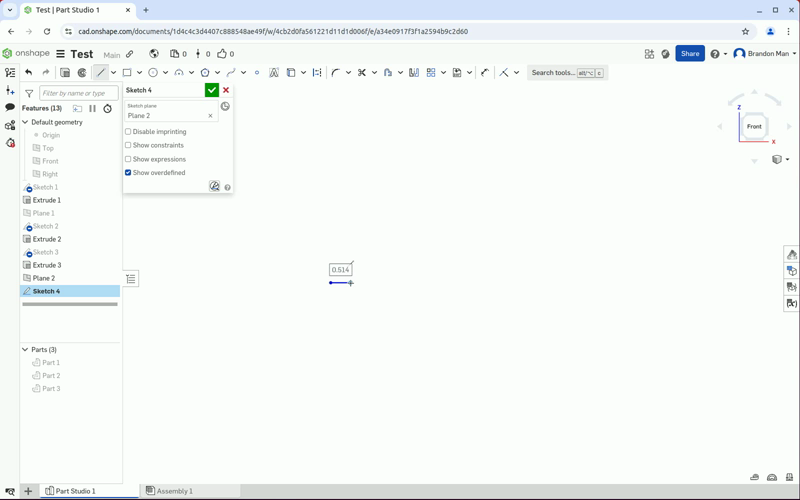
scroll(-6)
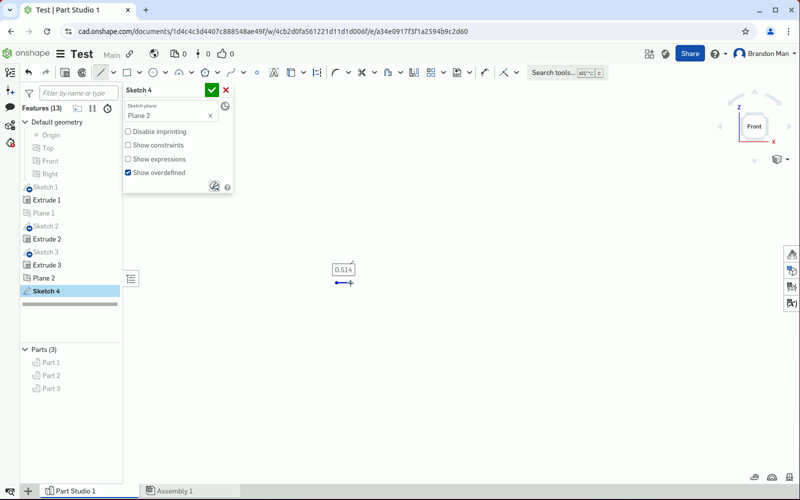
scroll(-6)
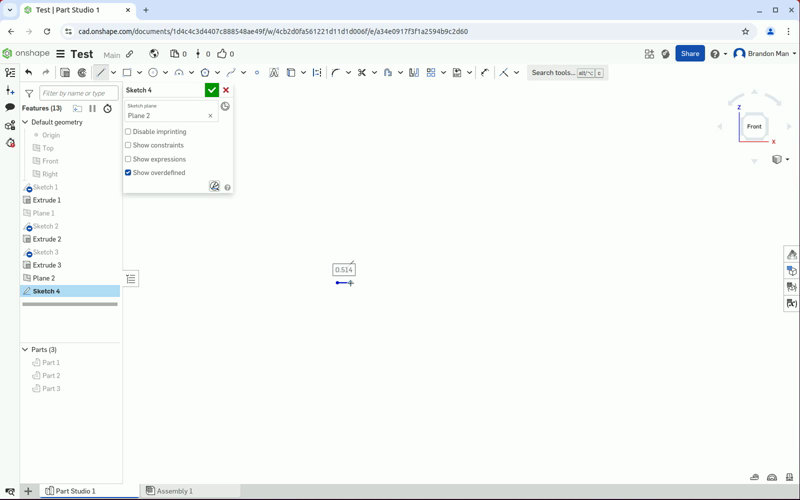
scroll(-6)
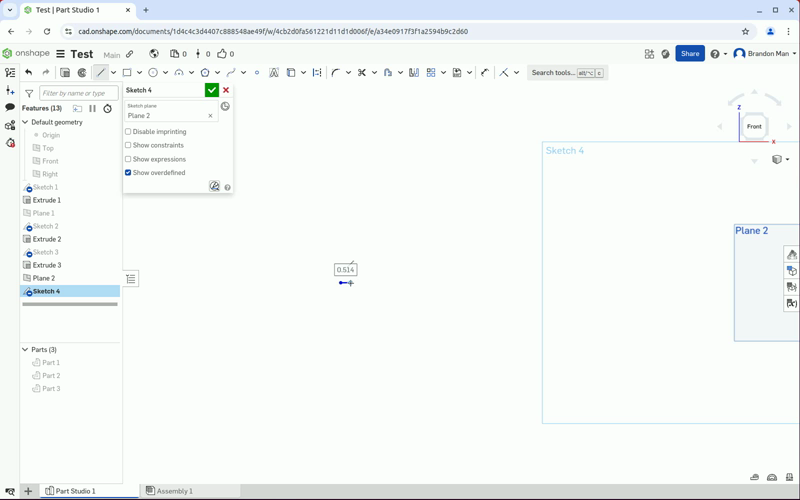
scroll(-6)
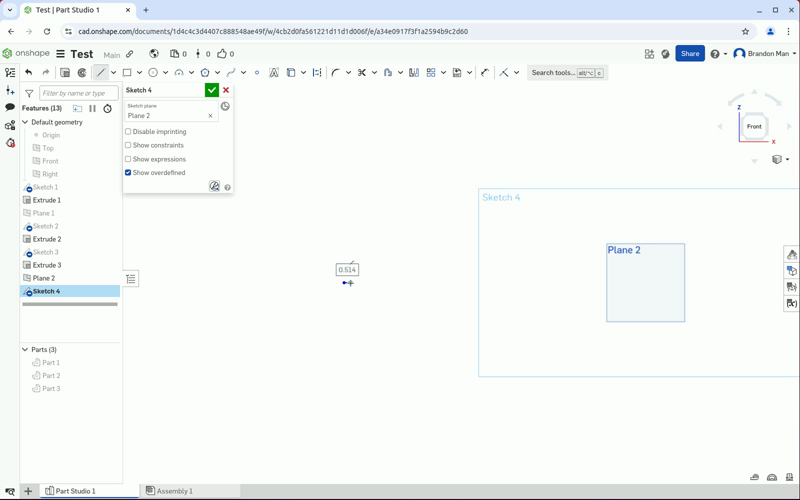
scroll(-6)
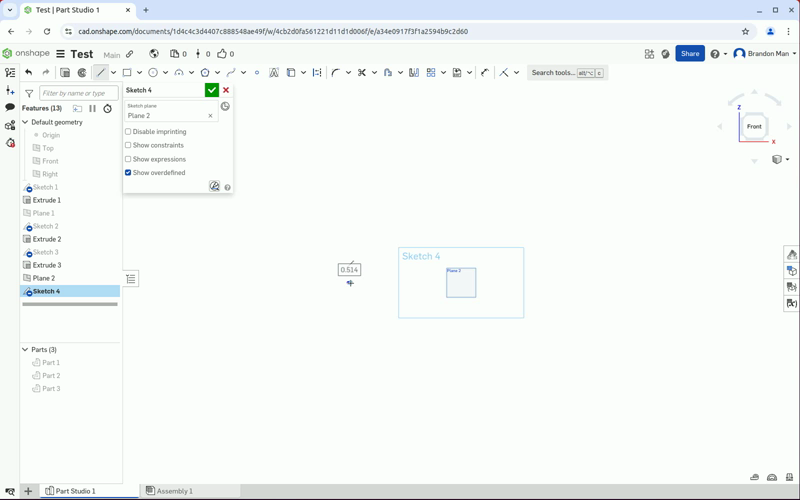
key_up(shift)
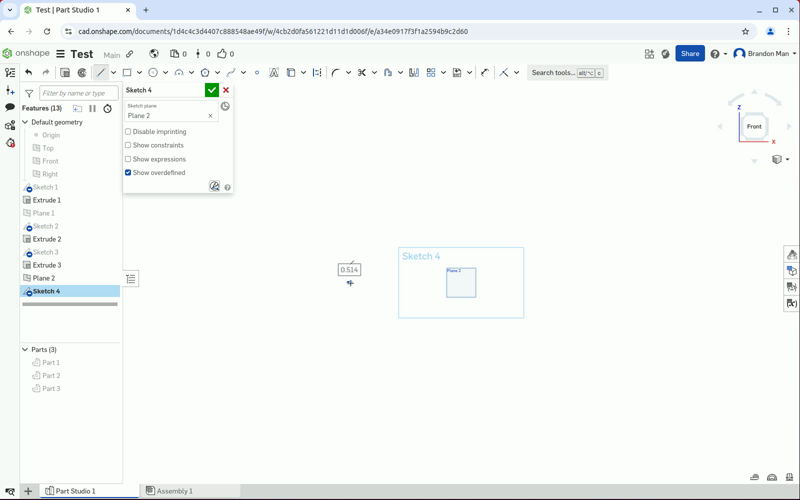
key_down(shift)
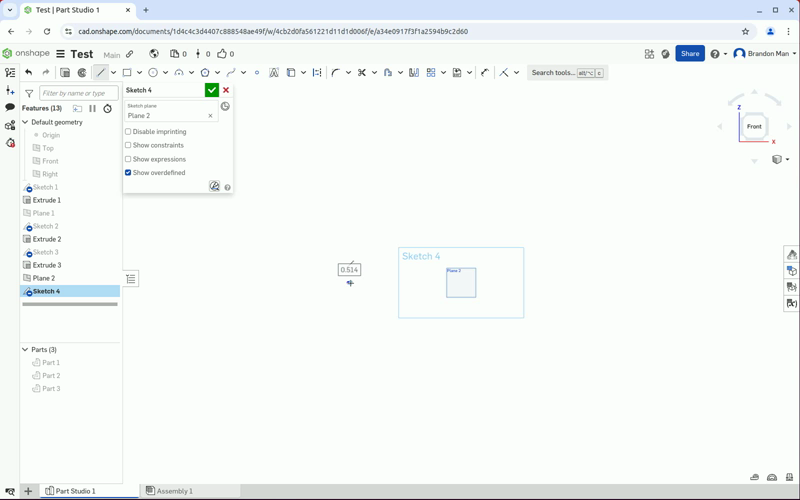
mouse_move(380, 282)
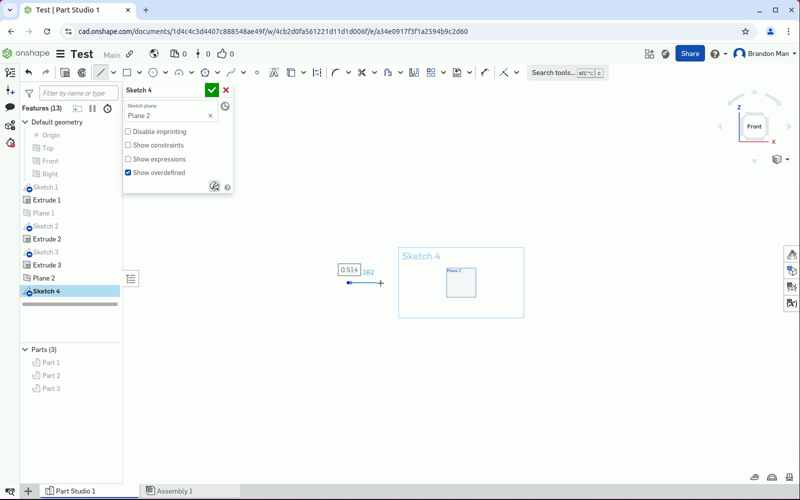
mouse_move(350, 259)
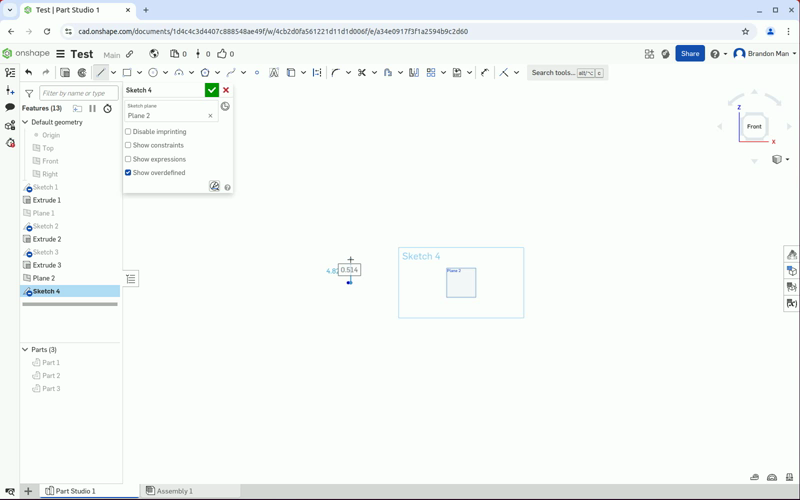
click(350, 259)
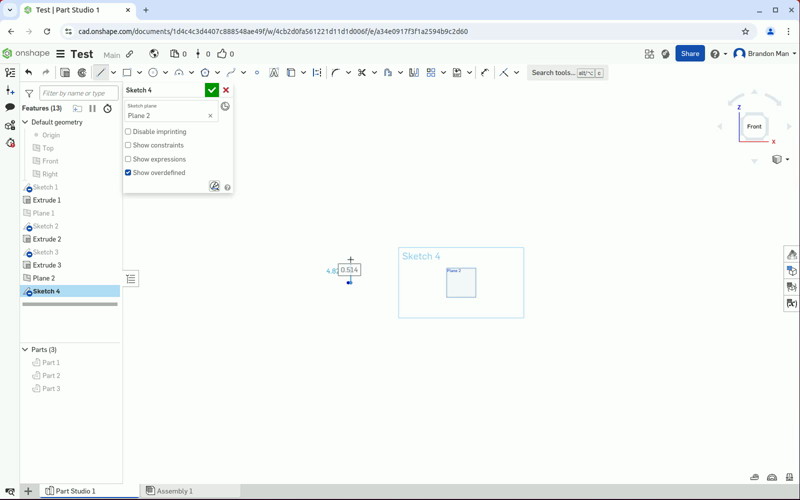
key_up(shift)
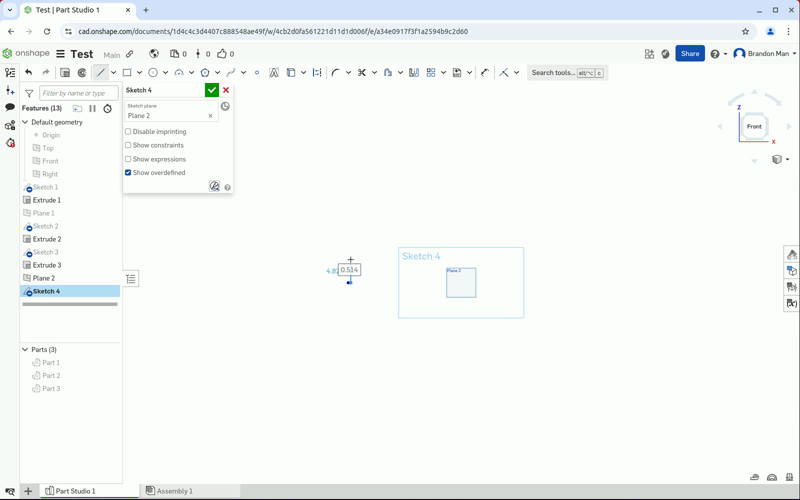
key_down(shift)
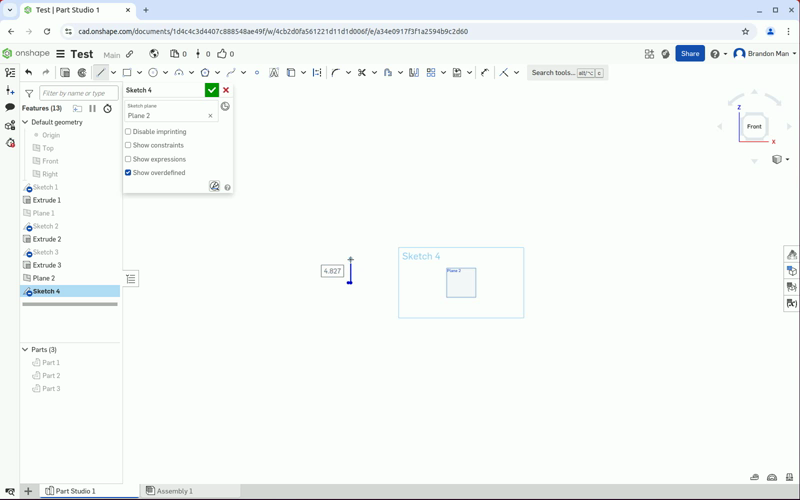
mouse_move(569, 259)
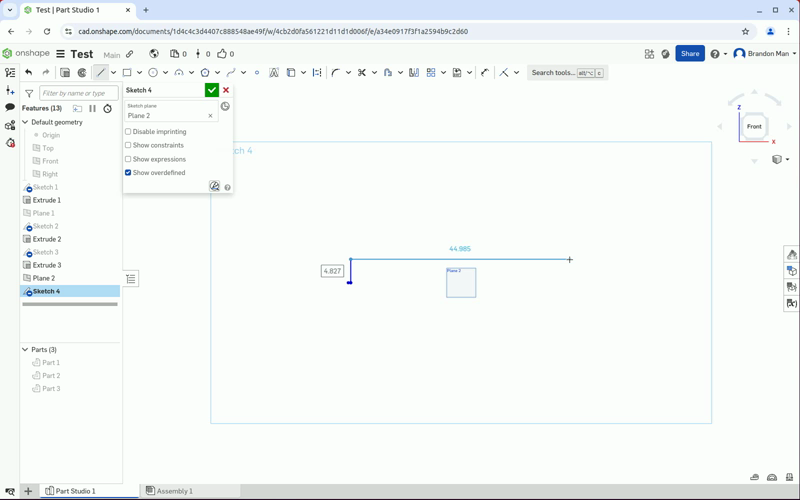
click(569, 259)
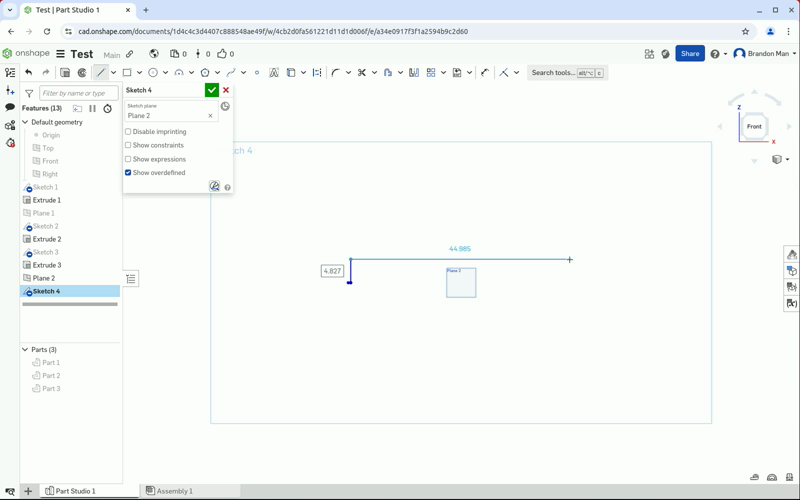
key_up(shift)
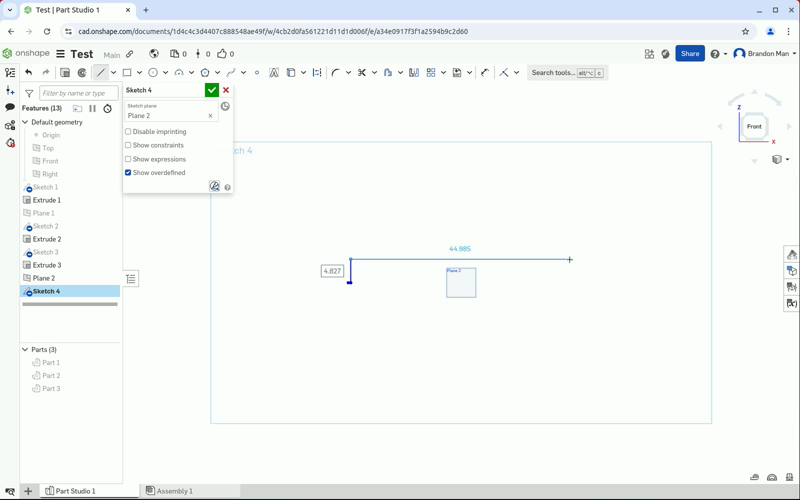
key_down(shift)
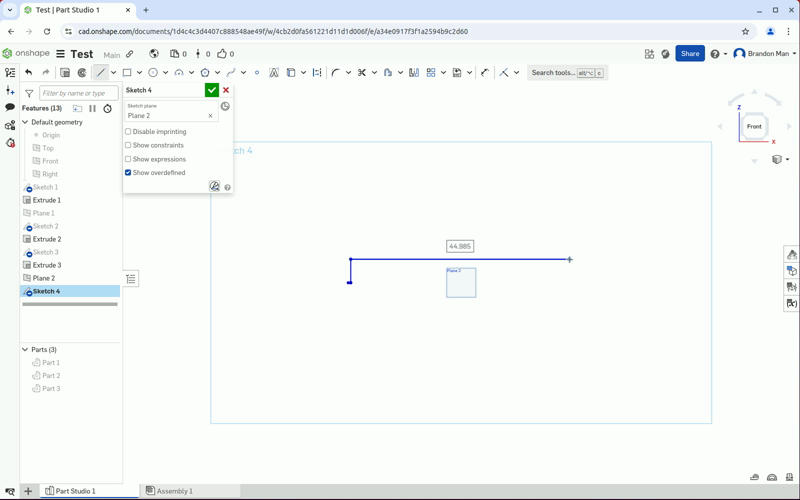
mouse_move(589, 259)
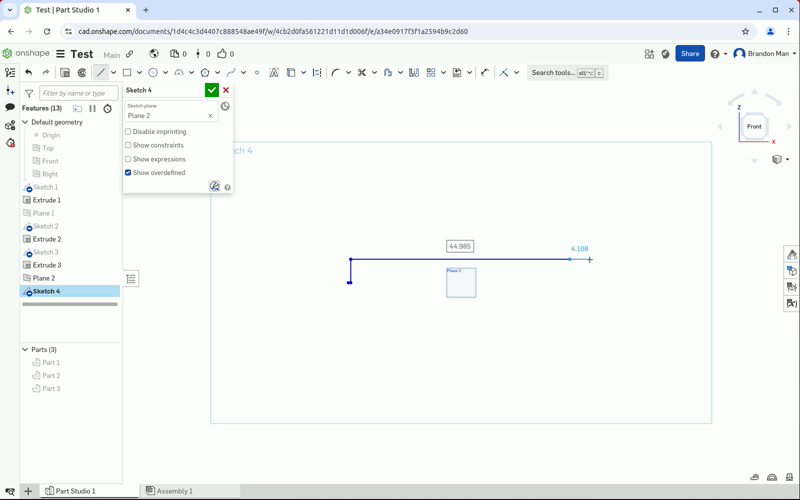
mouse_move(569, 282)
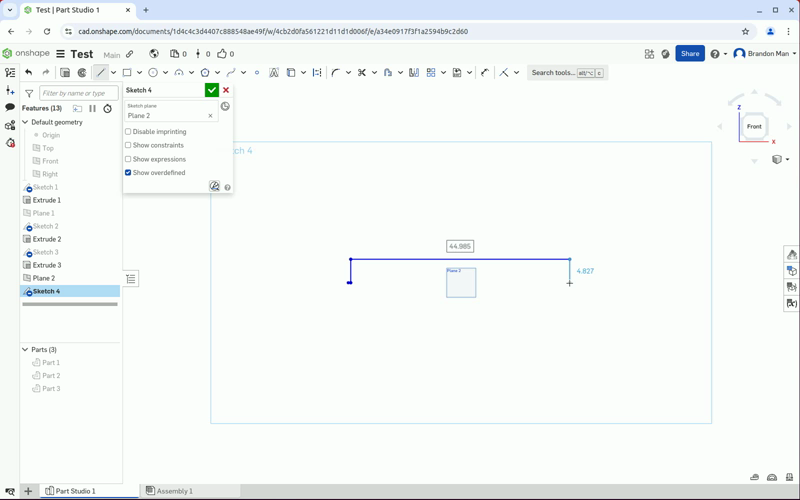
click(569, 282)
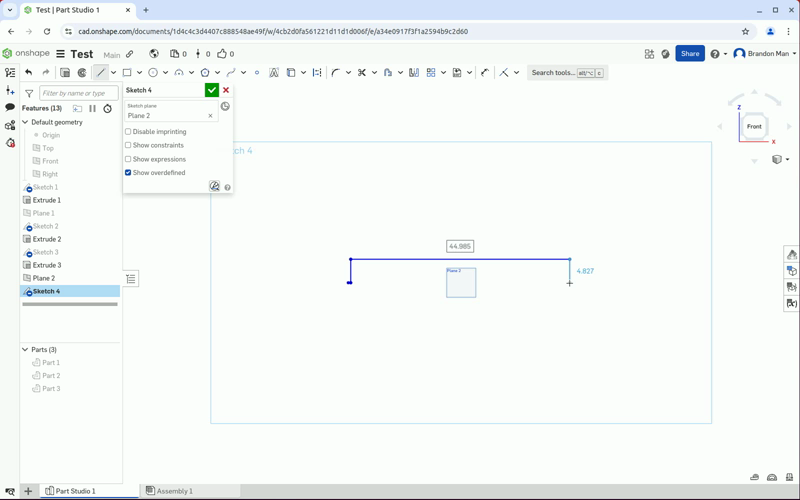
key_up(shift)
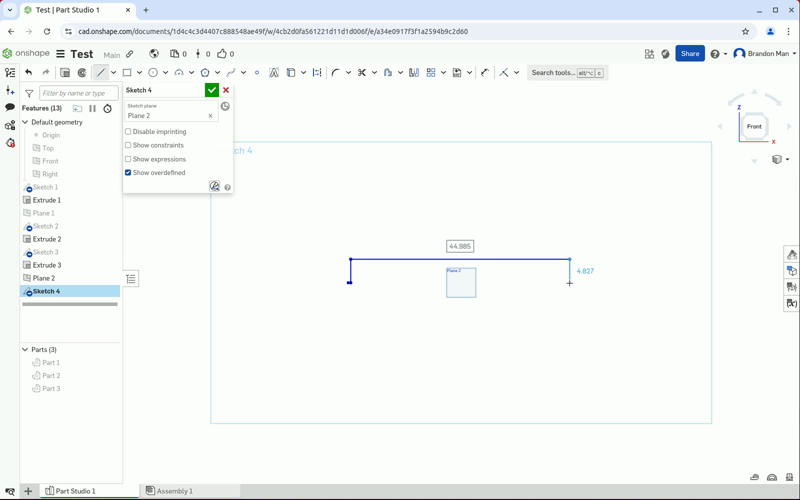
key_down(shift)
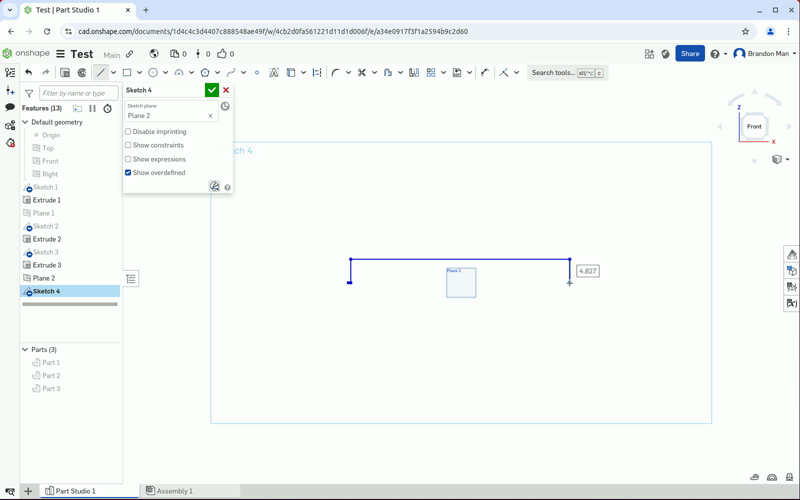
mouse_move(589, 282)
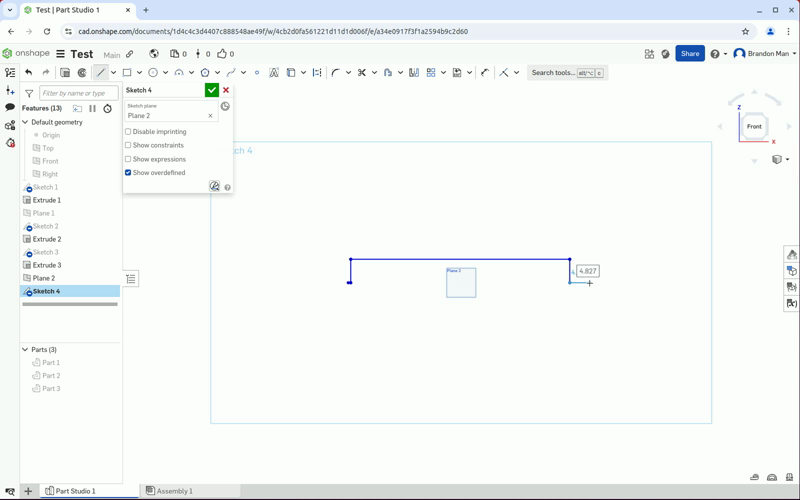
mouse_move(572, 282)
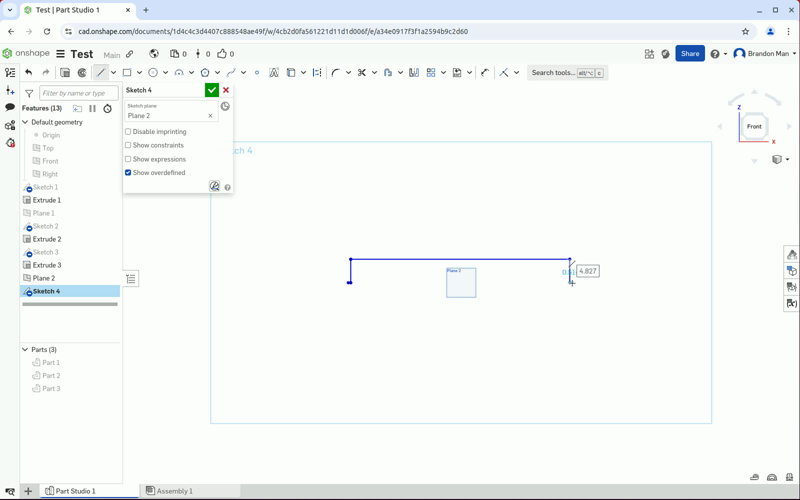
scroll(6)
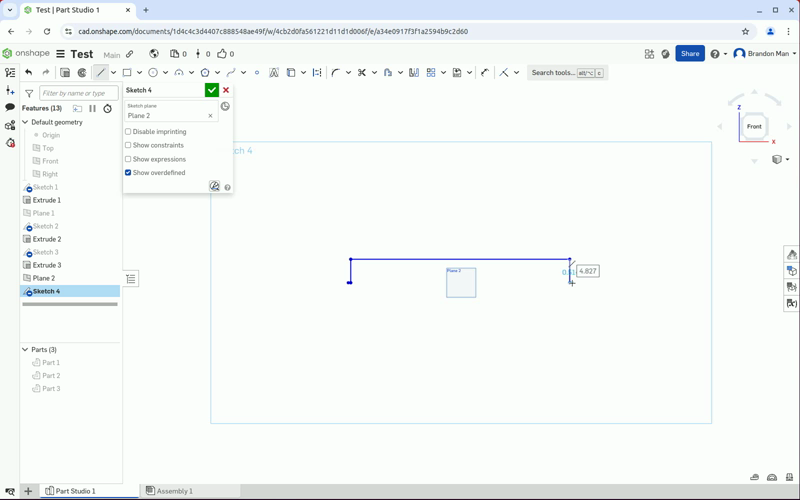
scroll(6)
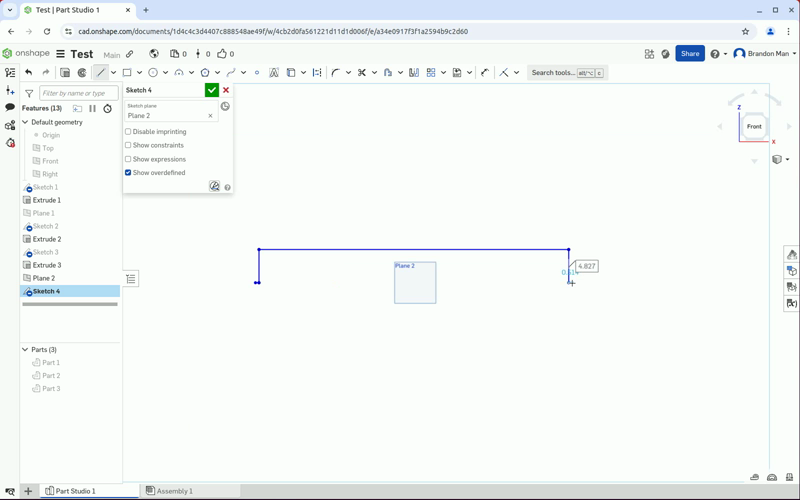
scroll(6)
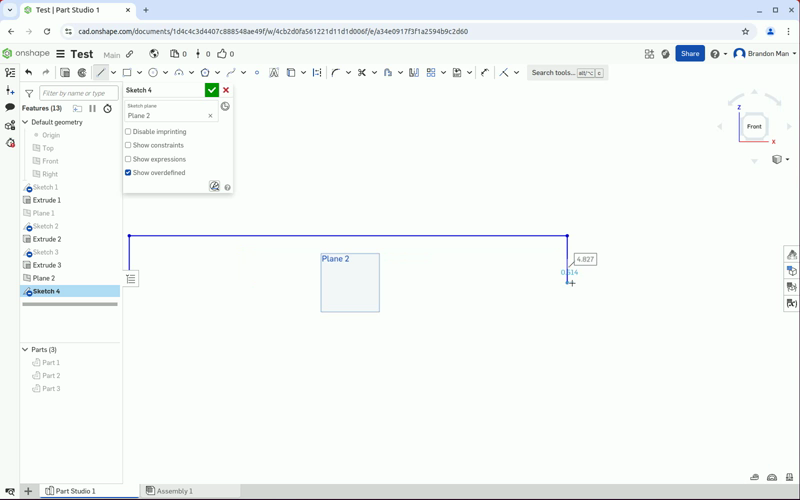
scroll(6)
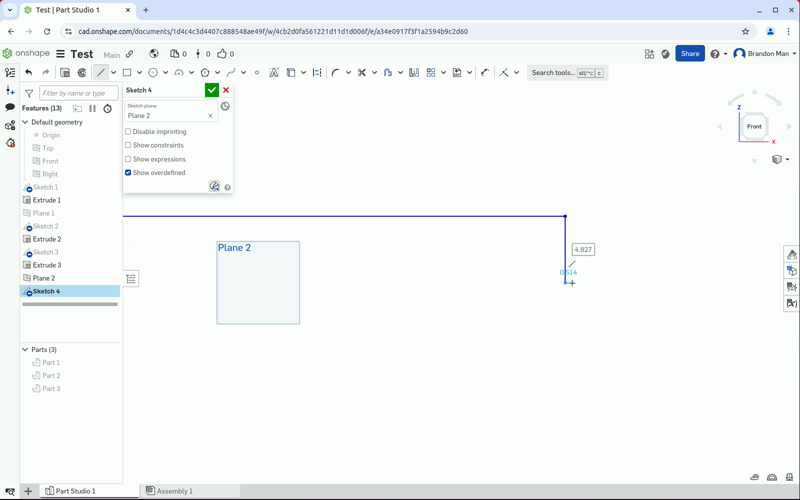
scroll(6)
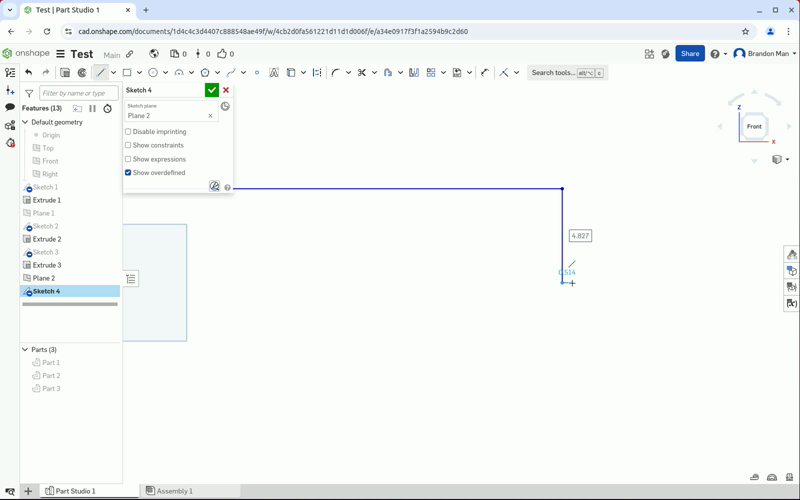
scroll(6)
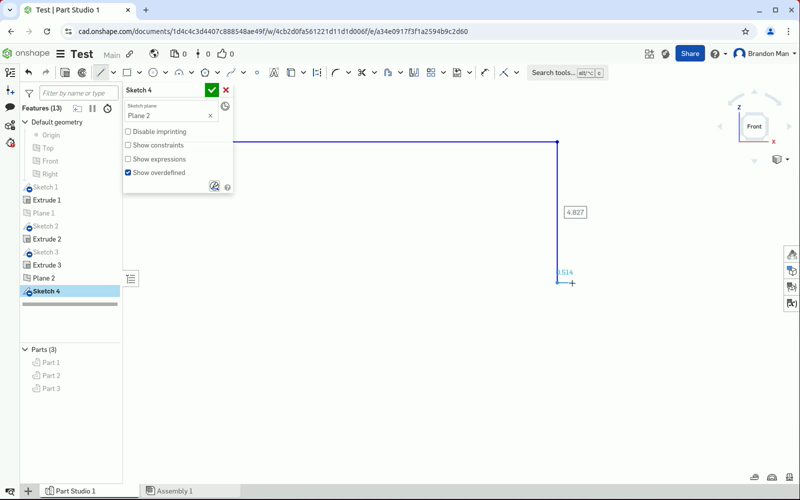
scroll(6)
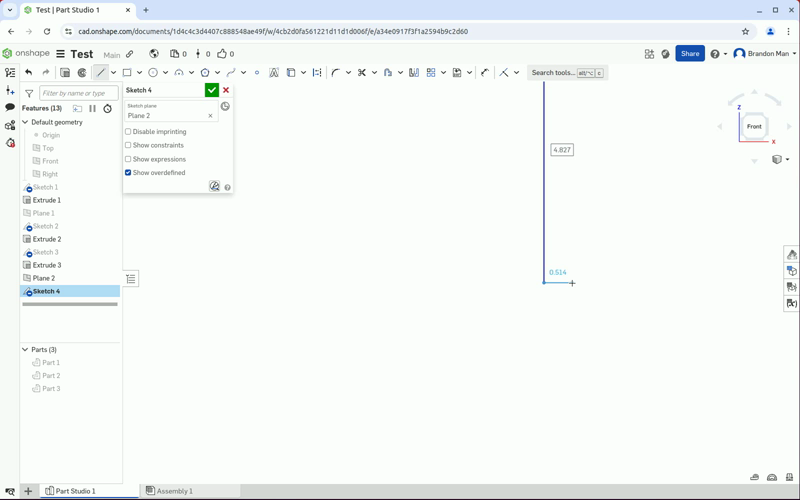
click(572, 282)
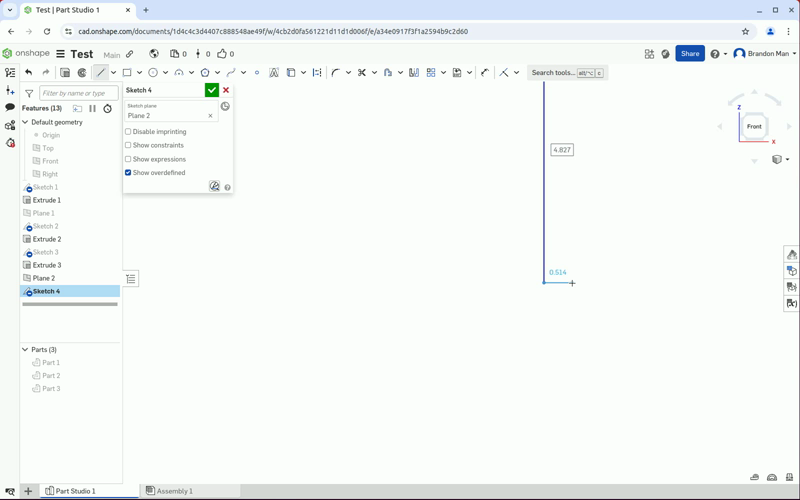
scroll(-6)
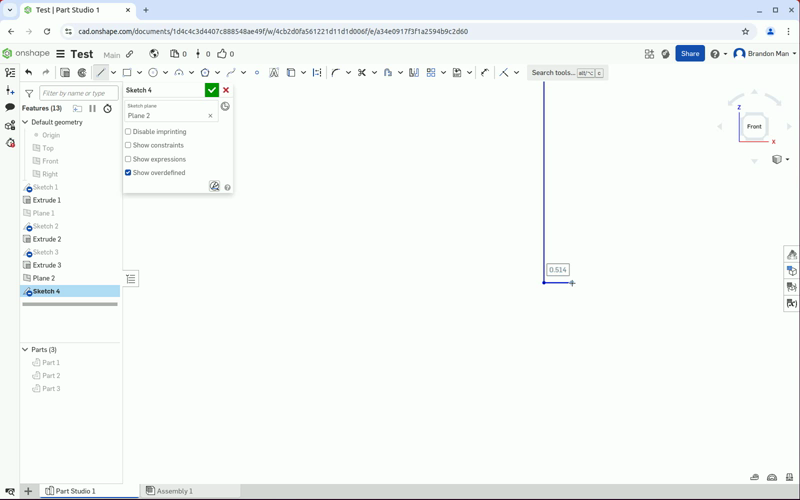
scroll(-6)
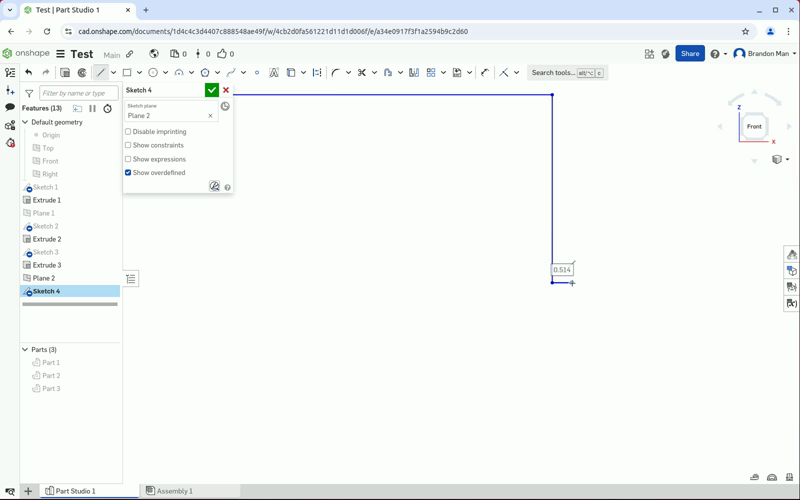
scroll(-6)
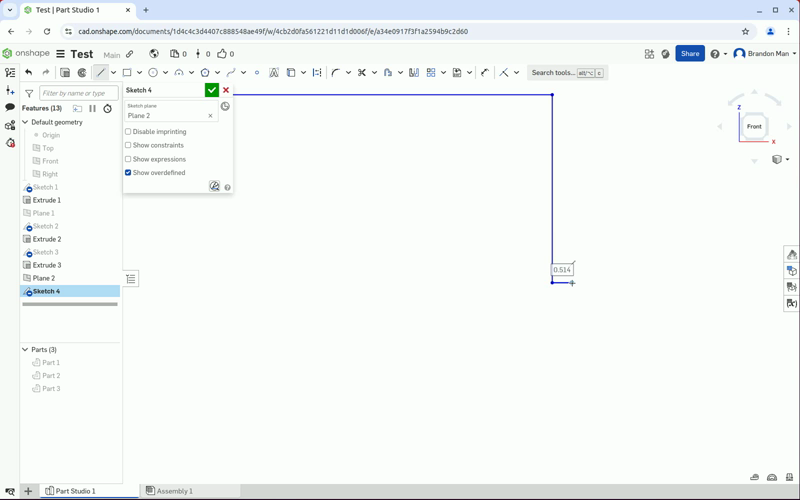
scroll(-6)
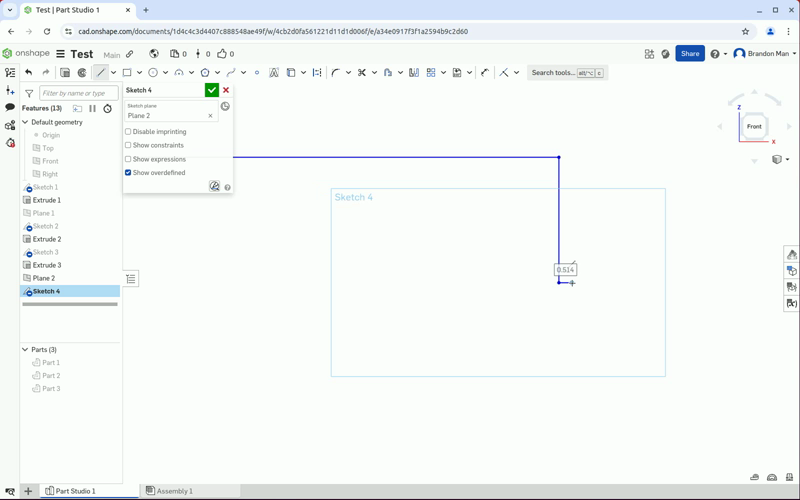
scroll(-6)
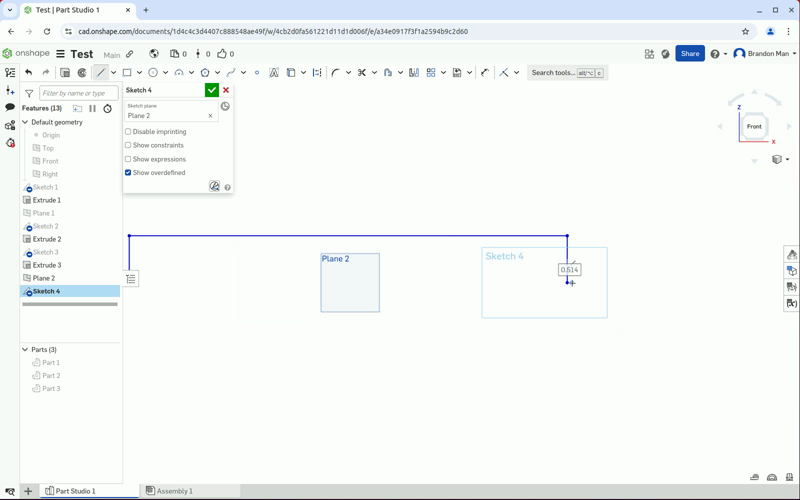
scroll(-6)
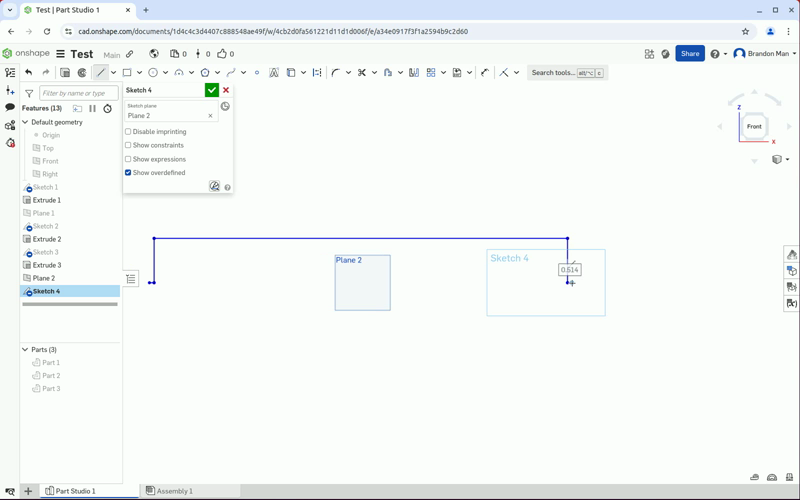
scroll(-6)
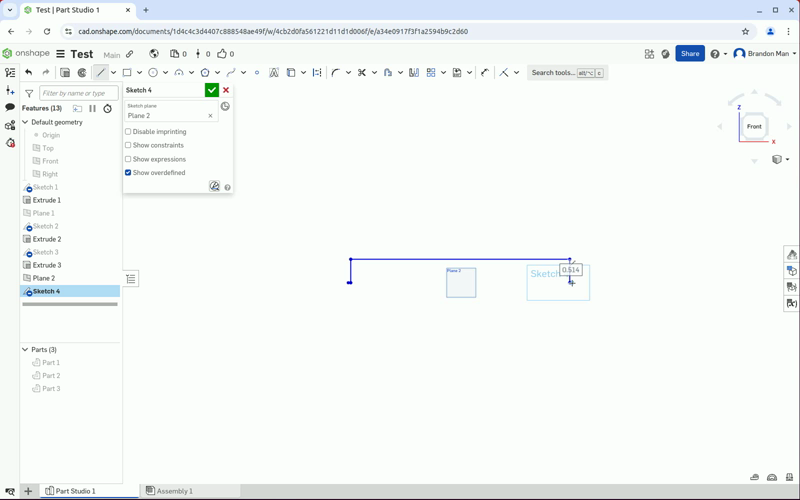
key_up(shift)
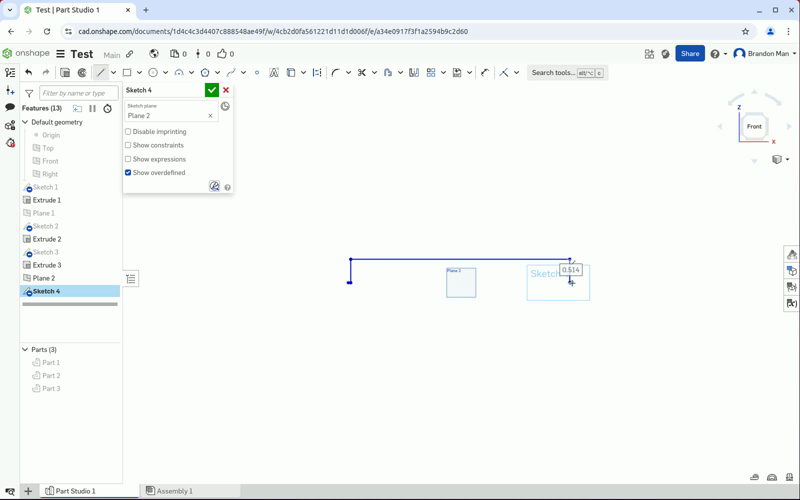
key_down(shift)
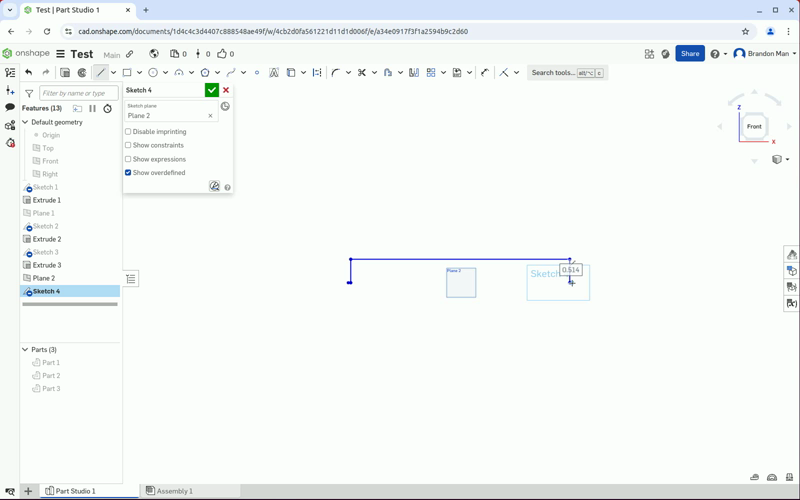
mouse_move(589, 282)
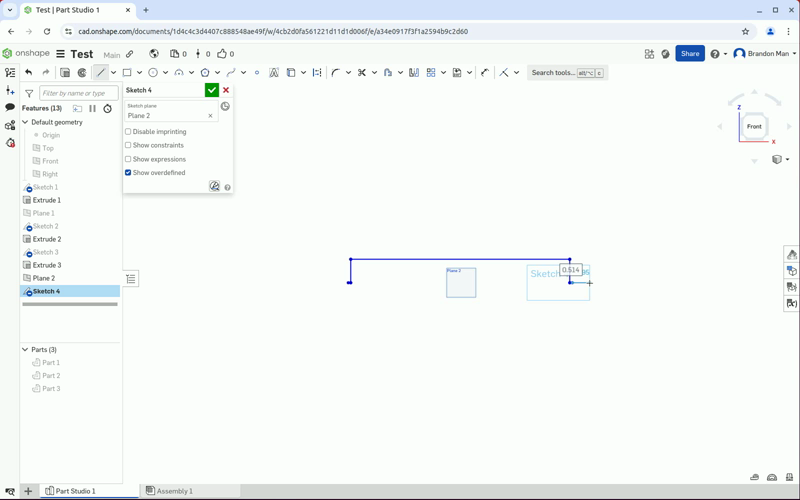
mouse_move(572, 257)
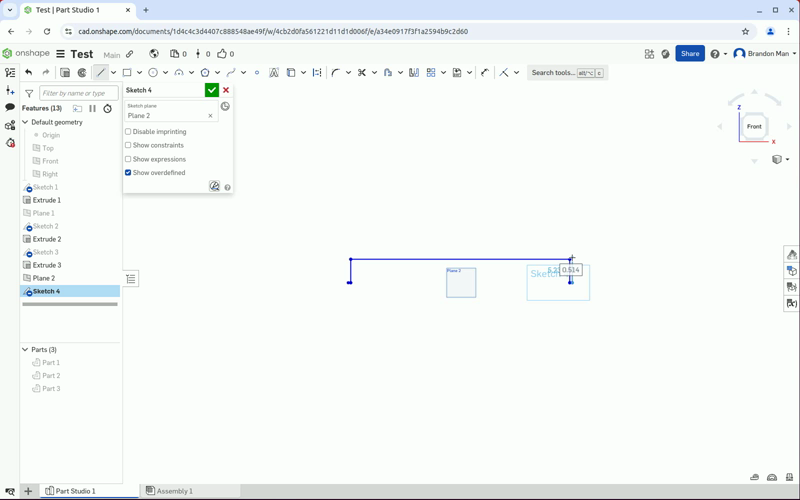
scroll(6)
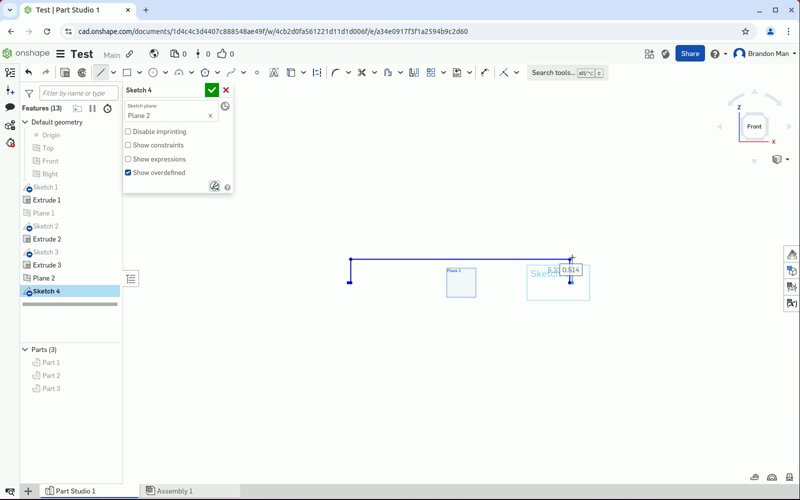
scroll(6)
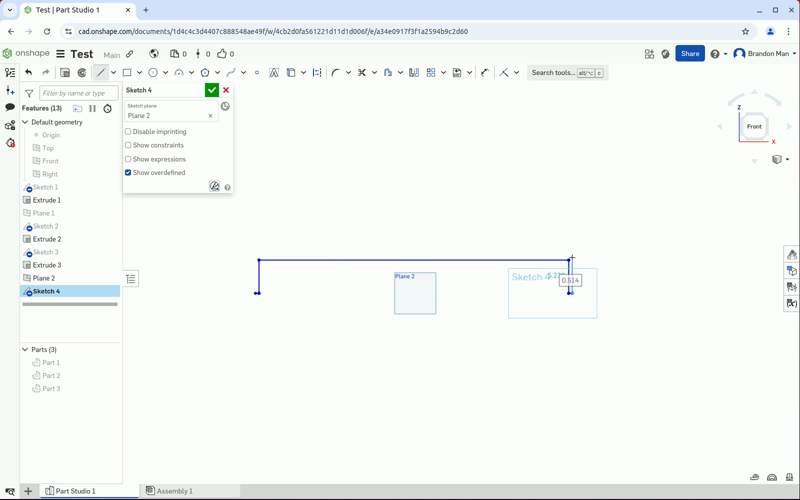
scroll(6)
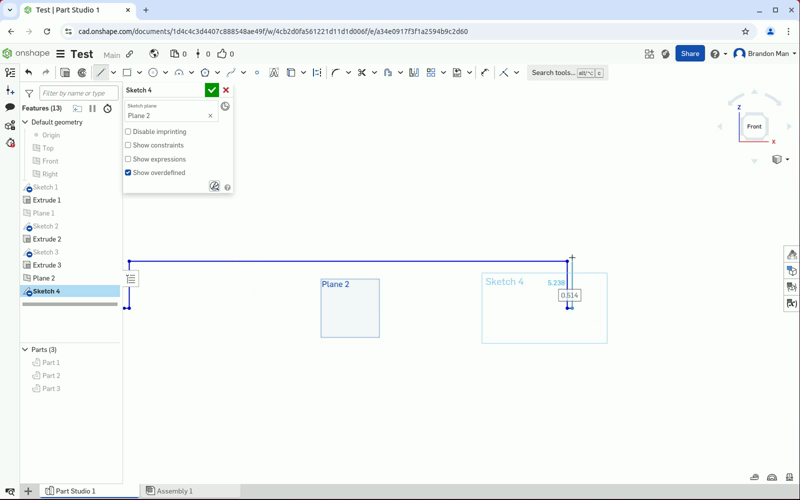
scroll(6)
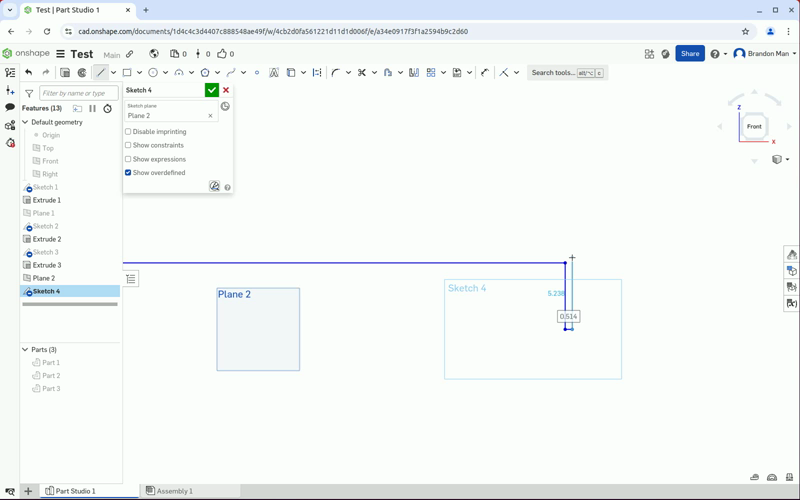
scroll(6)
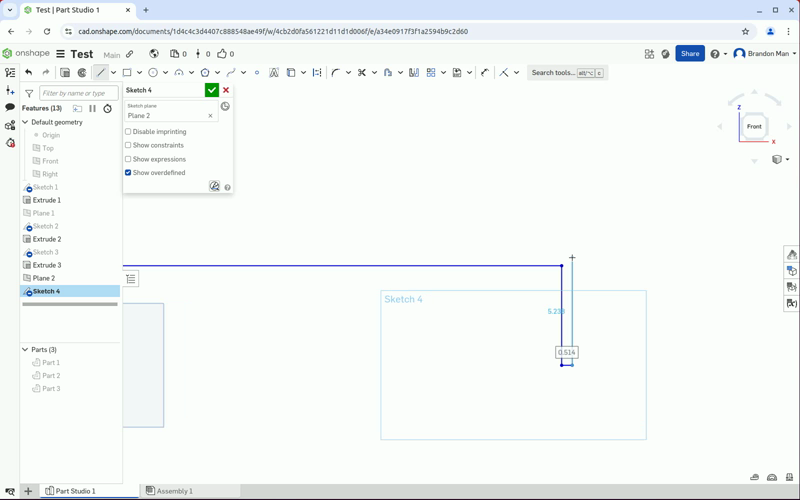
scroll(6)
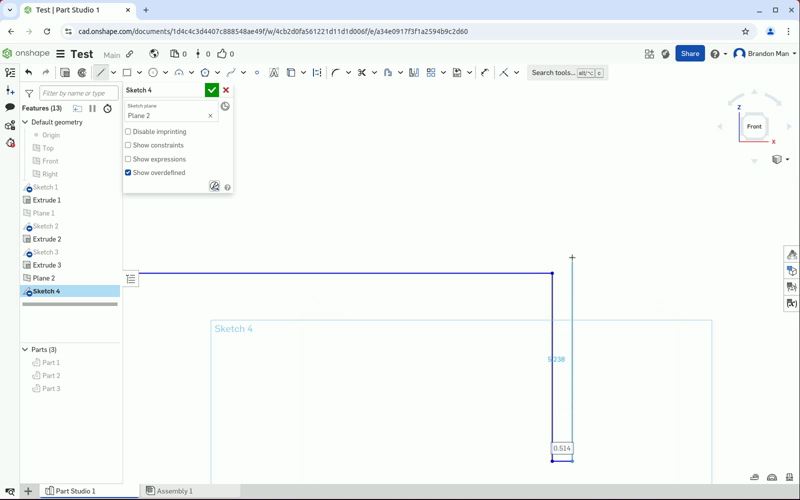
scroll(6)
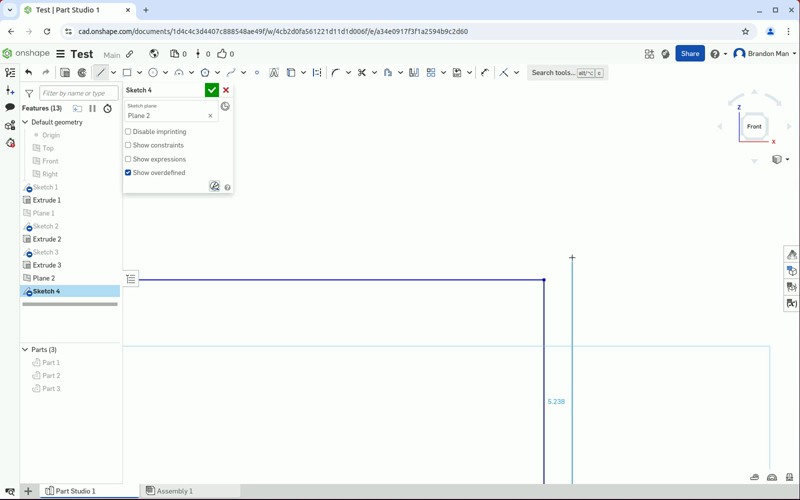
click(572, 257)
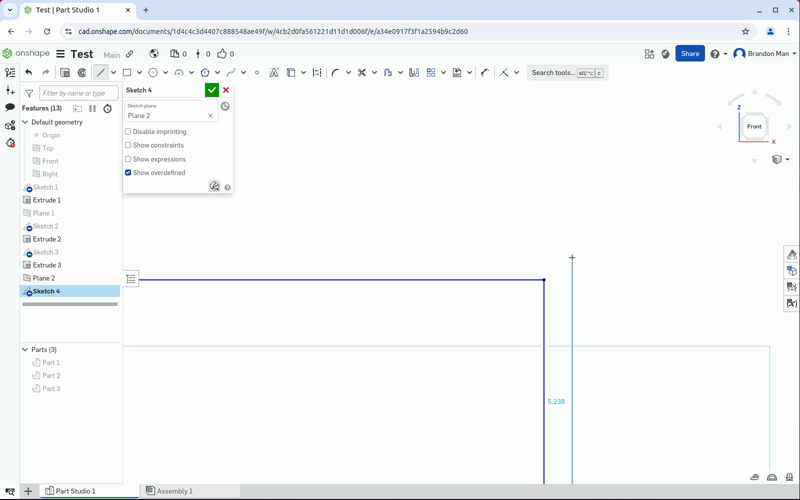
scroll(-6)
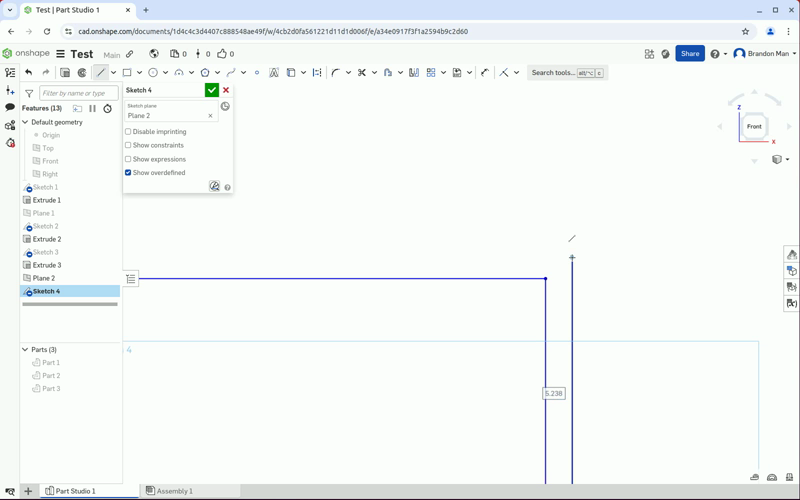
scroll(-6)
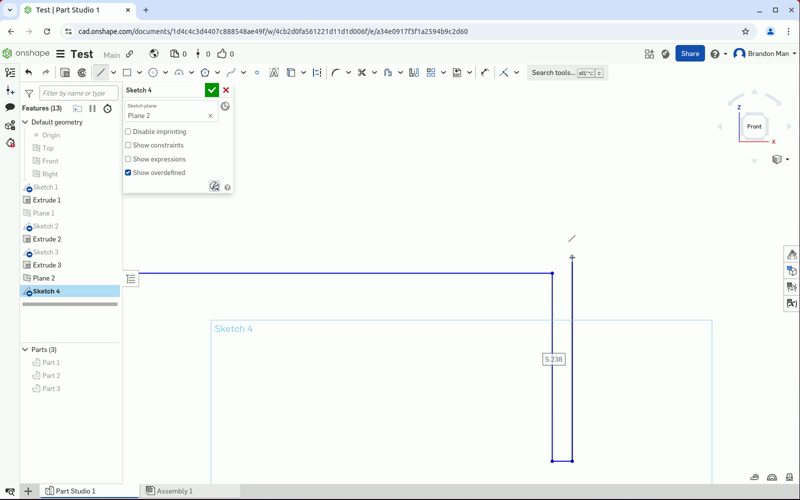
scroll(-6)
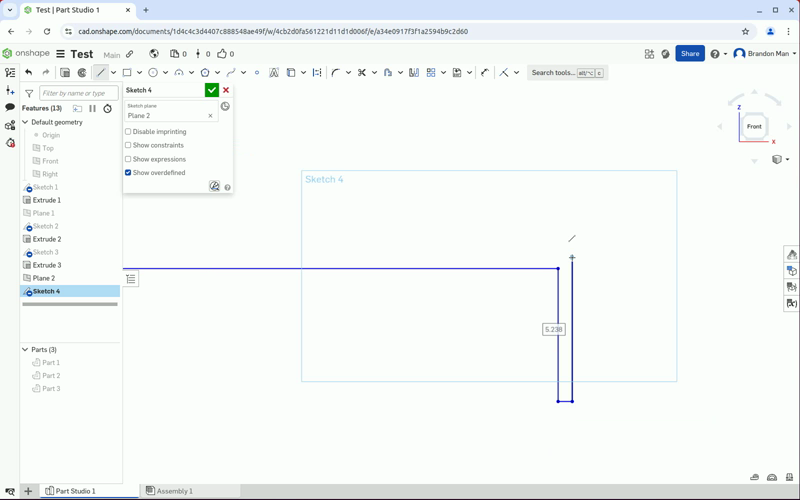
scroll(-6)
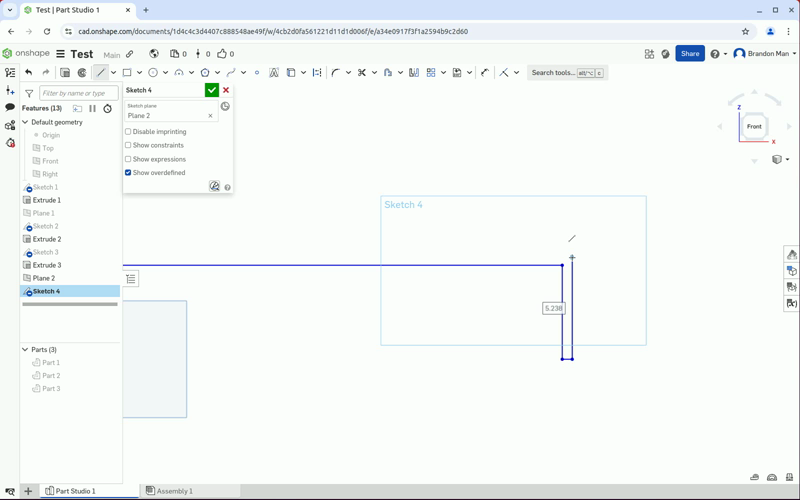
scroll(-6)
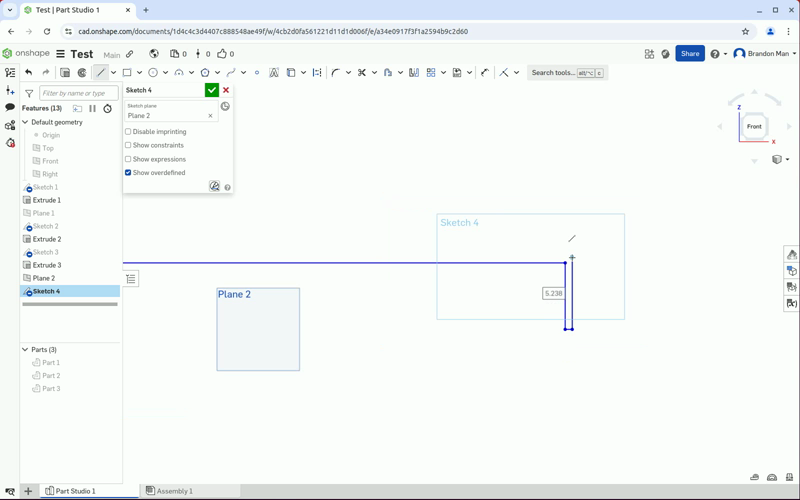
scroll(-6)
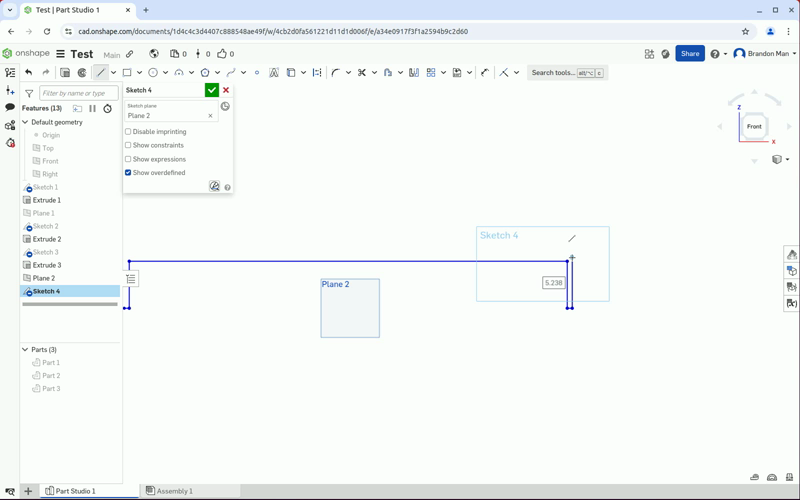
scroll(-6)
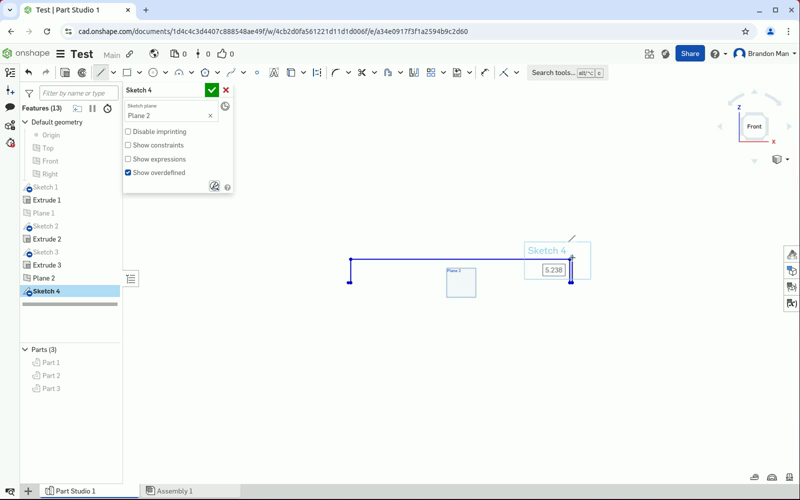
key_up(shift)
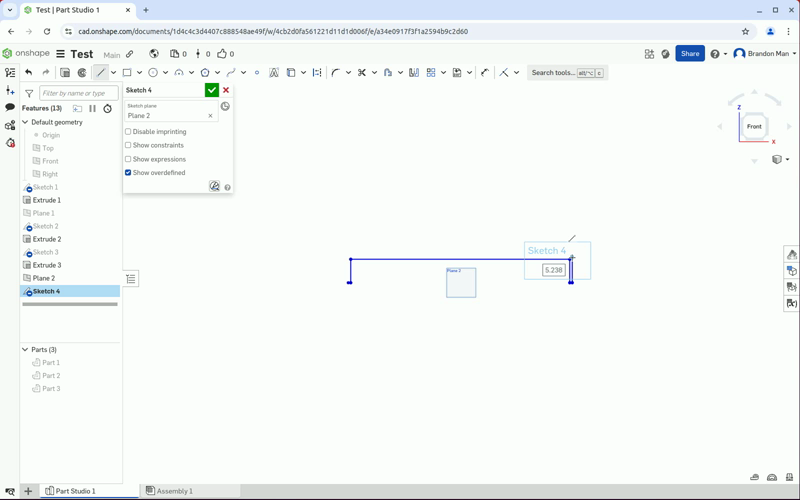
key_down(shift)
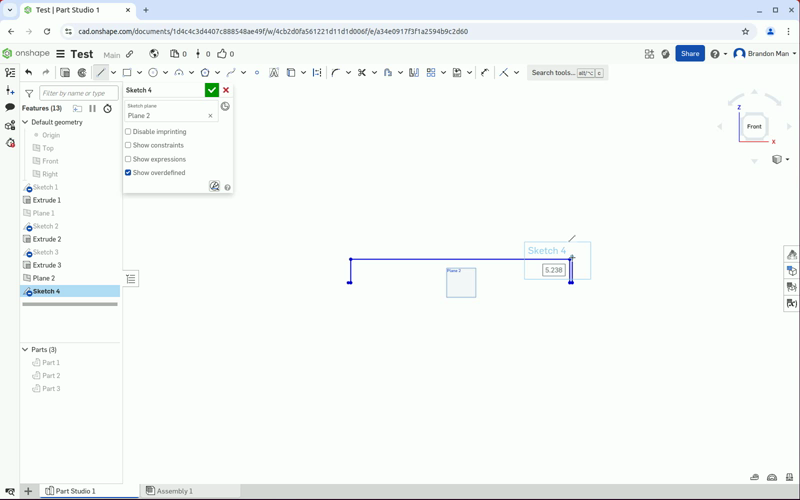
mouse_move(348, 257)
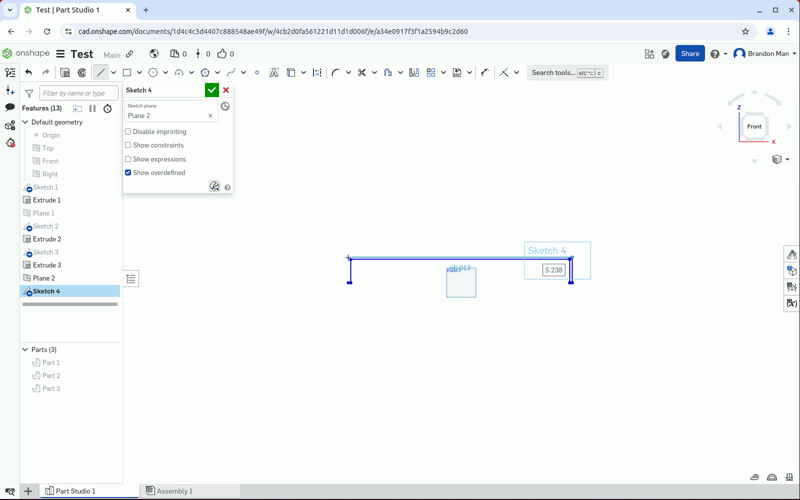
scroll(6)
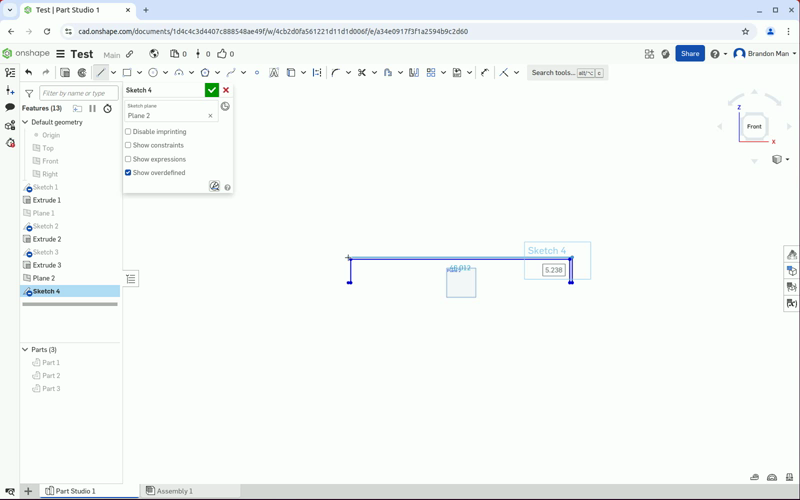
scroll(6)
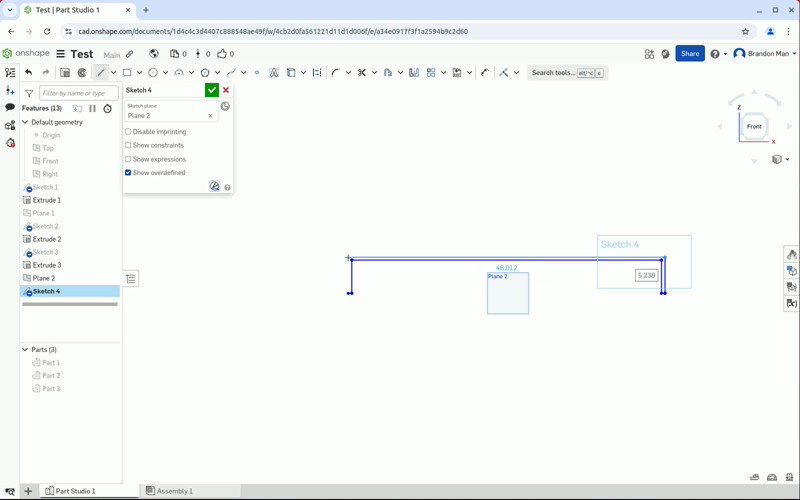
scroll(6)
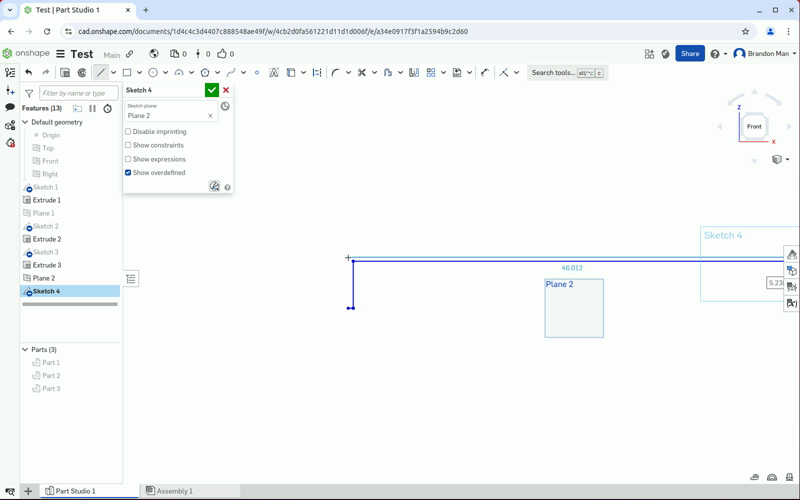
scroll(6)
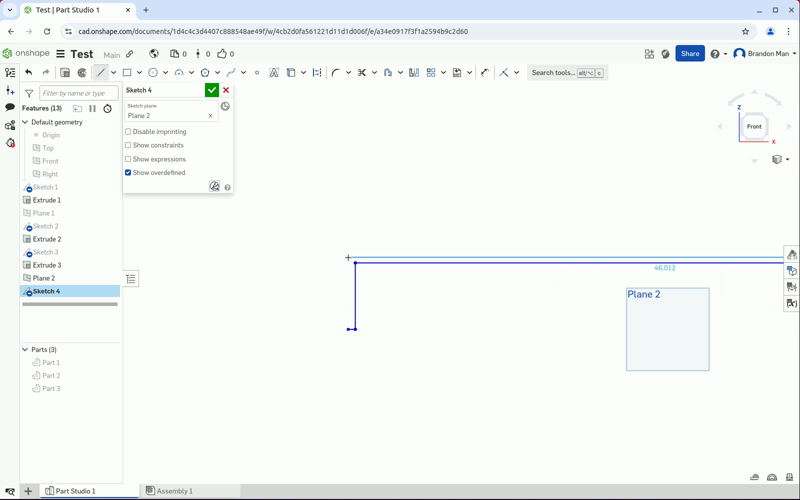
scroll(6)
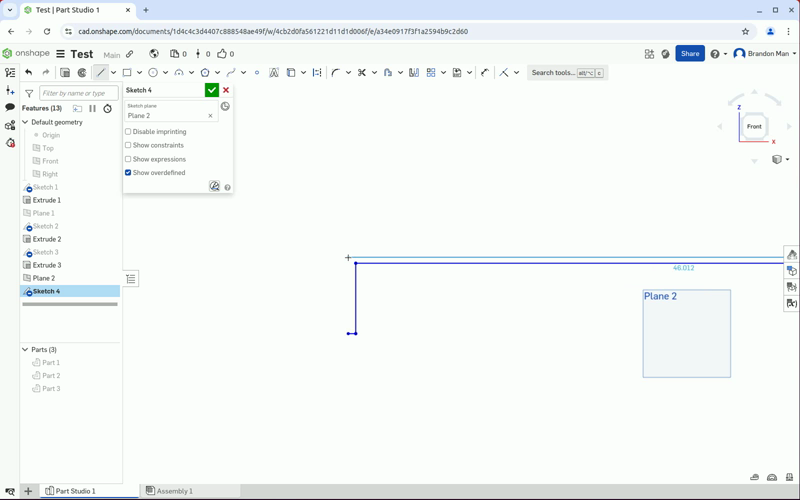
scroll(6)
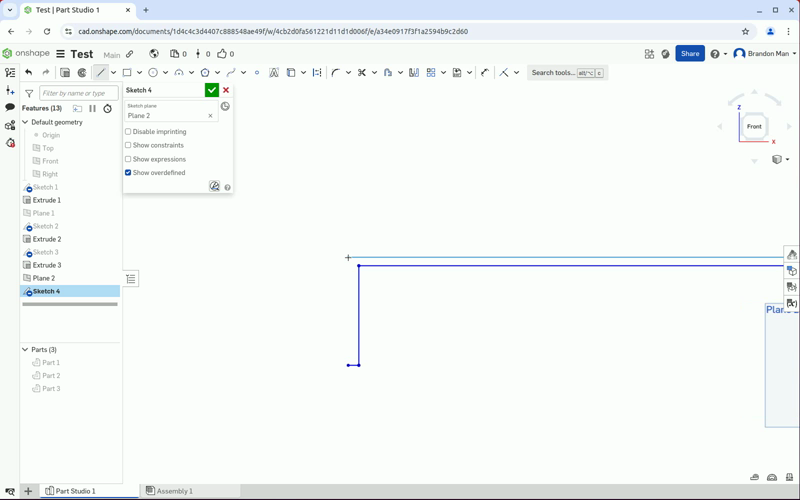
scroll(6)
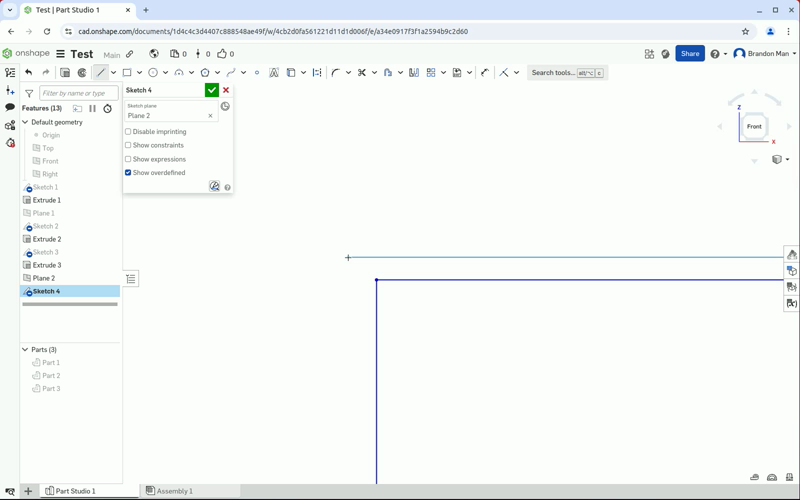
click(348, 257)
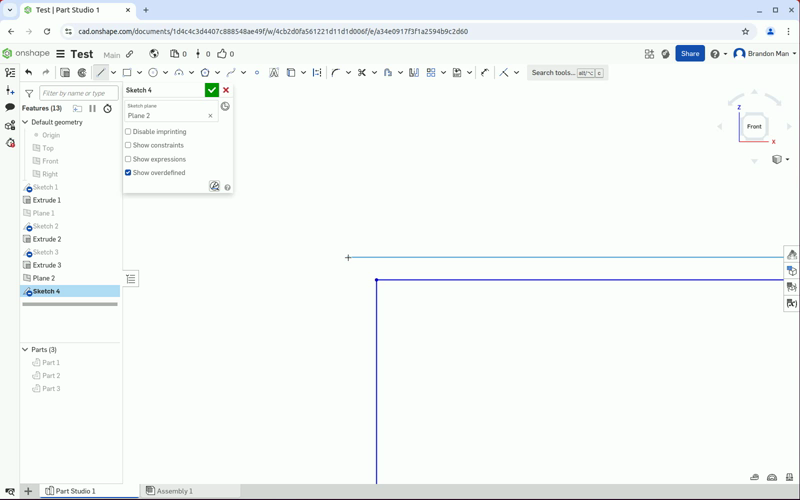
scroll(-6)
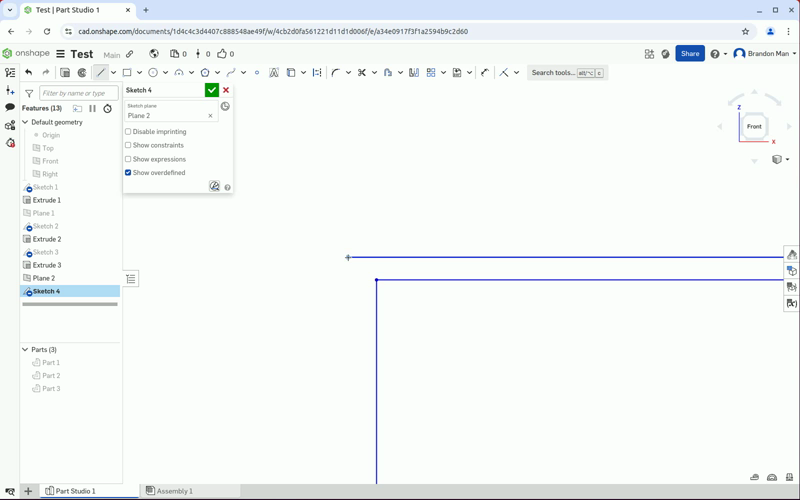
scroll(-6)
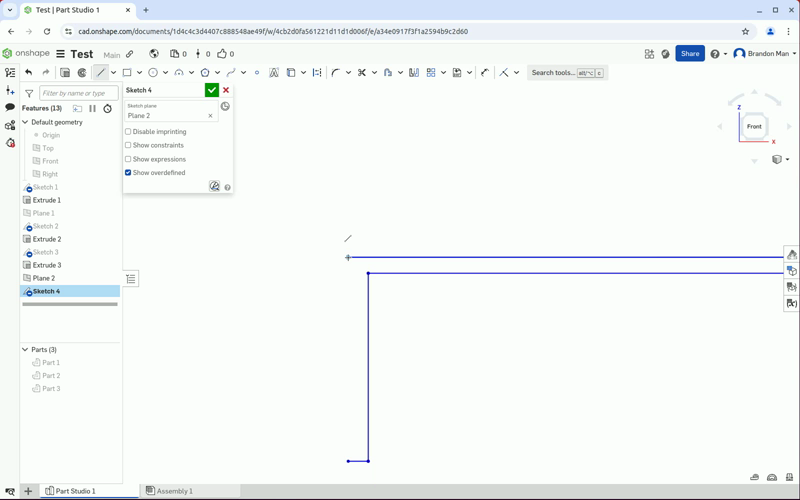
scroll(-6)
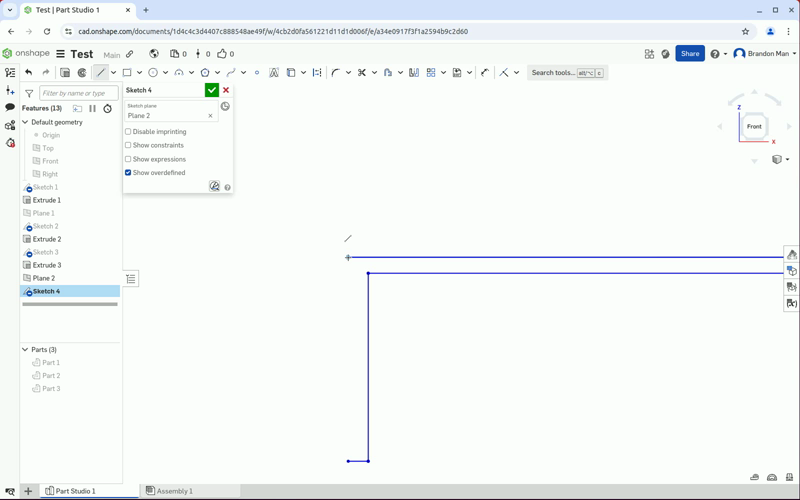
scroll(-6)
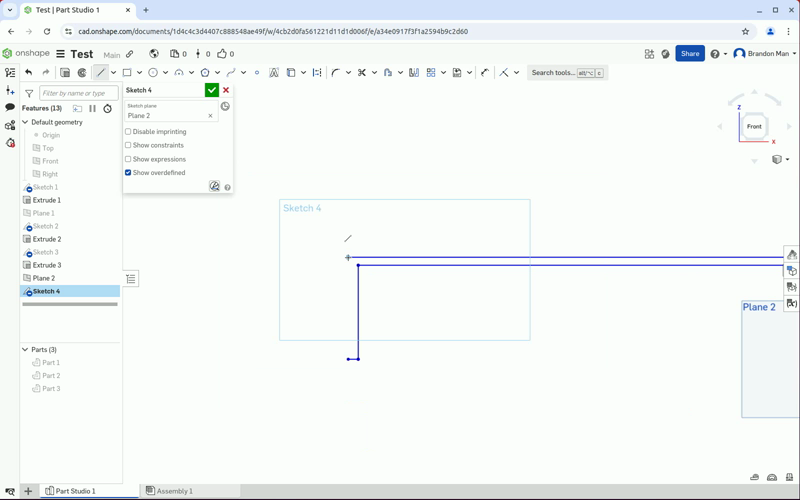
scroll(-6)
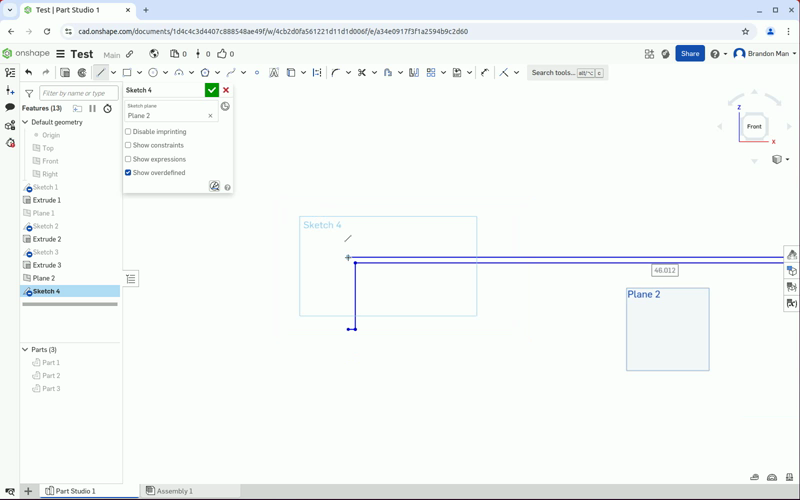
scroll(-6)
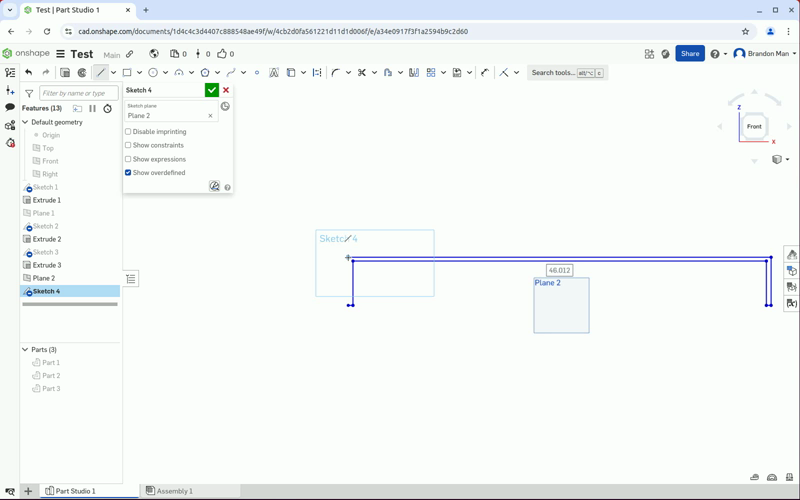
scroll(-6)
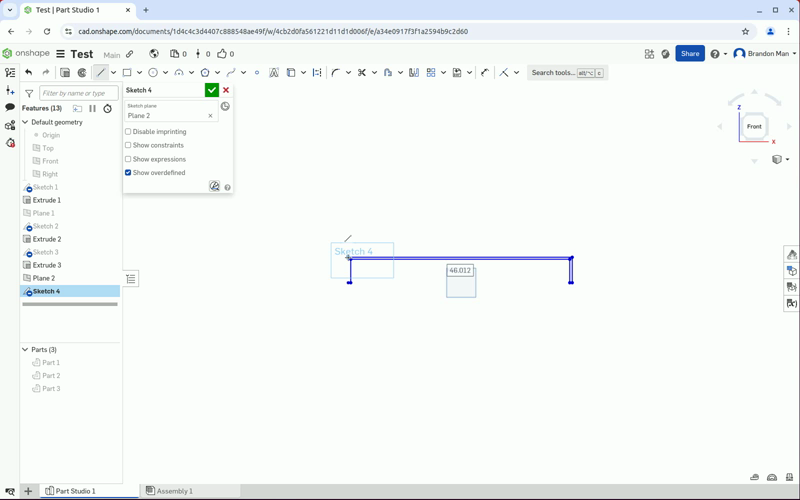
key_up(shift)
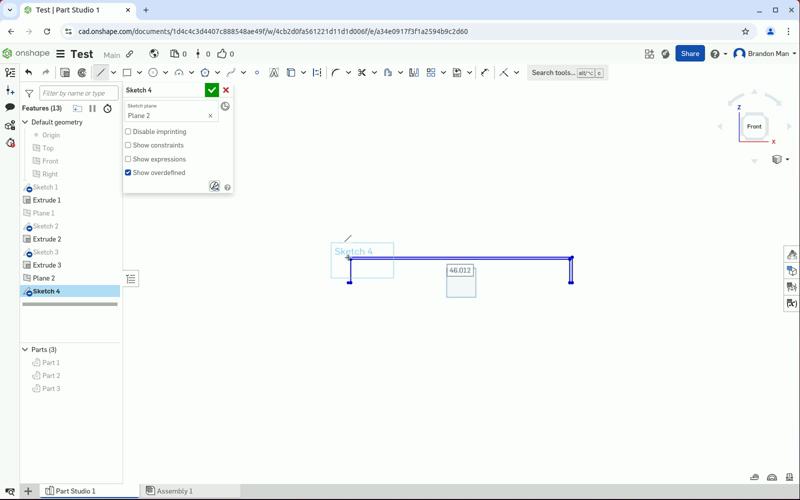
mouse_move(378, 257)
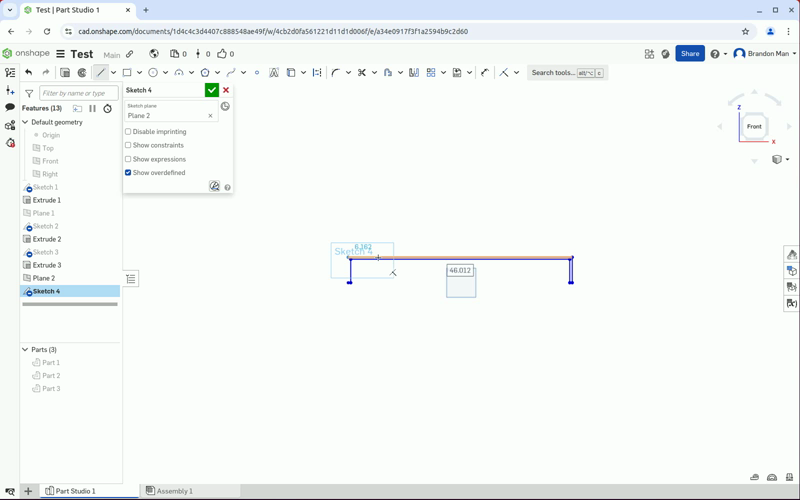
key_down(shift)
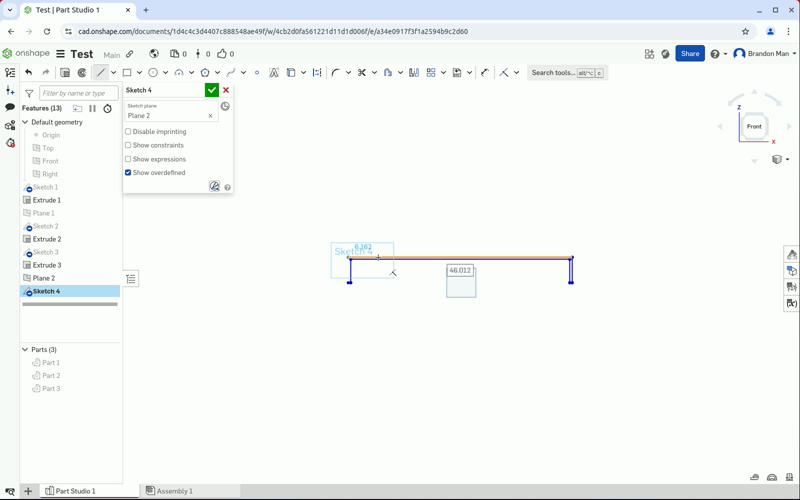
mouse_move(348, 282)
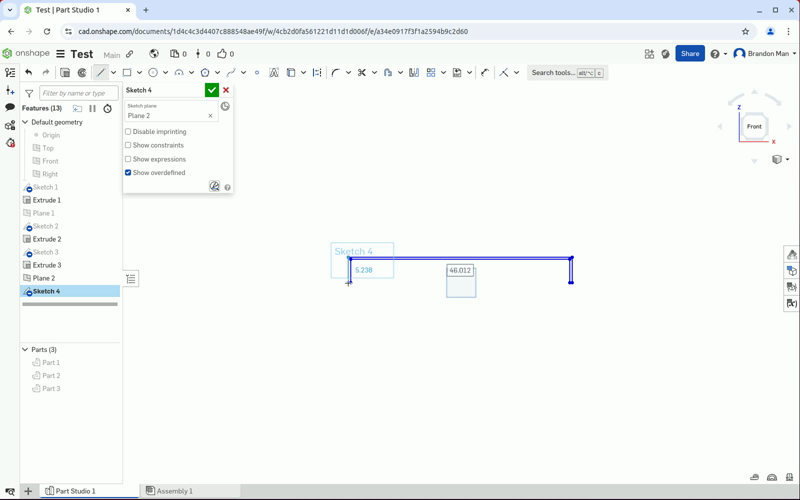
scroll(6)
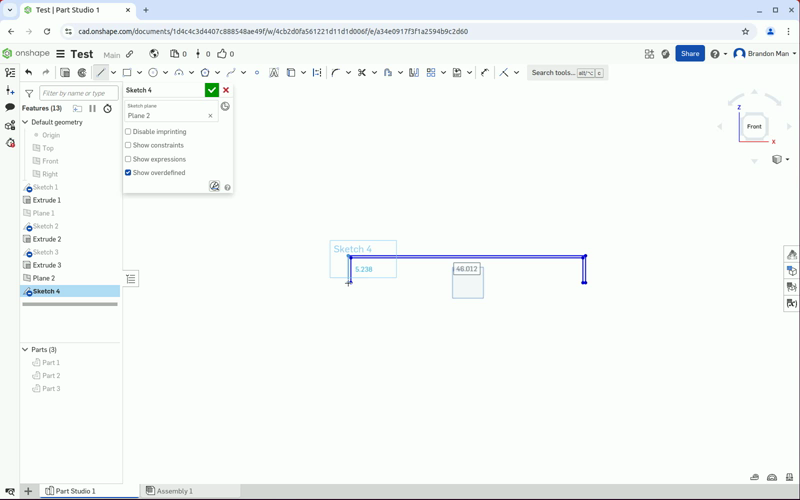
scroll(6)
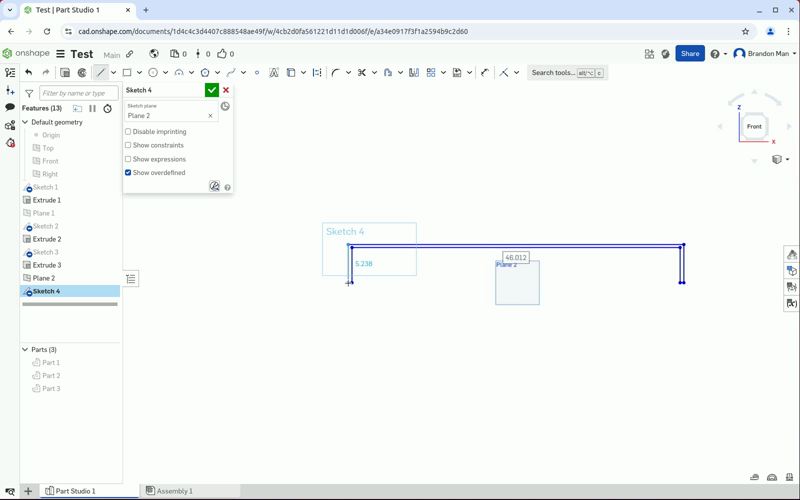
scroll(6)
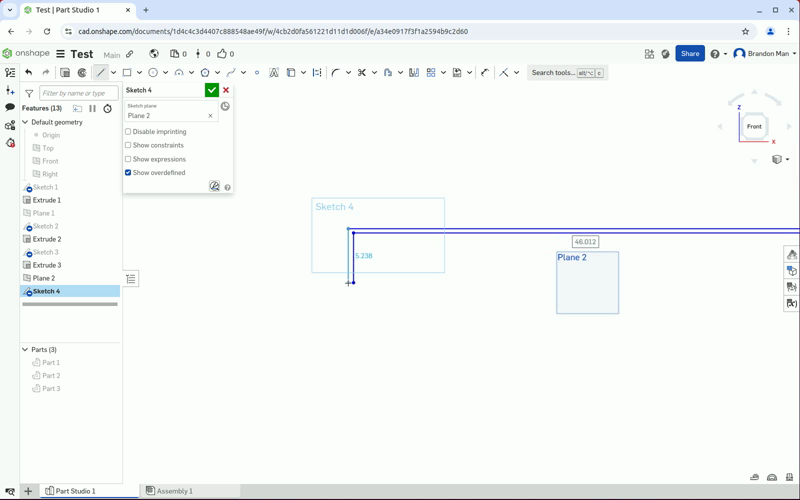
scroll(6)
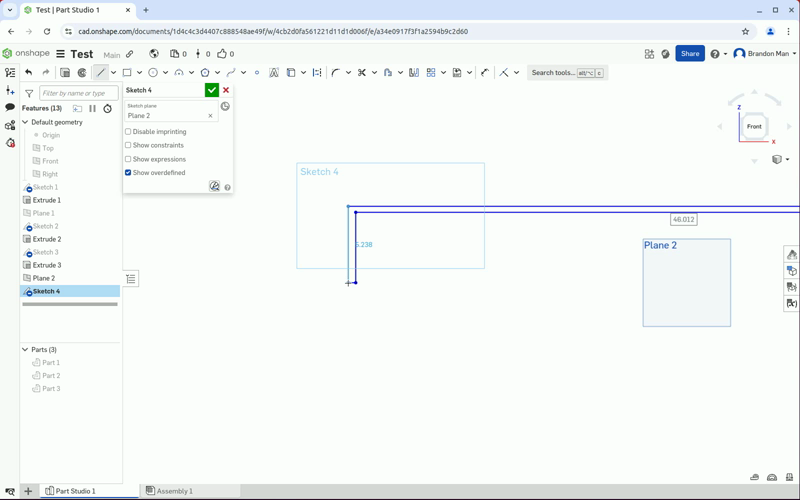
scroll(6)
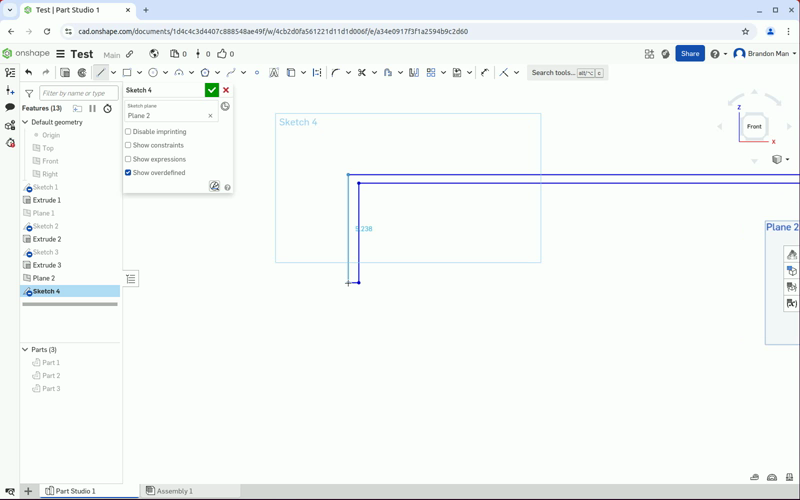
scroll(6)
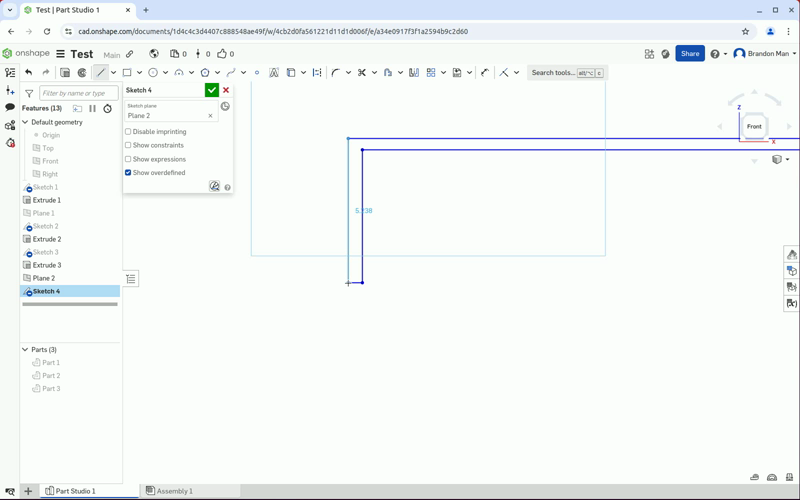
scroll(6)
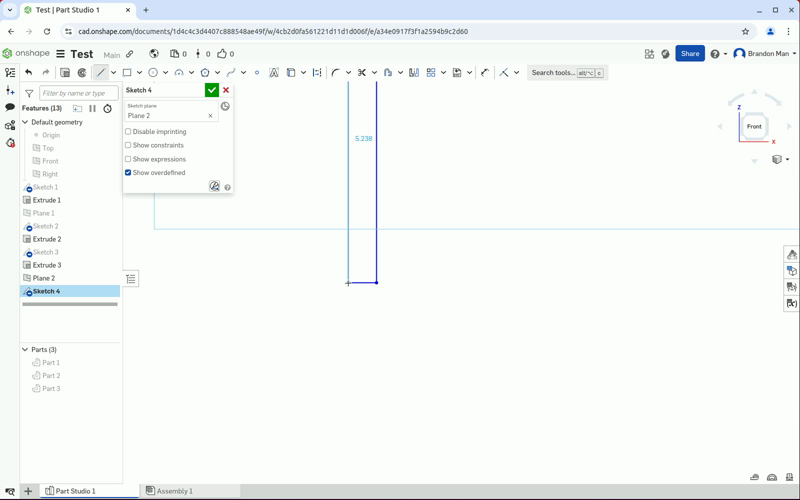
key_up(shift)
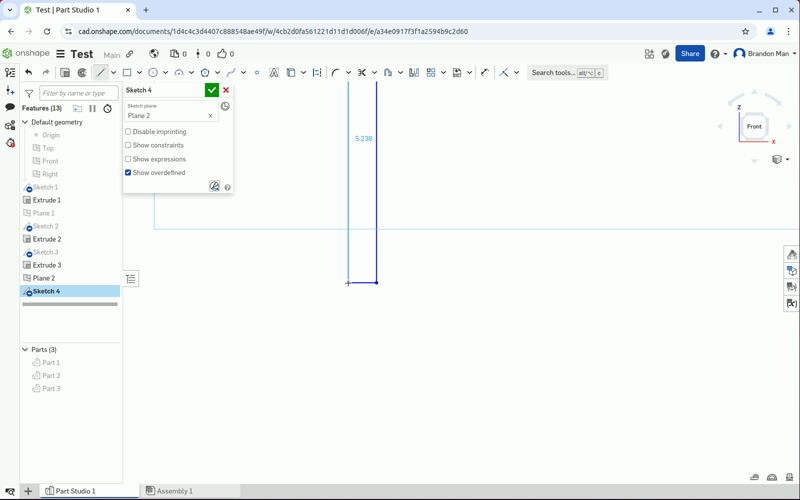
click(348, 282)
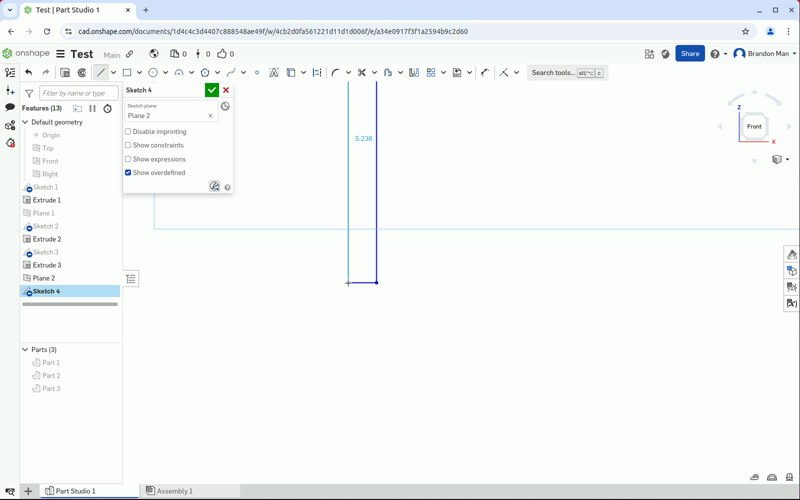
scroll(-6)
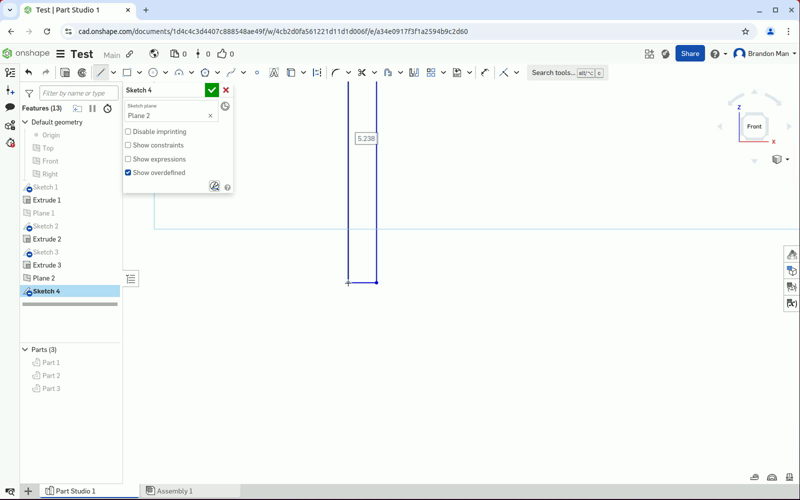
scroll(-6)
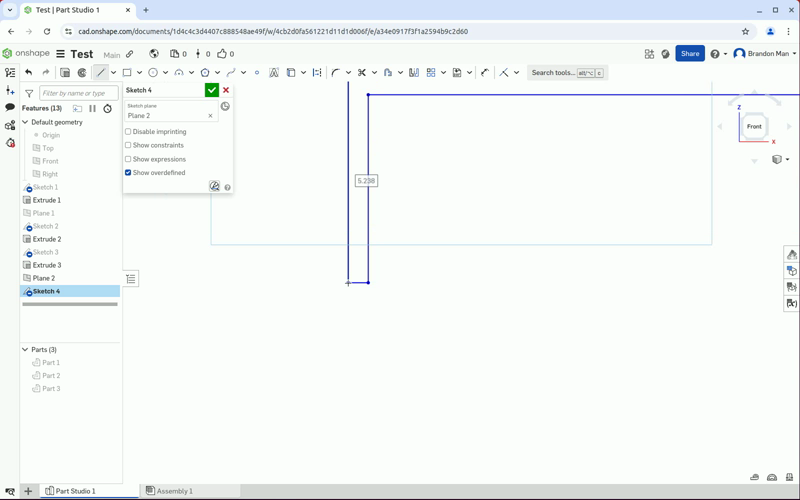
scroll(-6)
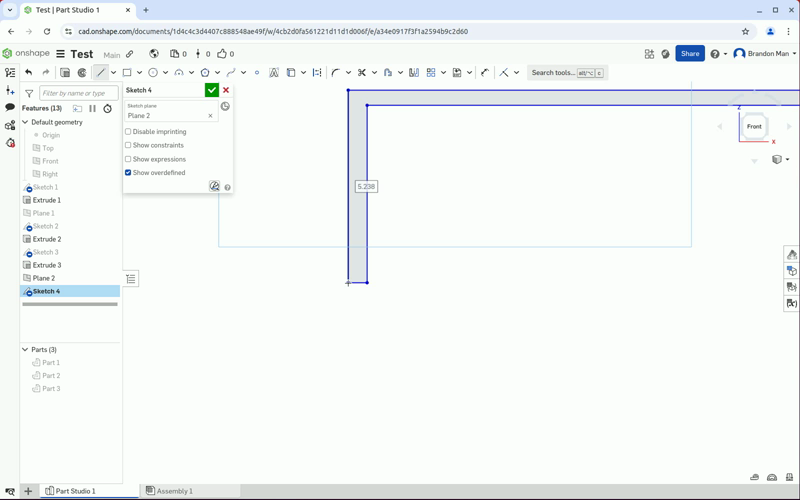
scroll(-6)
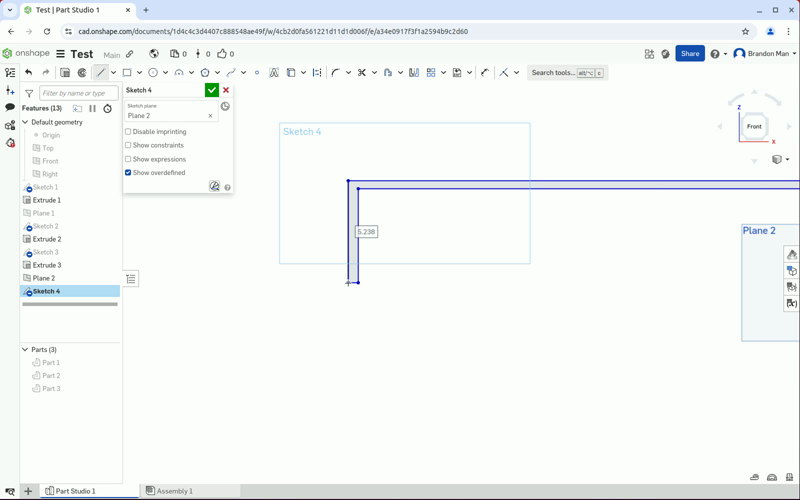
scroll(-6)
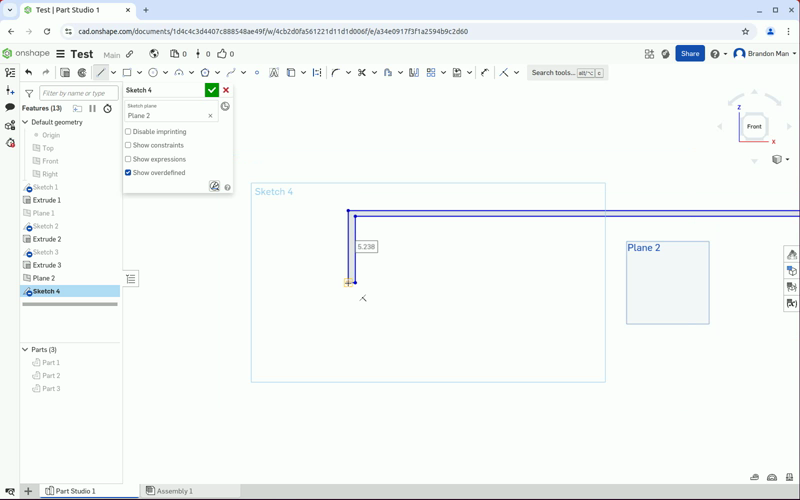
scroll(-6)
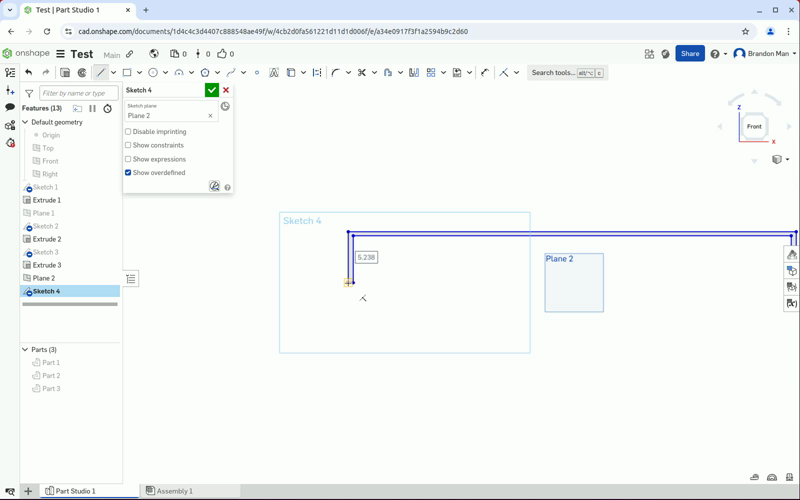
scroll(-6)
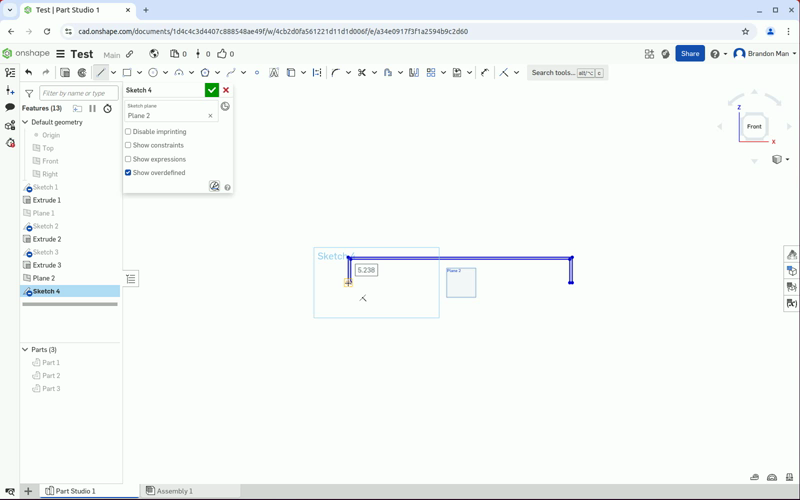
key(esc)
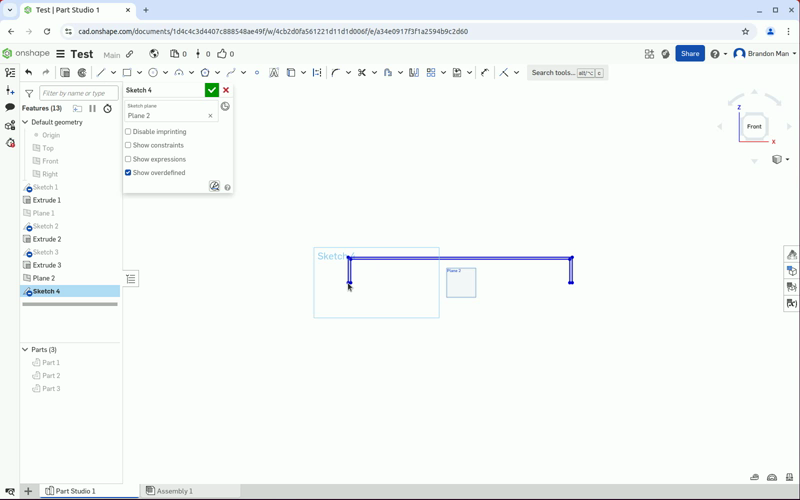
mouse_move(463, 258)
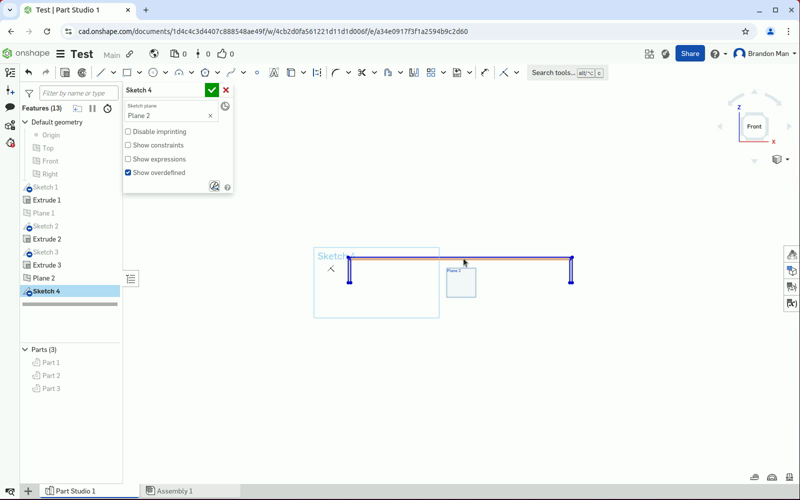
scroll(6)
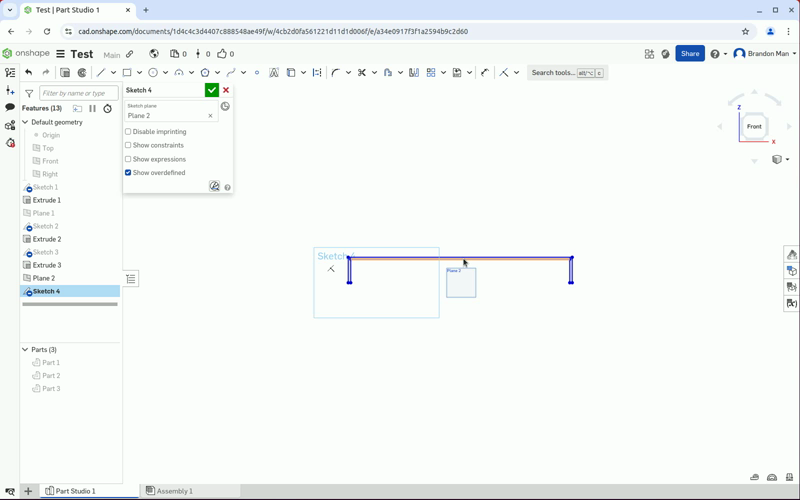
scroll(6)
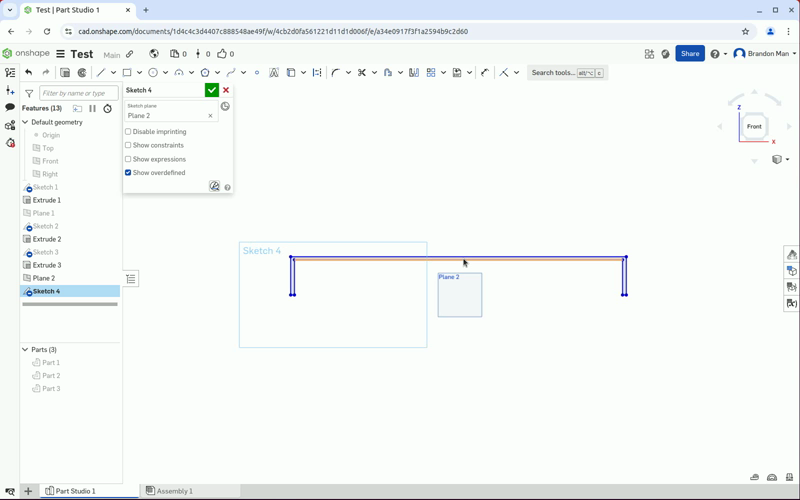
scroll(6)
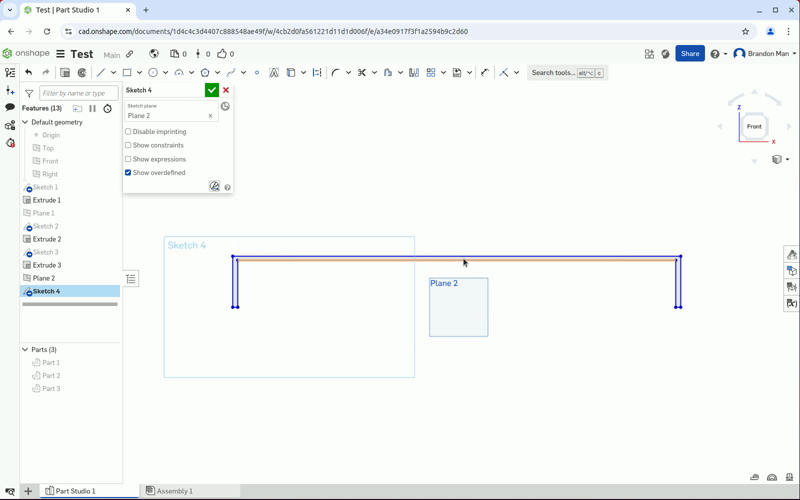
scroll(6)
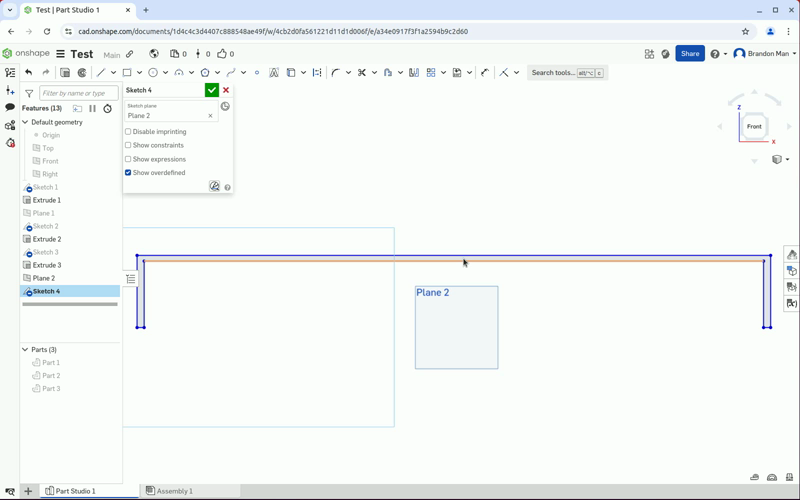
scroll(6)
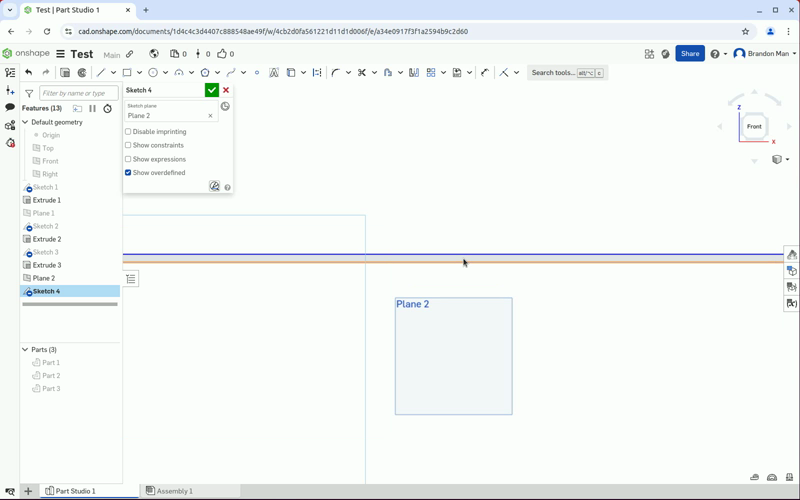
scroll(6)
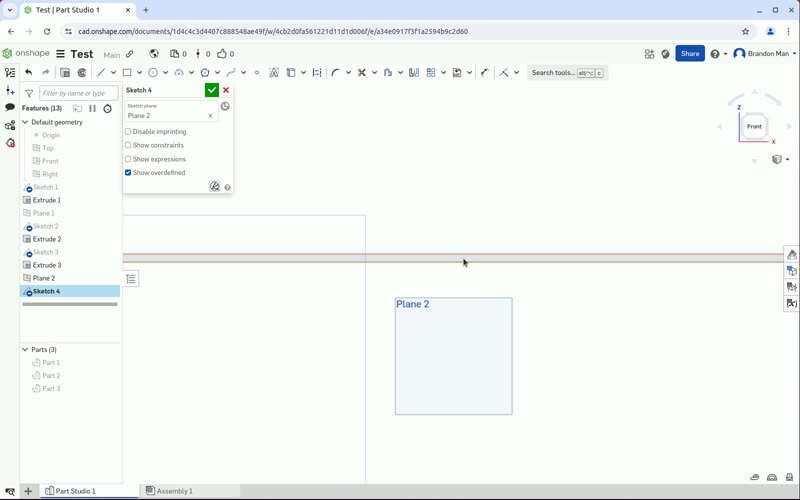
scroll(6)
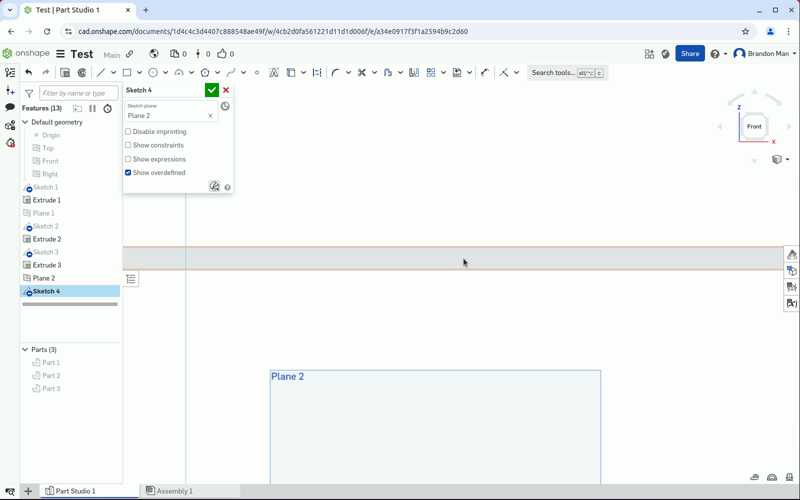
click(463, 258)
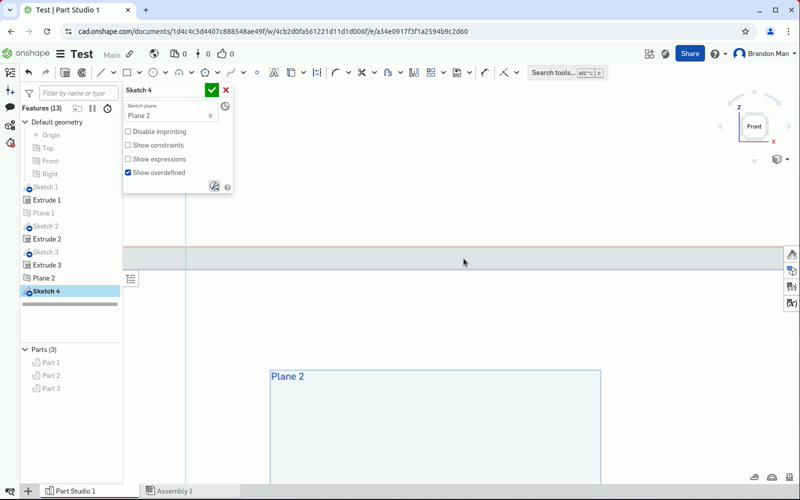
scroll(-6)
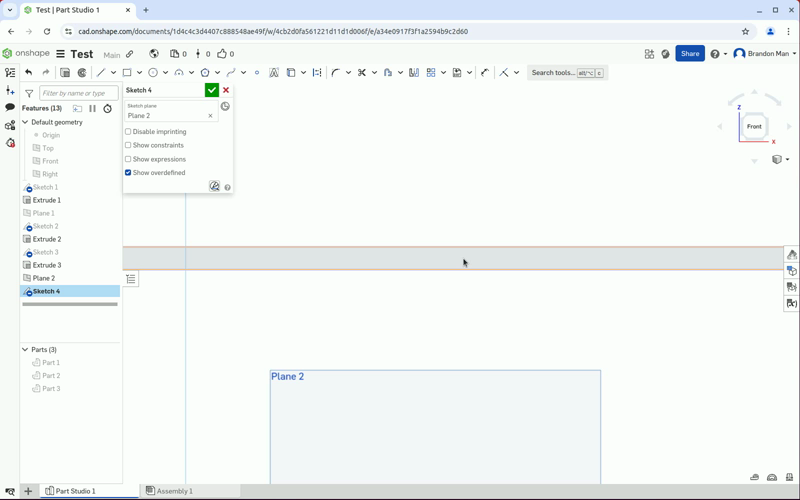
scroll(-6)
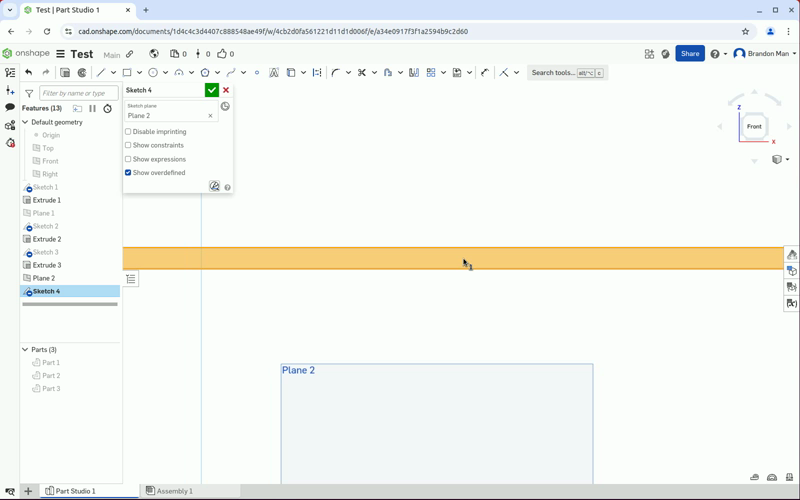
scroll(-6)
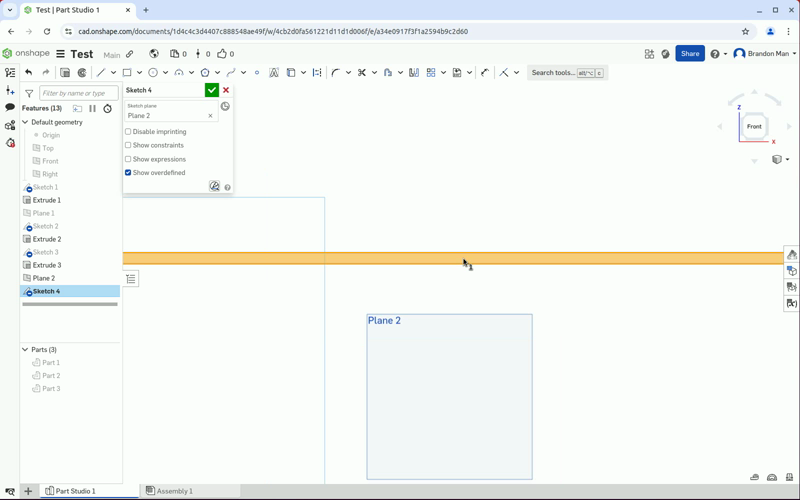
scroll(-6)
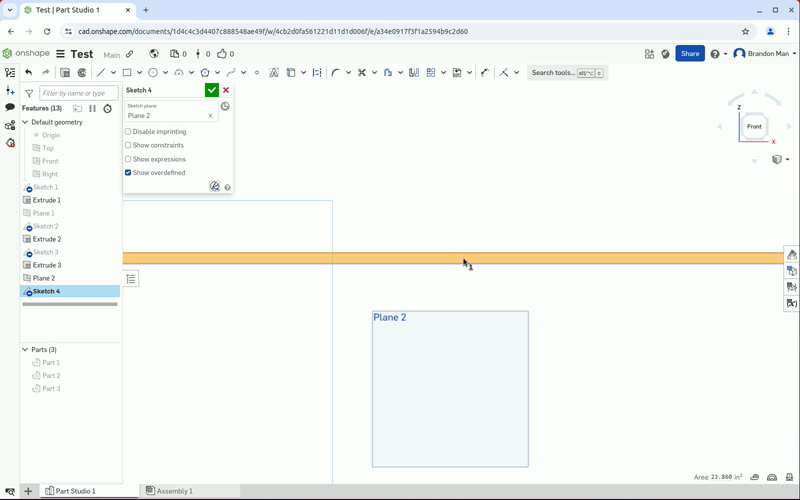
scroll(-6)
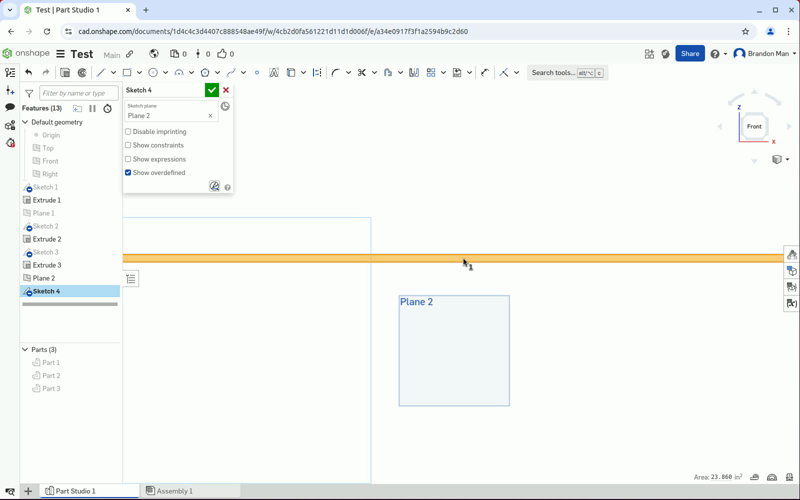
scroll(-6)
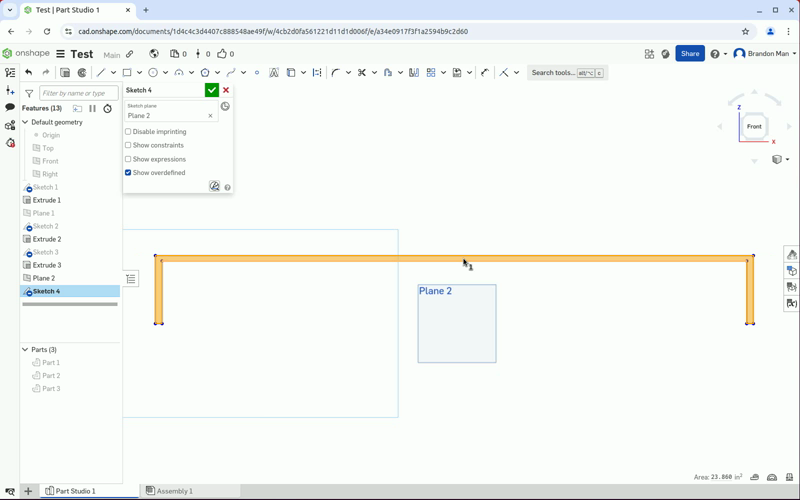
scroll(-6)
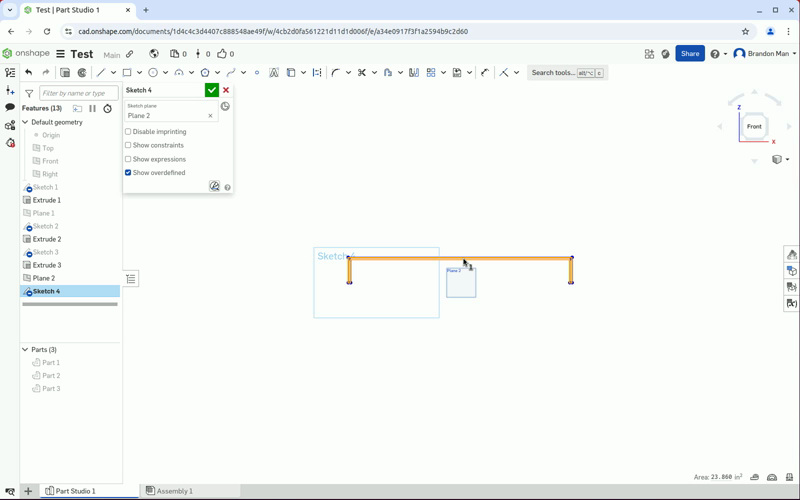
mouse_move(73, 352)
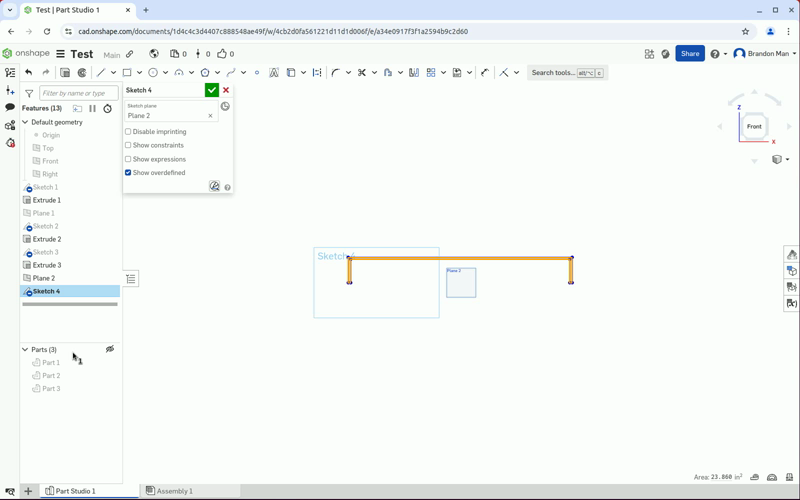
key(shift+y)
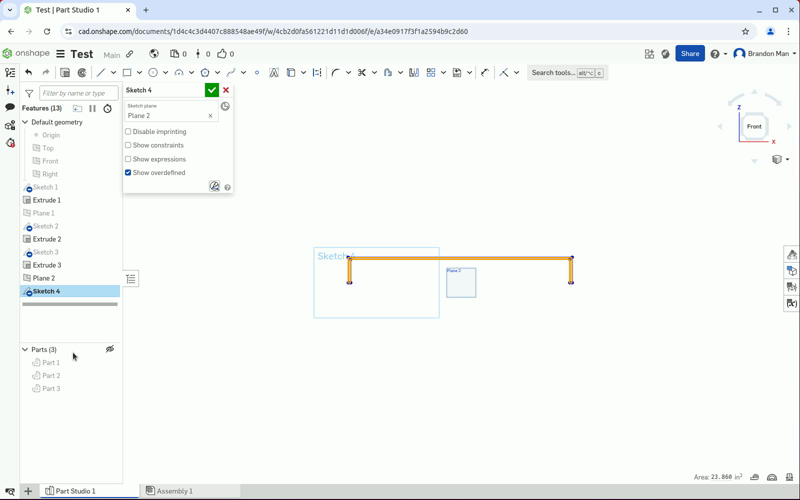
key(shift+e)
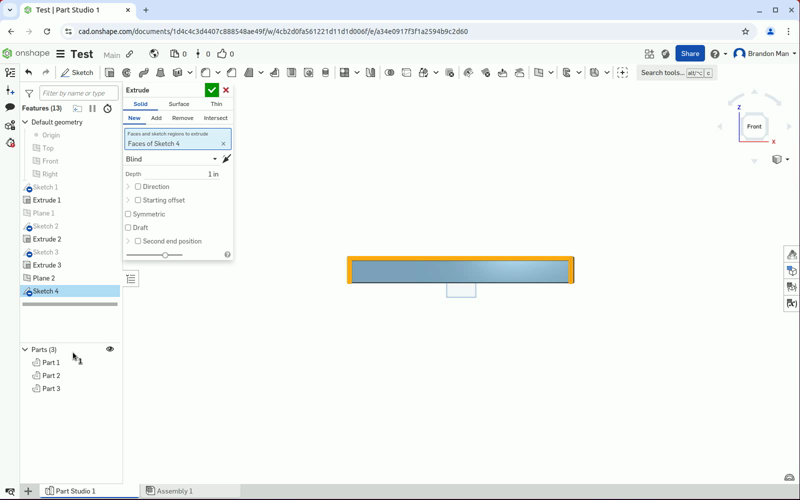
mouse_move(143, 106)
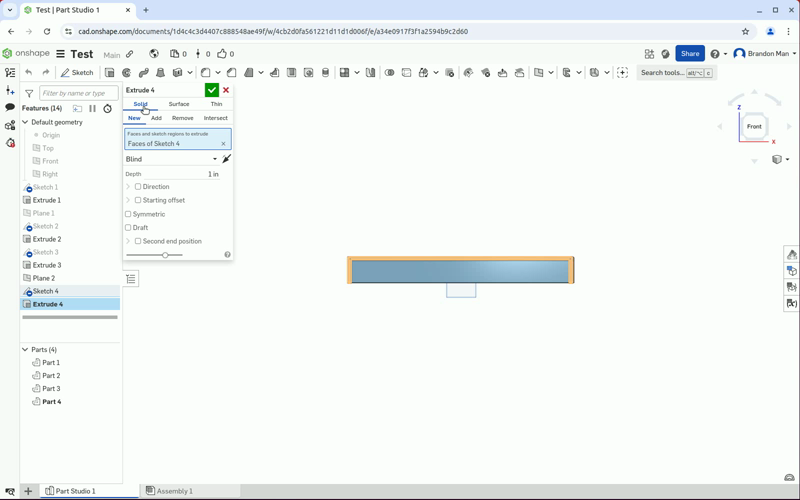
click(143, 106)
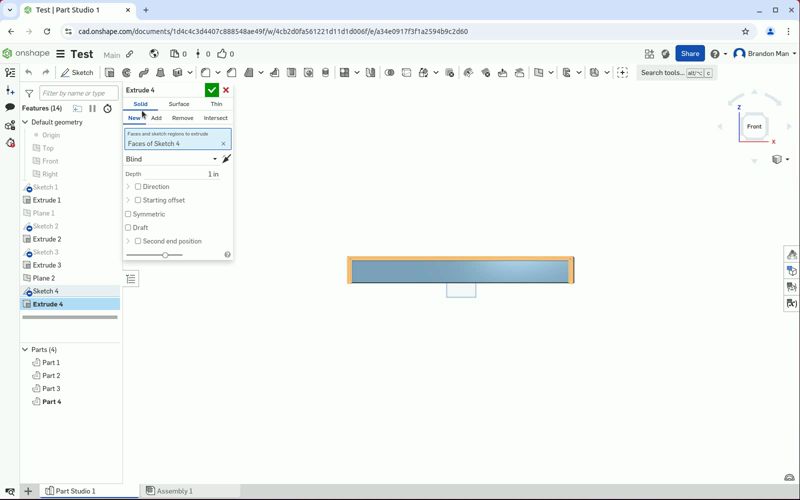
mouse_move(137, 120)
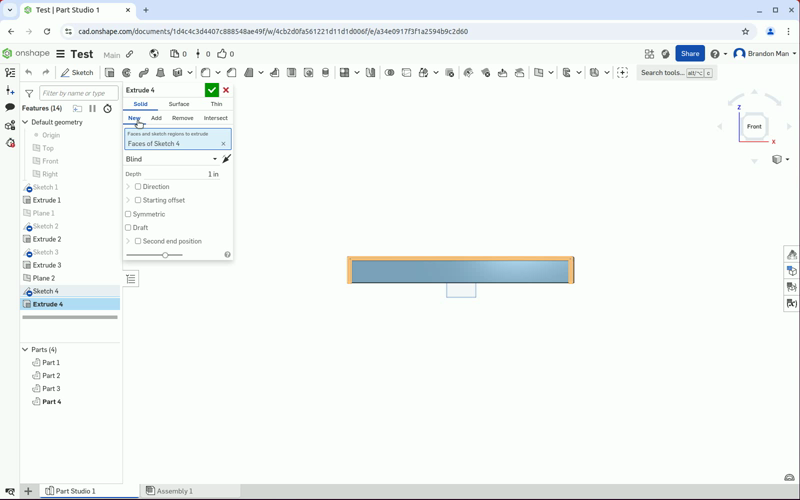
click(137, 120)
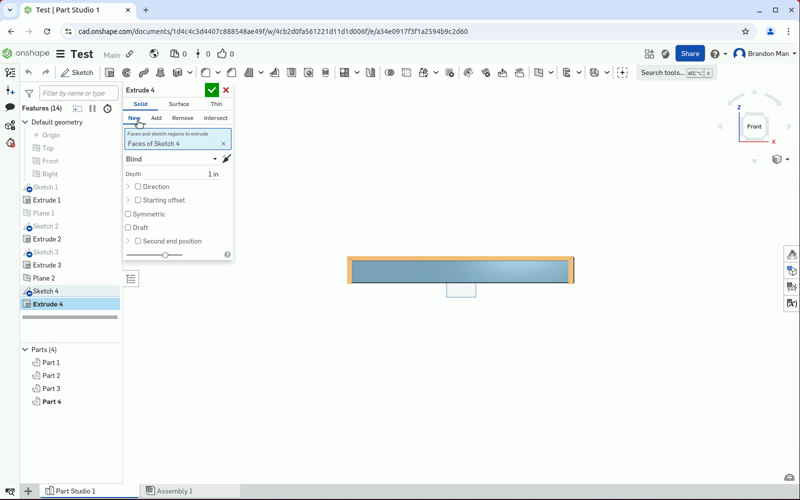
key(tab, 4)
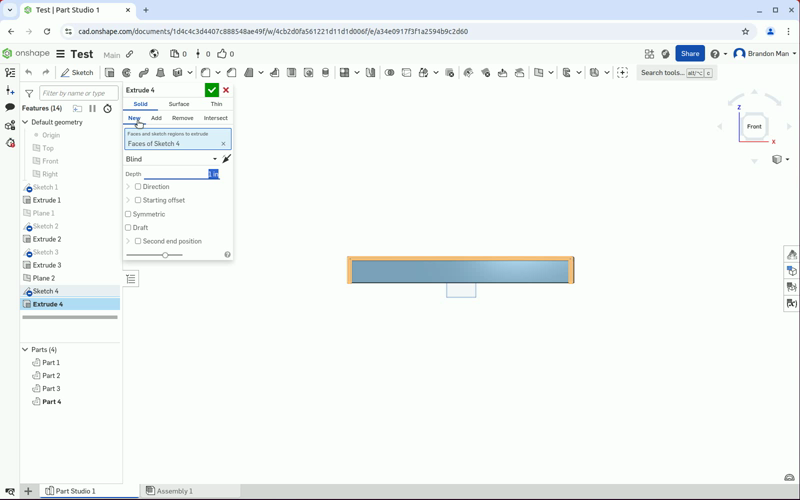
text(0.722)
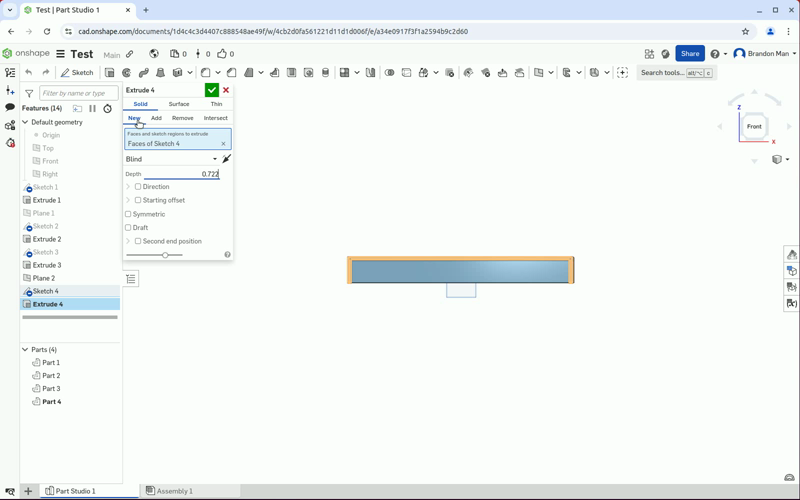
key(enter)
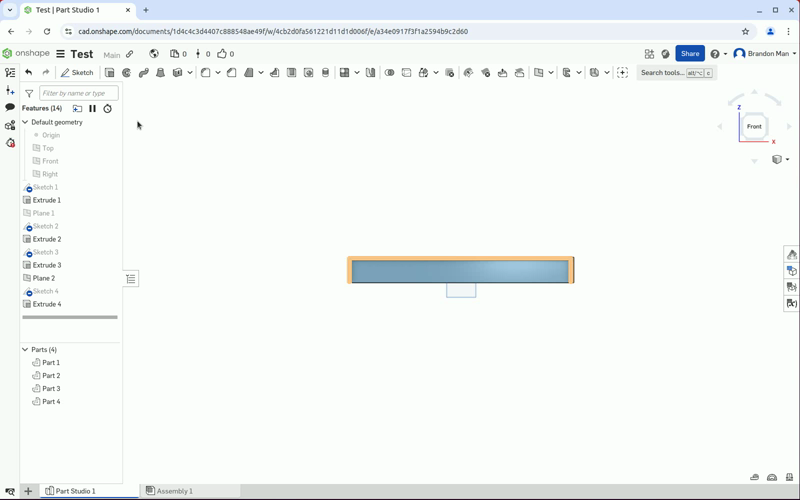
key(shift+h)
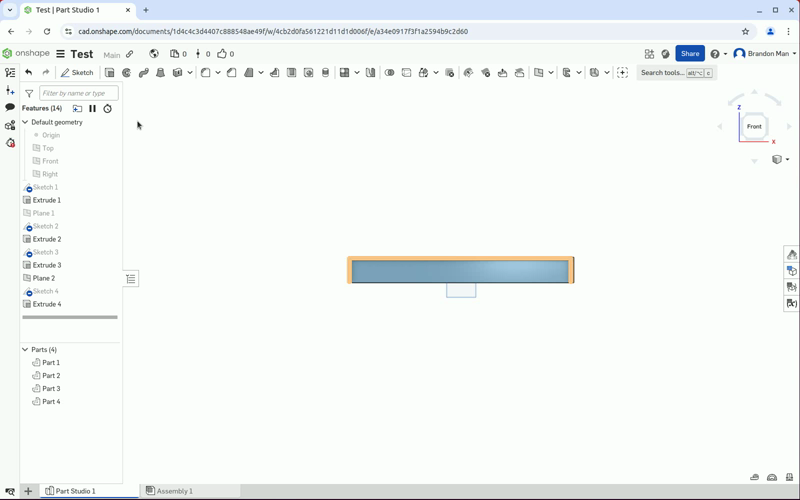
key(shift+h)
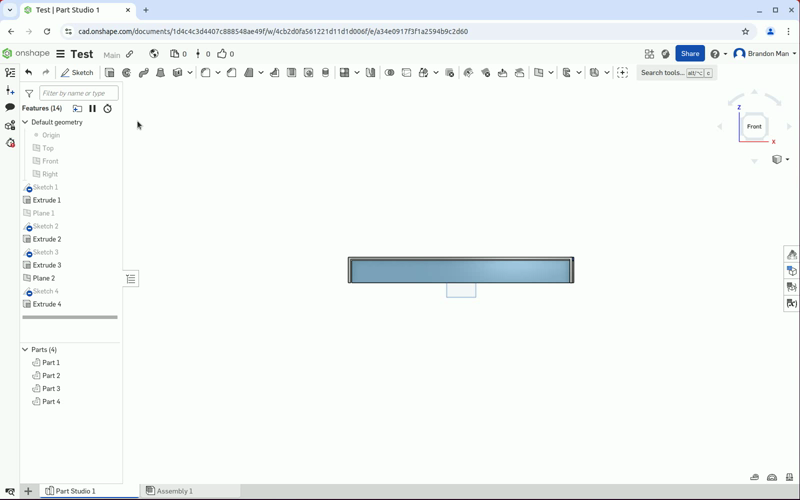
mouse_move(73, 189)
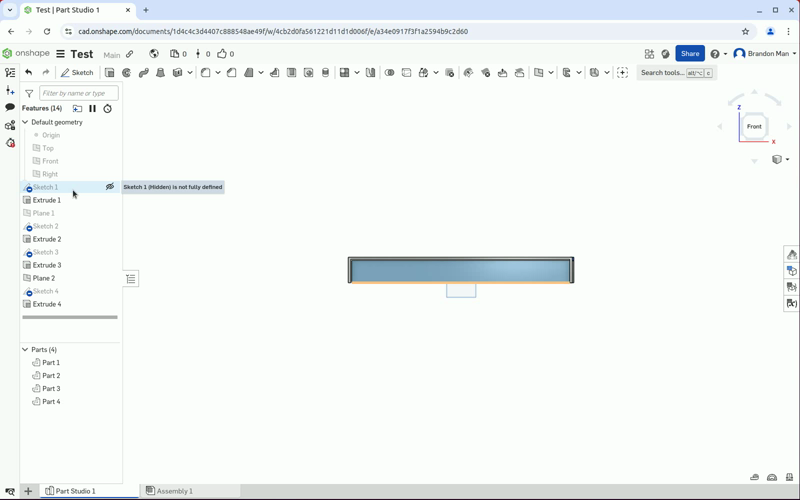
click(73, 189)
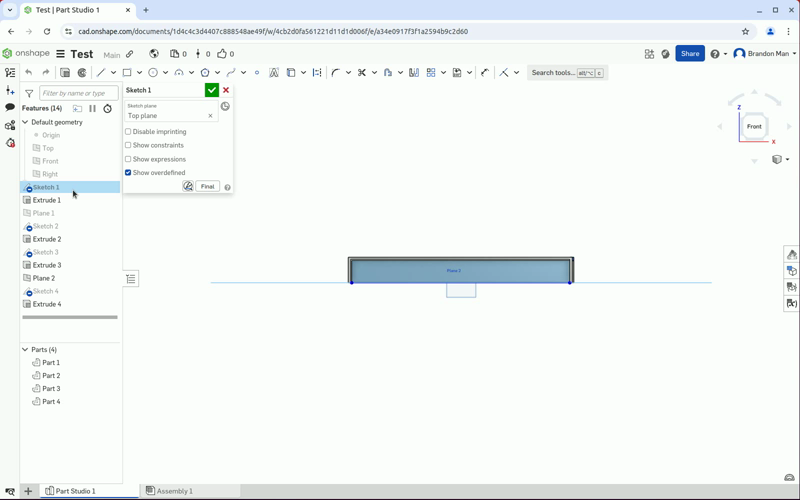
mouse_move(229, 92)
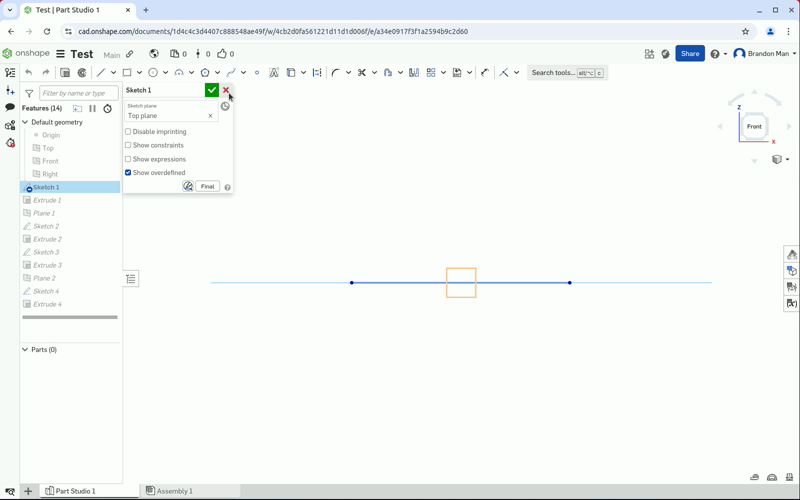
click(229, 92)
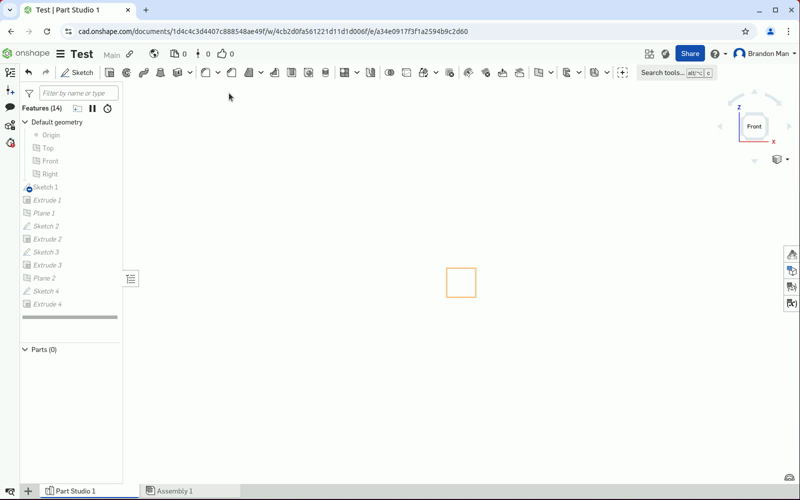
key(shift+s)
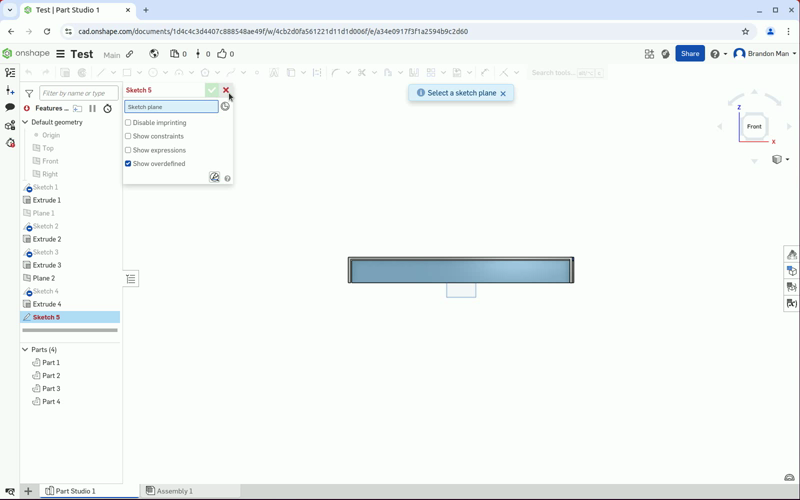
mouse_move(73, 280)
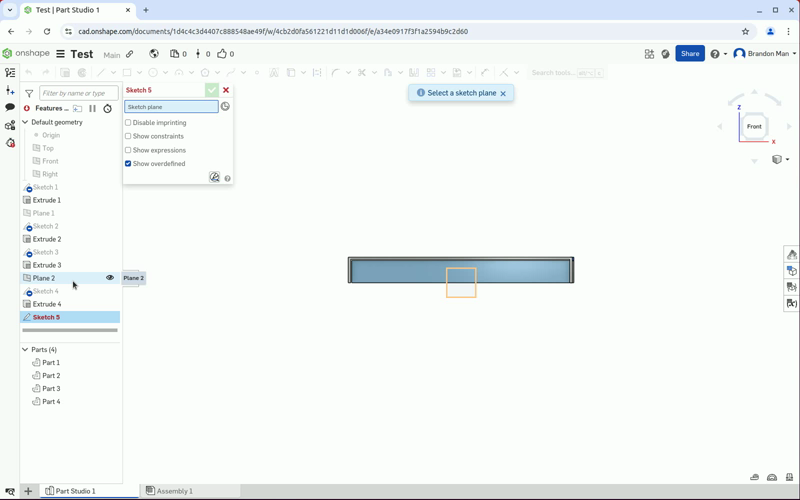
click(73, 280)
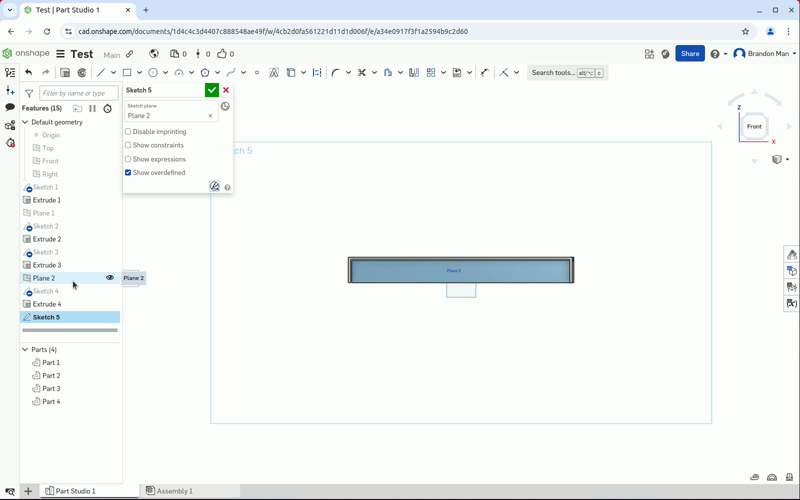
mouse_move(73, 352)
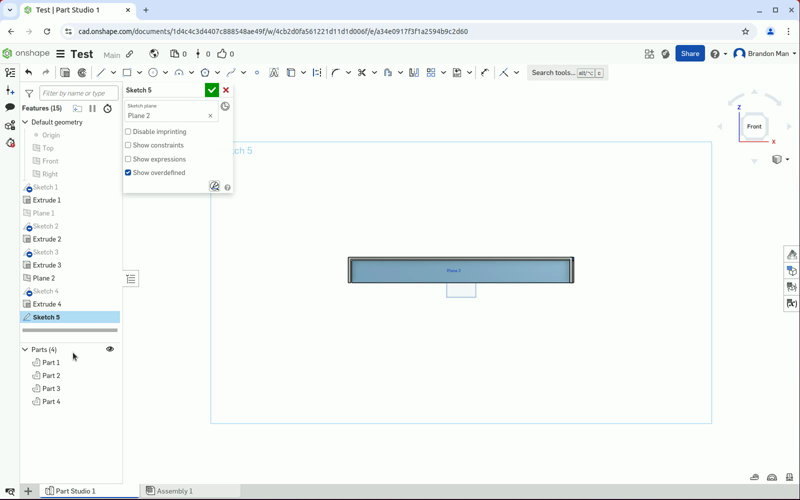
key(y)
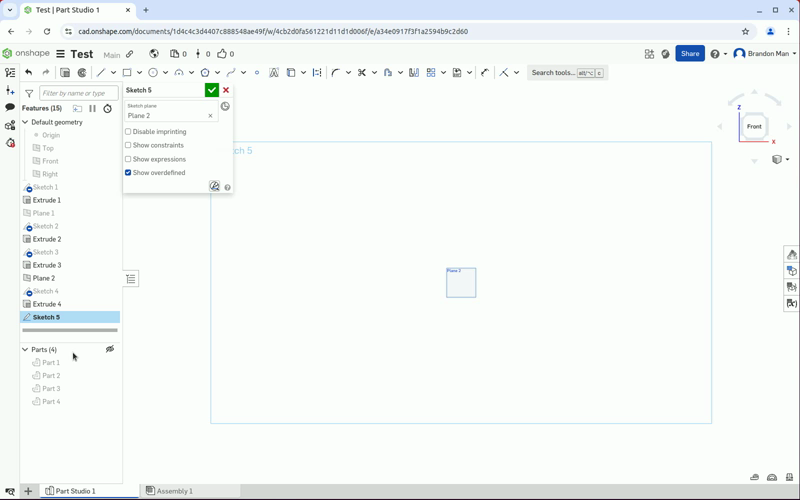
key(l)
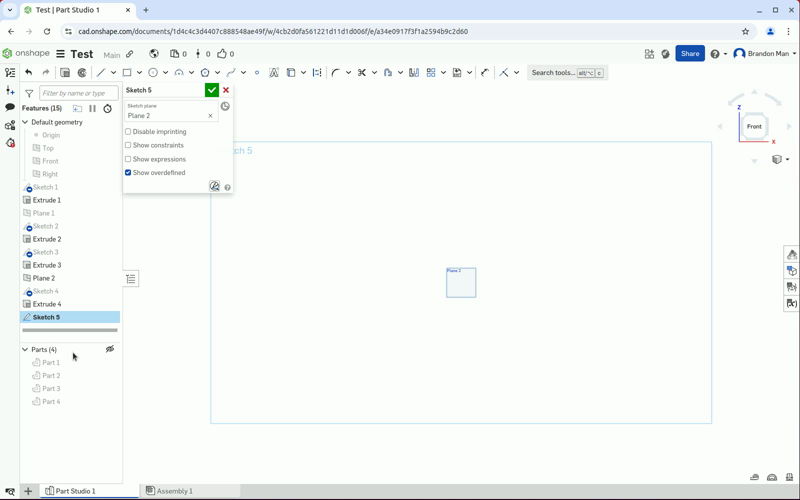
key_down(shift)
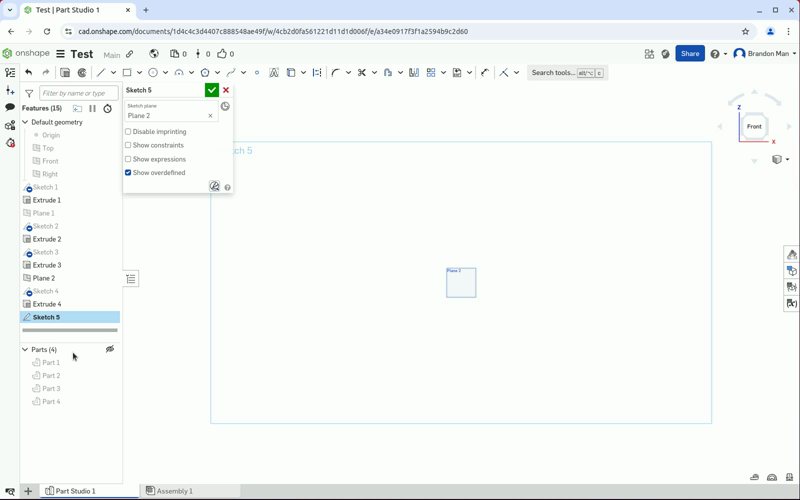
mouse_move(351, 282)
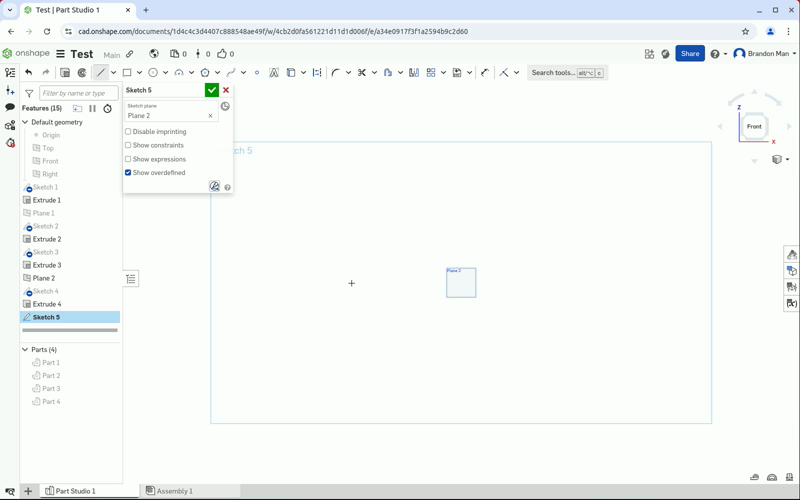
click(351, 282)
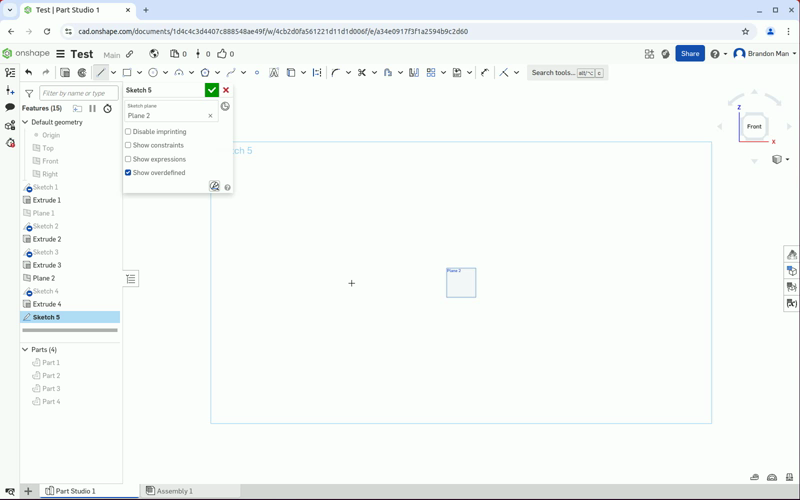
key_up(shift)
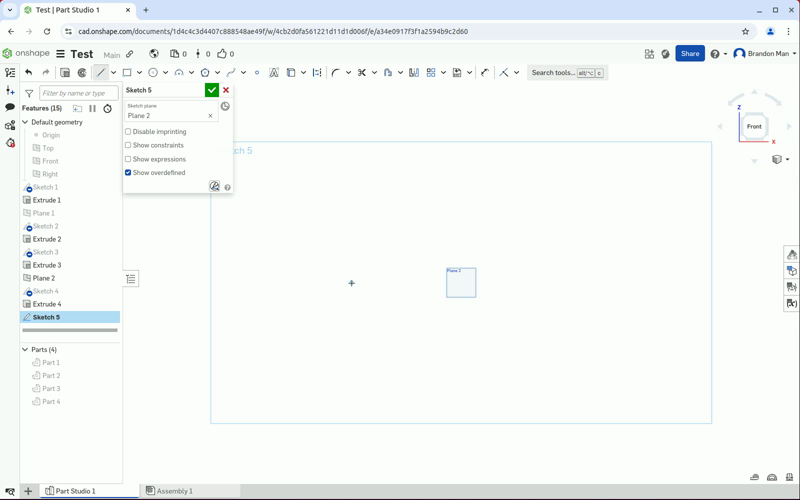
key_down(shift)
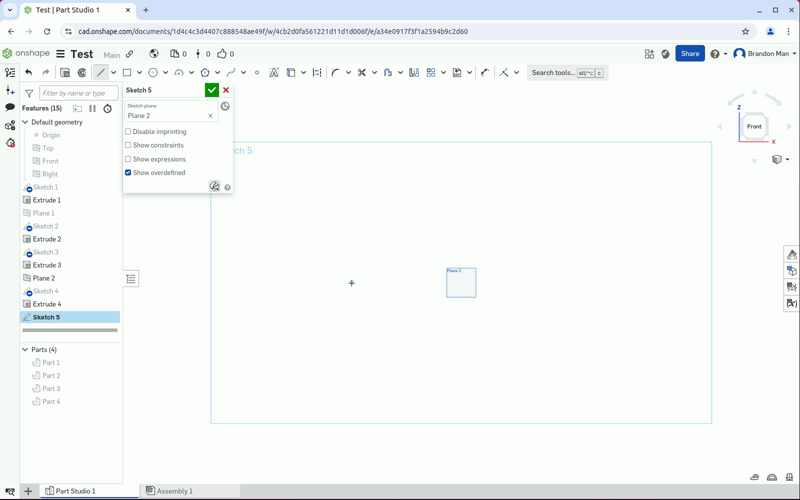
mouse_move(569, 282)
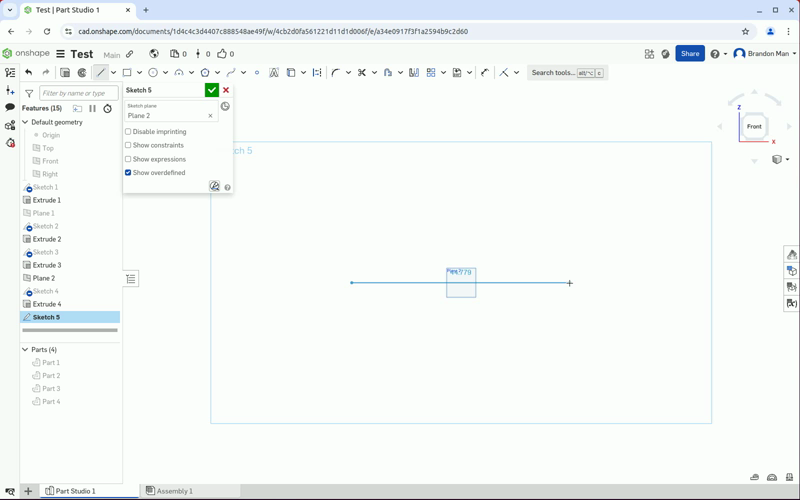
click(569, 282)
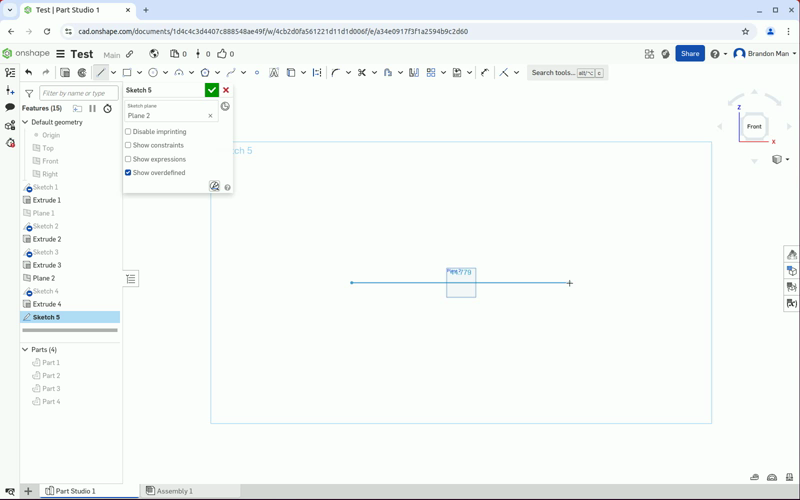
key_up(shift)
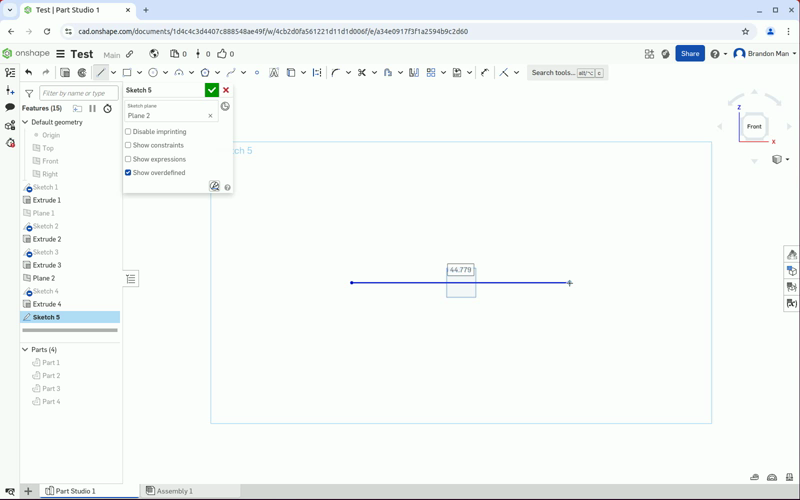
key_down(shift)
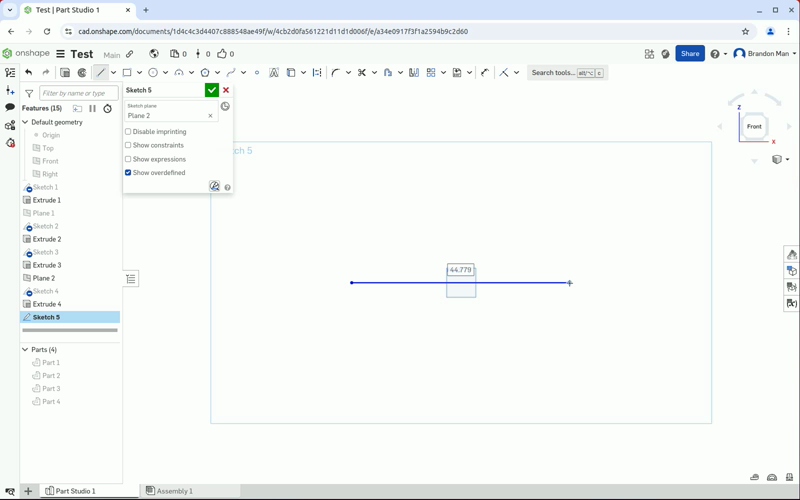
mouse_move(589, 282)
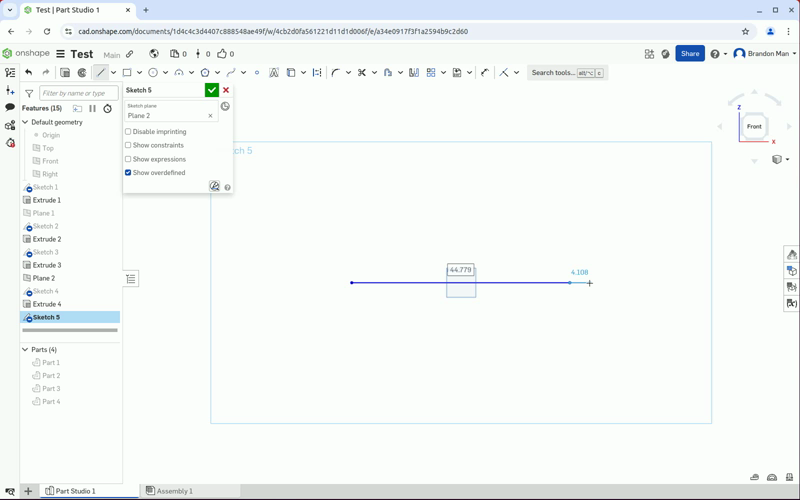
mouse_move(569, 260)
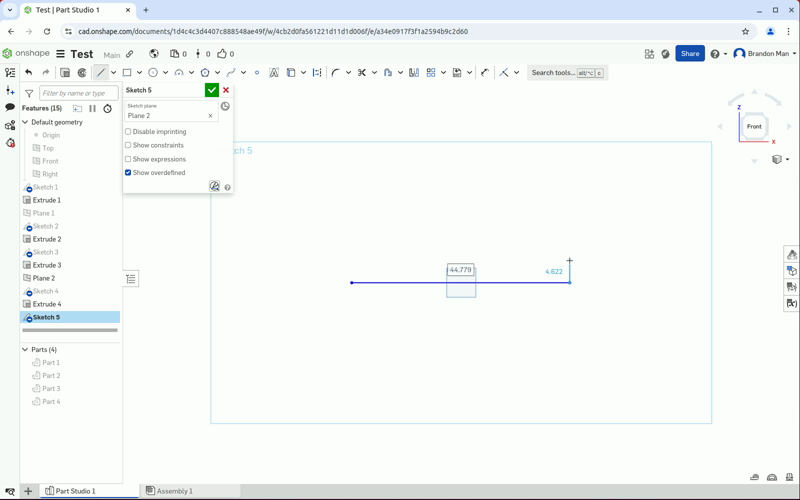
click(569, 260)
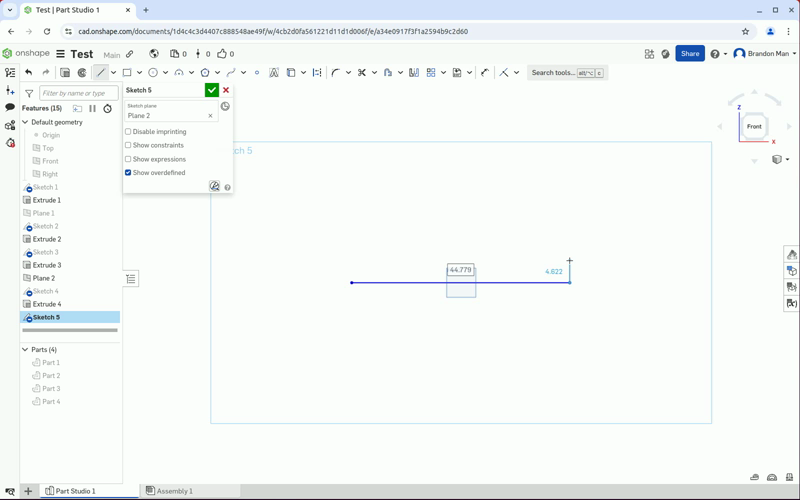
key_up(shift)
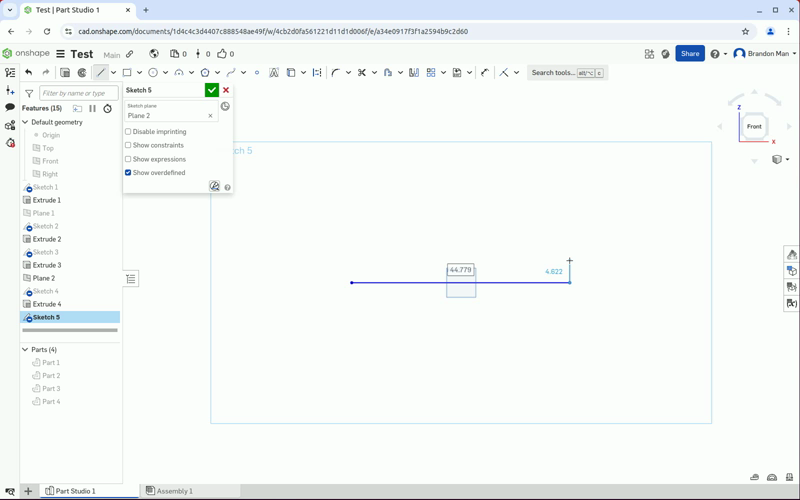
key_down(shift)
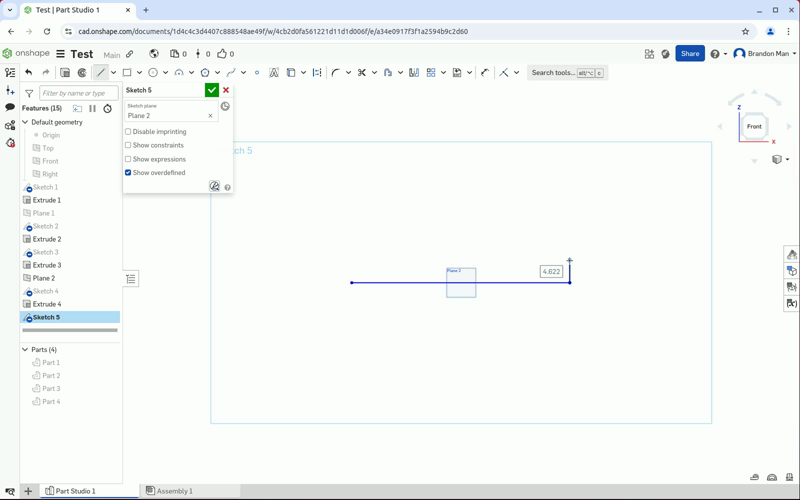
mouse_move(351, 260)
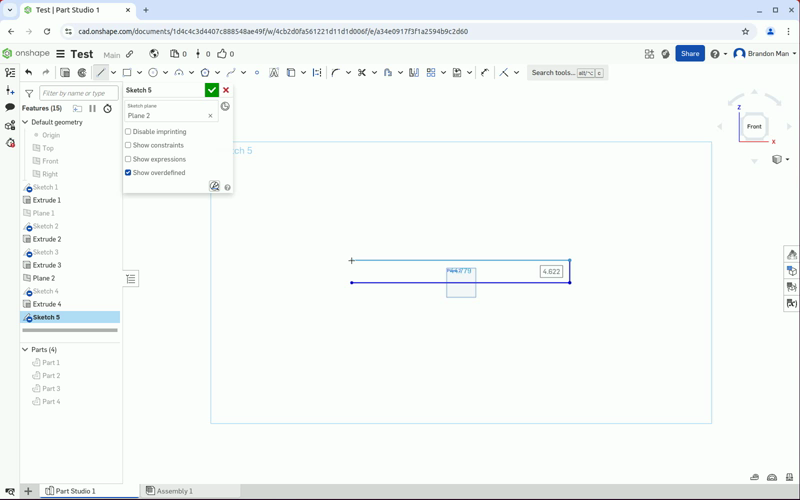
click(351, 260)
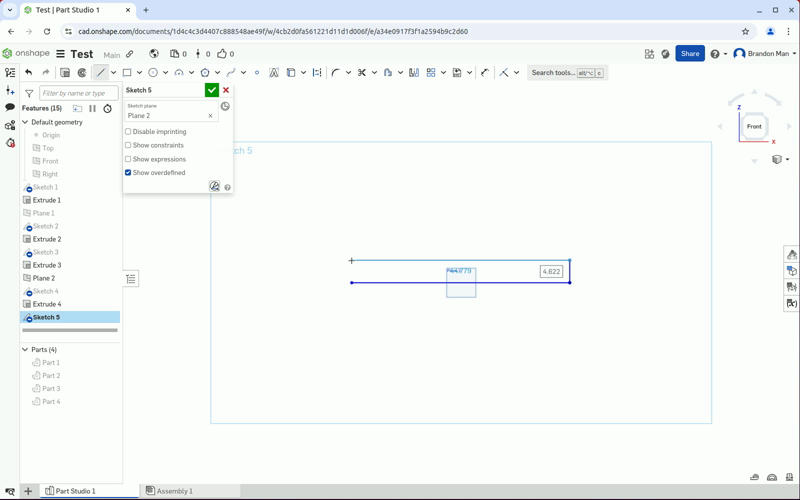
key_up(shift)
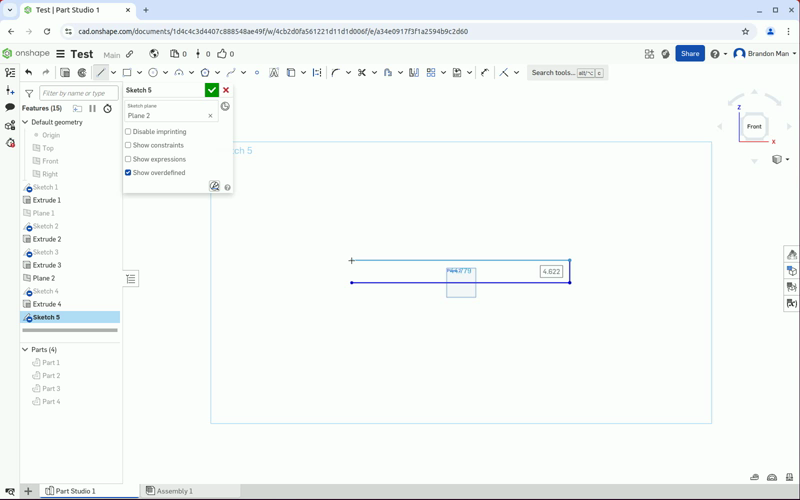
mouse_move(381, 260)
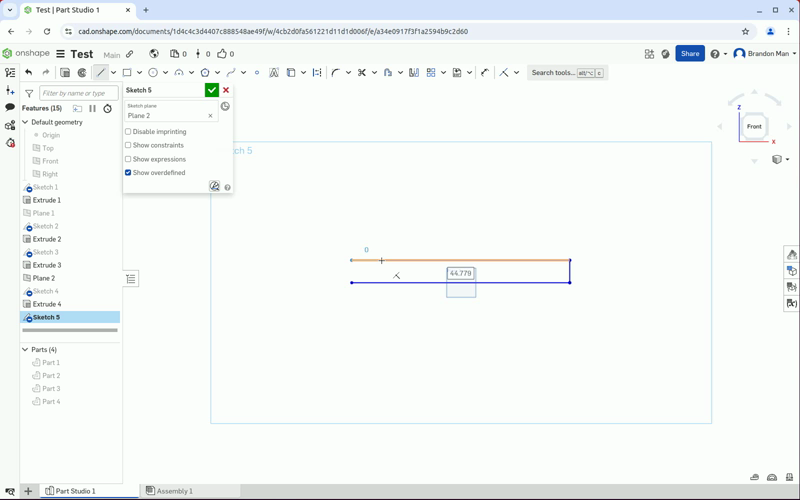
key_down(shift)
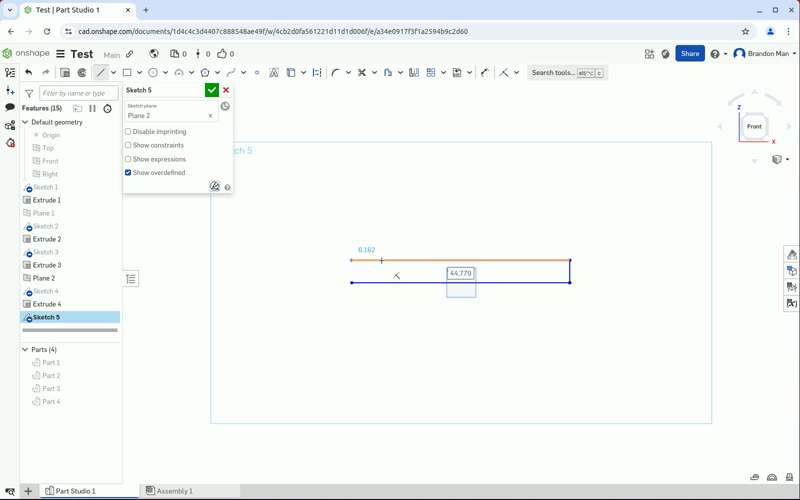
mouse_move(351, 282)
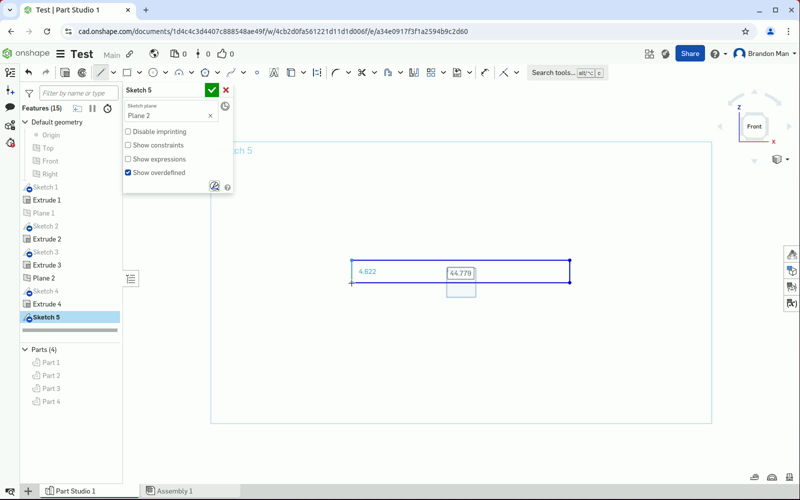
key_up(shift)
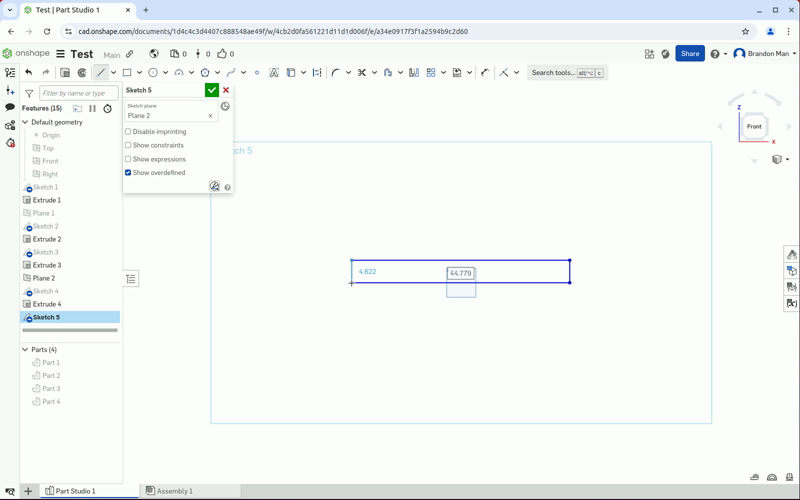
click(351, 282)
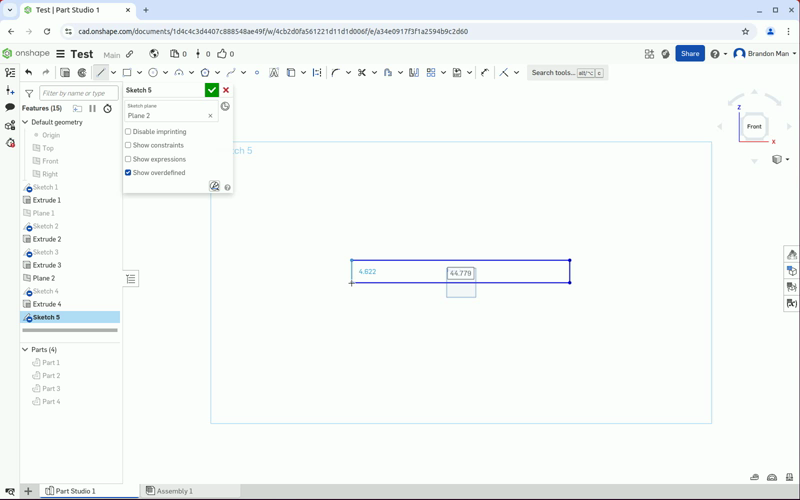
key(esc)
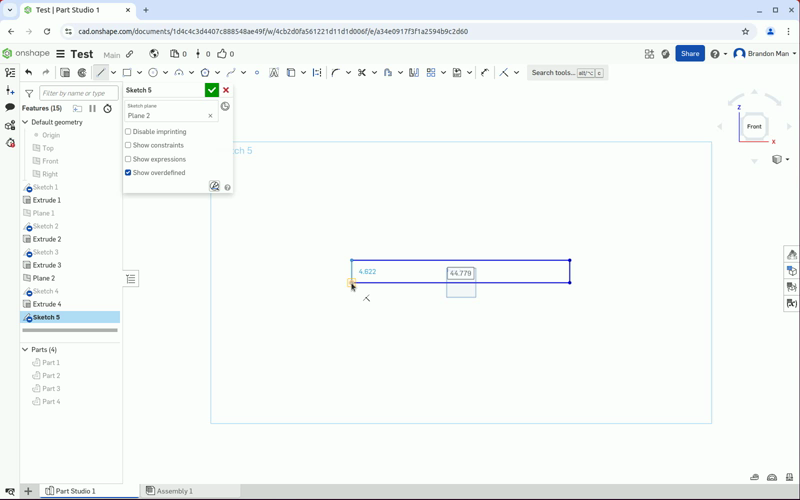
mouse_move(490, 278)
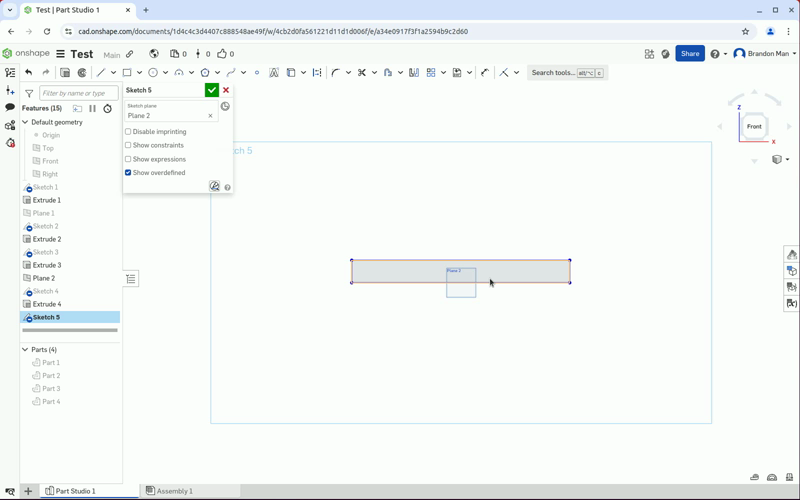
click(490, 278)
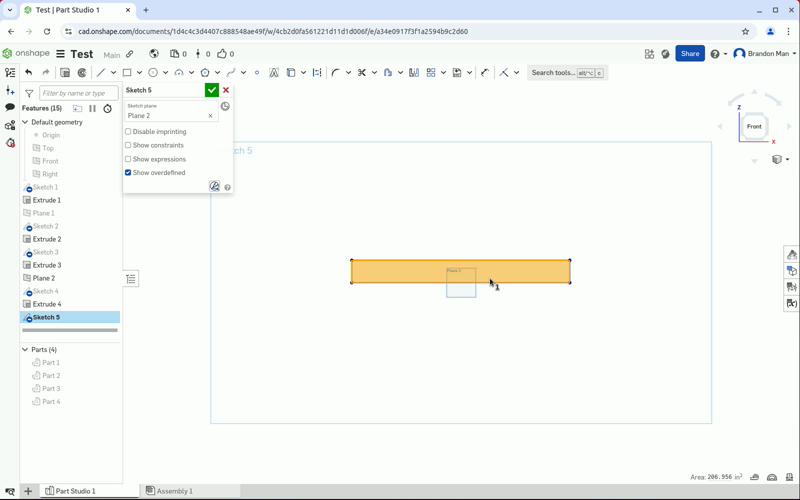
mouse_move(73, 352)
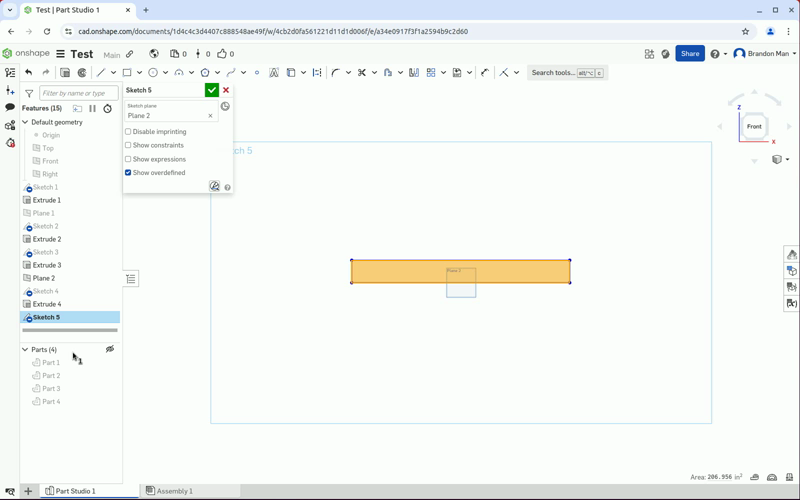
key(shift+y)
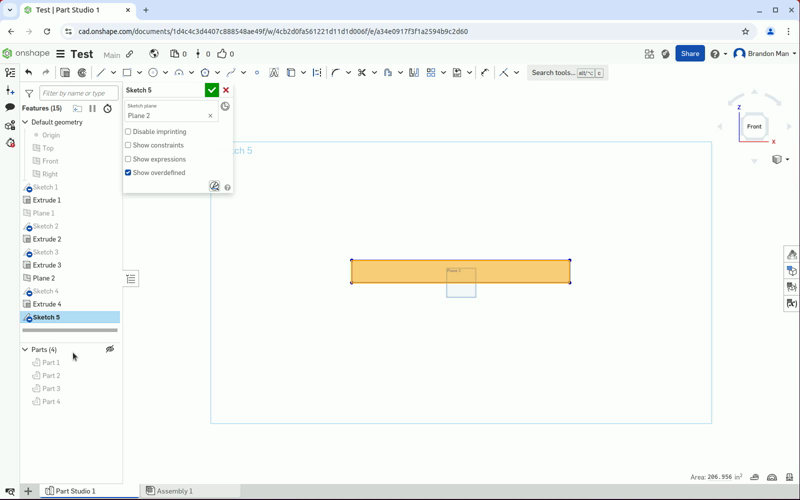
key(shift+e)
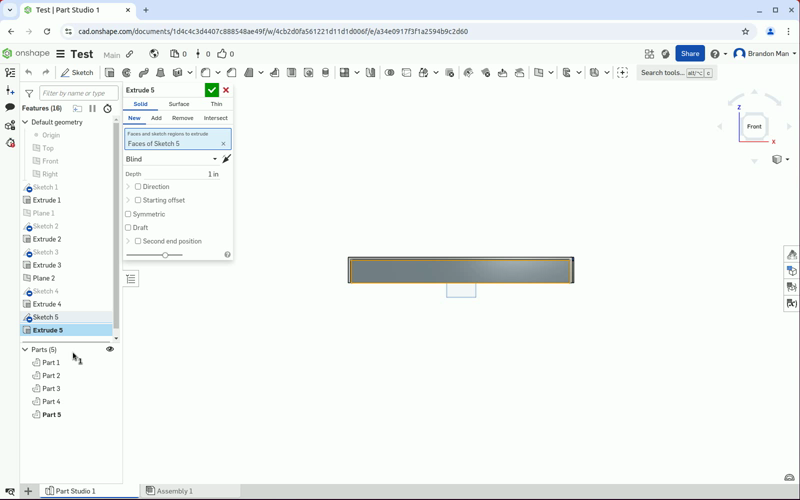
mouse_move(143, 106)
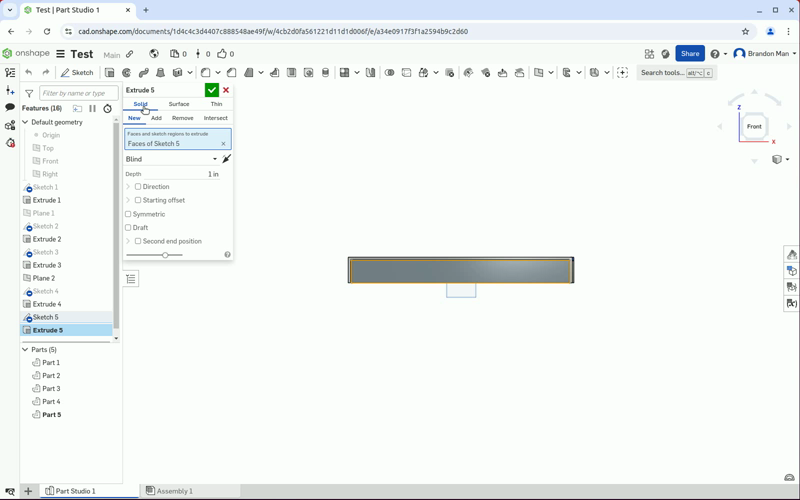
click(143, 106)
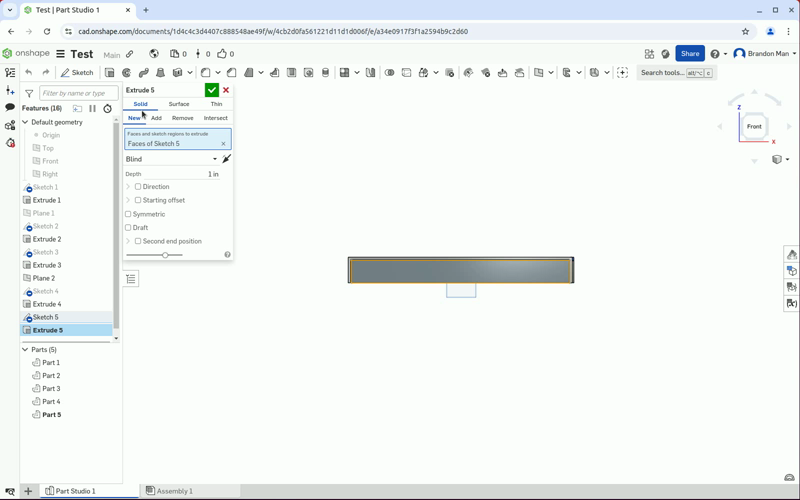
mouse_move(137, 120)
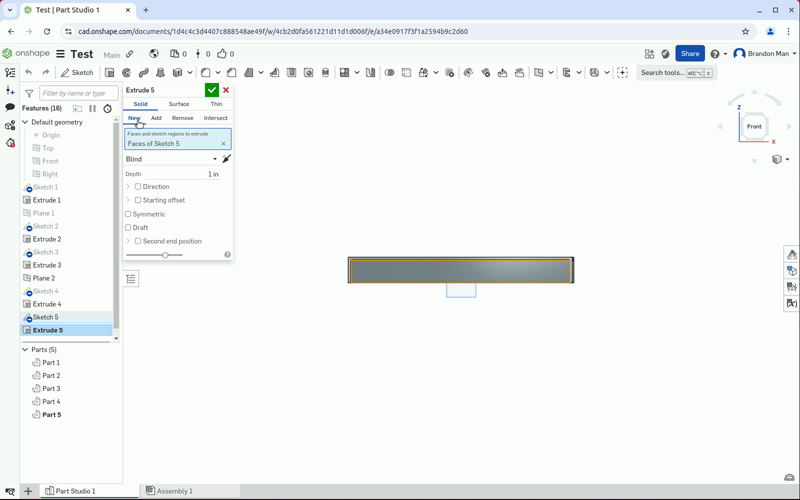
click(137, 120)
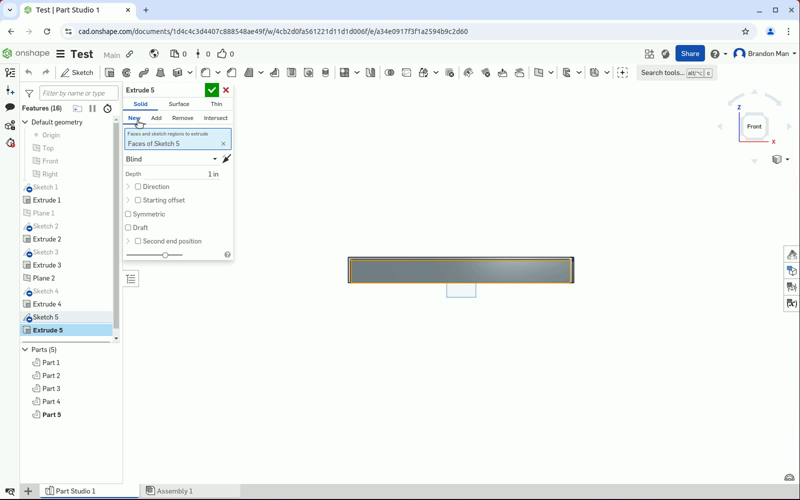
key(tab, 4)
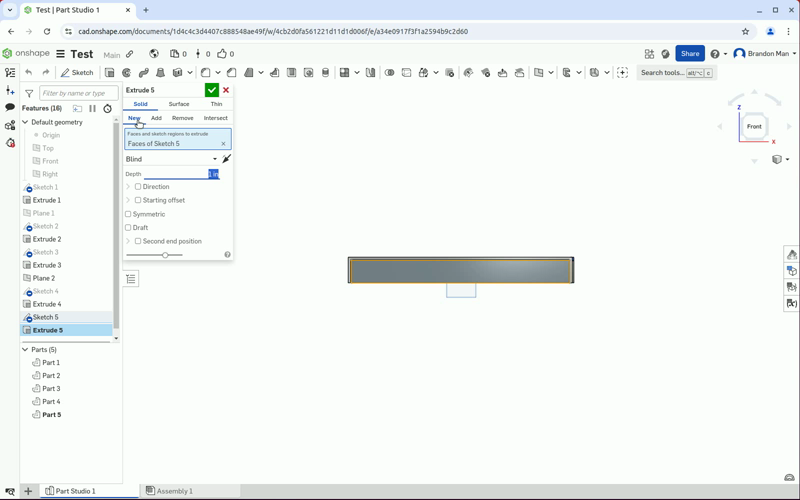
text(0.722)
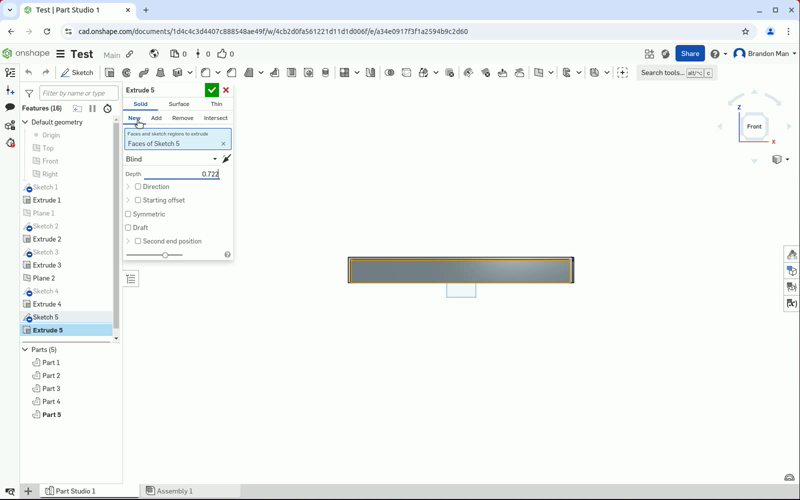
key(enter)
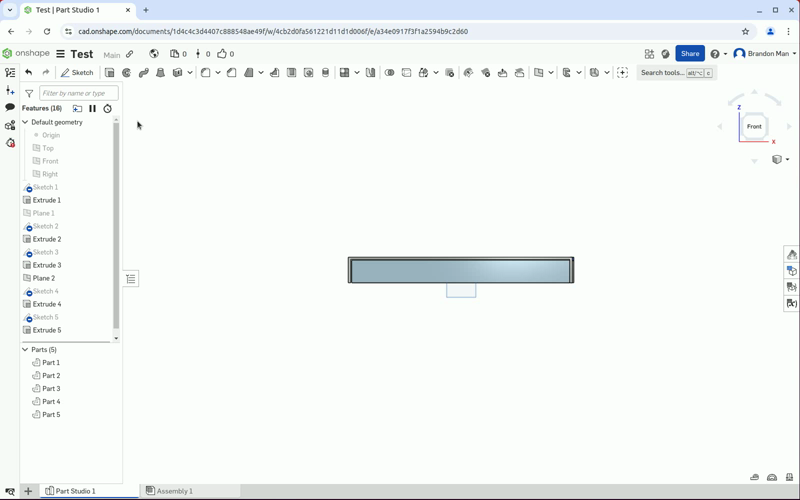
key(shift+h)
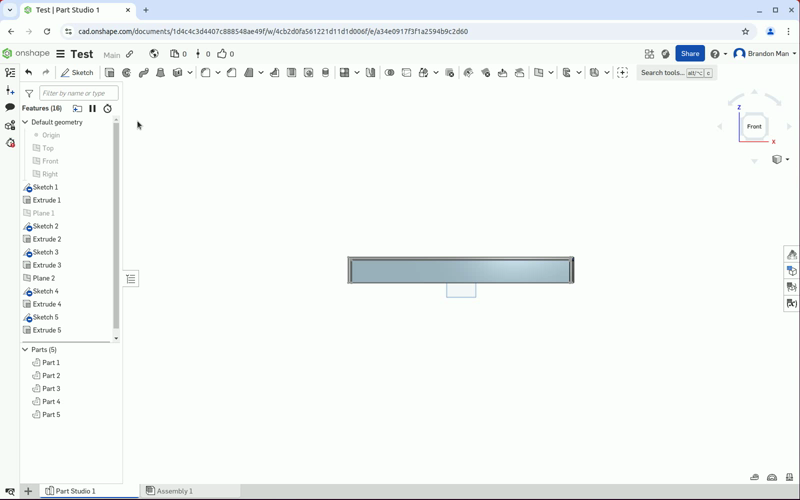
key(shift+h)
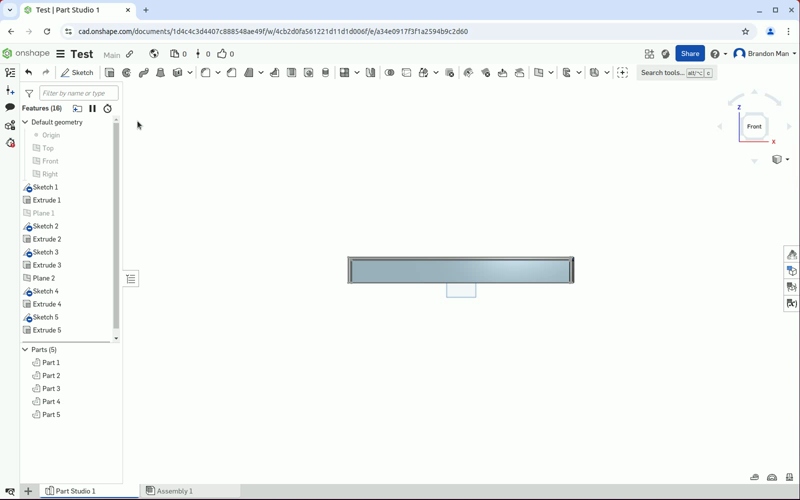
key(shift+7)
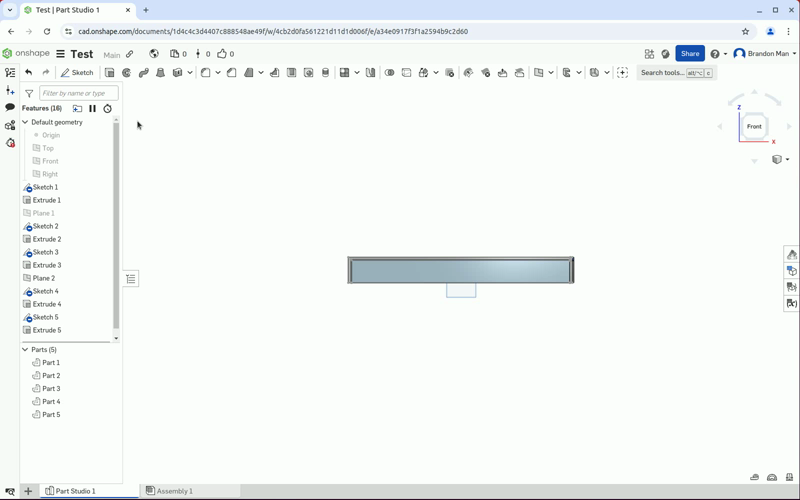
key(left, 2)
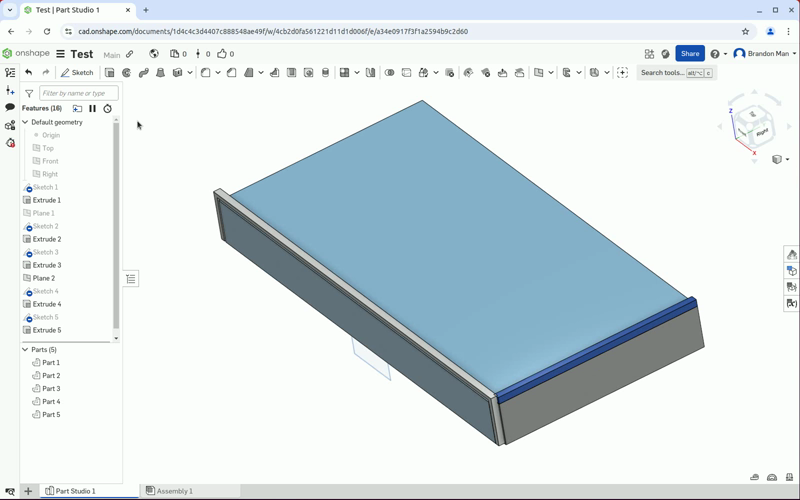
key(down, 2)
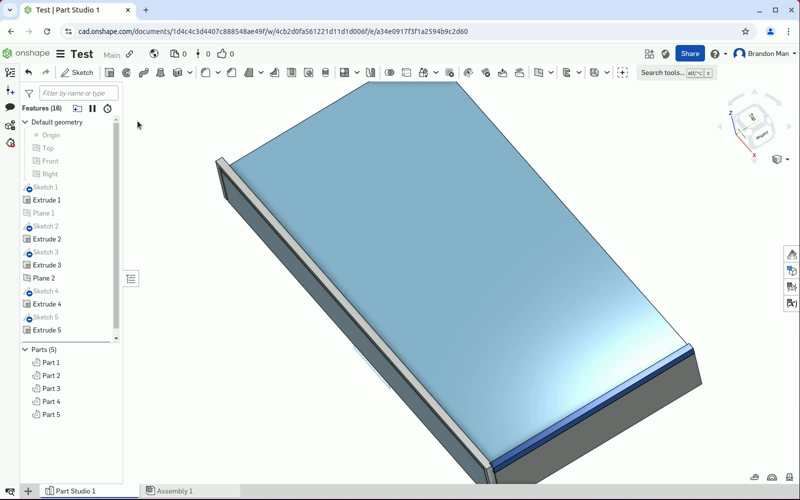
key(up, 2)
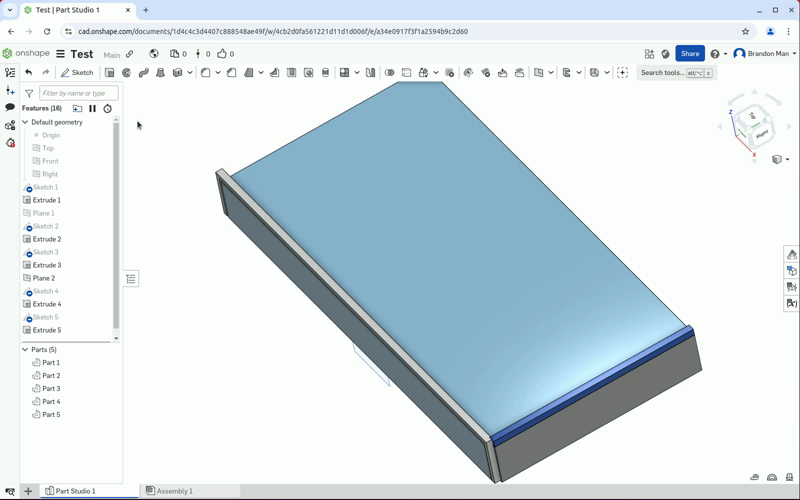
key(right, 2)
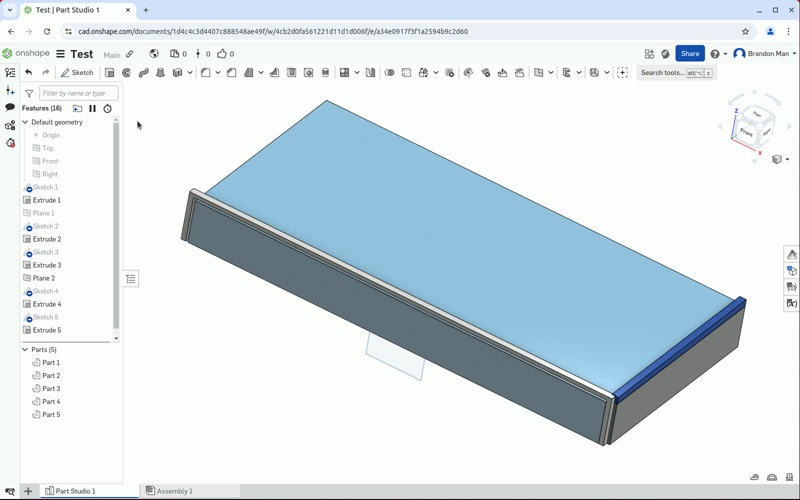
mouse_move(69, 189)
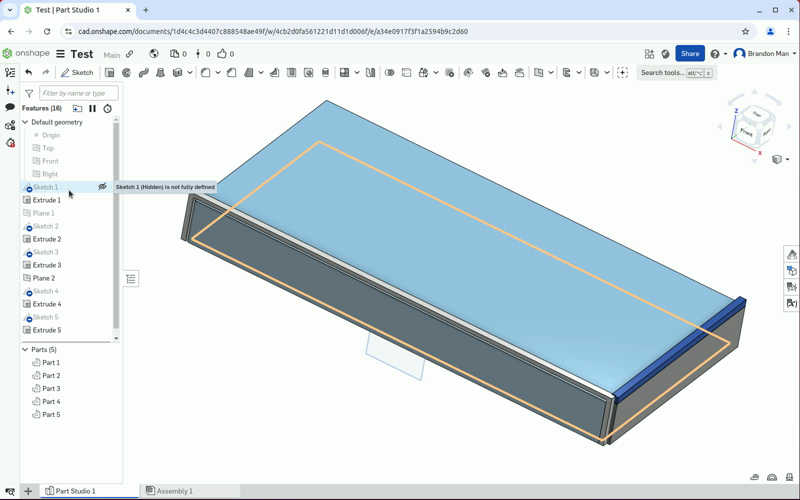
click(69, 189)